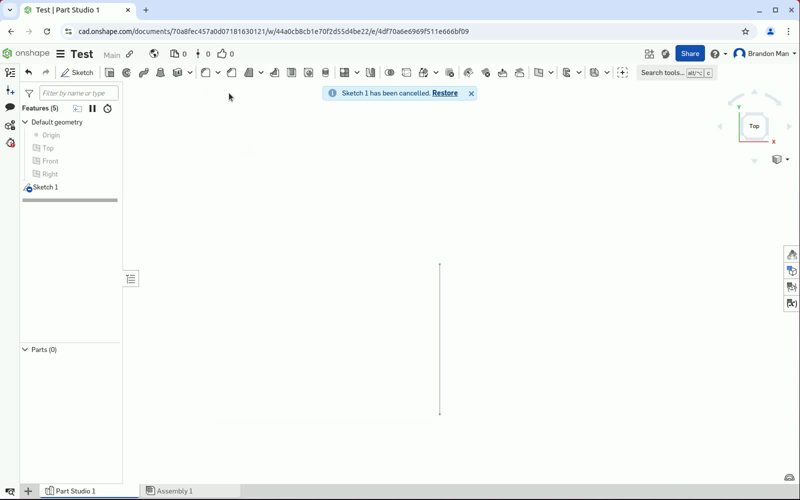
key(shift+h)
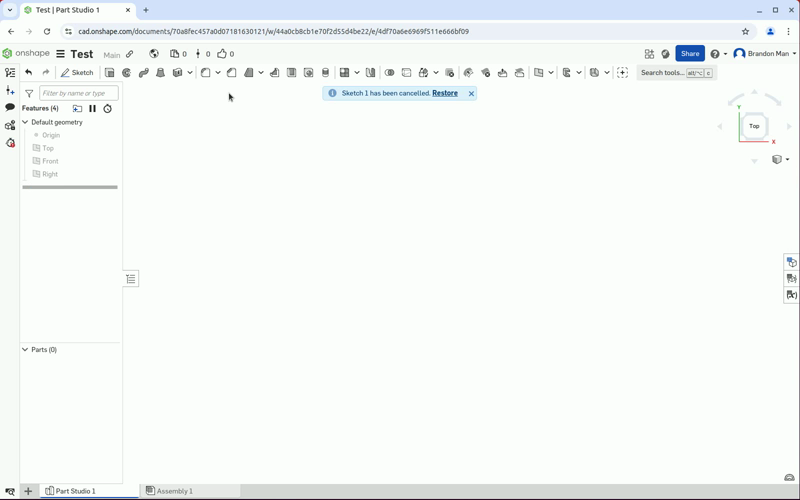
mouse_move(73, 352)
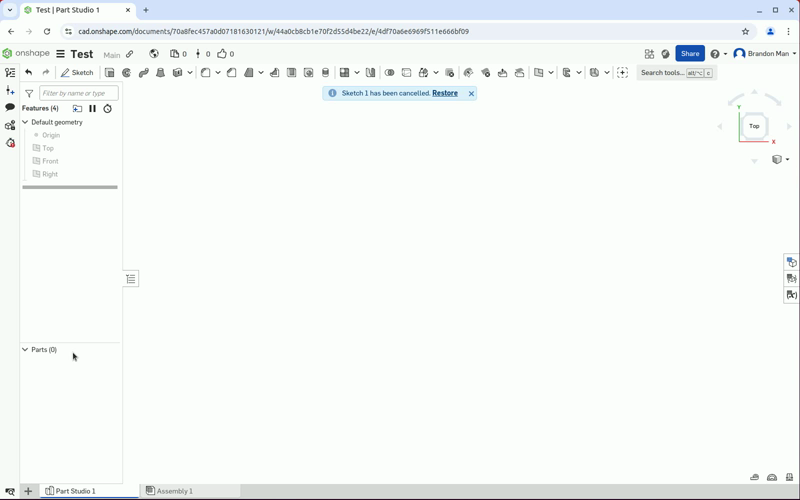
key(y)
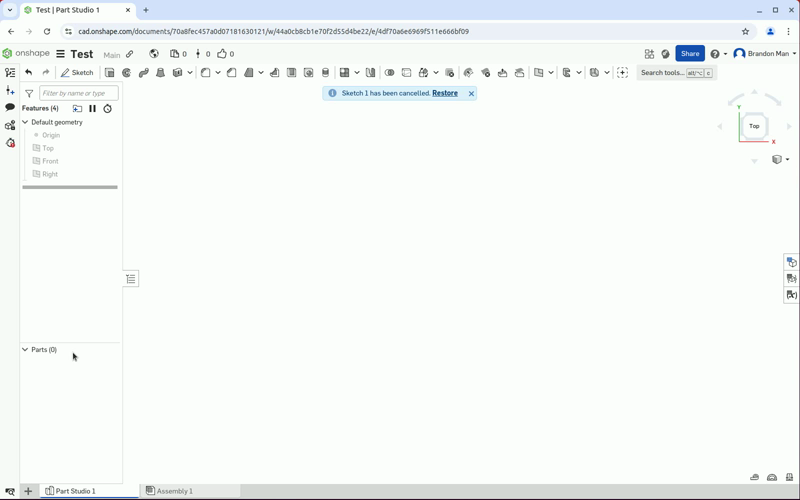
key(shift+p)
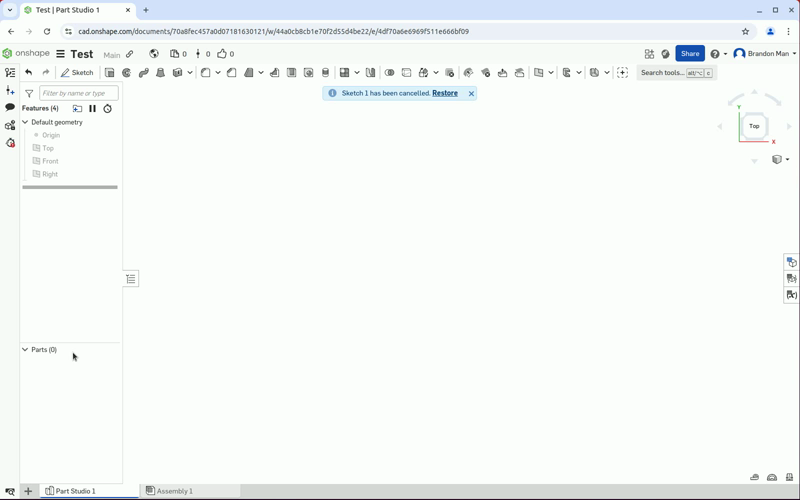
key(space)
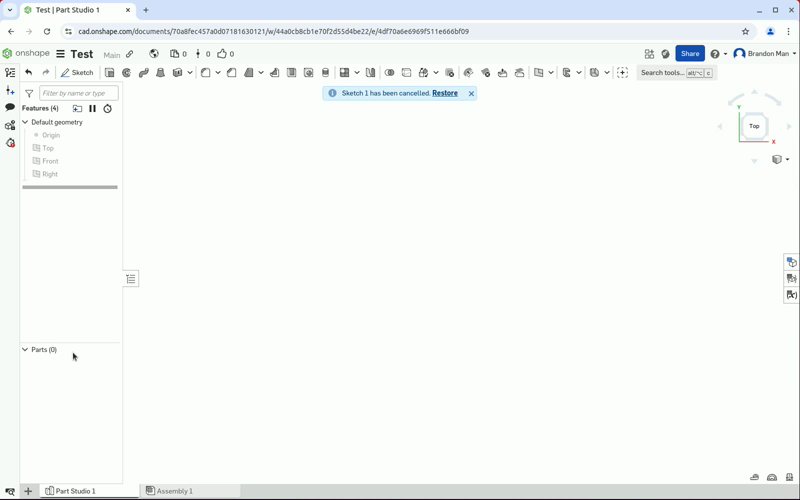
key_down(shift)
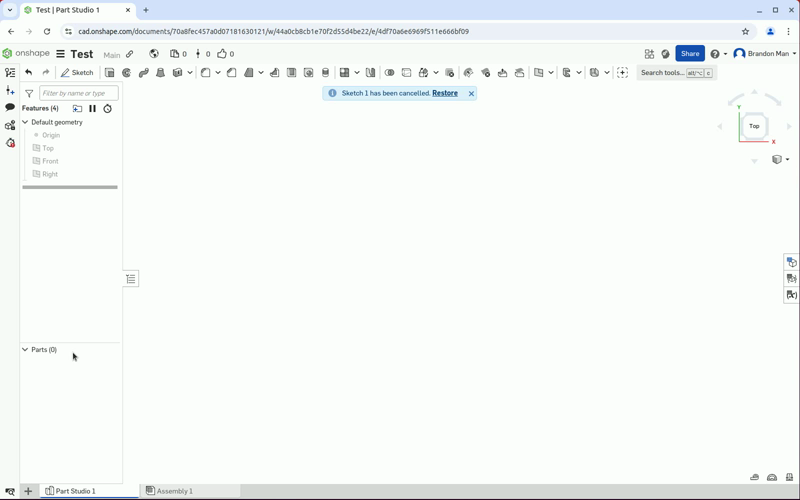
key(up)
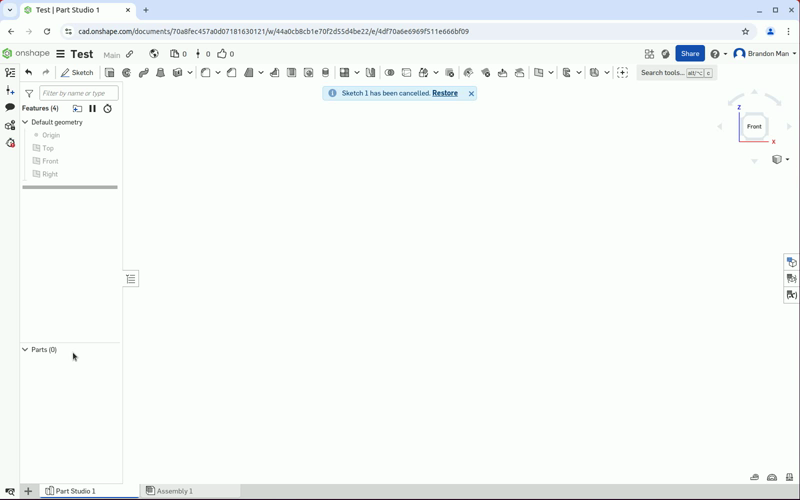
key_up(shift)
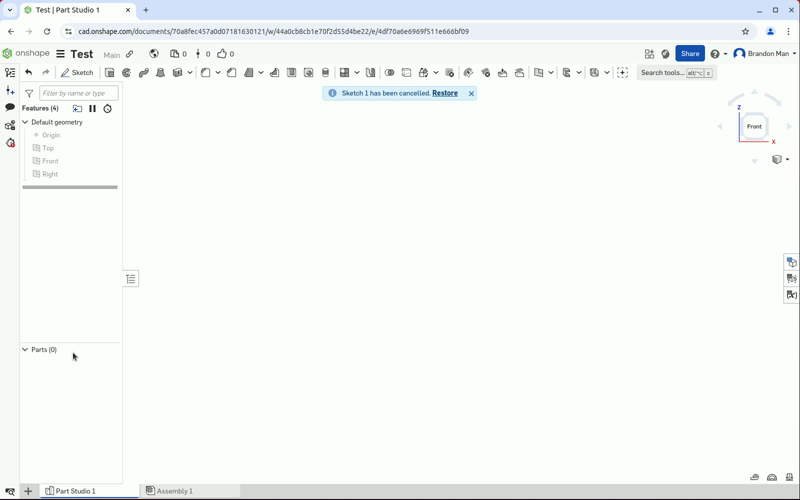
key(space)
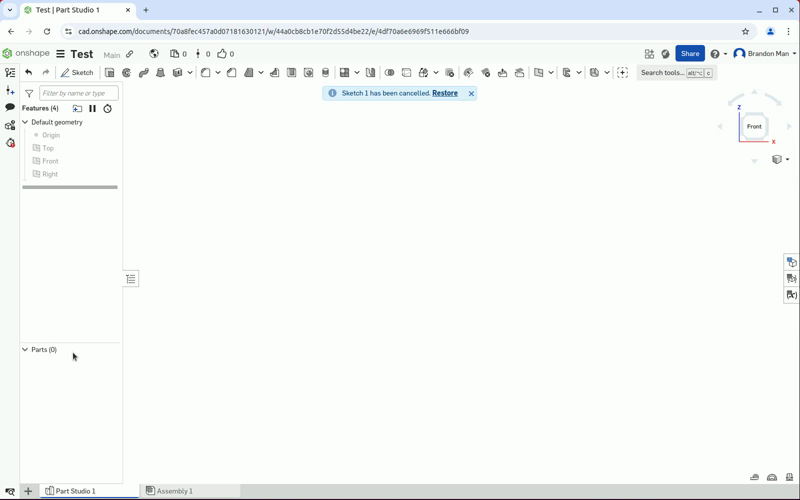
key_down(shift)
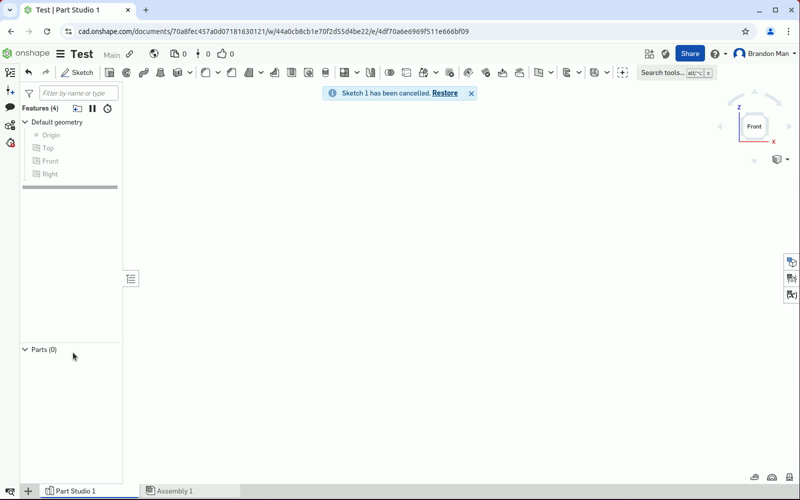
key(left)
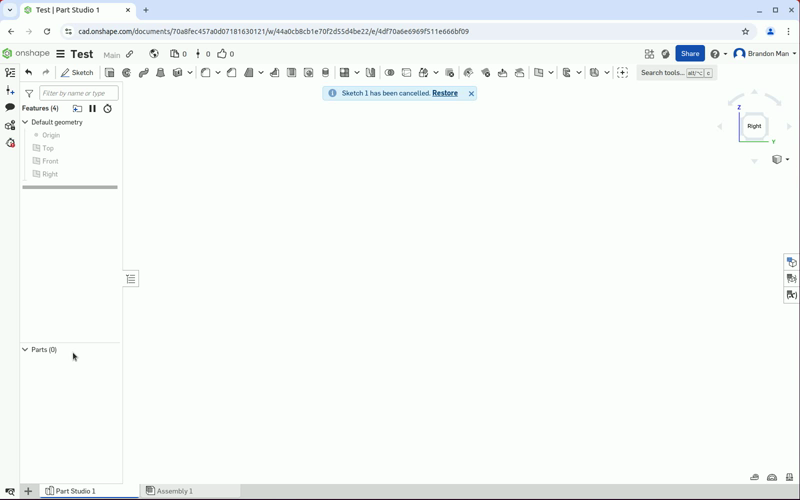
key_up(shift)
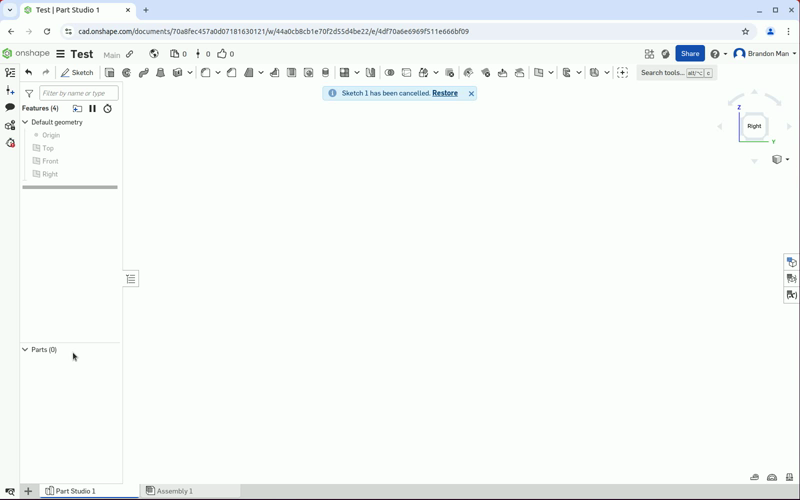
mouse_move(73, 352)
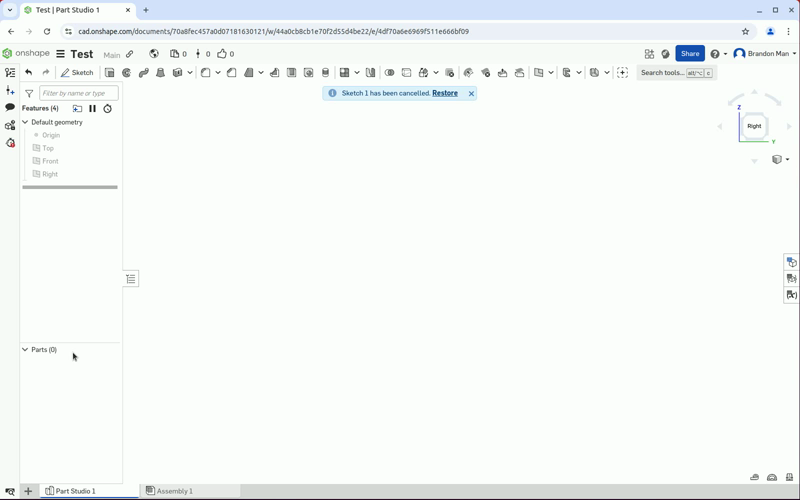
key(shift+y)
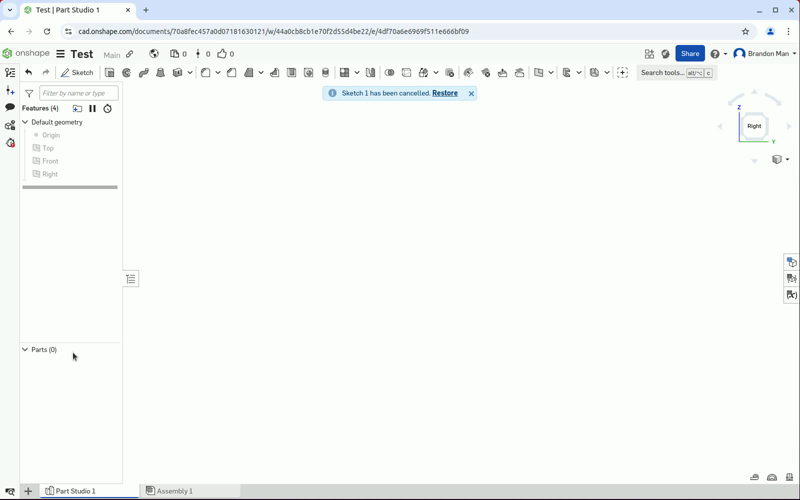
key(shift+s)
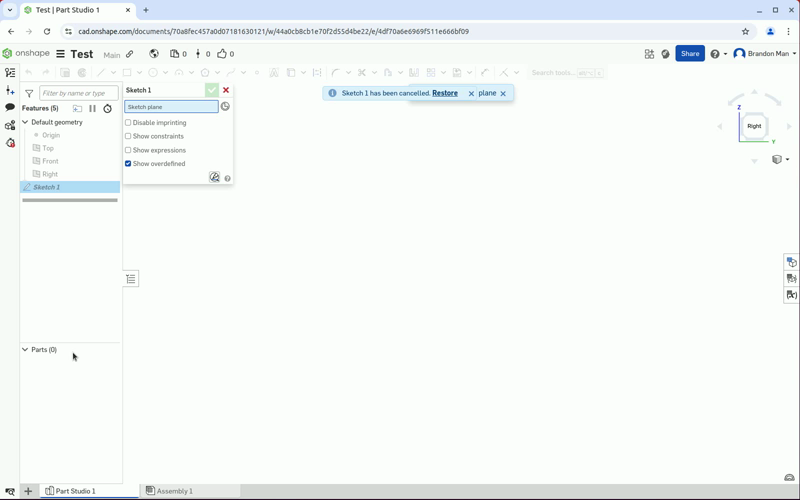
mouse_move(73, 176)
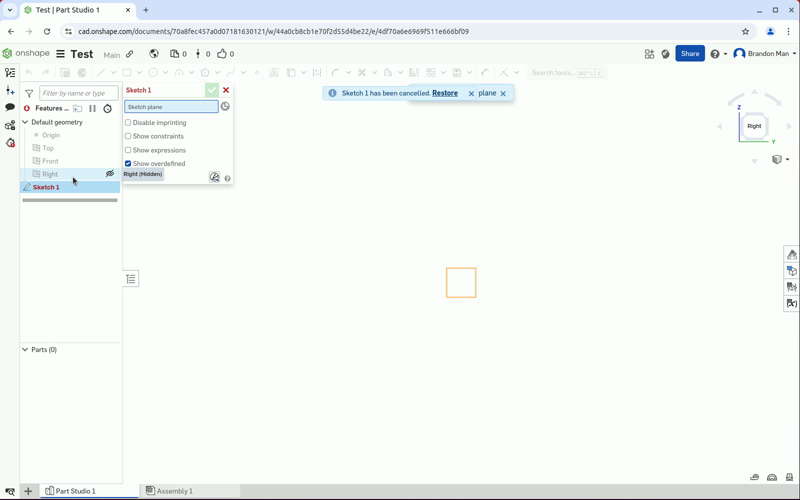
click(73, 176)
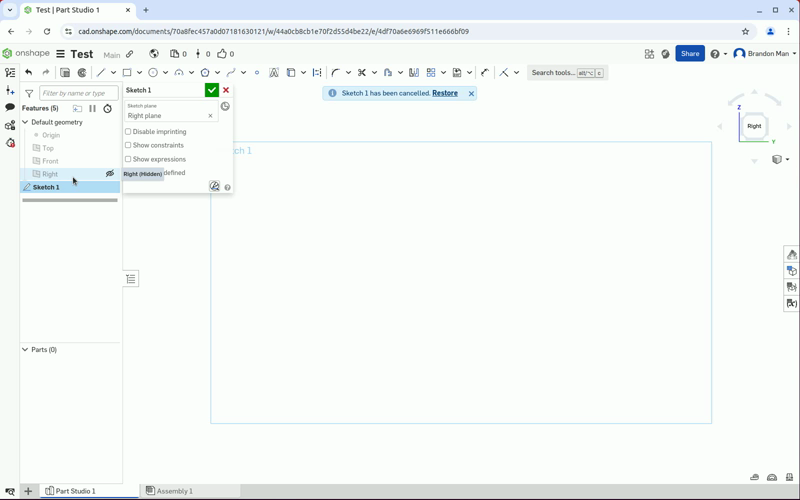
mouse_move(73, 352)
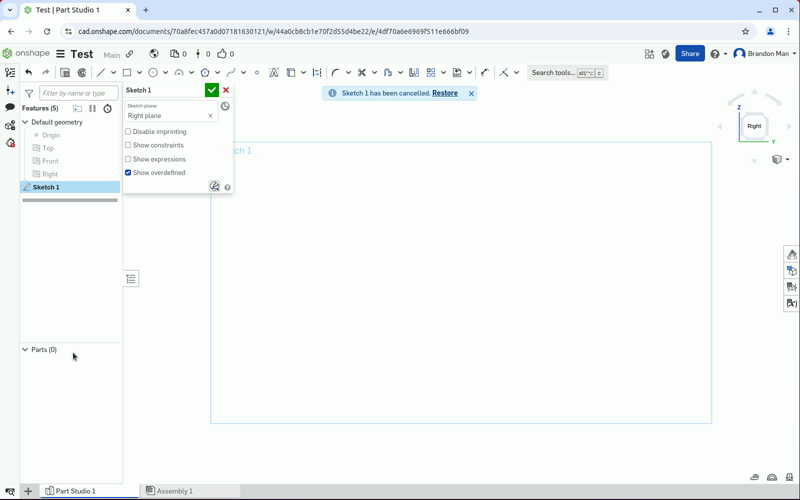
key(y)
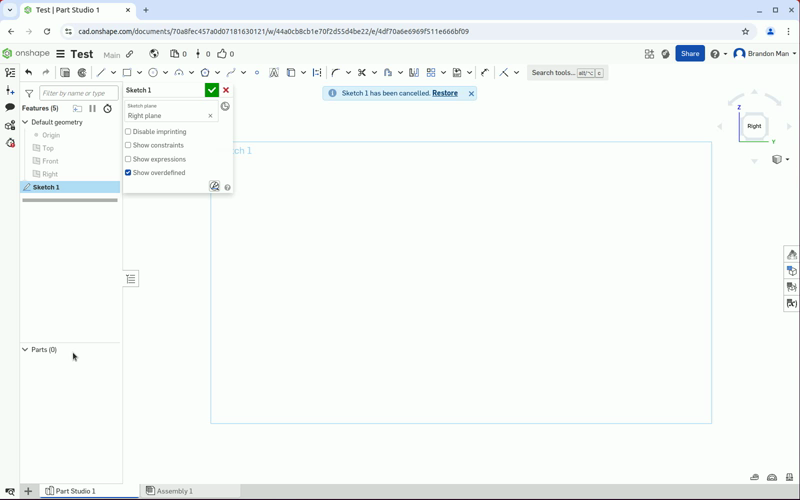
key(c)
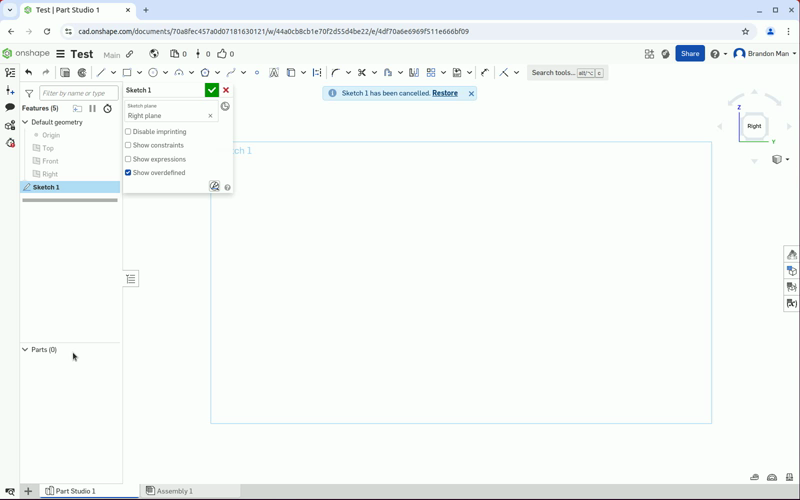
key_down(shift)
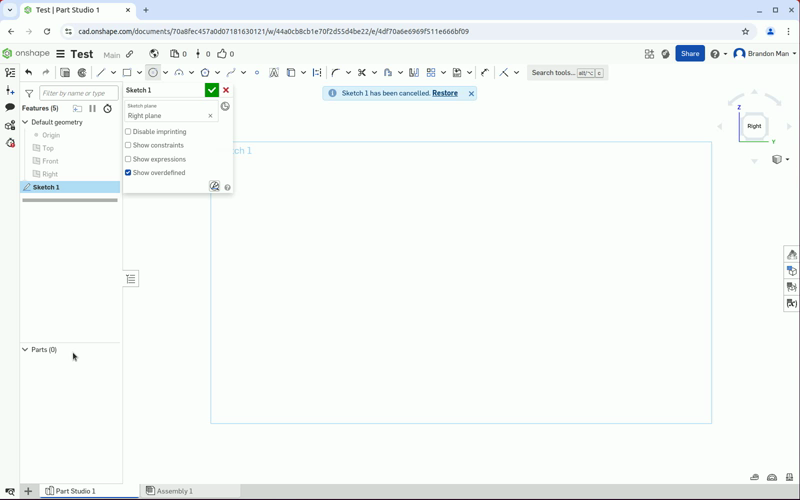
mouse_move(461, 219)
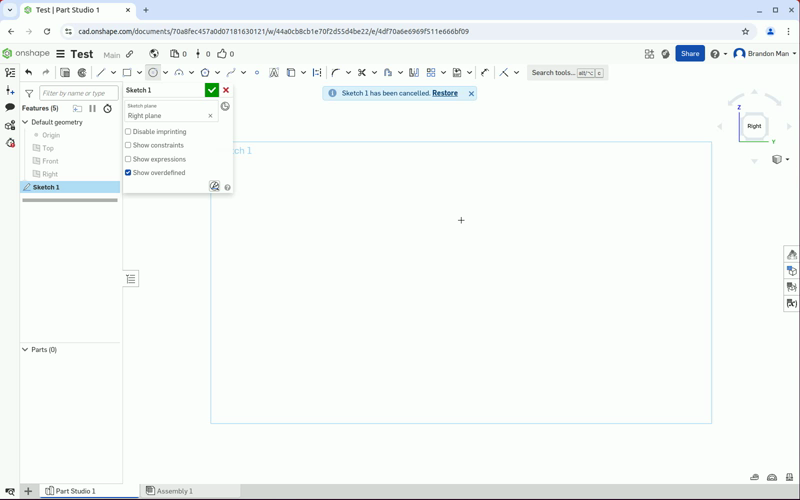
click(461, 219)
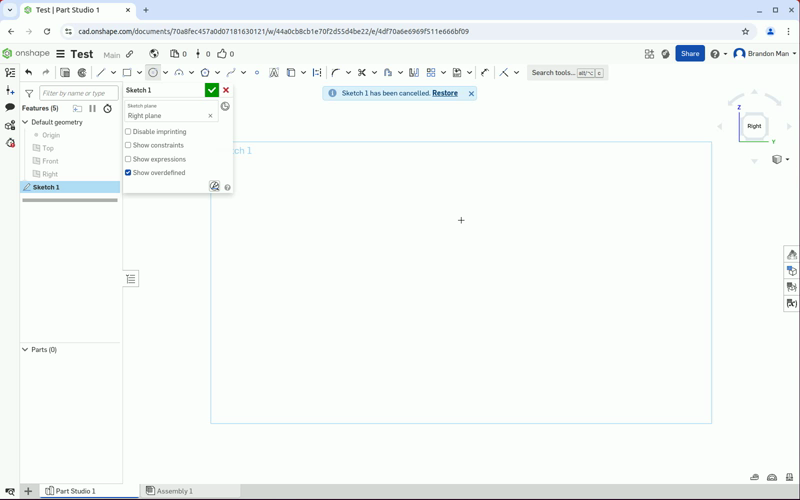
key_up(shift)
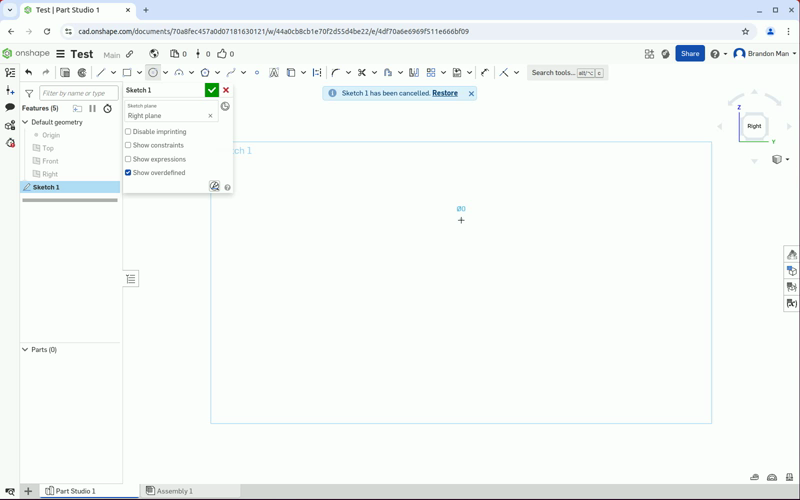
mouse_move(510, 219)
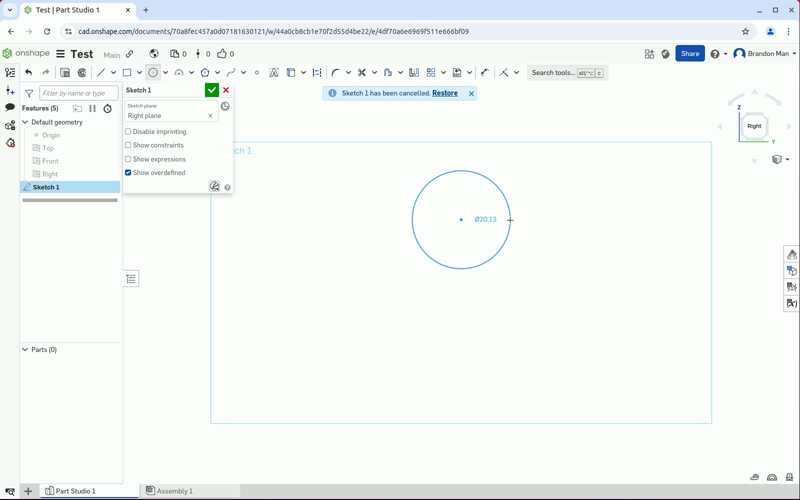
click(510, 219)
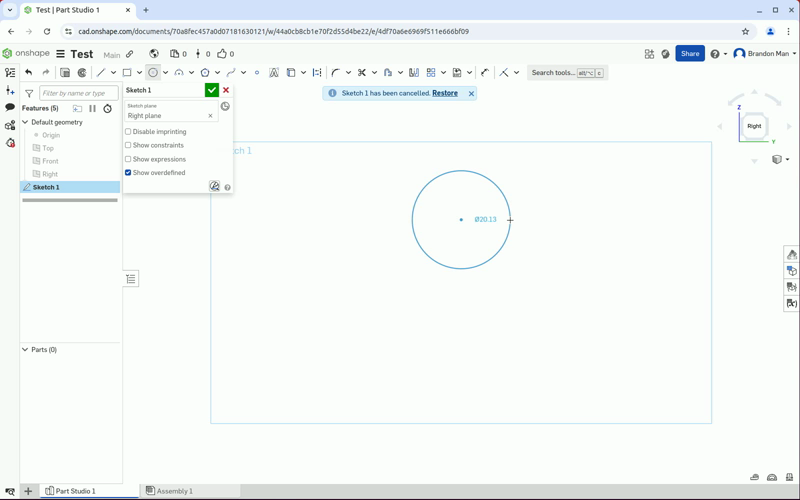
key(esc)
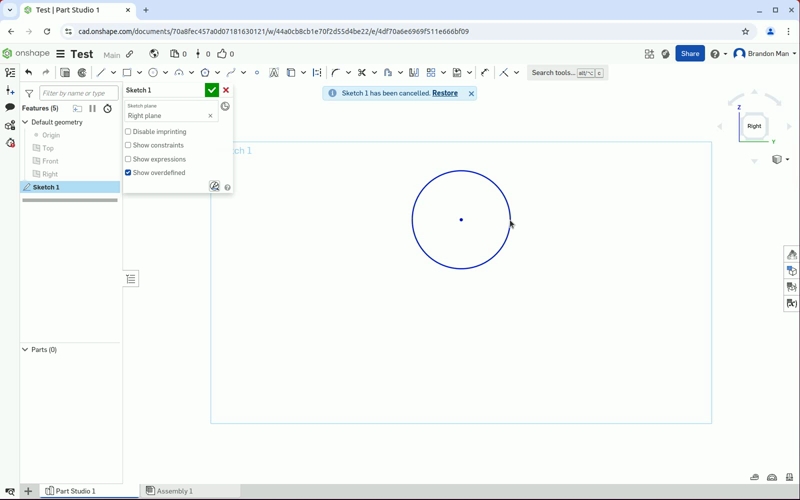
key(c)
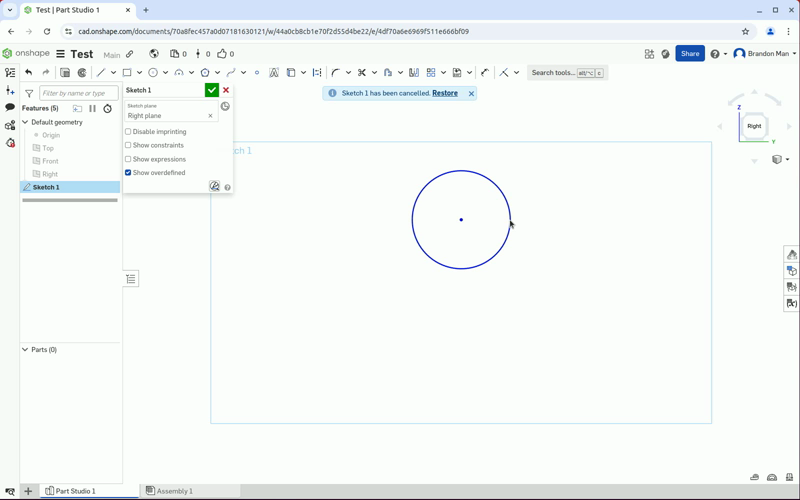
key_down(shift)
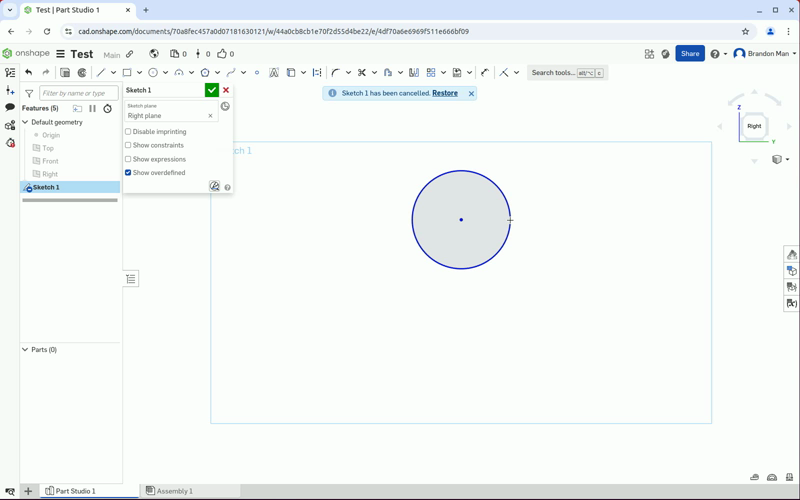
mouse_move(461, 219)
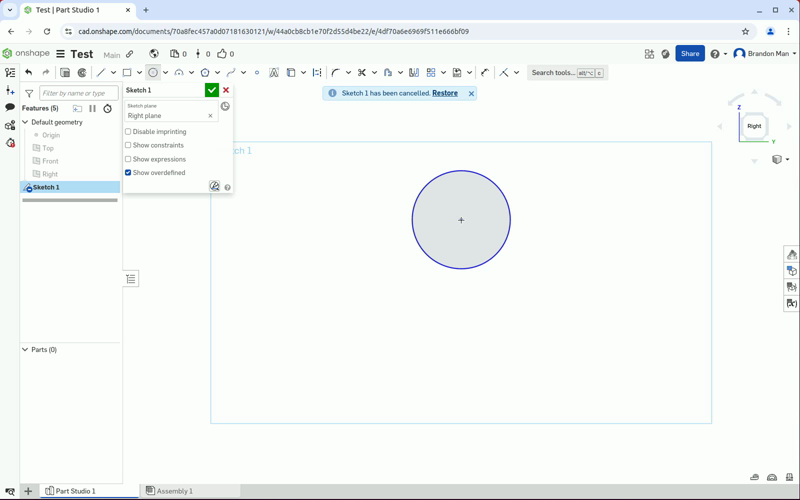
click(461, 219)
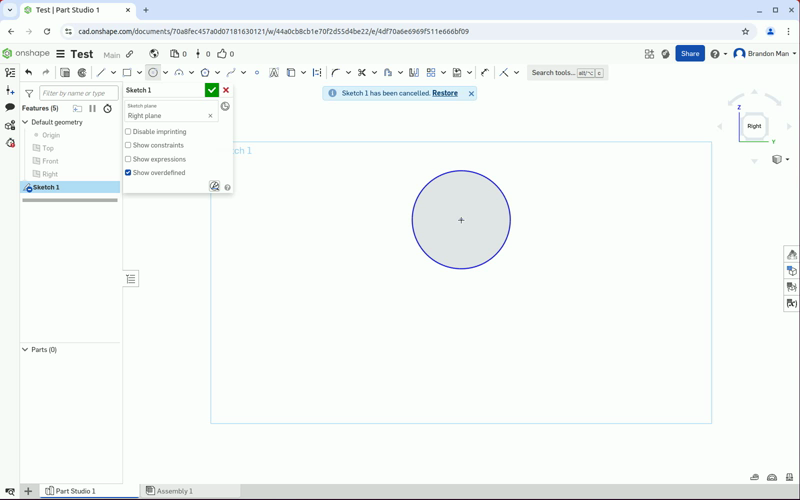
key_up(shift)
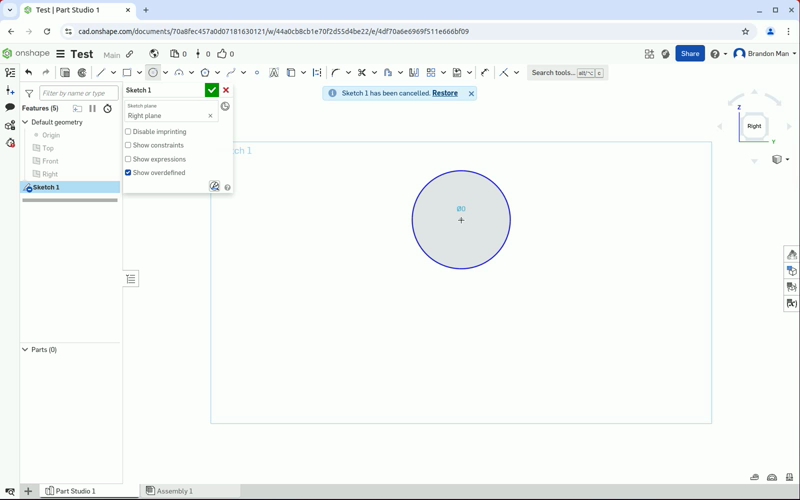
mouse_move(465, 219)
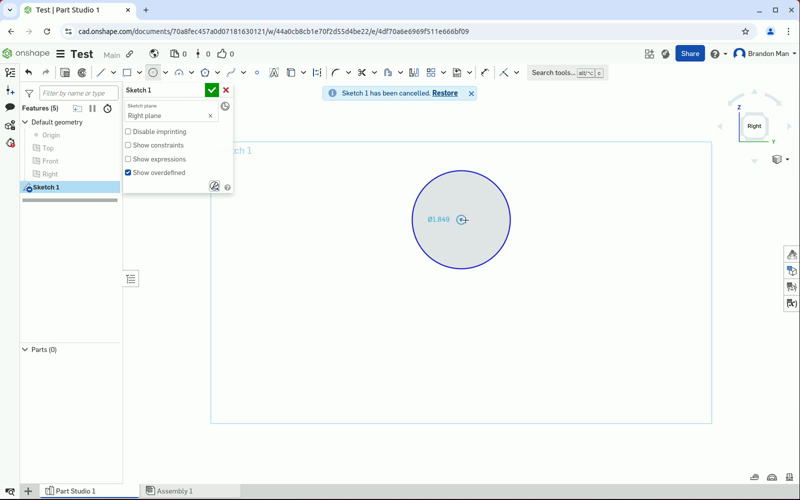
scroll(6)
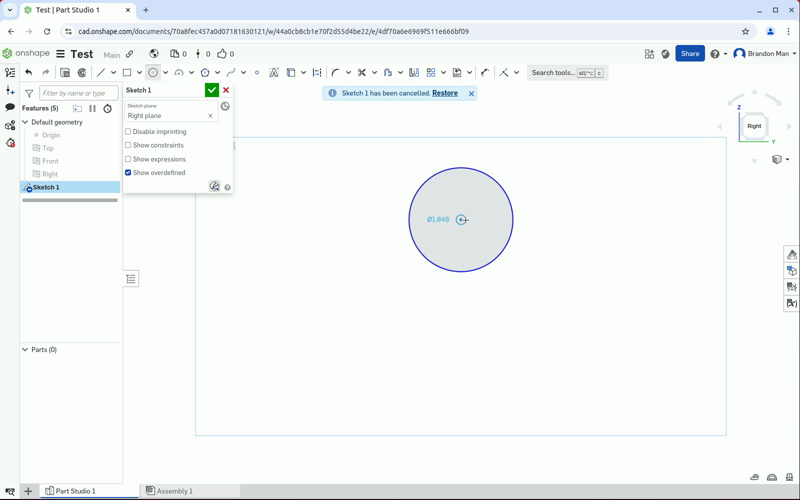
scroll(6)
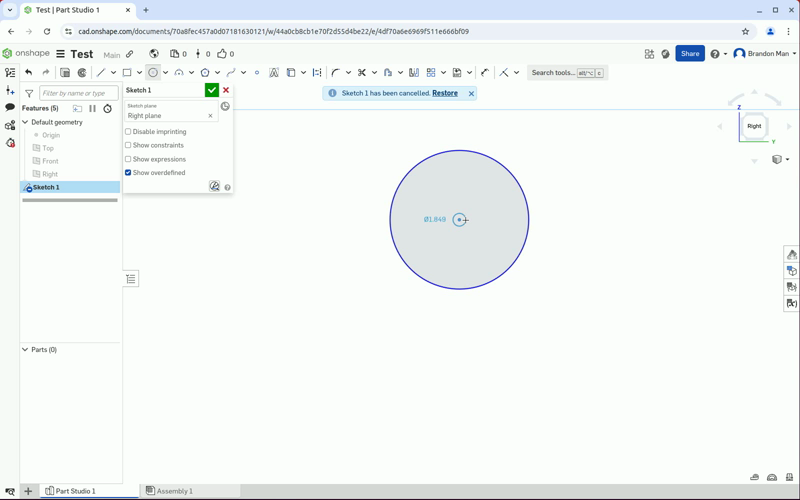
scroll(6)
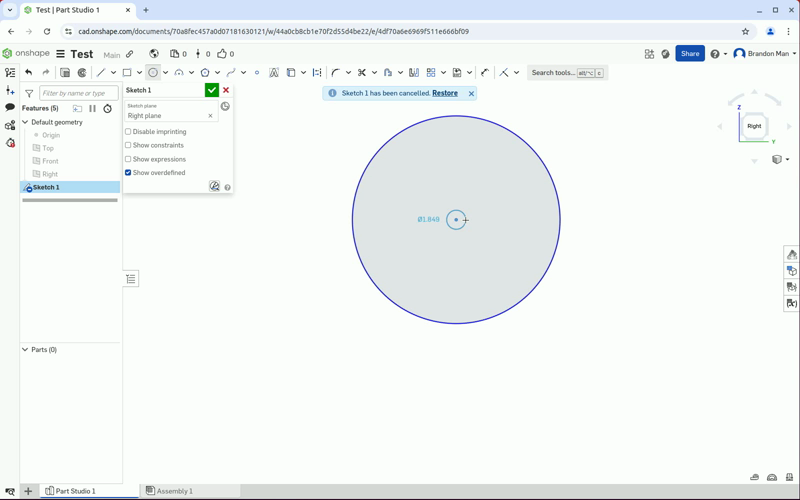
scroll(6)
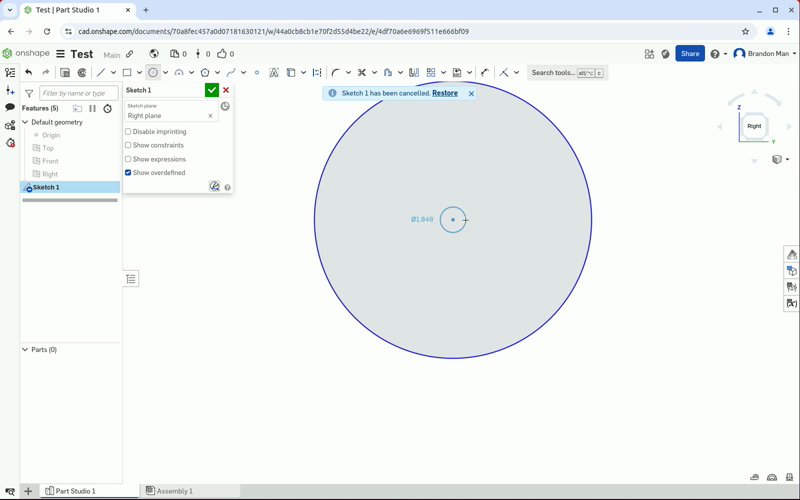
scroll(6)
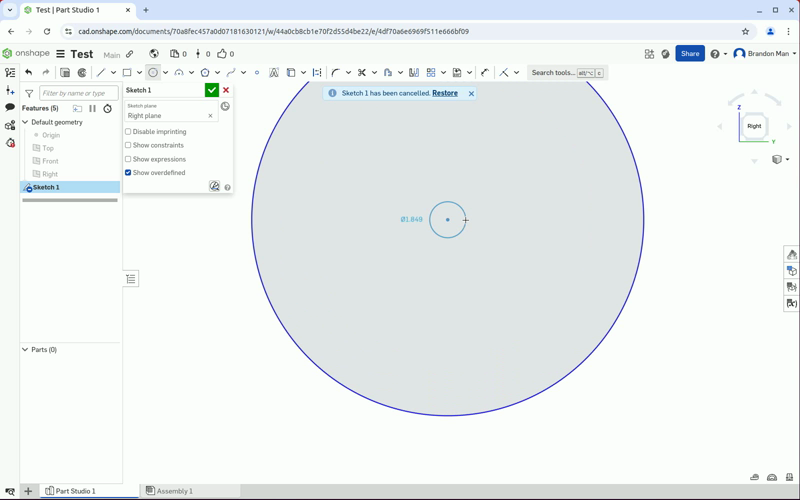
scroll(6)
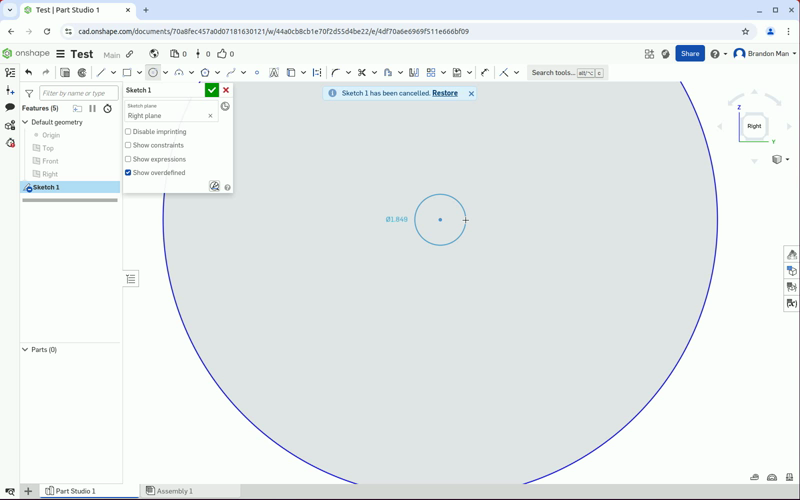
scroll(6)
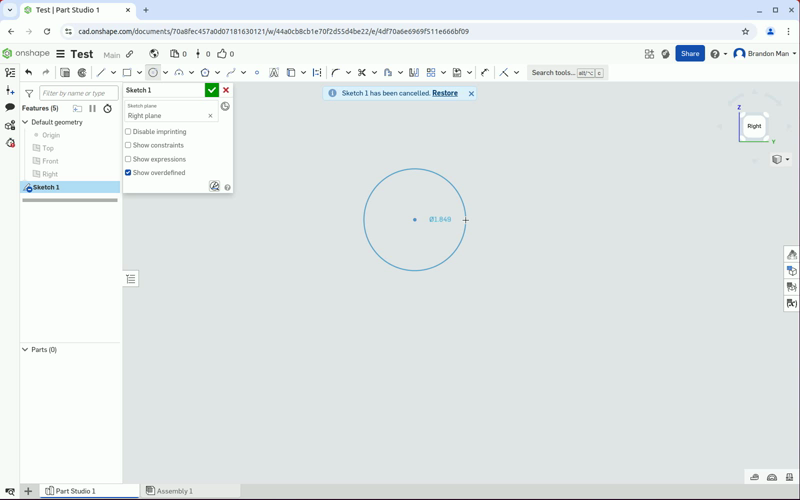
click(465, 219)
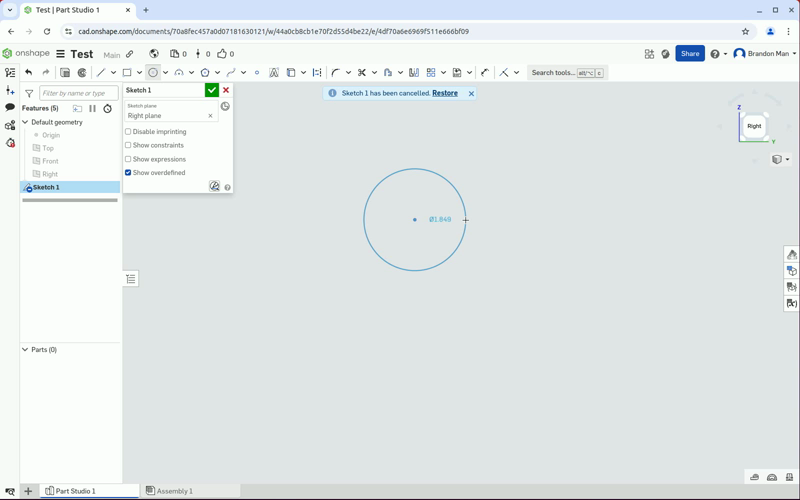
scroll(-6)
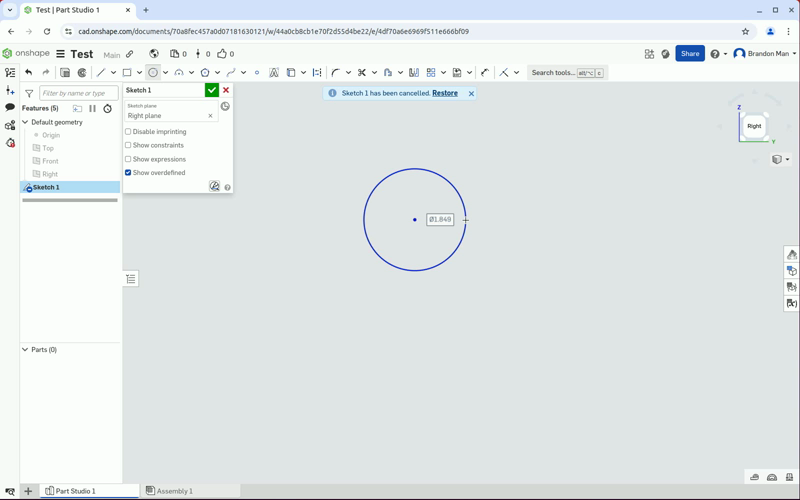
scroll(-6)
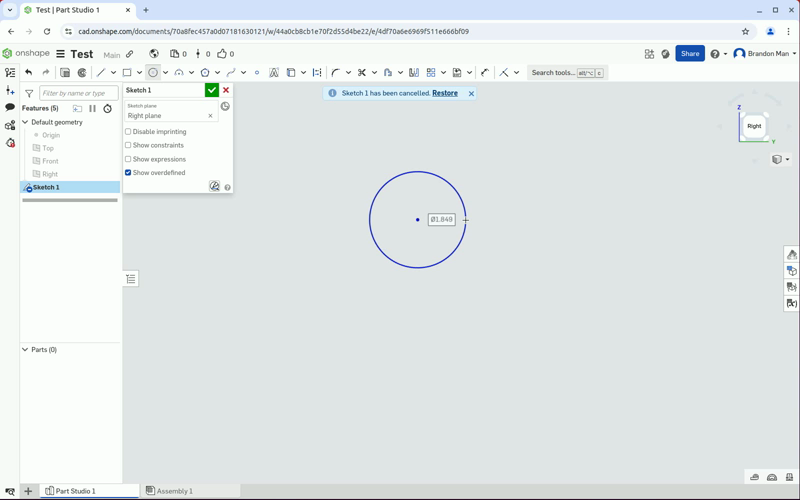
scroll(-6)
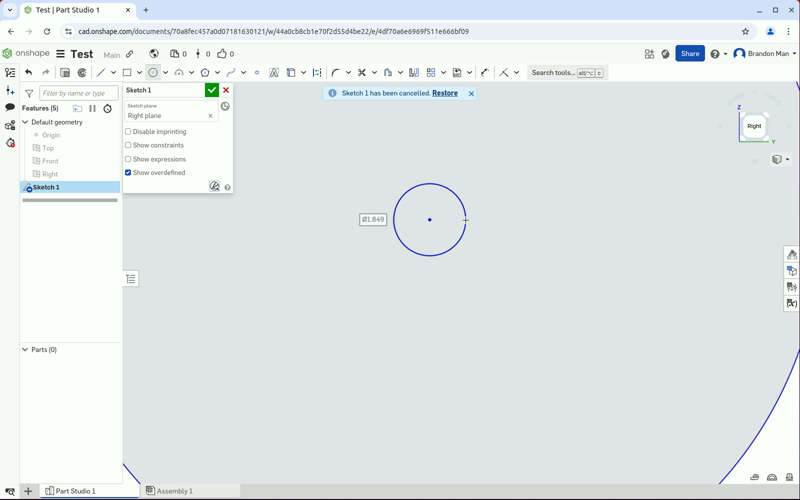
scroll(-6)
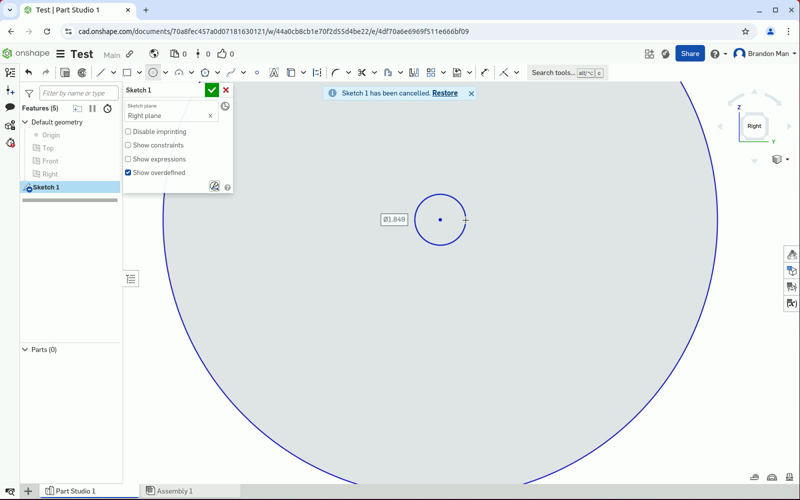
scroll(-6)
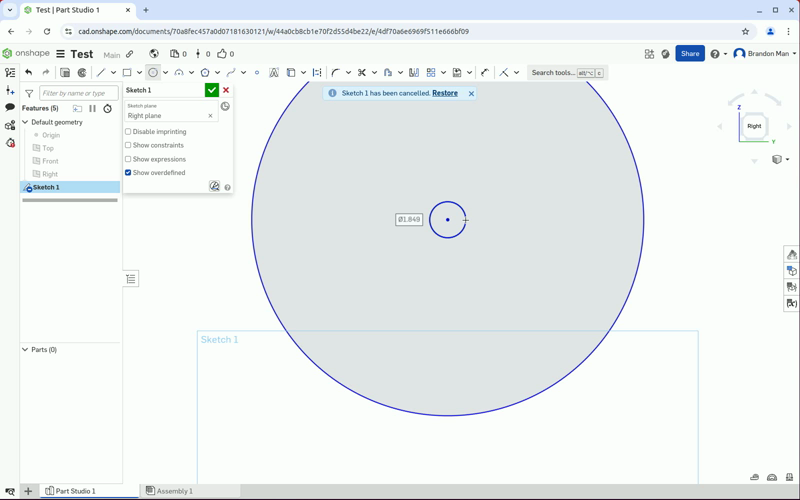
scroll(-6)
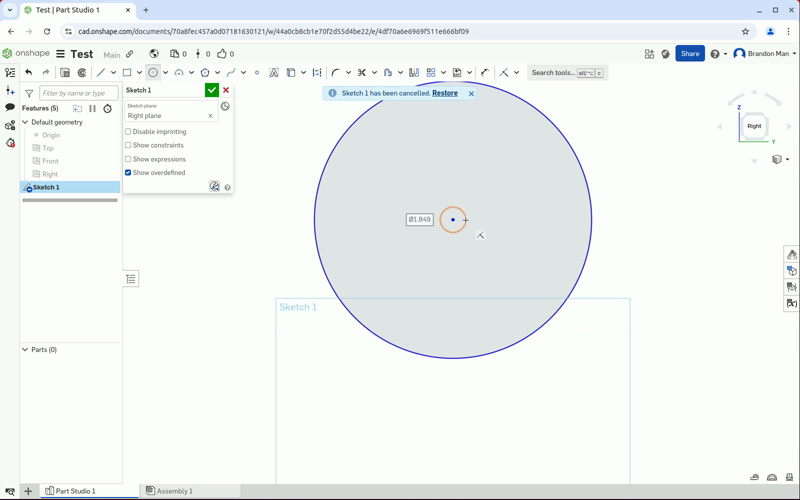
scroll(-6)
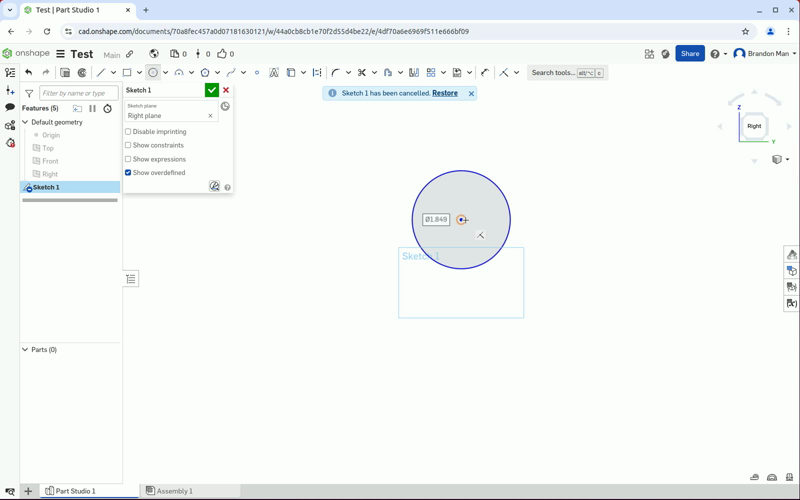
key(esc)
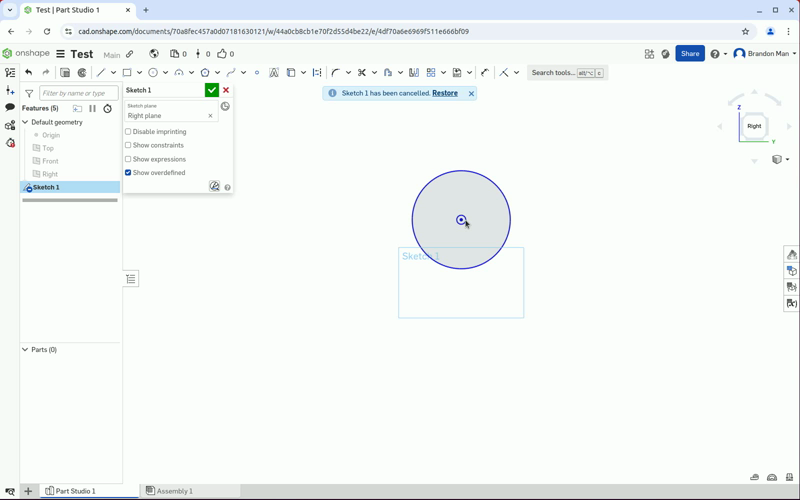
mouse_move(429, 241)
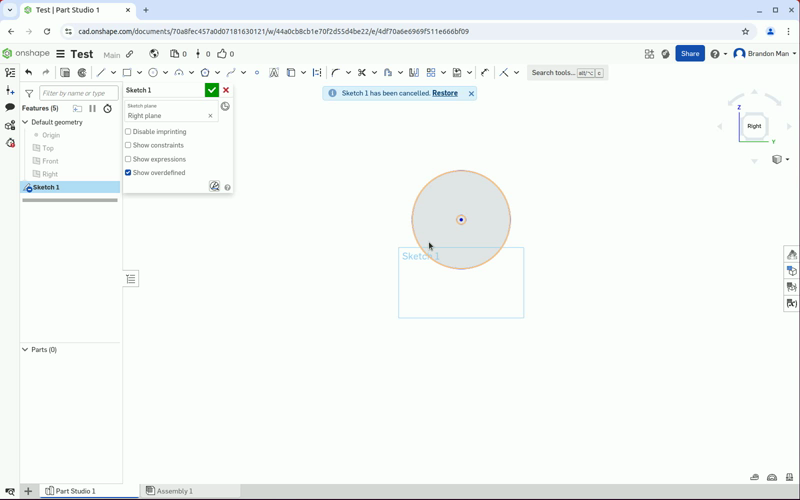
click(429, 241)
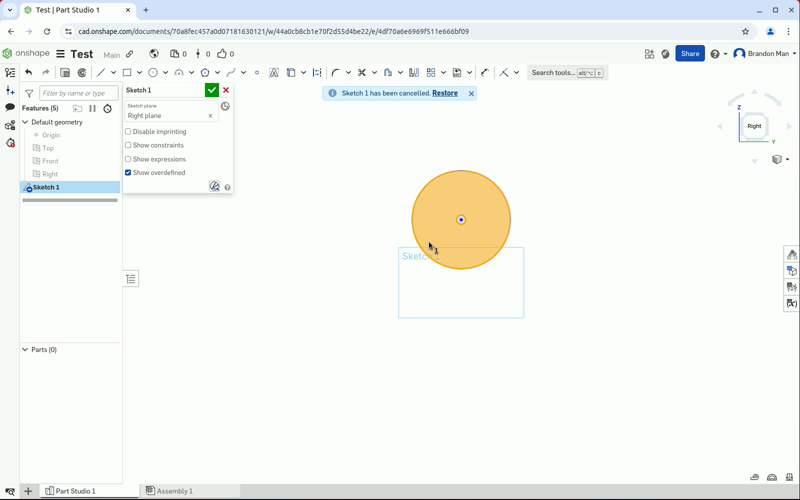
mouse_move(73, 352)
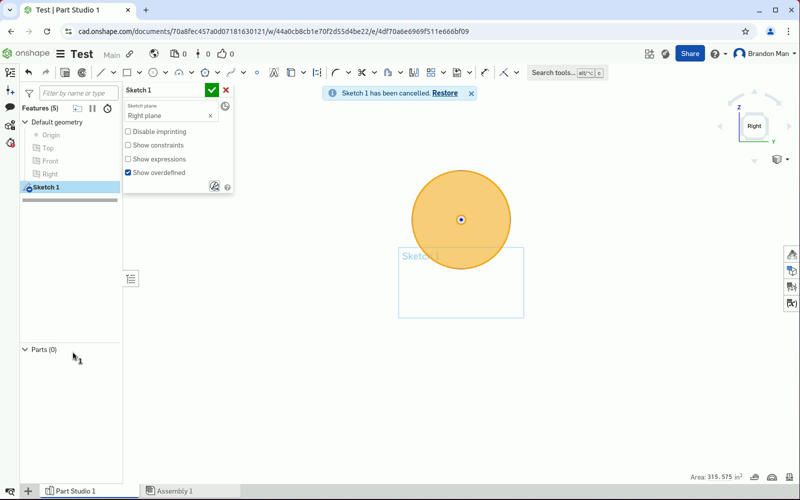
key(shift+y)
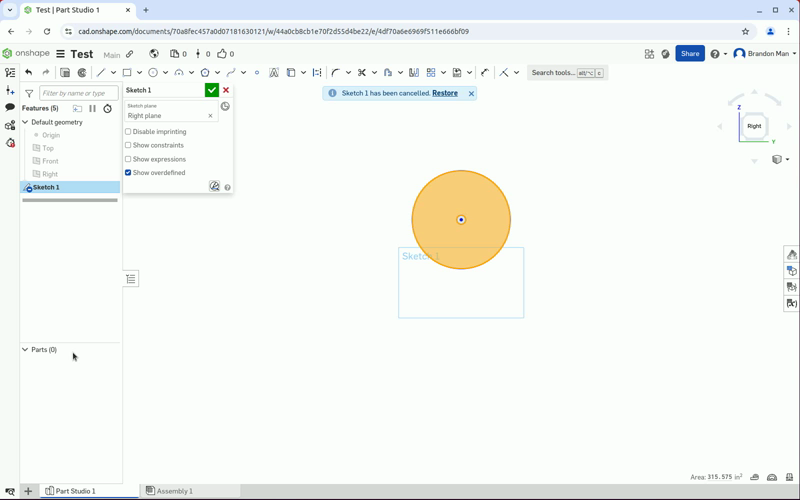
key(shift+e)
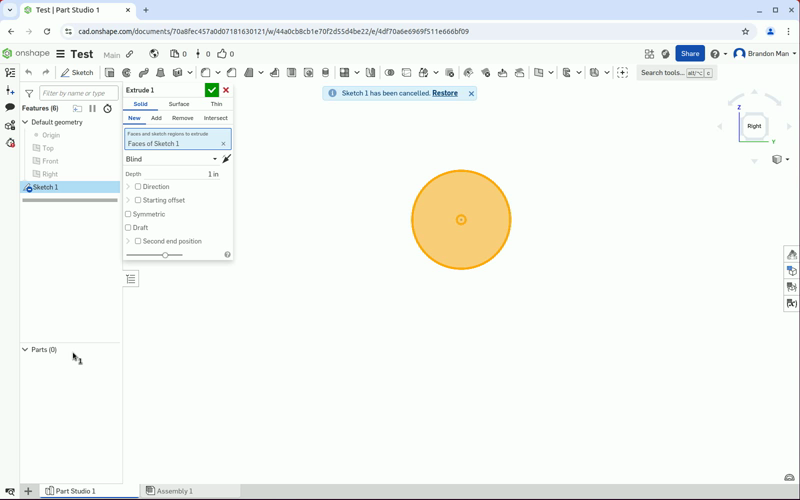
mouse_move(143, 106)
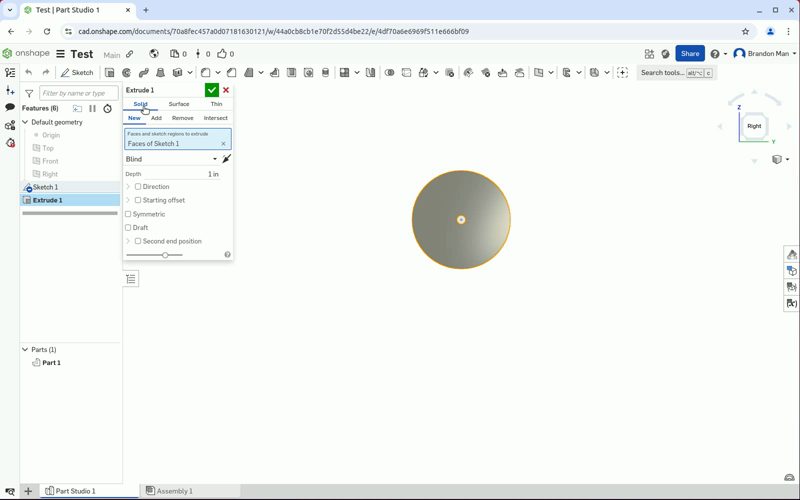
click(143, 106)
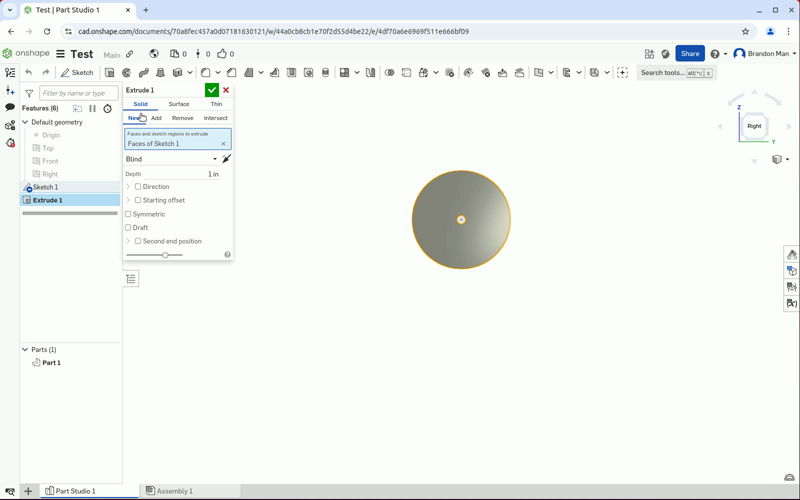
mouse_move(137, 120)
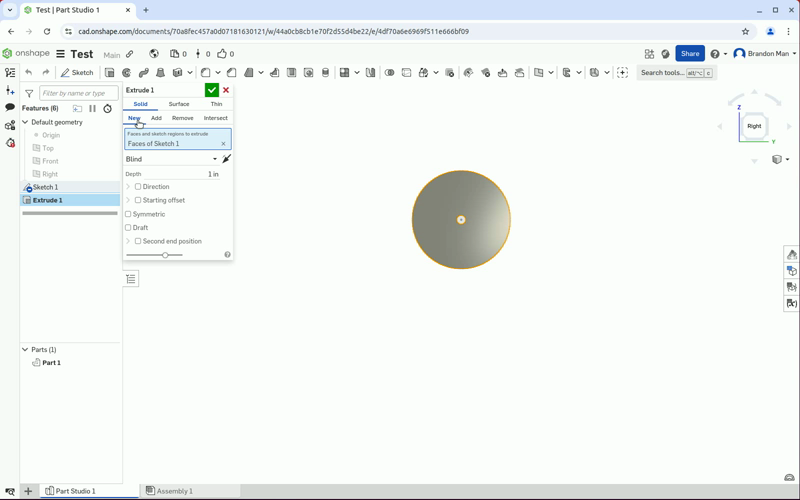
click(137, 120)
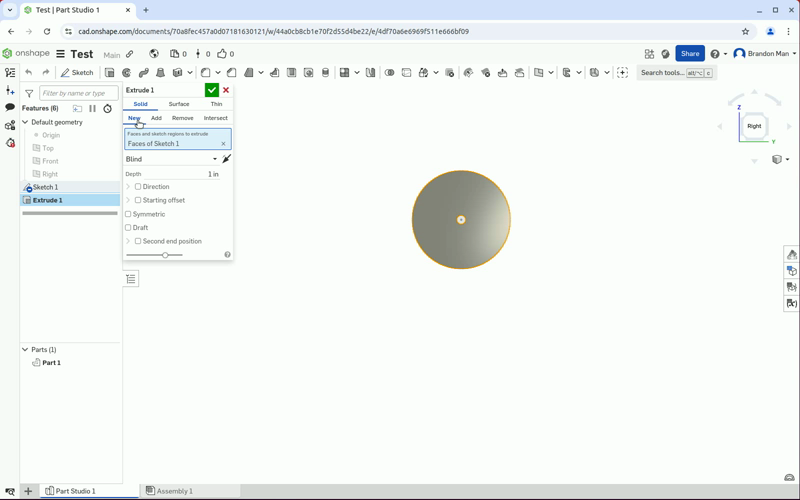
key(tab, 4)
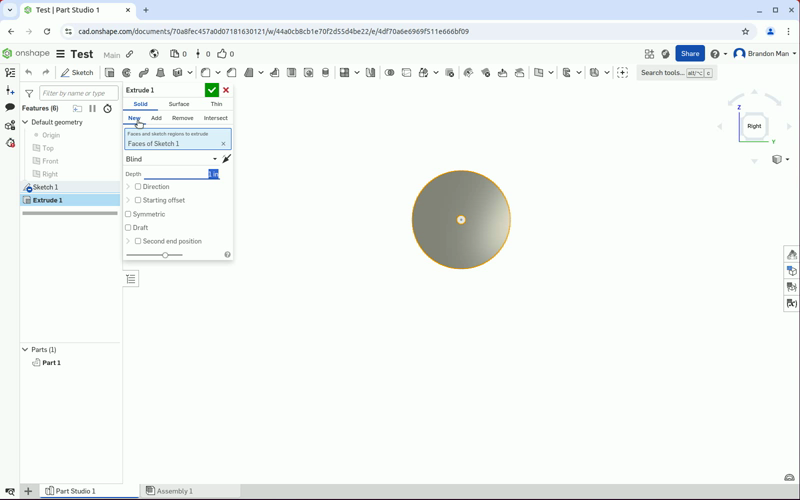
text(4.574)
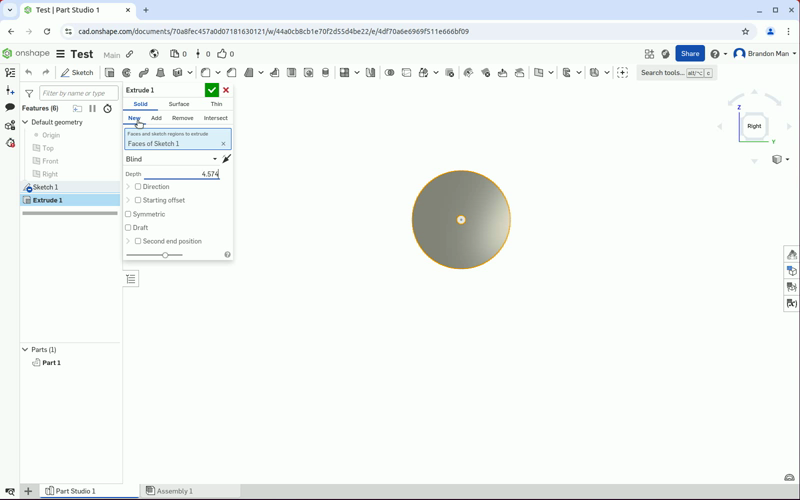
key(tab, 3)
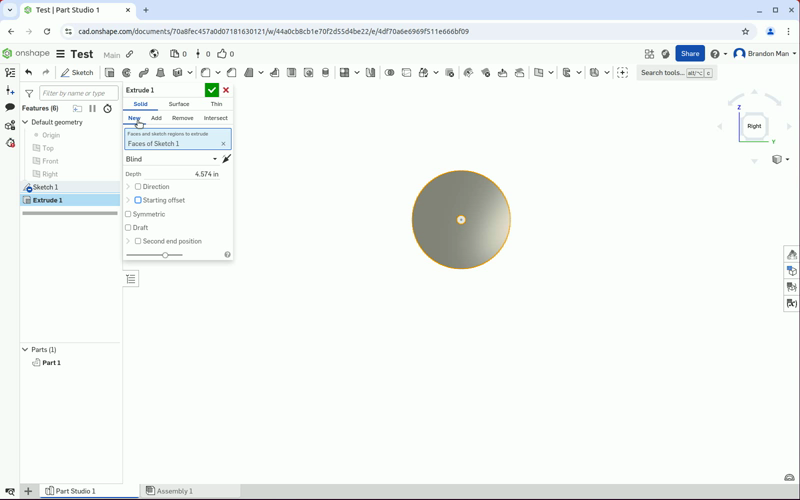
key(tab, 2)
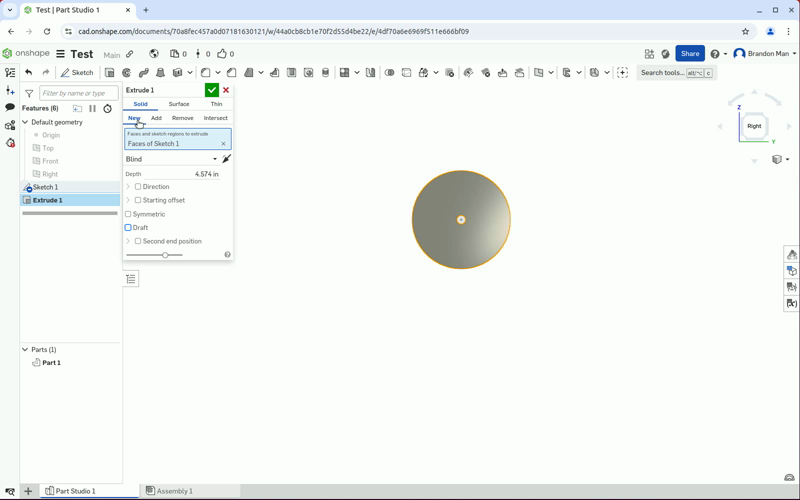
key(space)
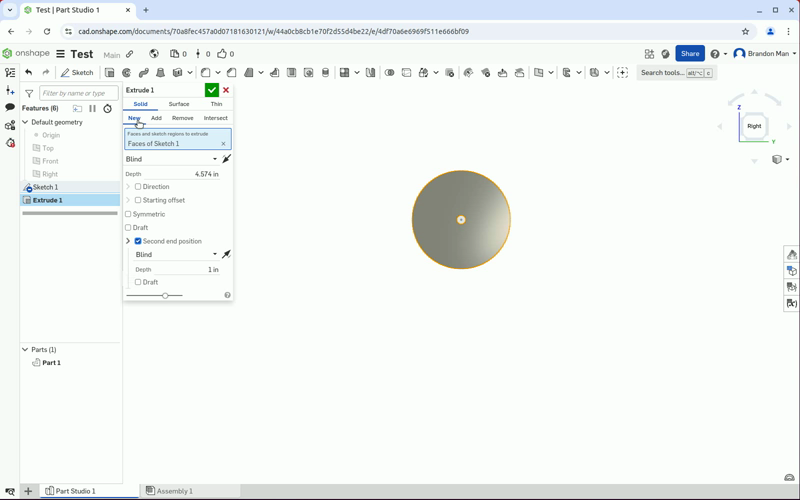
key(tab, 3)
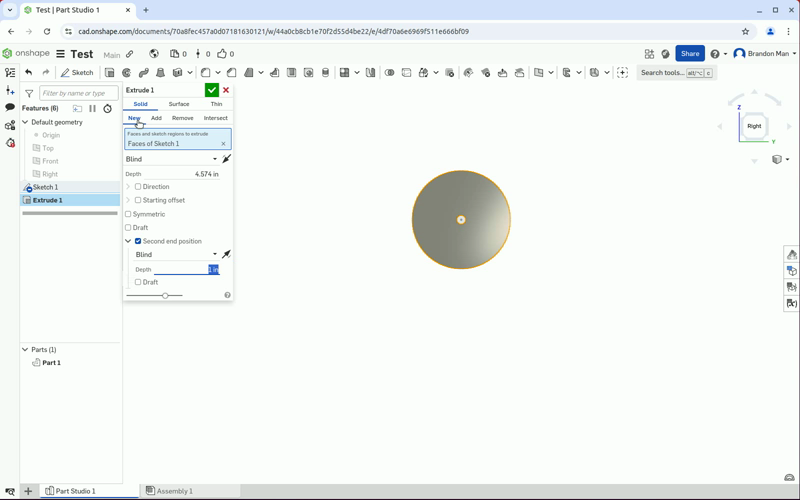
text(4.574)
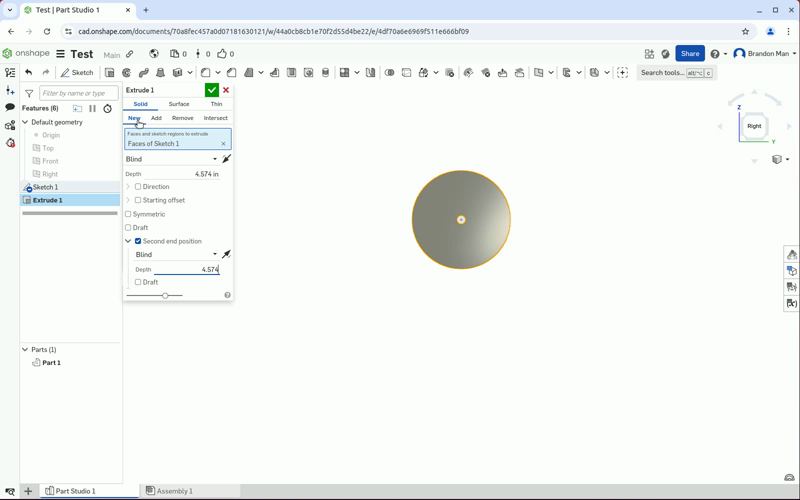
key(enter)
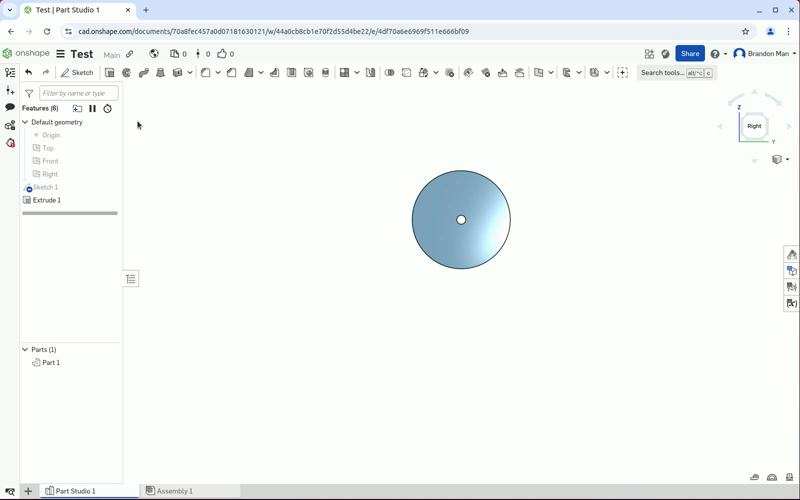
key(shift+h)
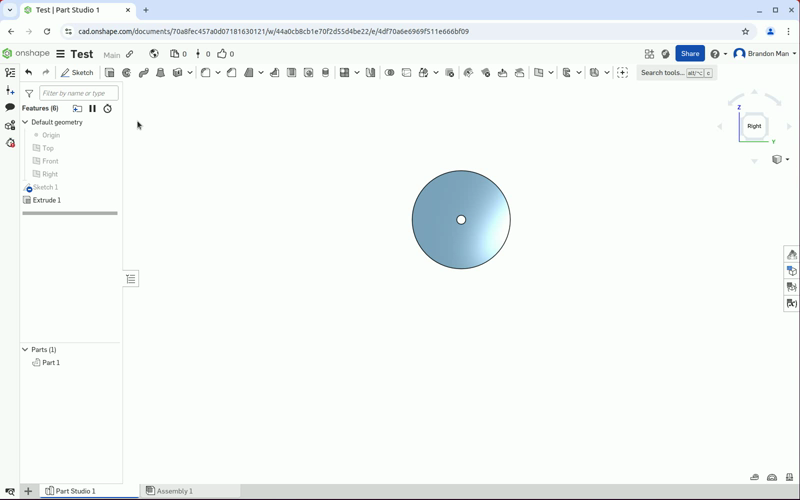
key(shift+h)
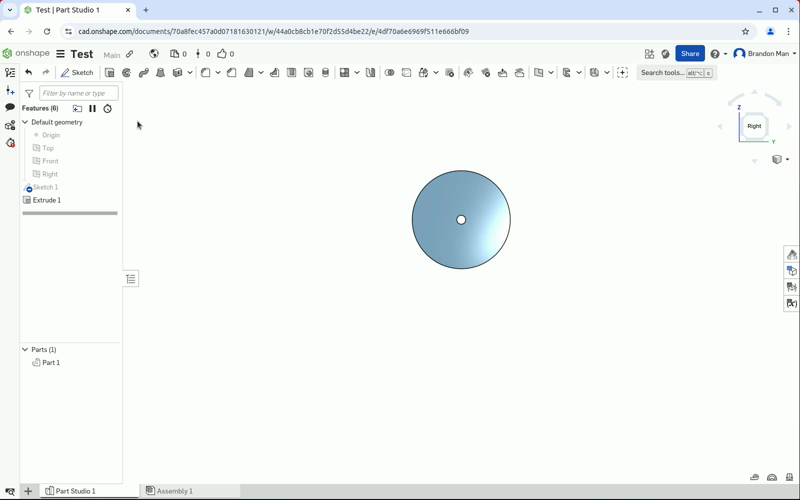
mouse_move(73, 189)
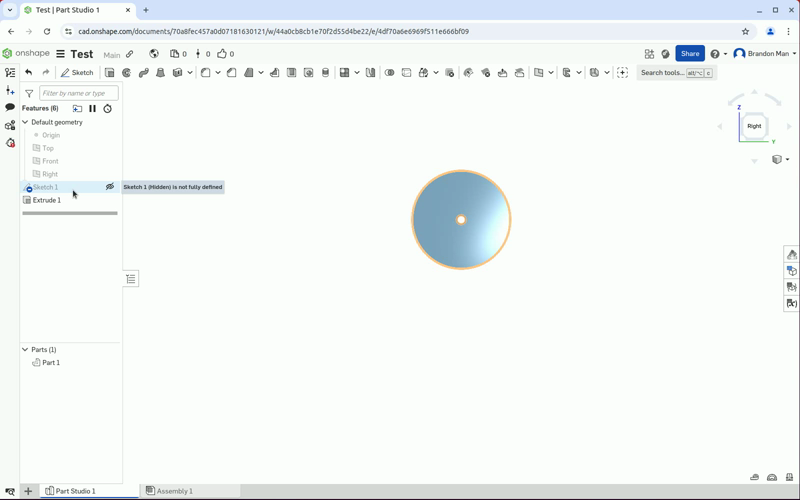
click(73, 189)
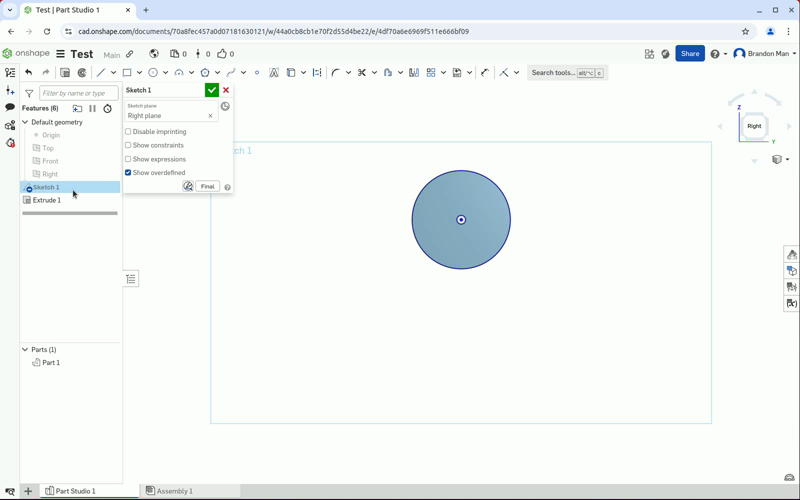
mouse_move(229, 92)
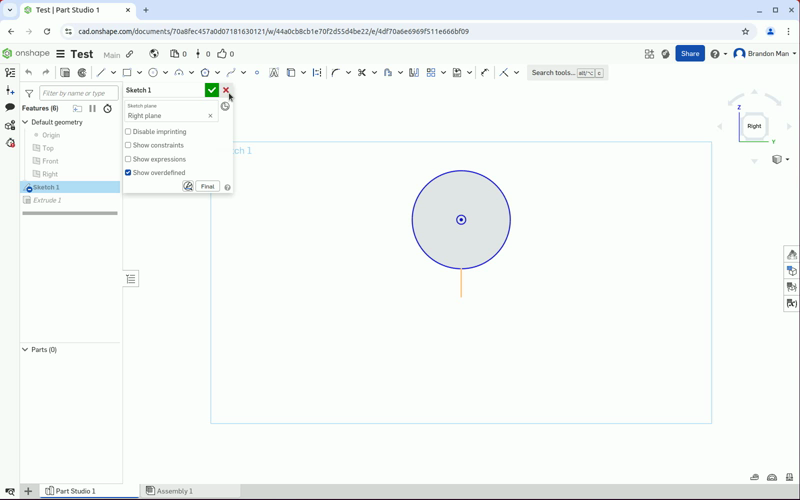
click(229, 92)
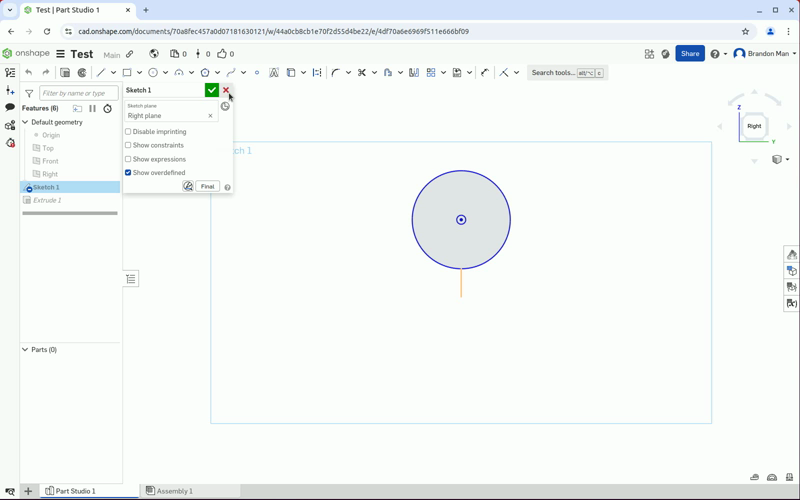
key(shift+s)
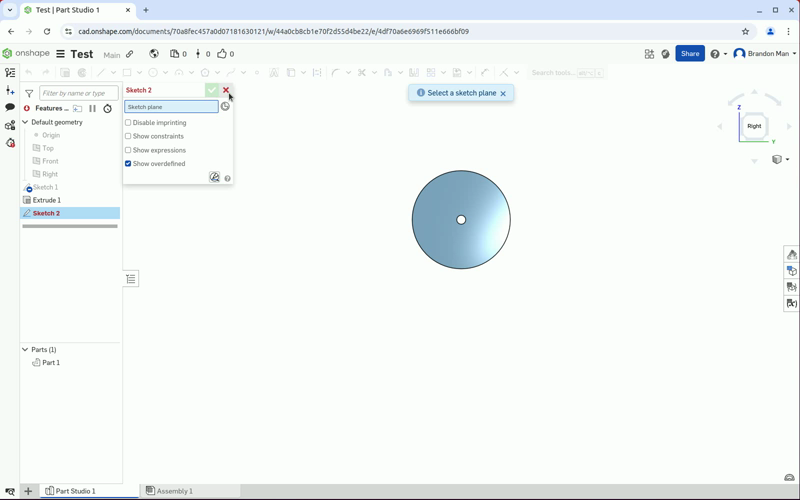
mouse_move(73, 176)
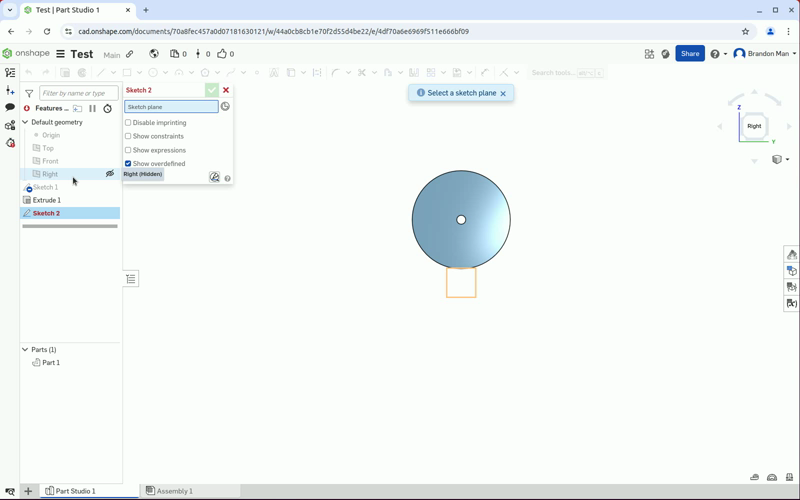
click(73, 176)
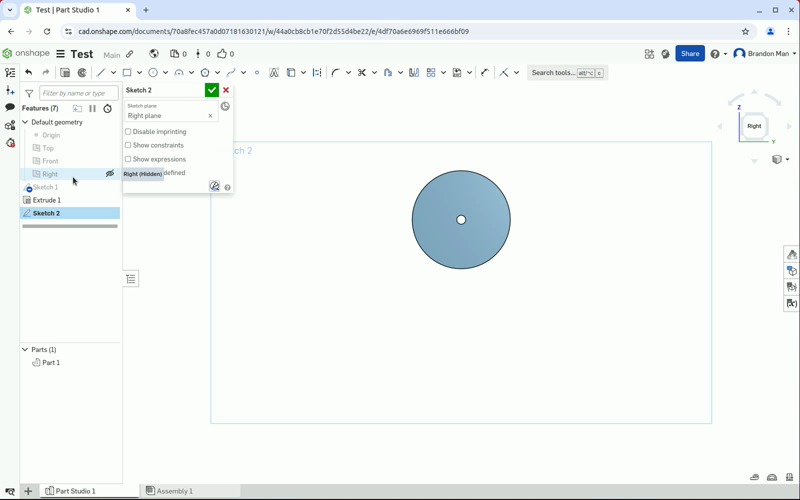
mouse_move(73, 352)
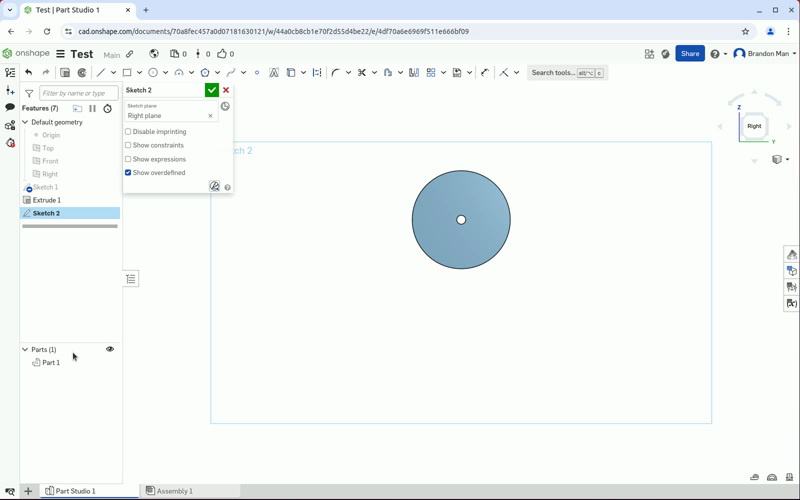
key(y)
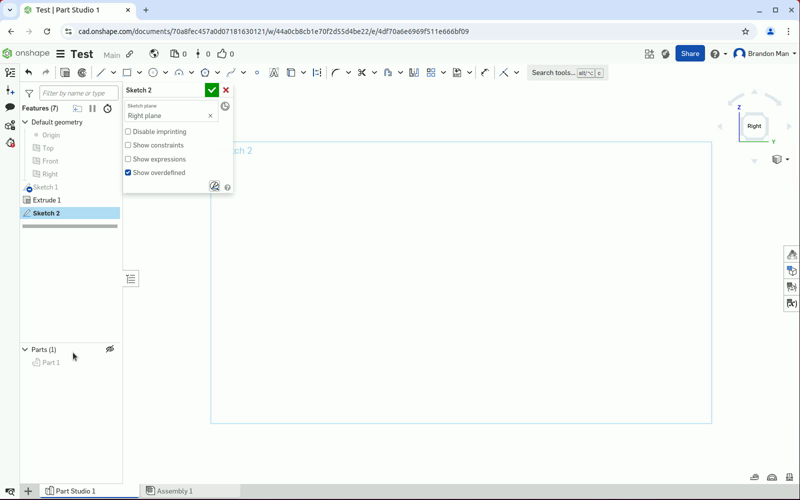
key(l)
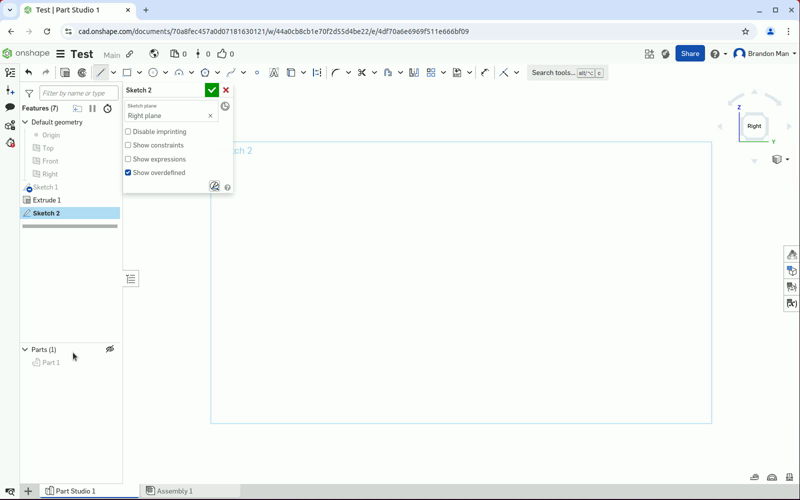
key_down(shift)
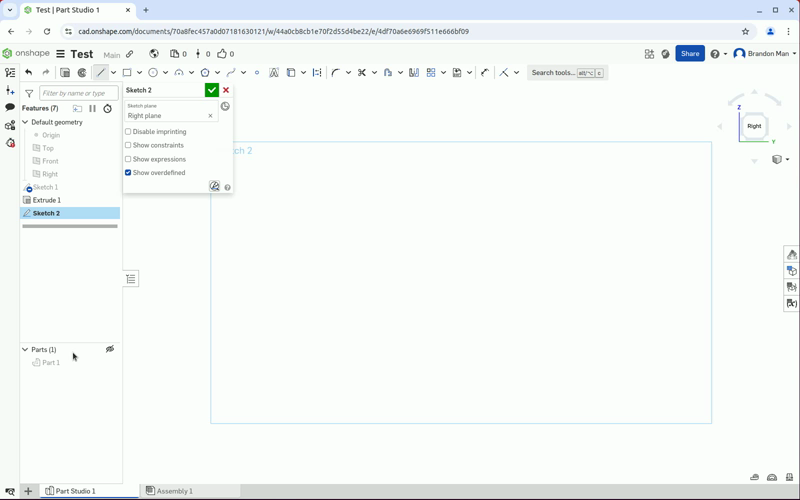
mouse_move(411, 268)
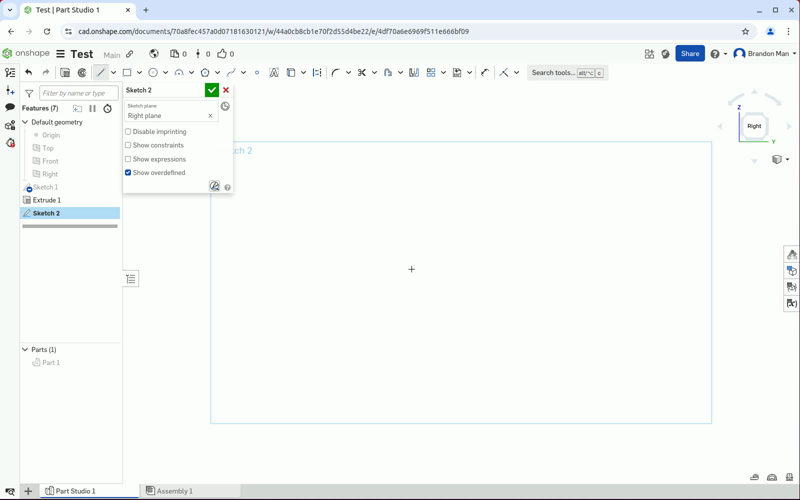
click(411, 268)
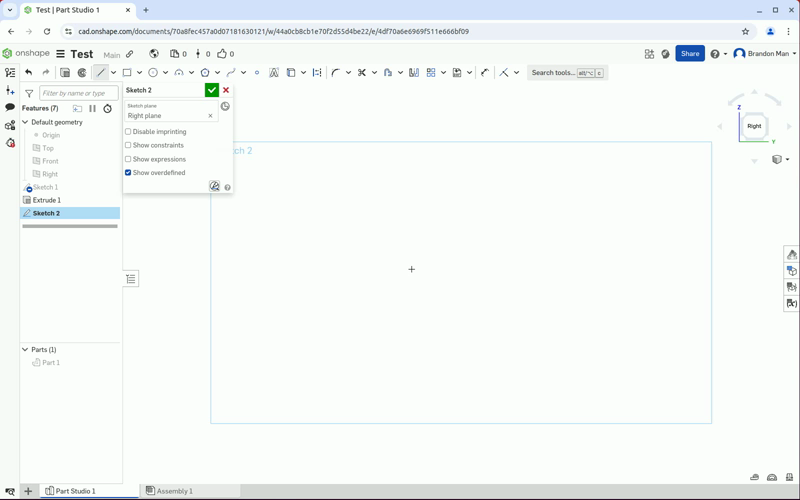
key_up(shift)
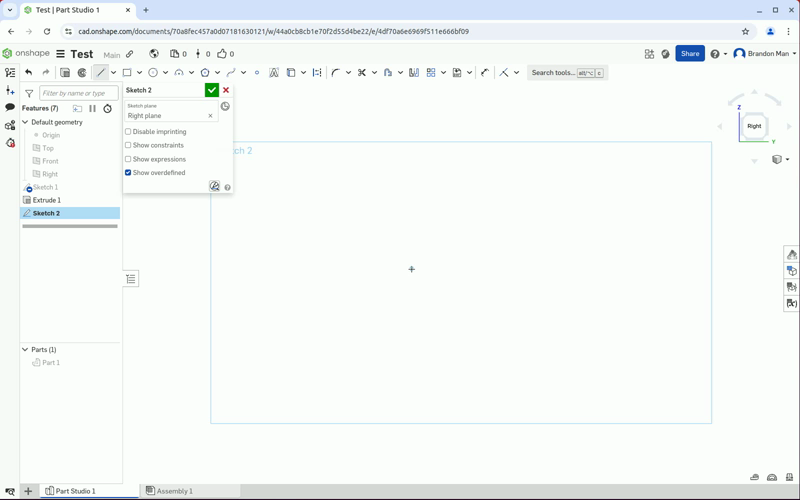
key_down(shift)
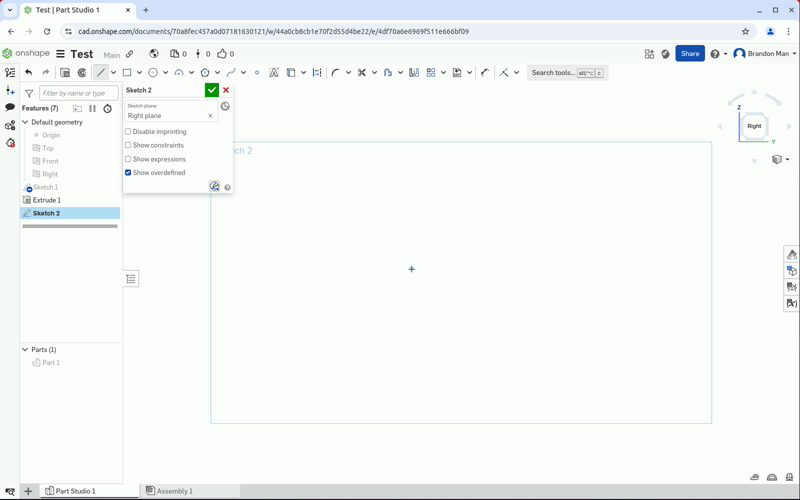
mouse_move(441, 268)
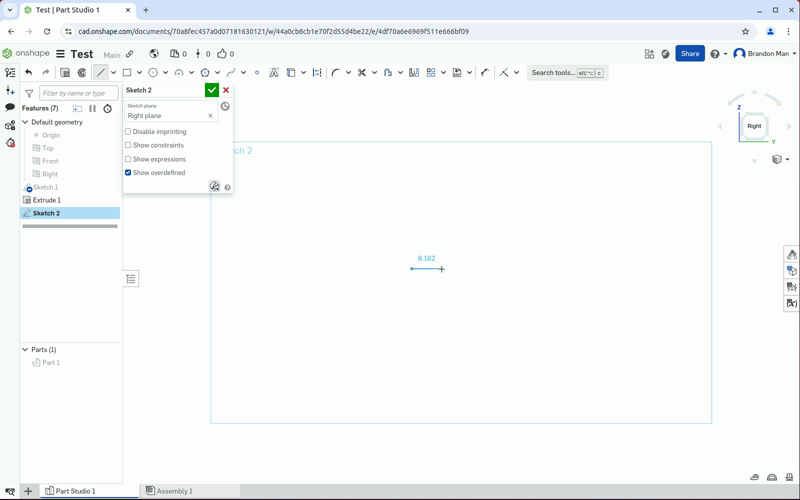
mouse_move(461, 268)
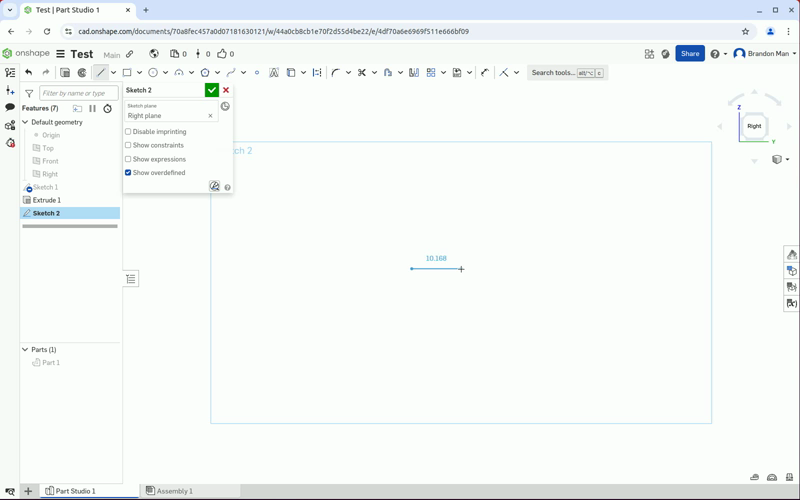
click(461, 268)
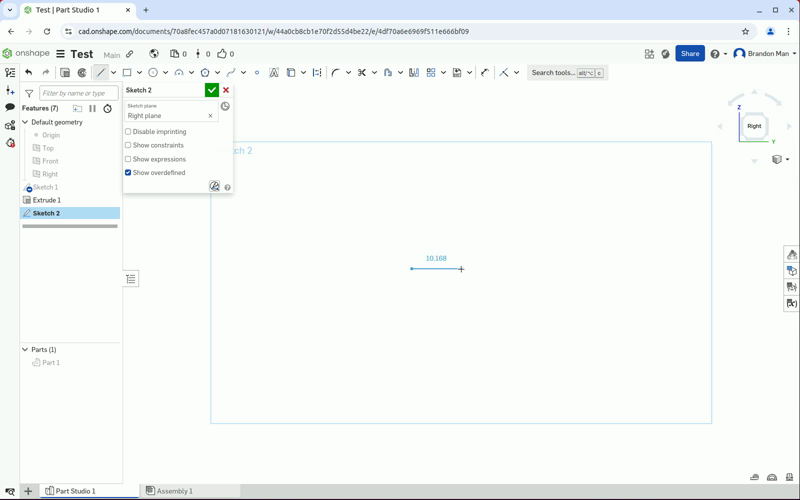
key_up(shift)
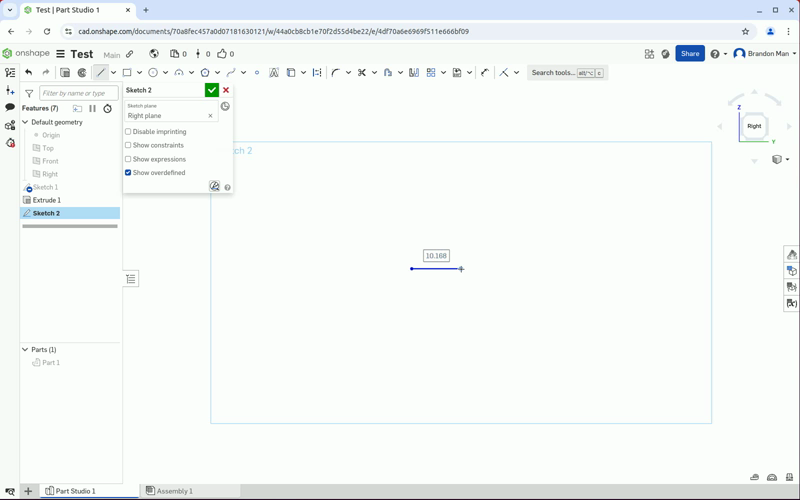
key(esc)
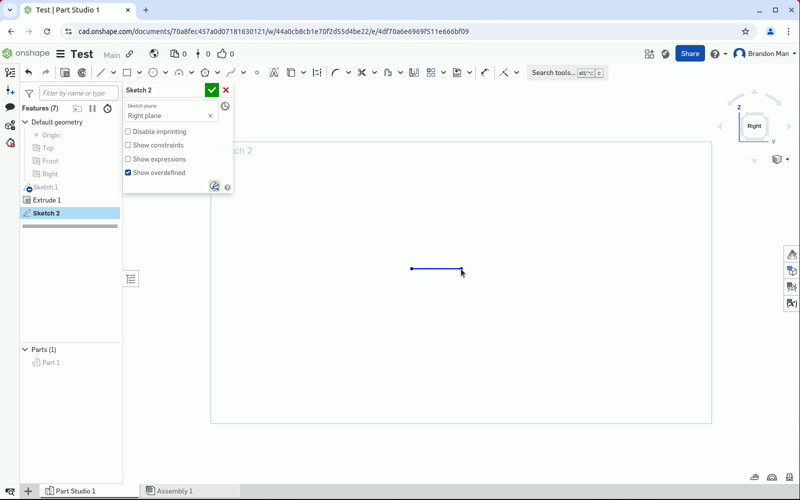
key(a)
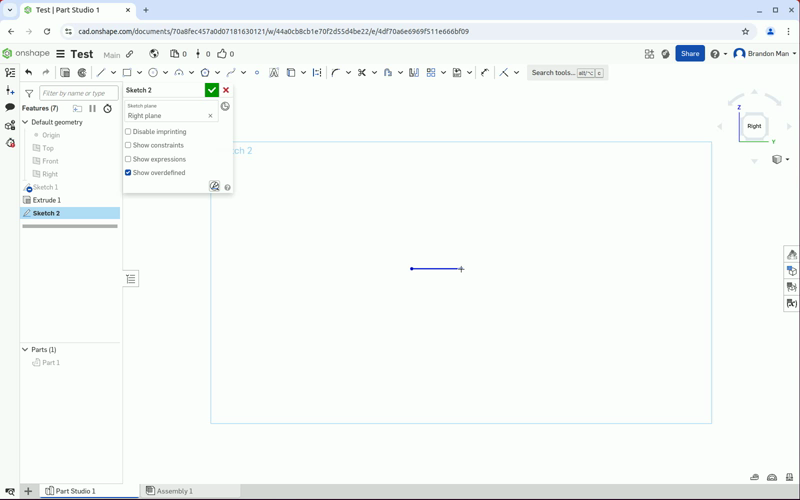
mouse_move(461, 268)
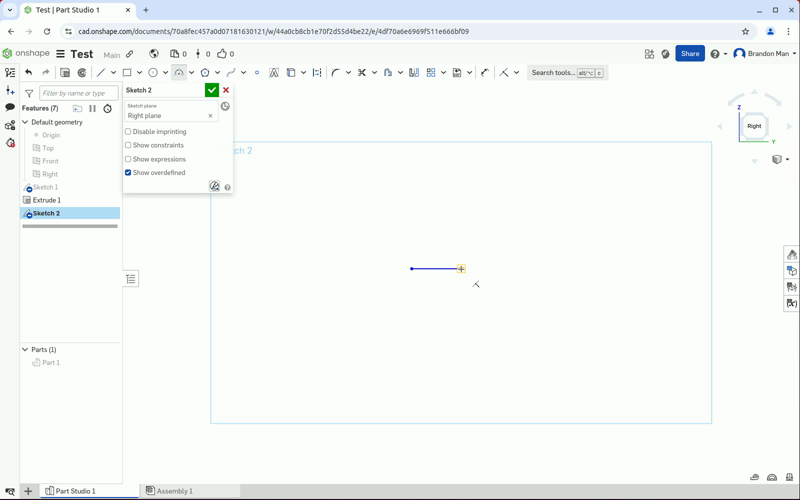
click(461, 268)
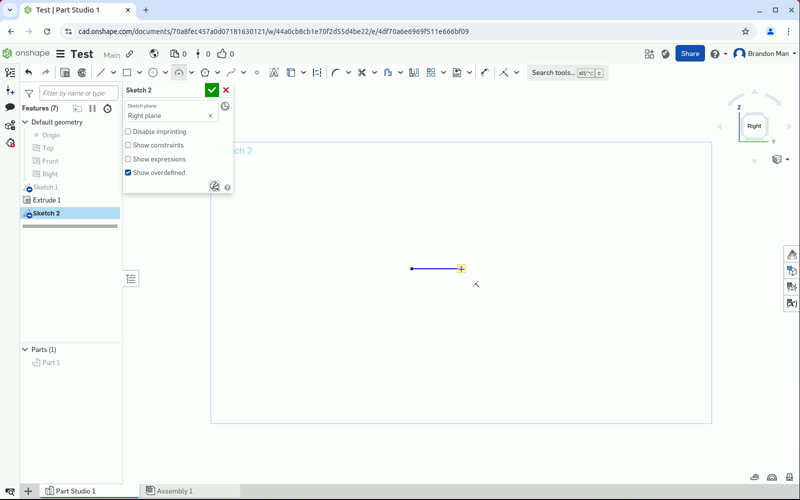
key_down(shift)
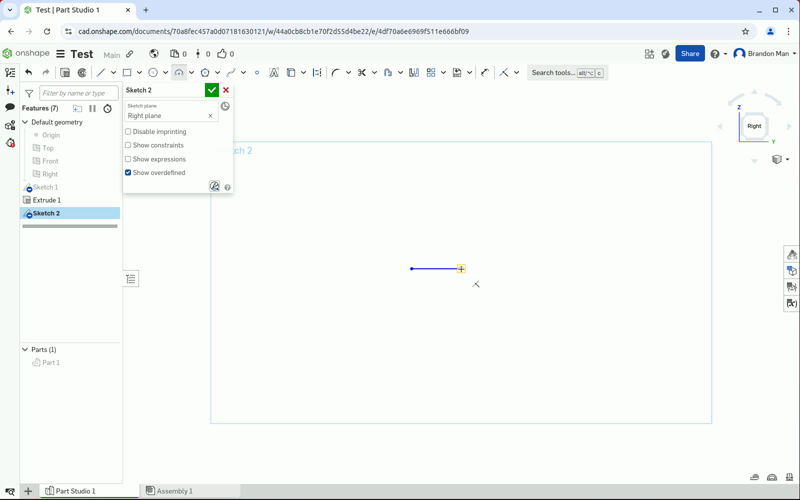
mouse_move(411, 219)
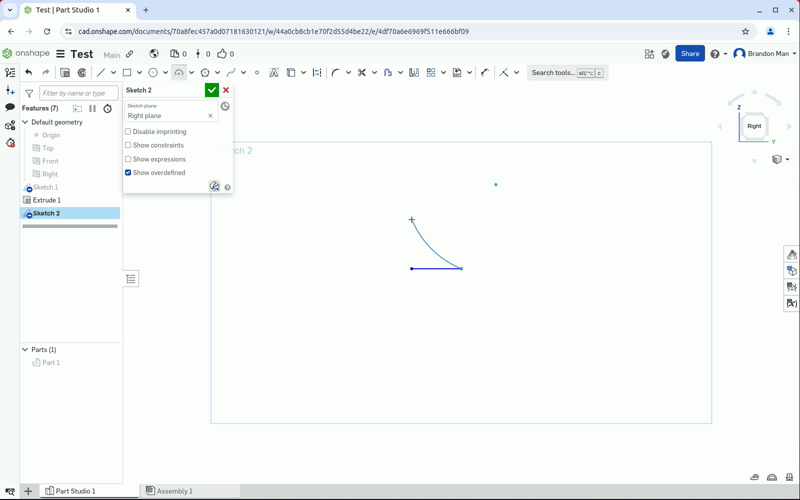
click(411, 219)
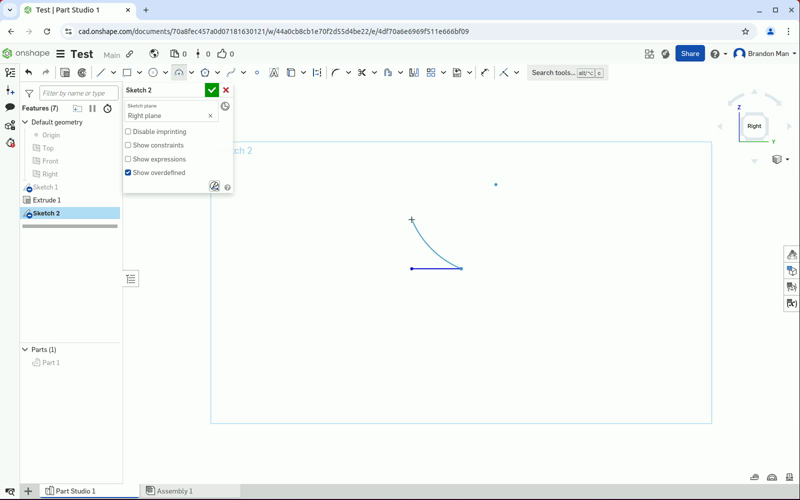
mouse_move(426, 254)
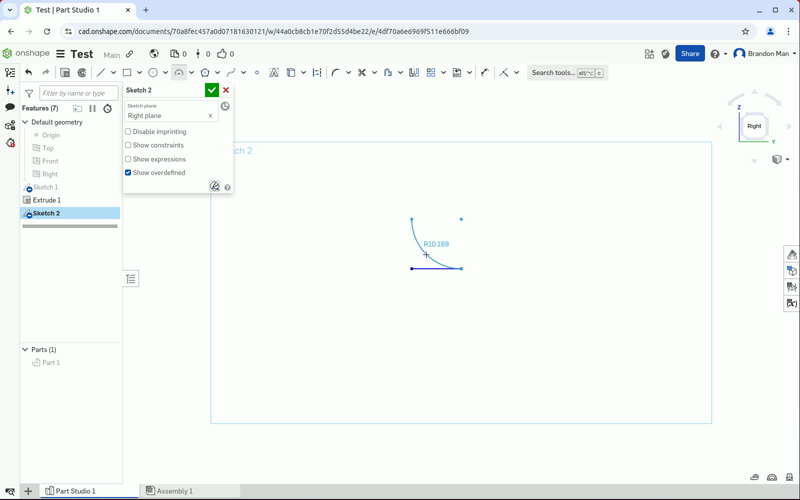
click(426, 254)
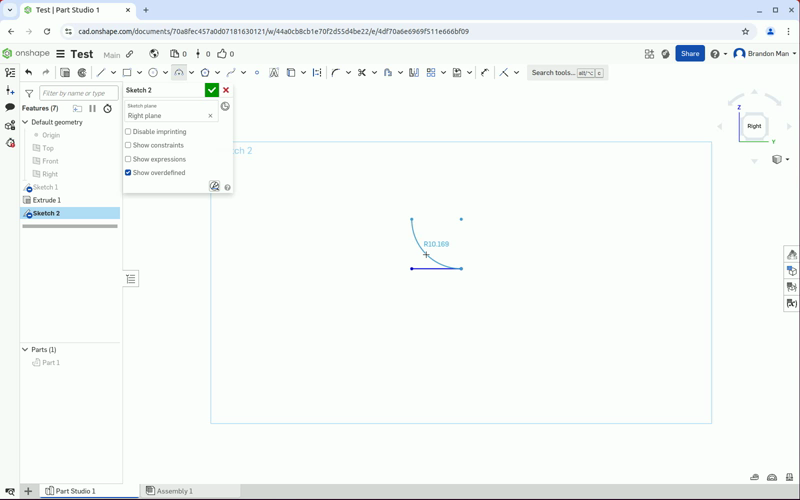
key_up(shift)
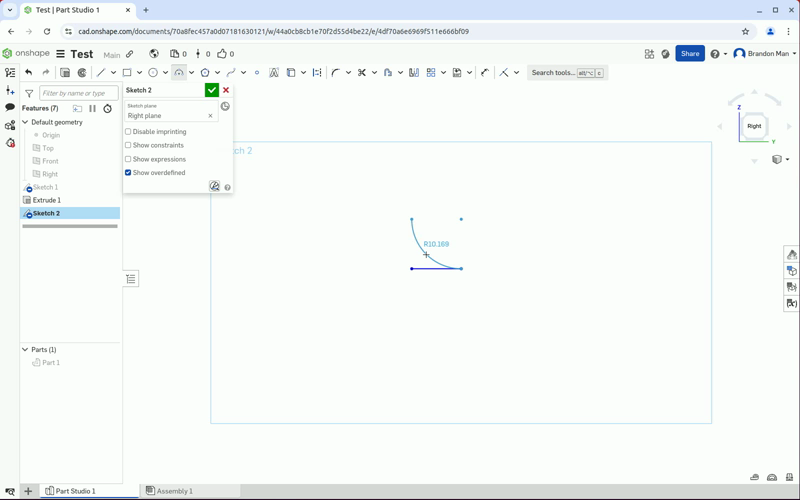
key(esc)
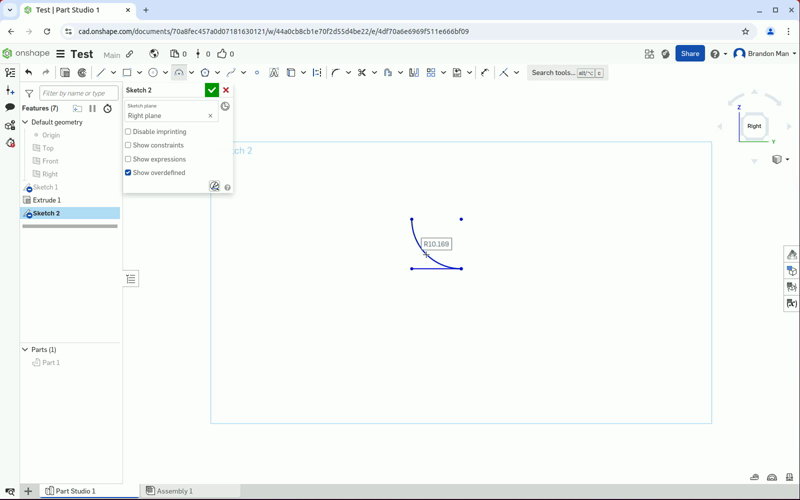
key(l)
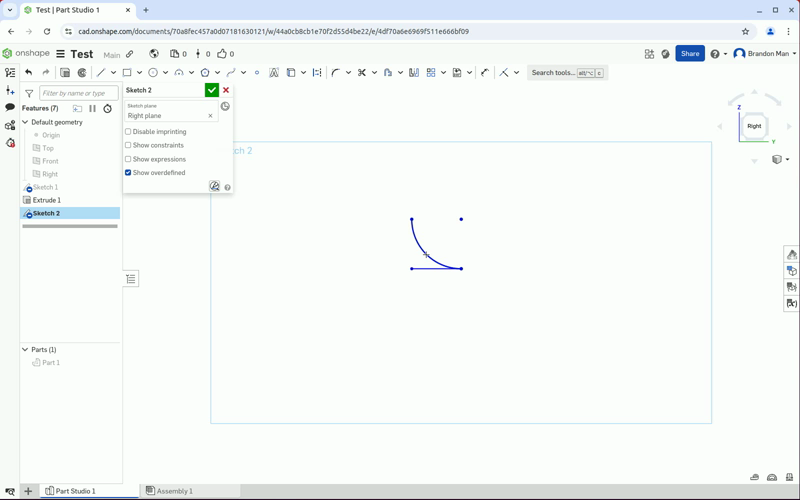
mouse_move(411, 219)
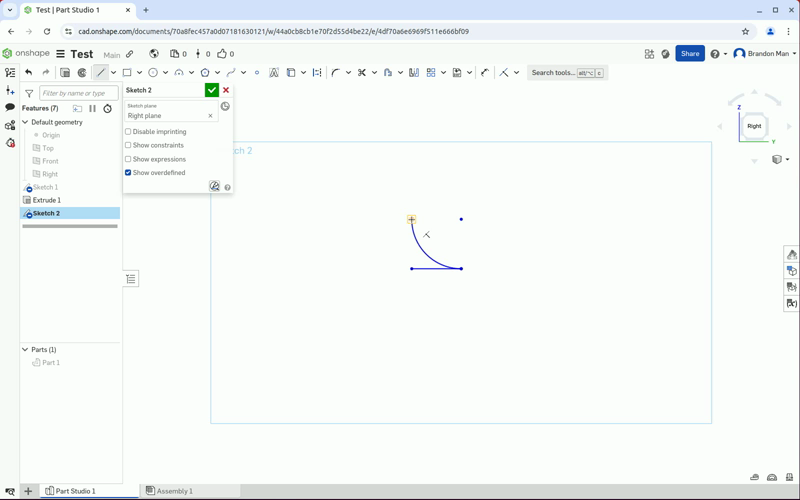
click(411, 219)
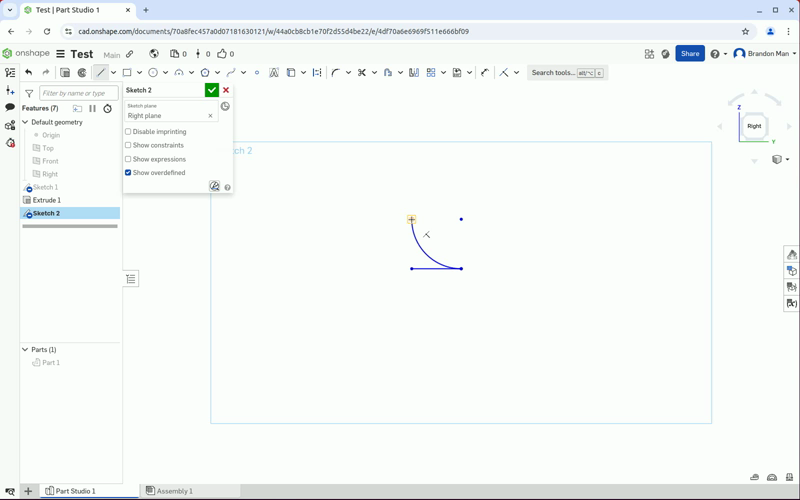
mouse_move(441, 219)
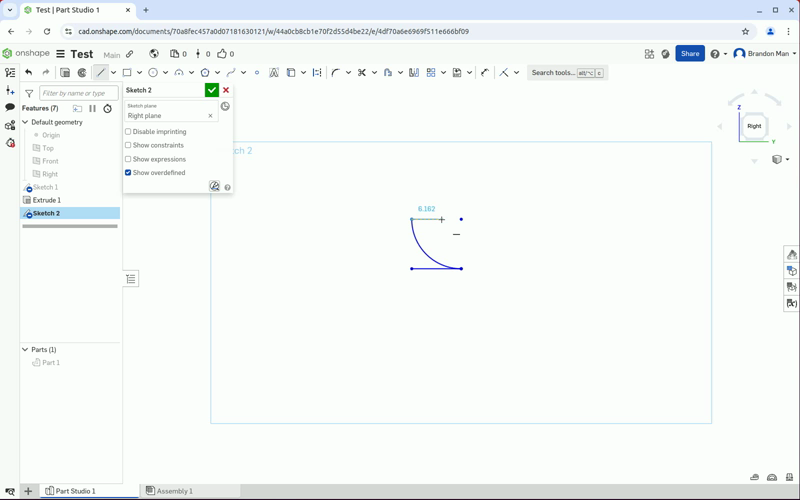
key_down(shift)
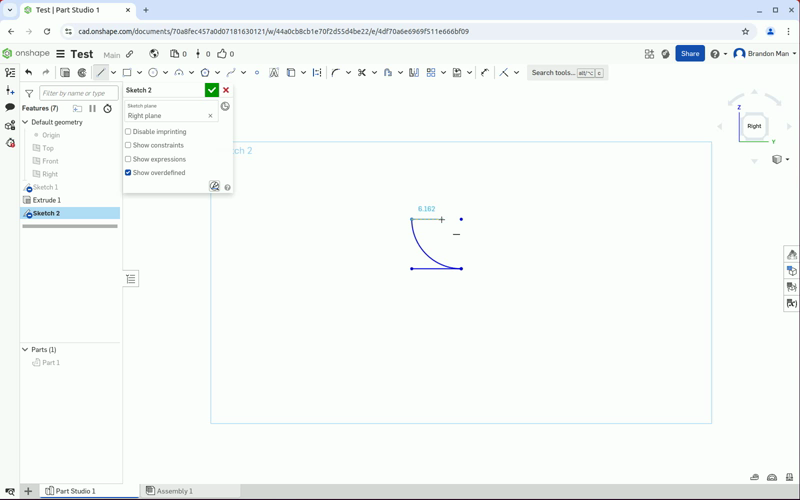
mouse_move(411, 268)
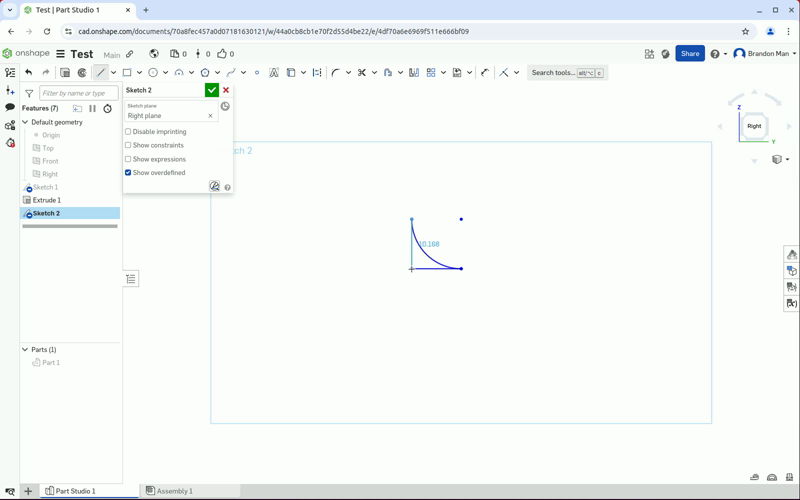
key_up(shift)
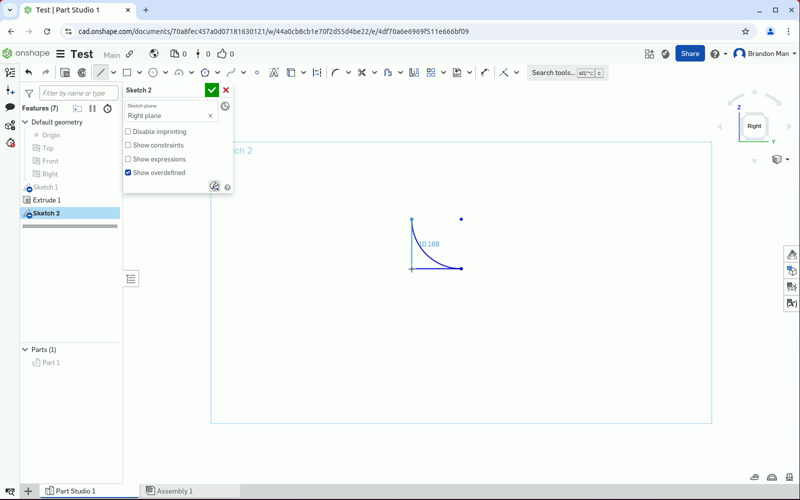
click(411, 268)
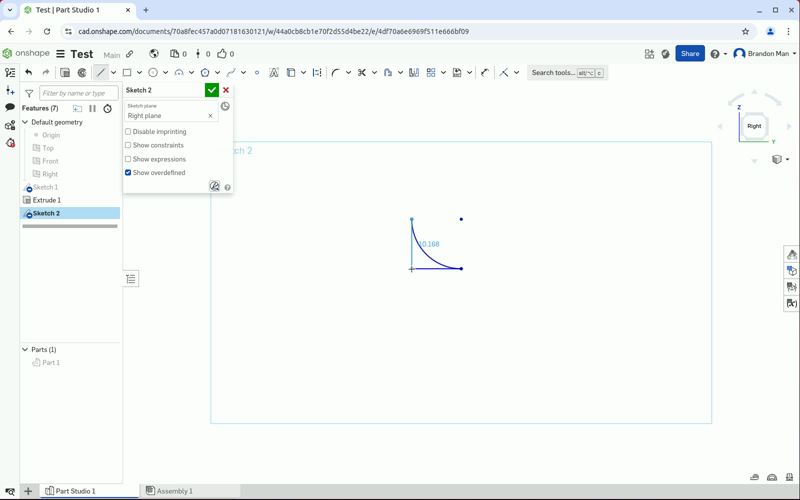
key(esc)
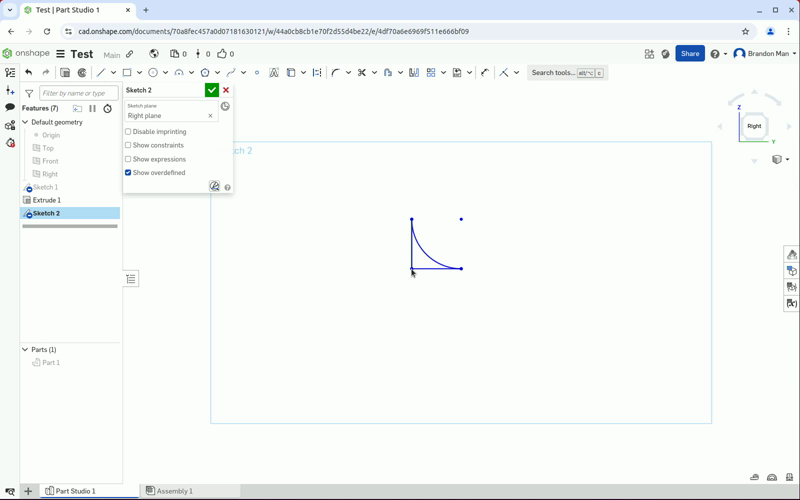
mouse_move(427, 265)
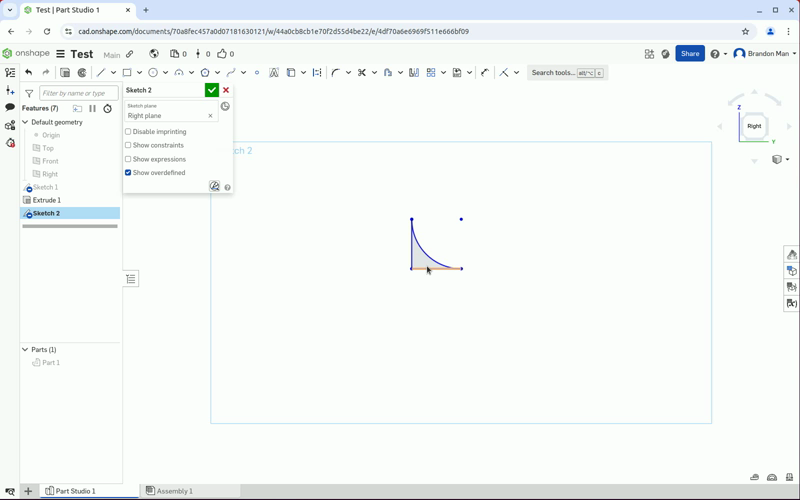
scroll(6)
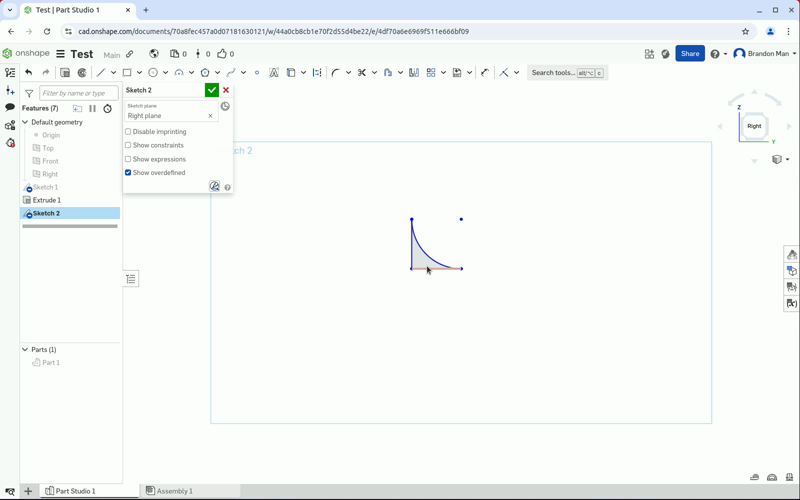
scroll(6)
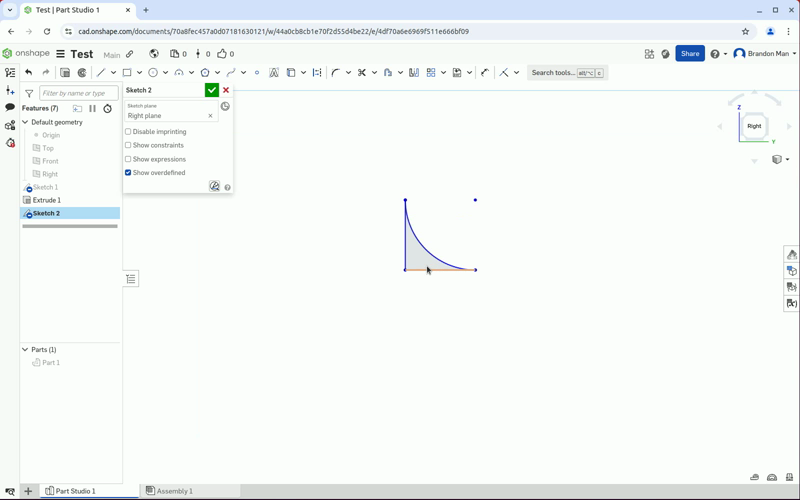
scroll(6)
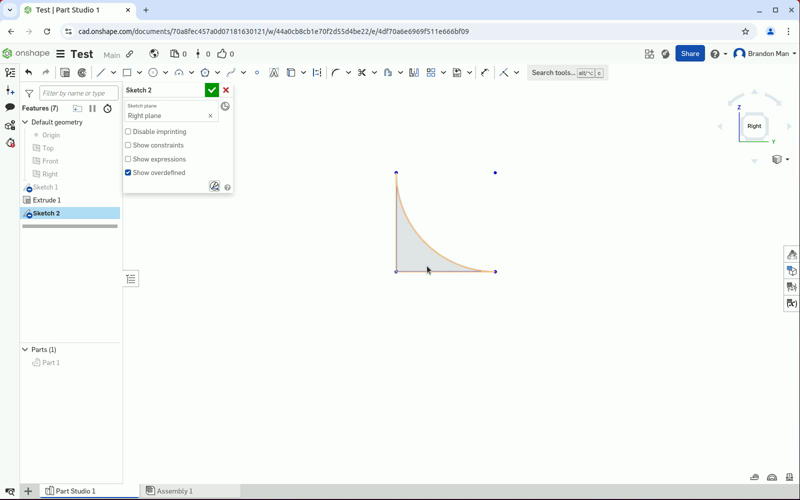
scroll(6)
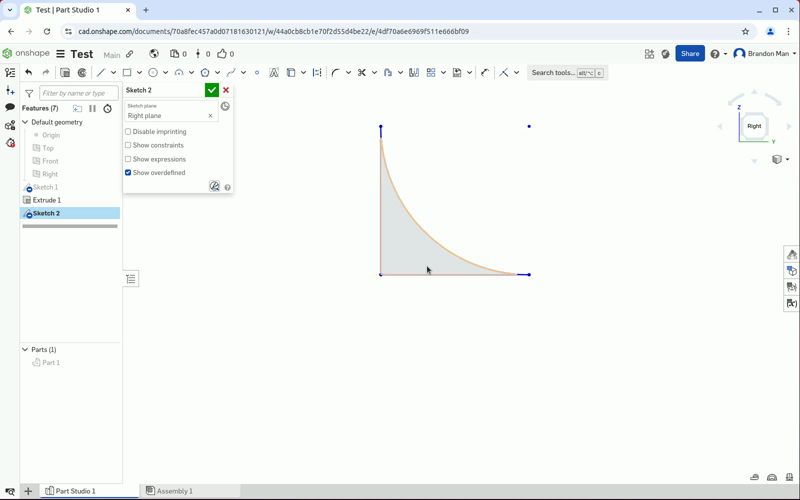
scroll(6)
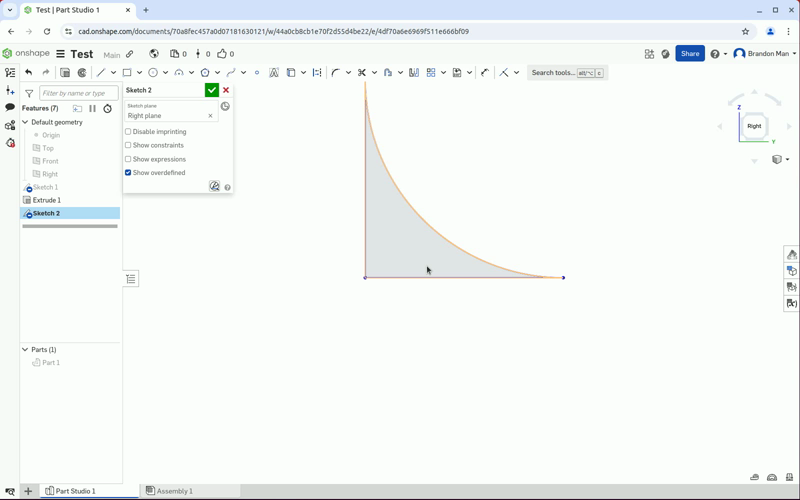
scroll(6)
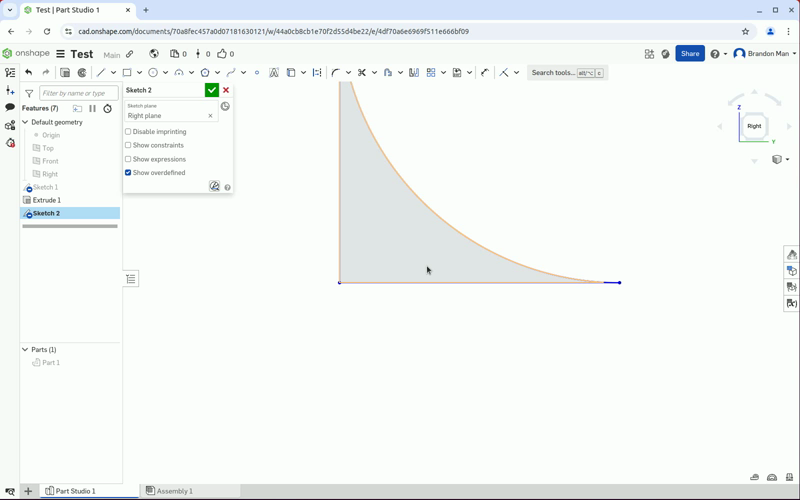
scroll(6)
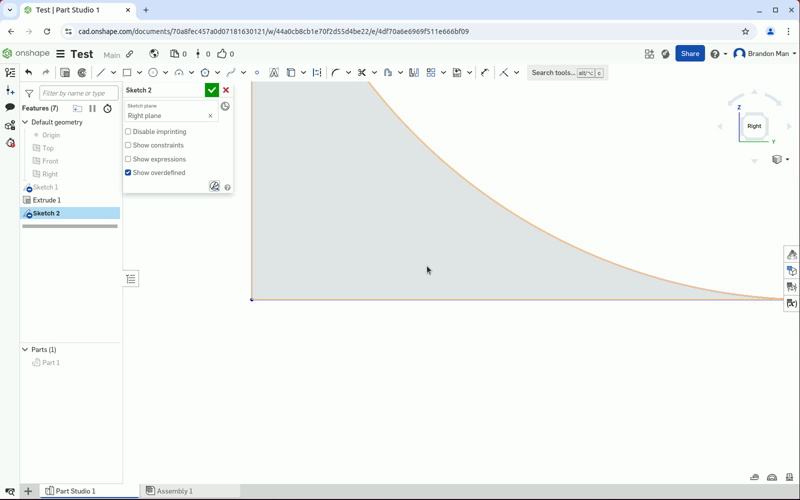
click(427, 265)
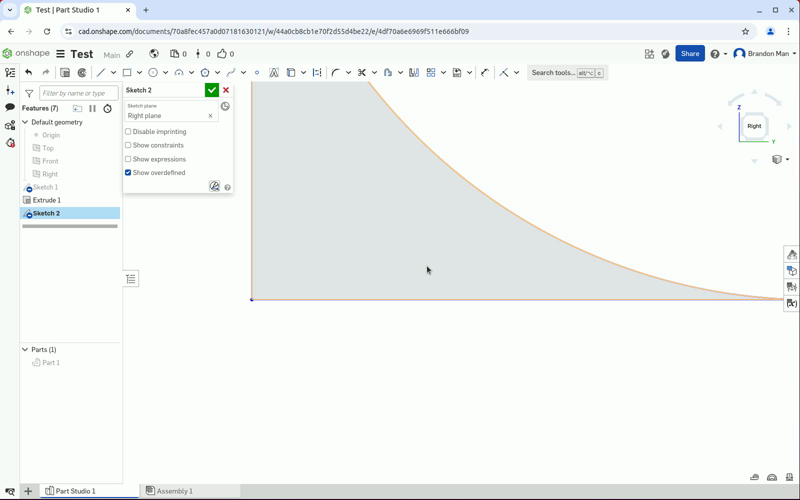
scroll(-6)
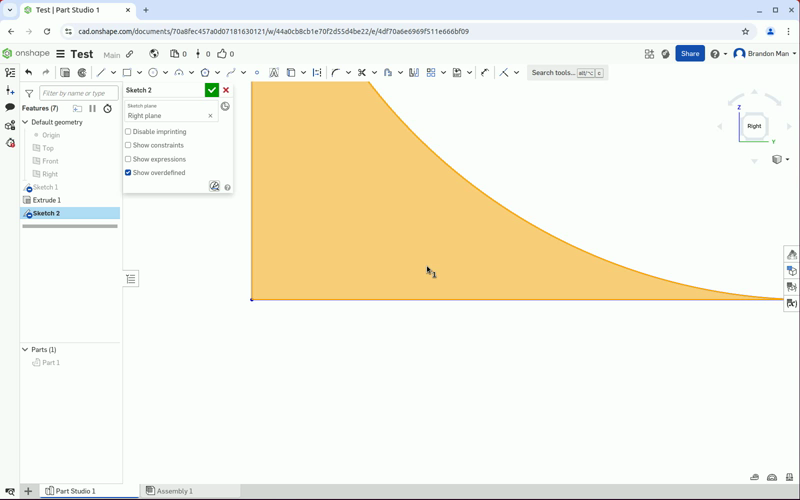
scroll(-6)
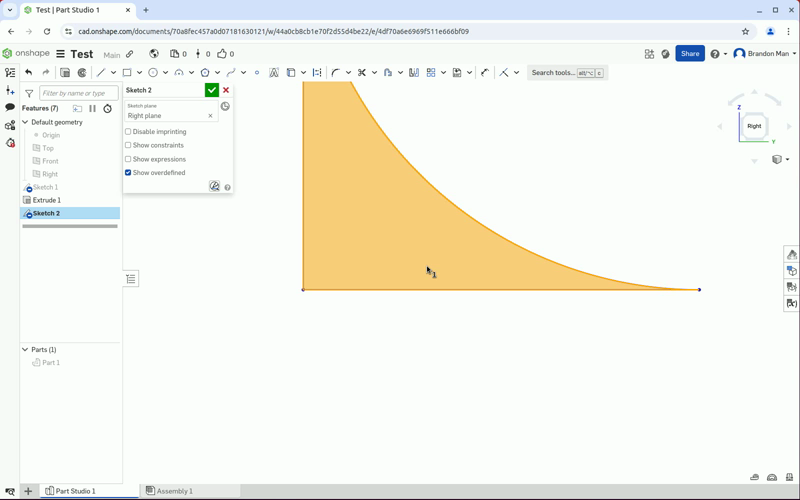
scroll(-6)
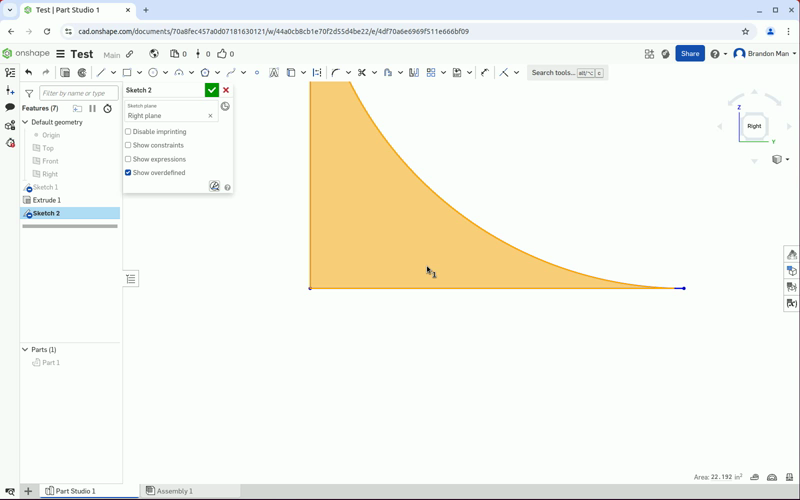
scroll(-6)
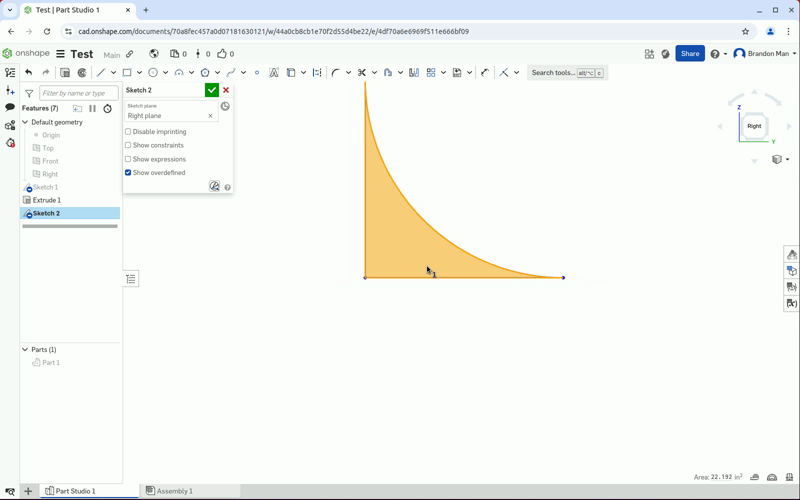
scroll(-6)
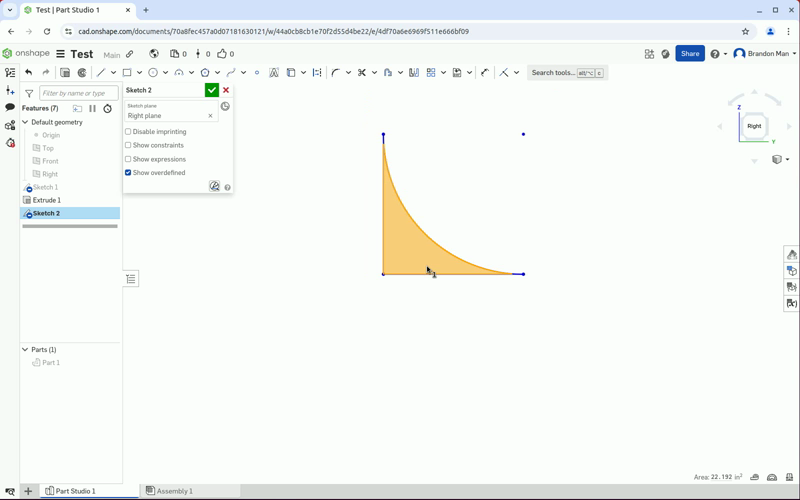
scroll(-6)
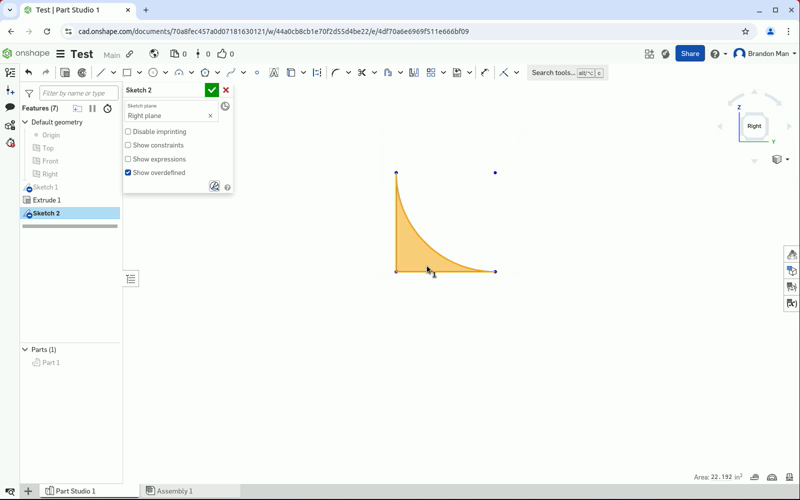
scroll(-6)
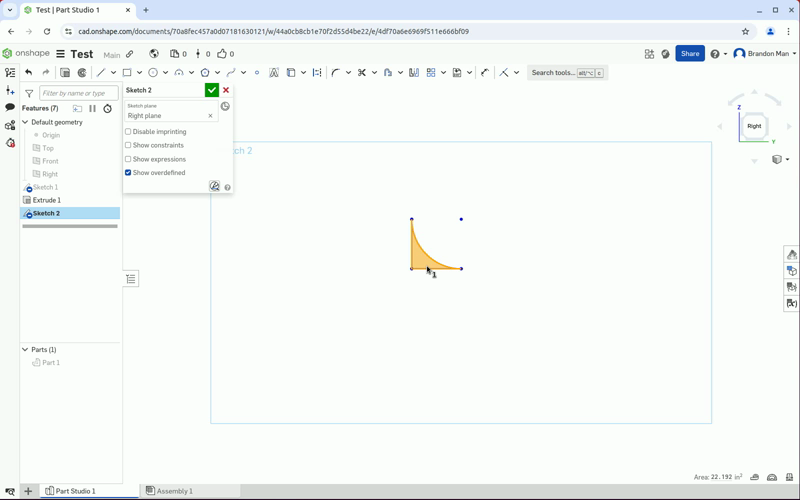
mouse_move(73, 352)
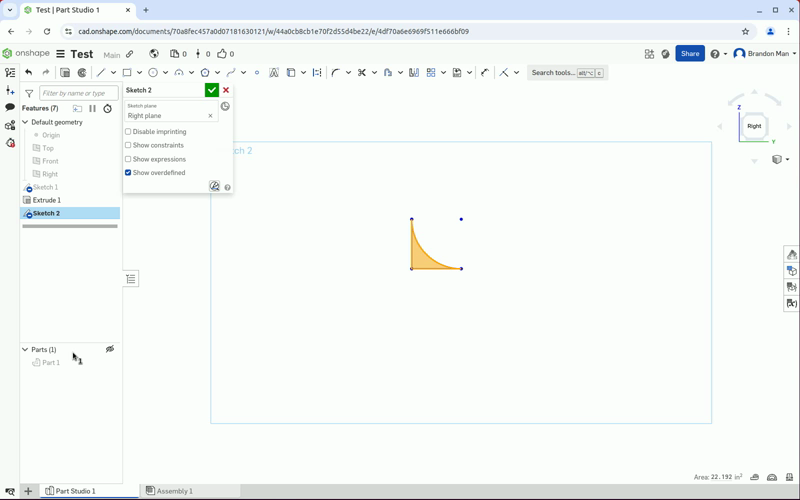
key(shift+y)
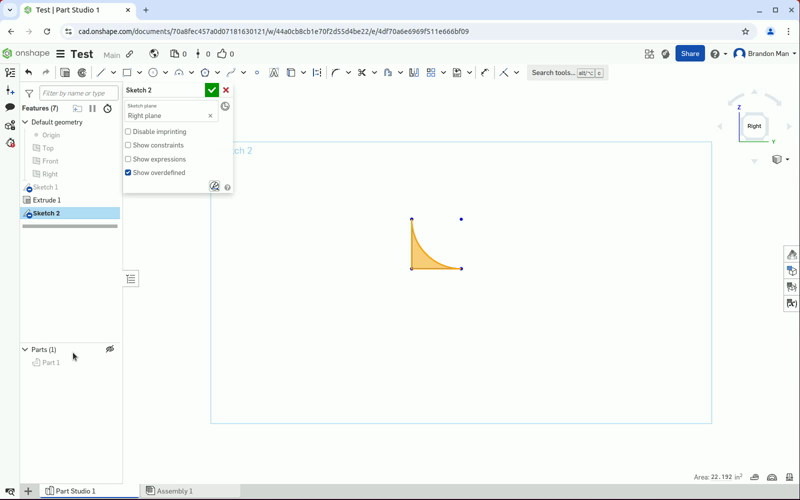
key(shift+e)
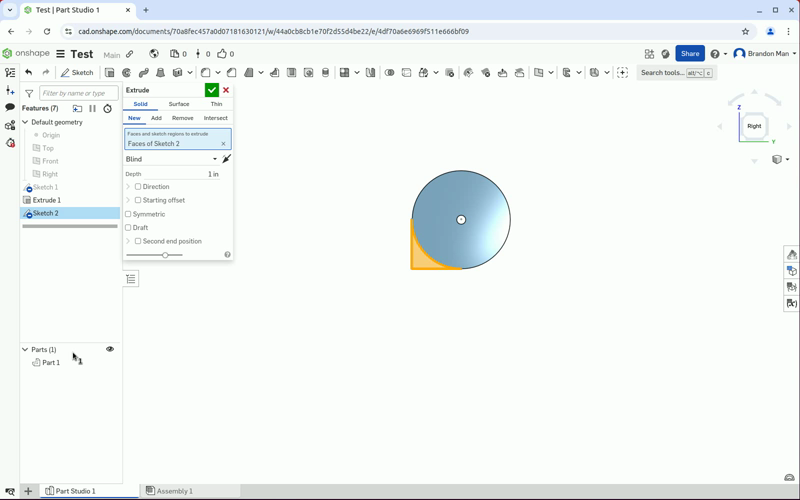
mouse_move(143, 106)
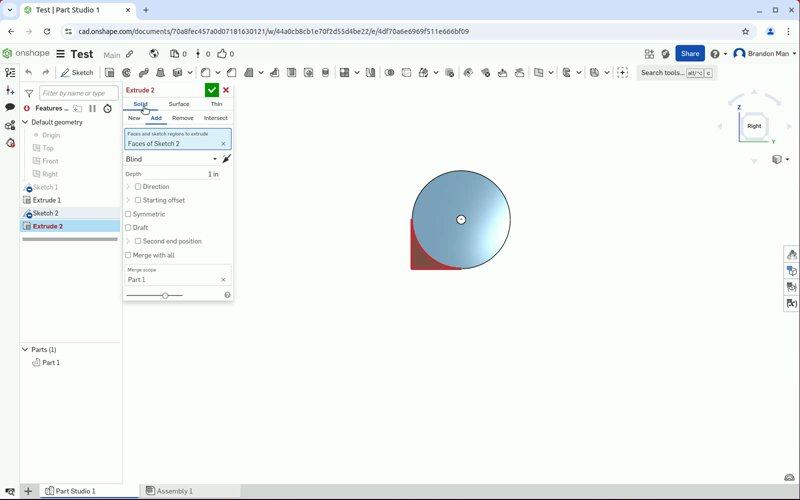
click(143, 106)
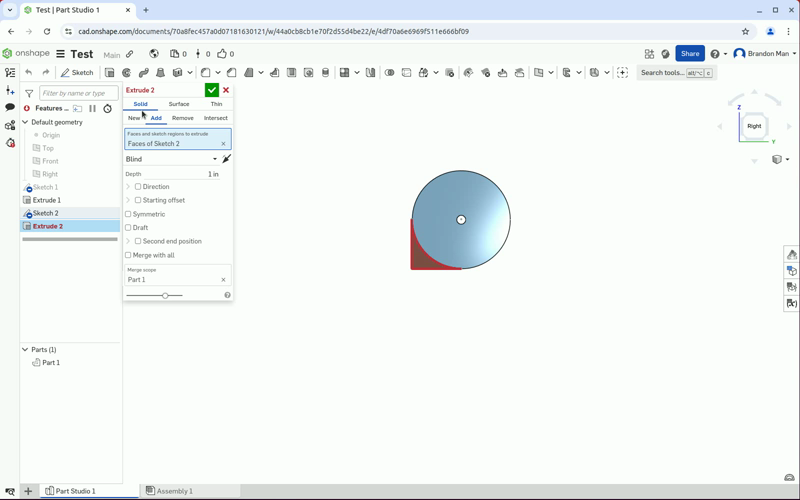
mouse_move(137, 120)
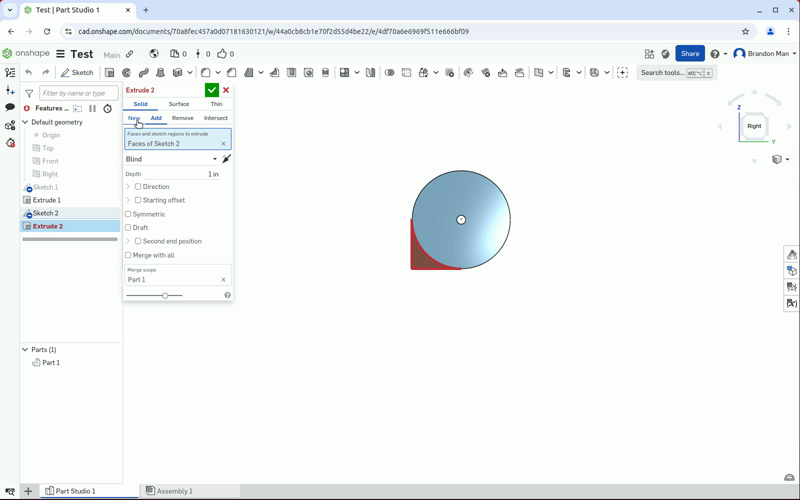
click(137, 120)
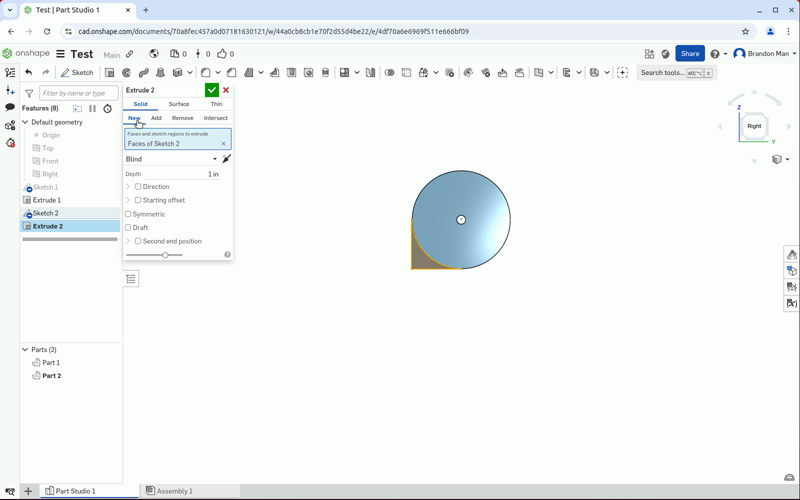
key(tab, 4)
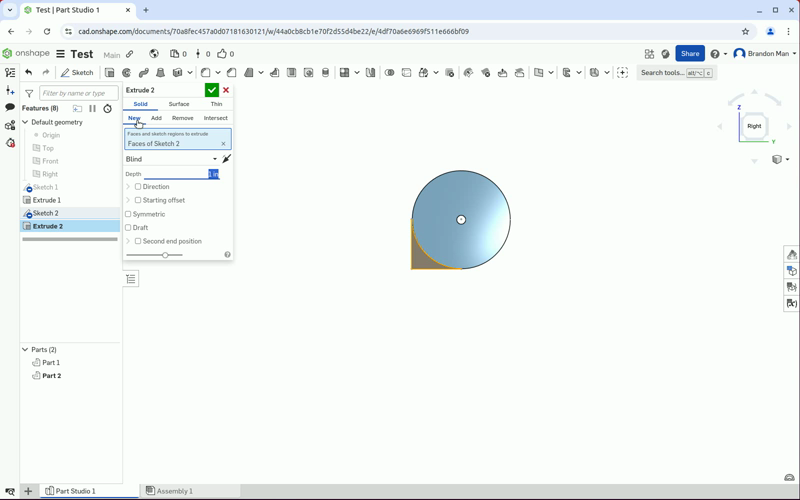
text(4.574)
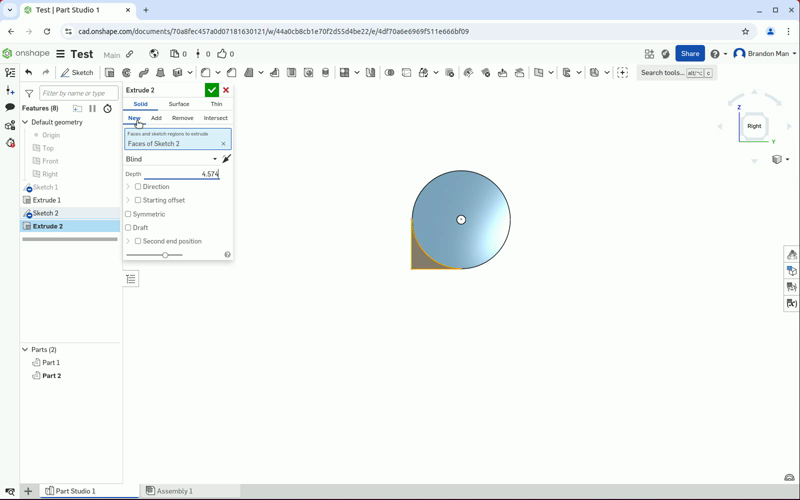
key(tab, 3)
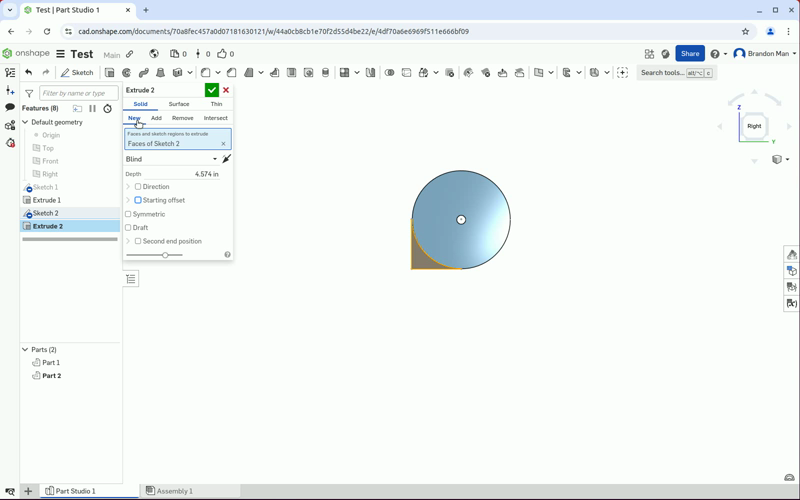
key(tab, 2)
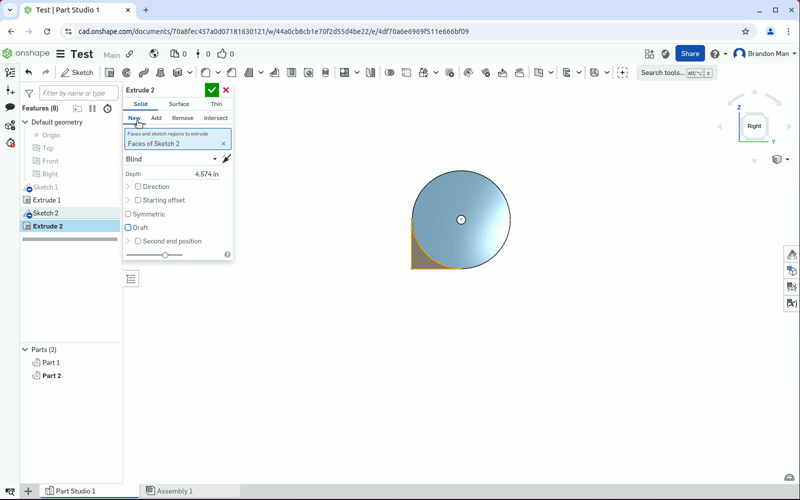
key(space)
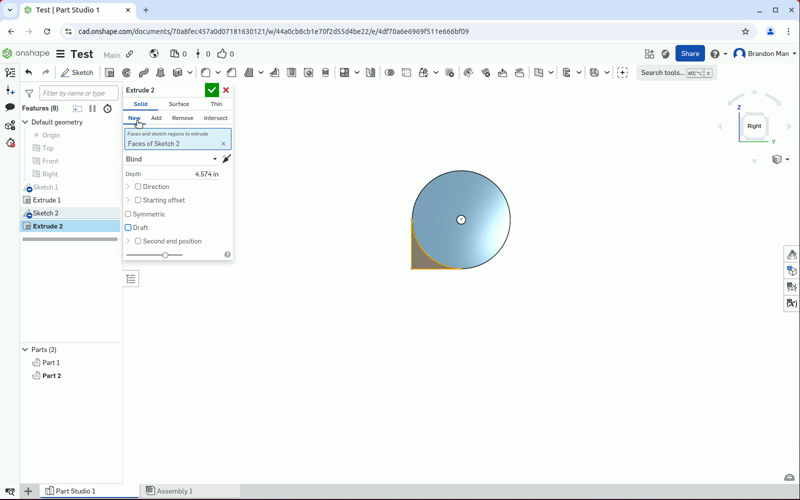
key(tab, 3)
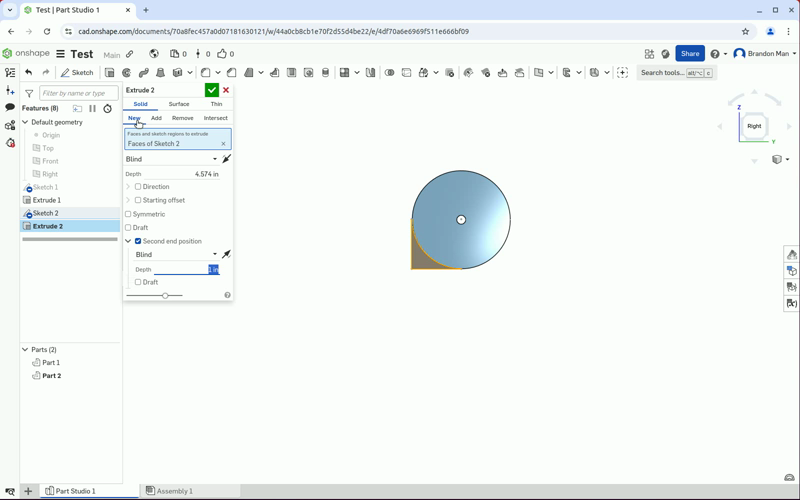
text(4.574)
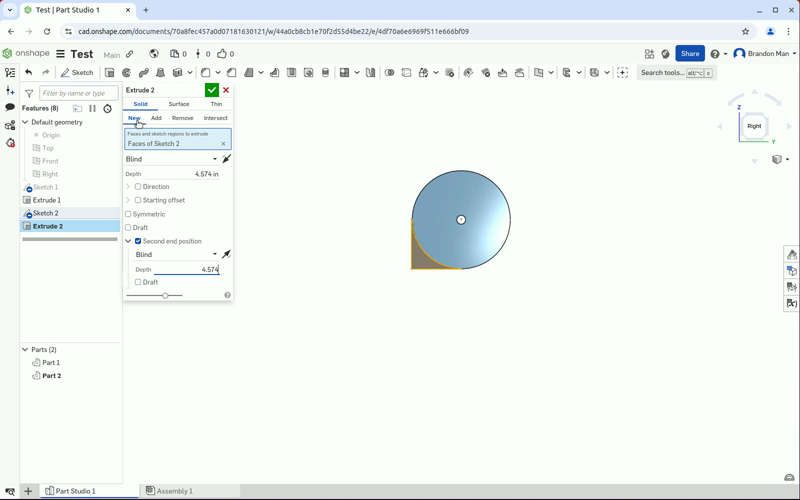
key(enter)
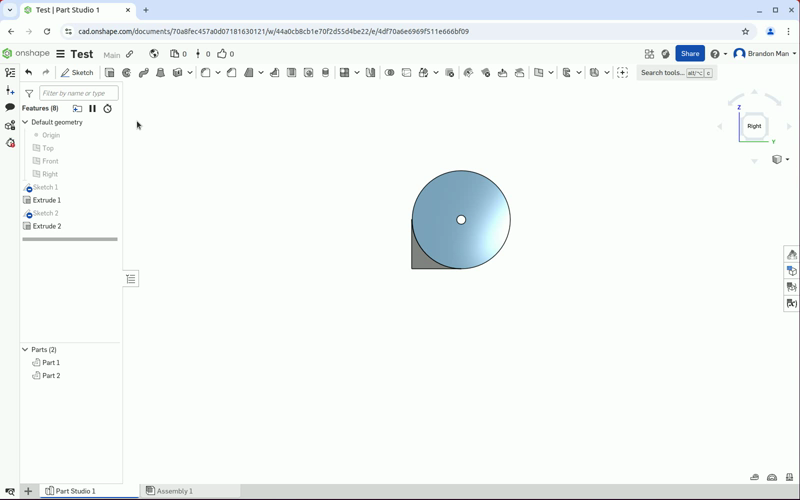
key(shift+h)
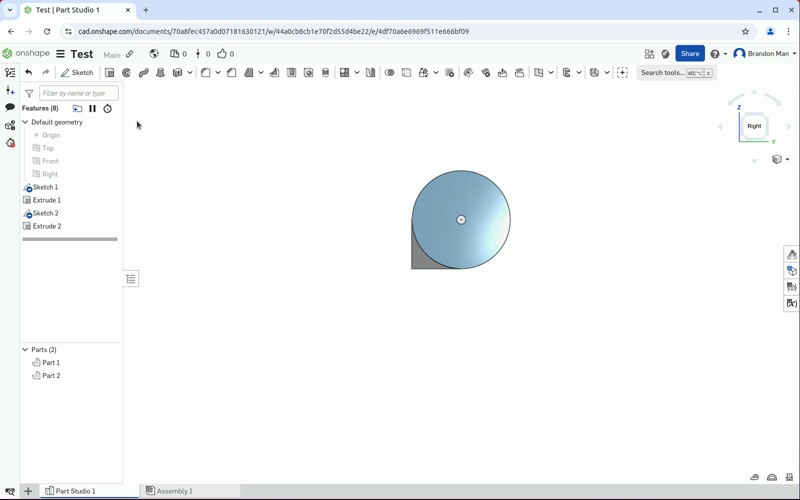
key(shift+h)
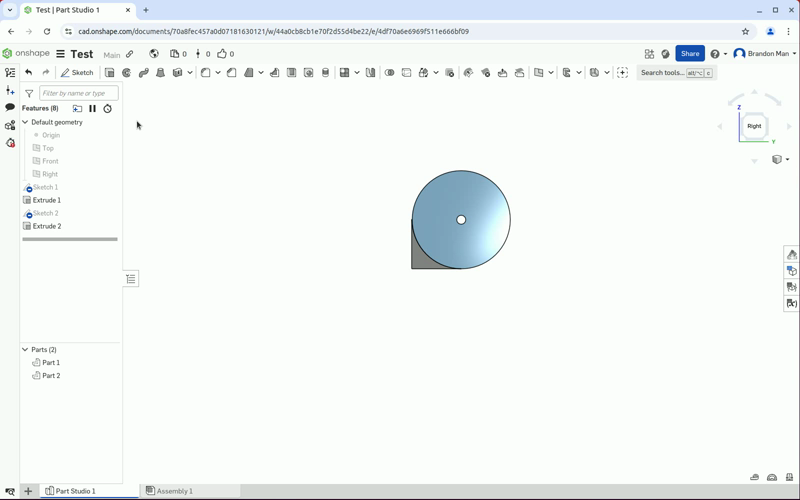
mouse_move(73, 189)
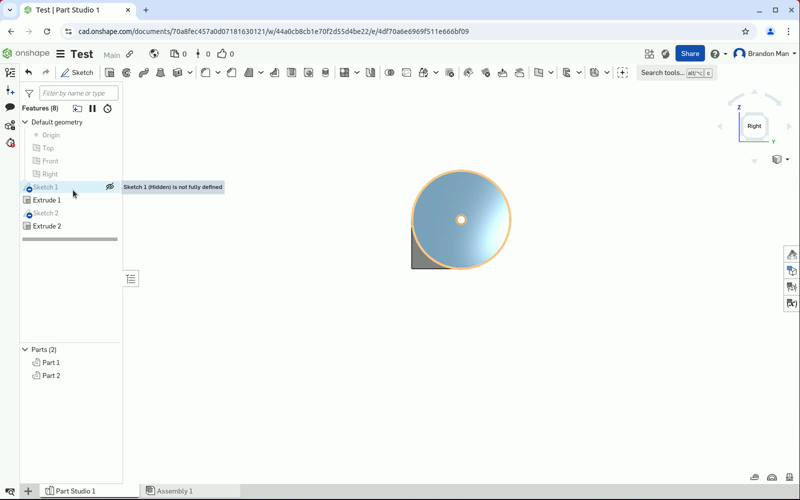
click(73, 189)
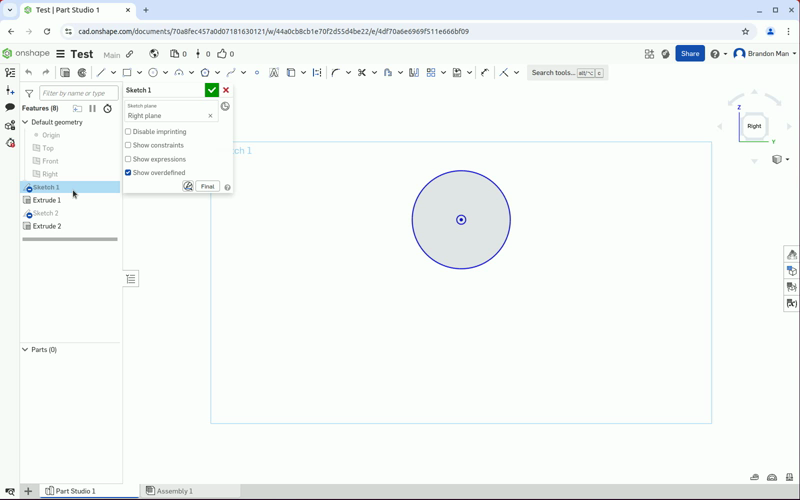
mouse_move(229, 92)
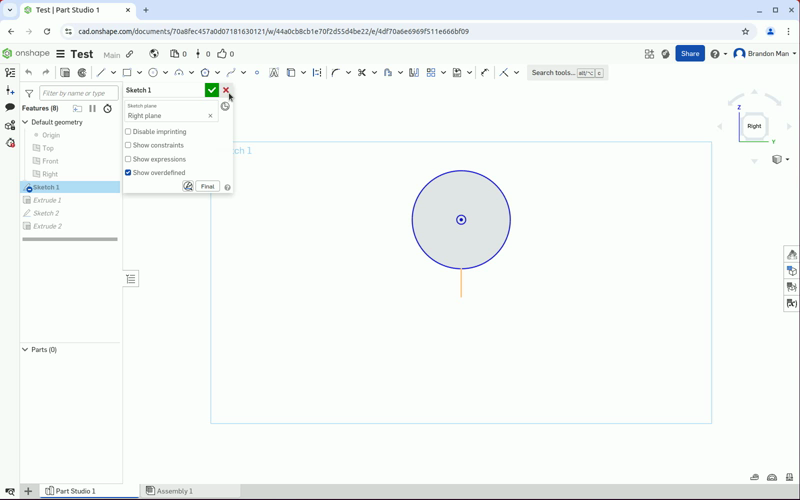
click(229, 92)
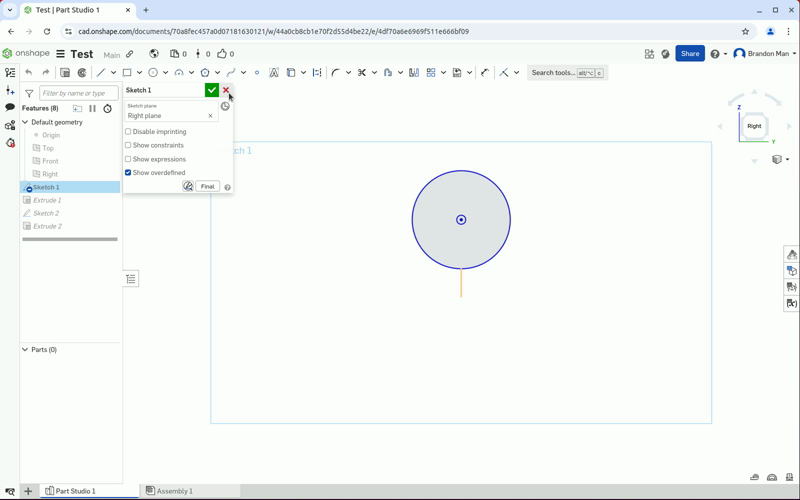
key(shift+s)
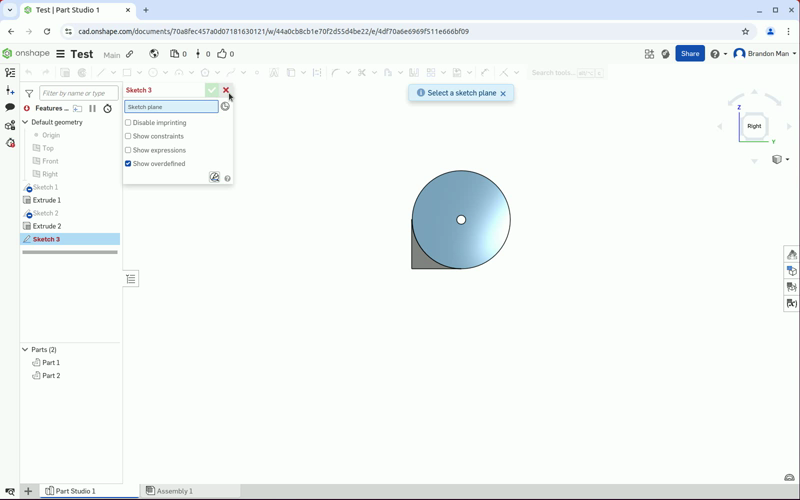
mouse_move(73, 176)
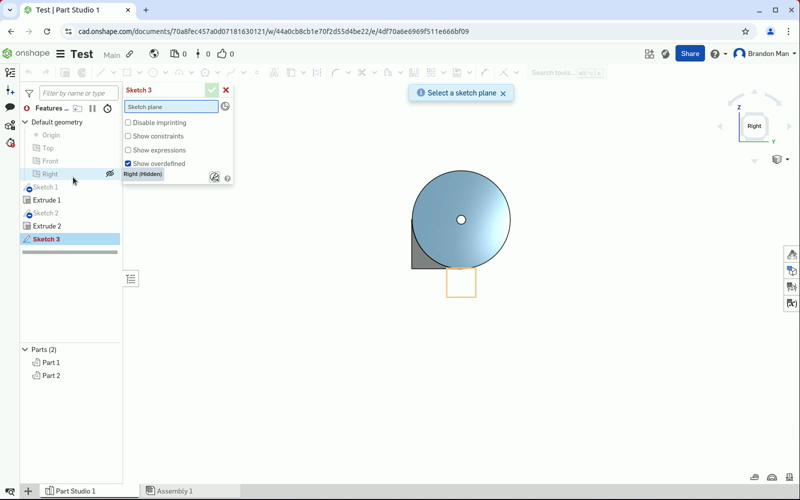
click(73, 176)
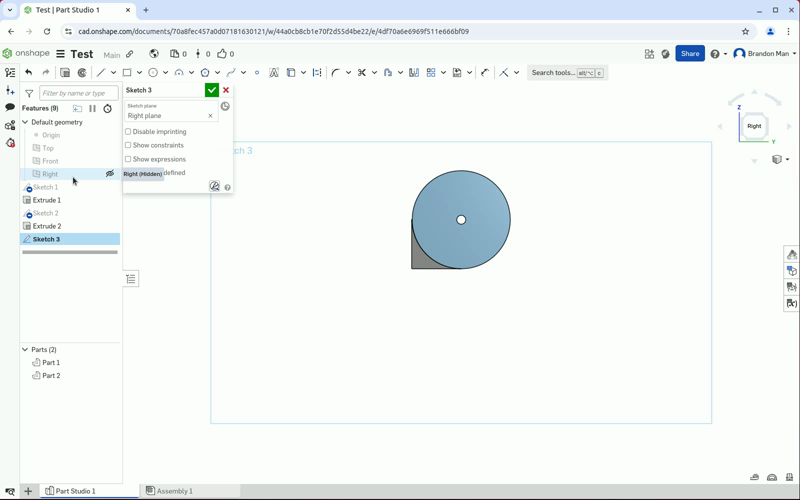
mouse_move(73, 352)
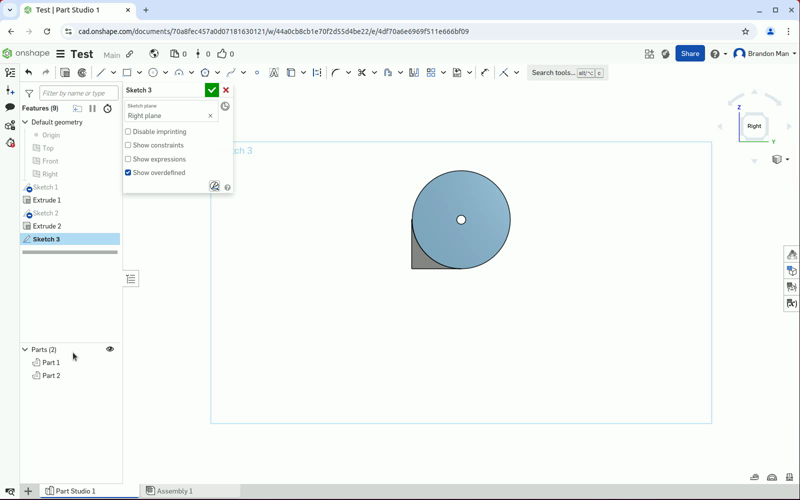
key(y)
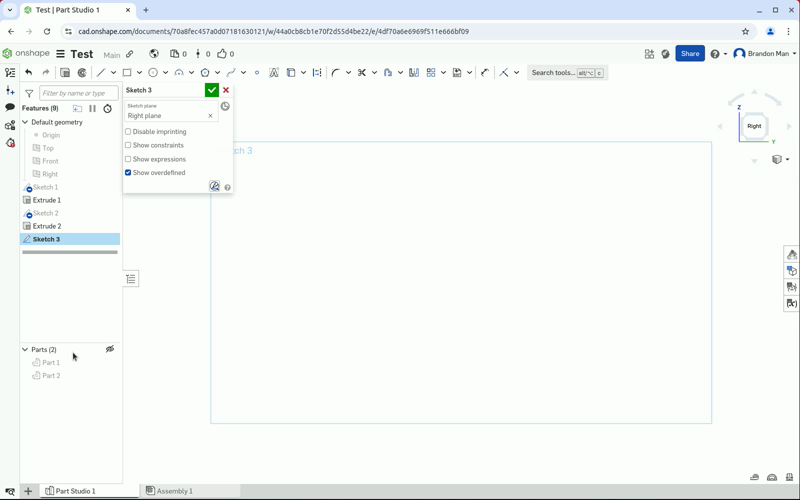
key(l)
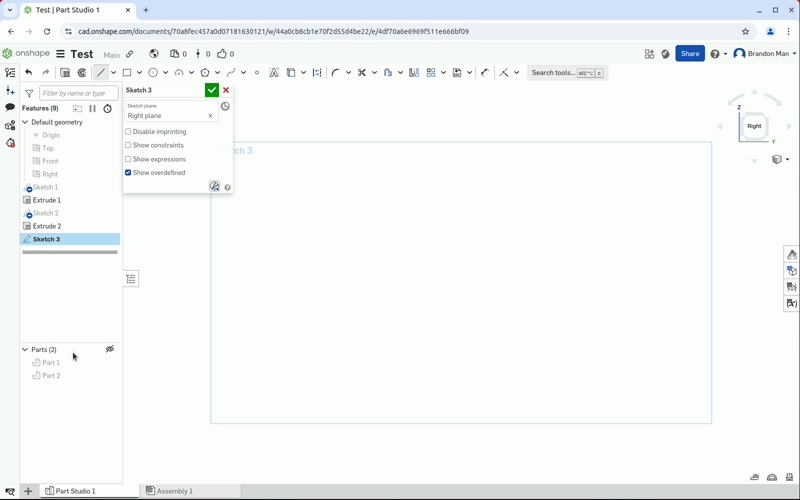
key_down(shift)
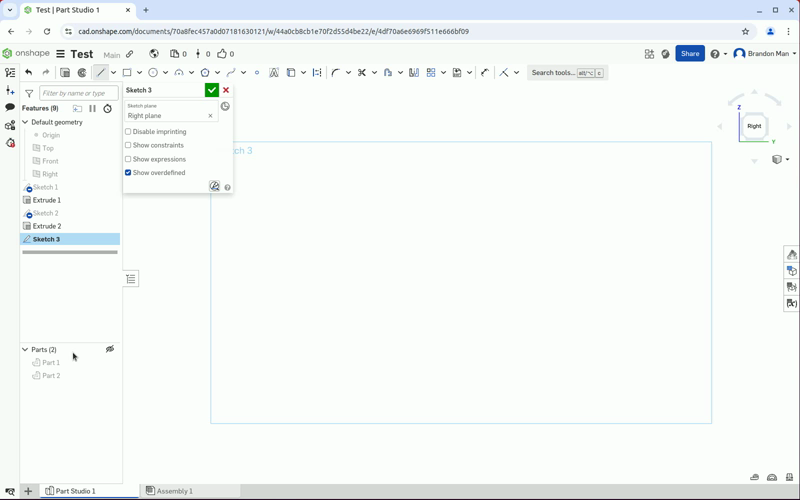
mouse_move(460, 268)
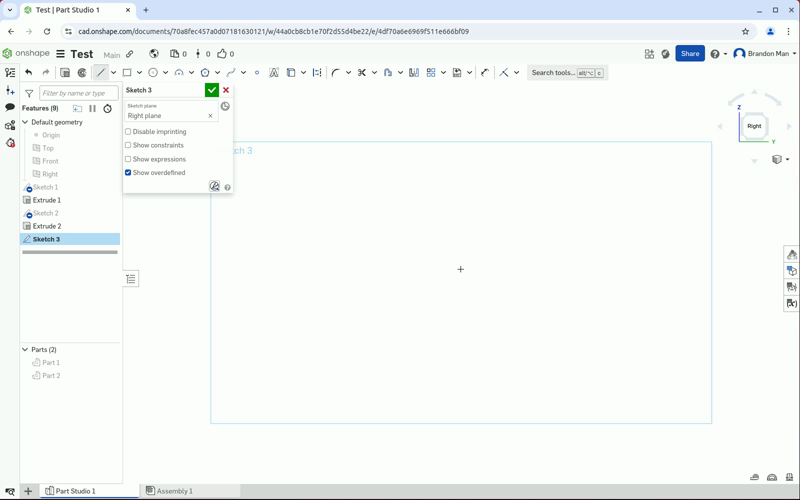
click(460, 268)
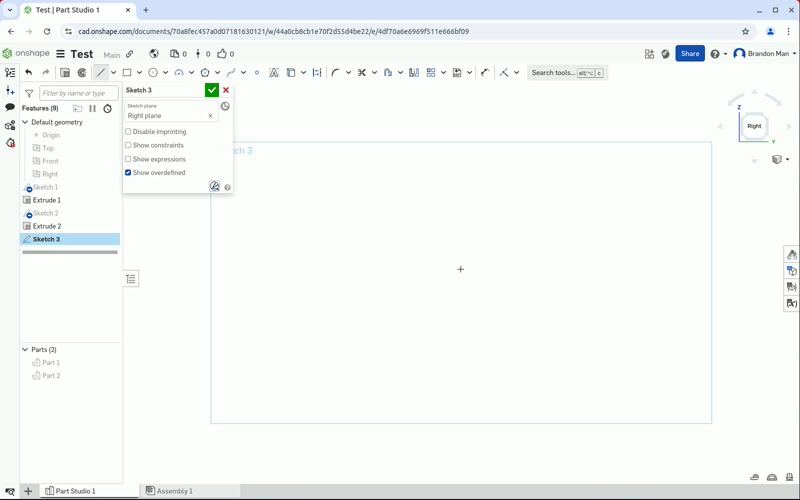
key_up(shift)
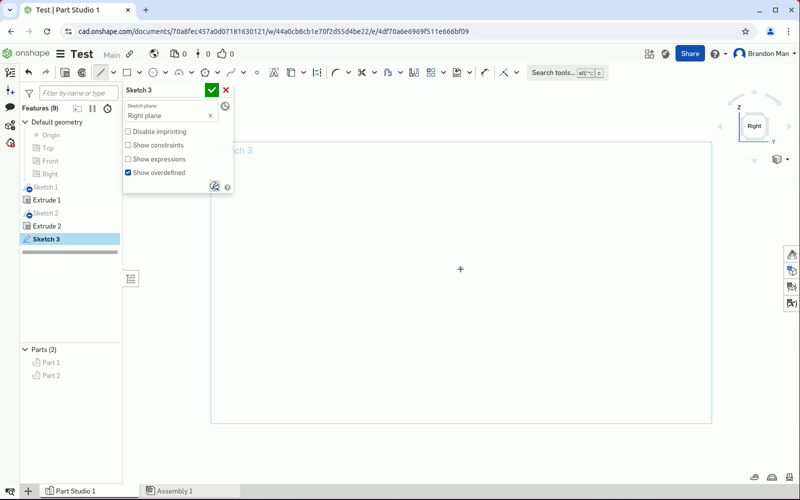
key_down(shift)
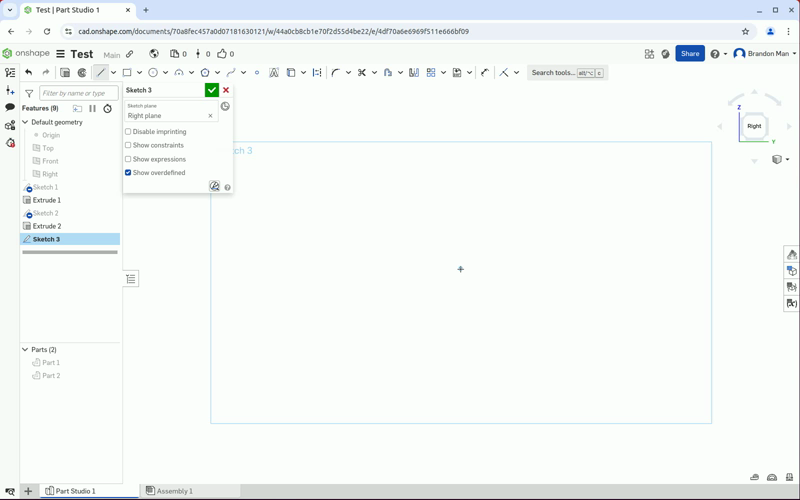
mouse_move(490, 268)
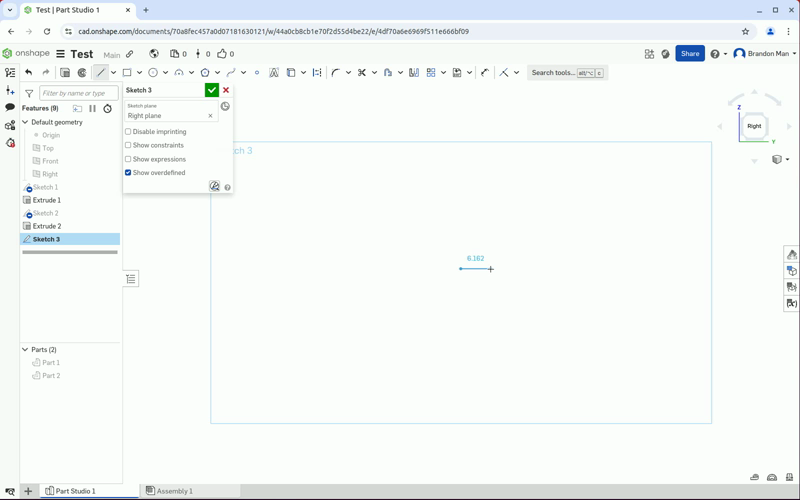
mouse_move(510, 268)
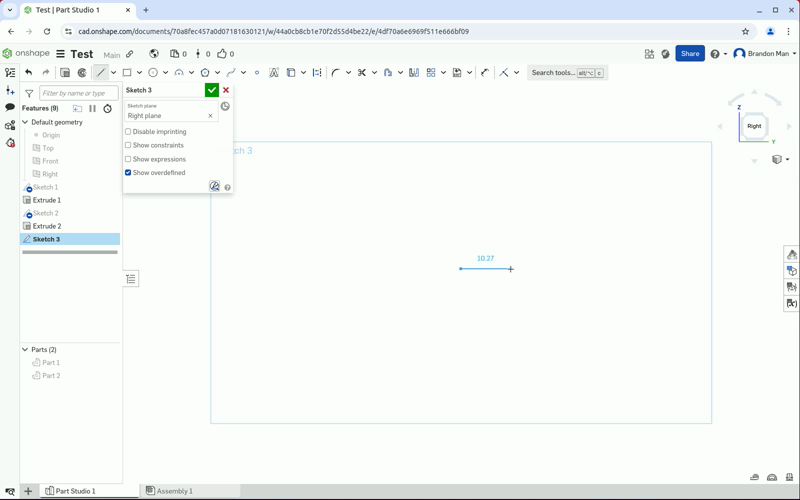
click(510, 268)
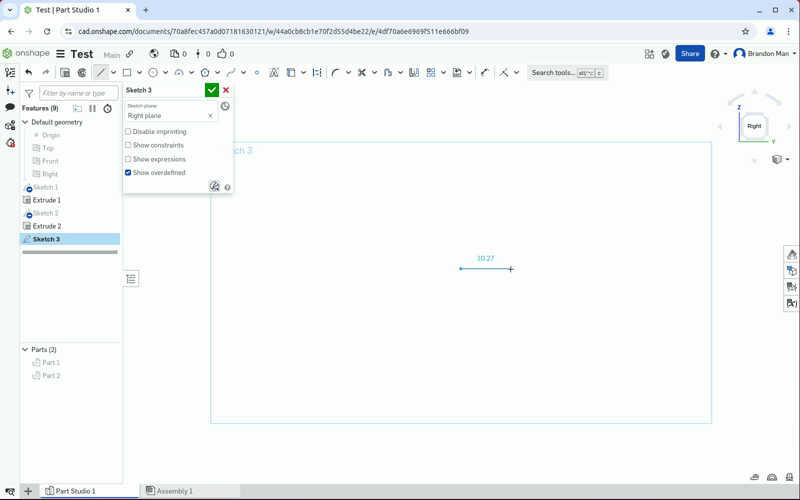
key_up(shift)
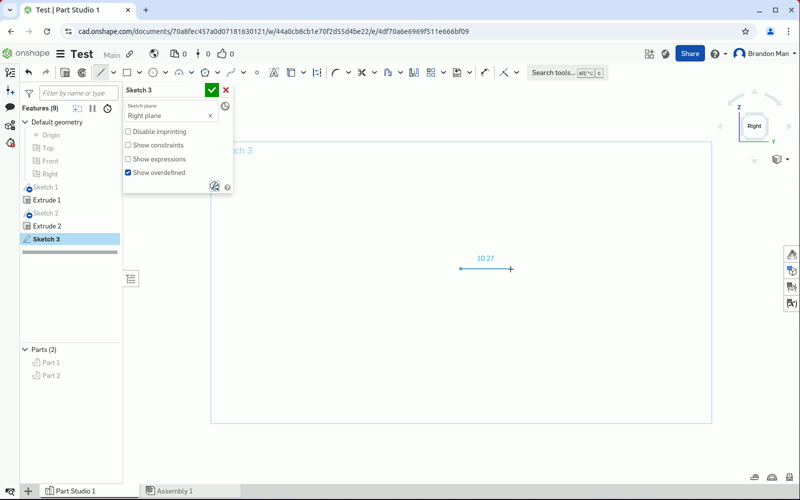
key_down(shift)
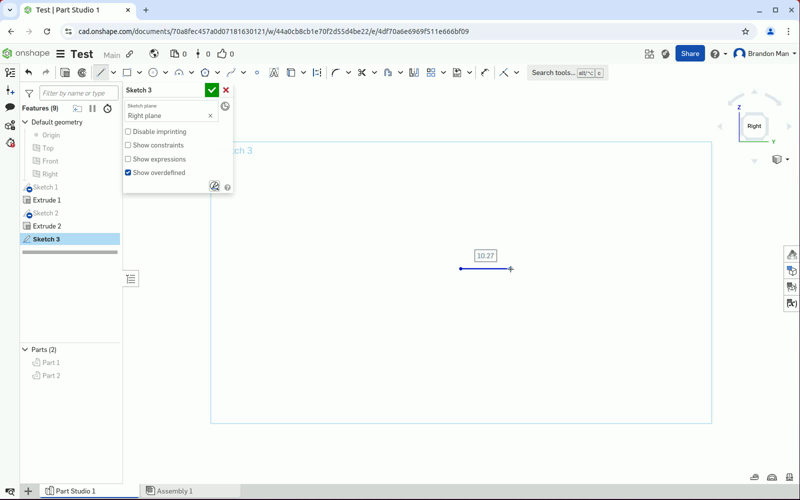
mouse_move(540, 268)
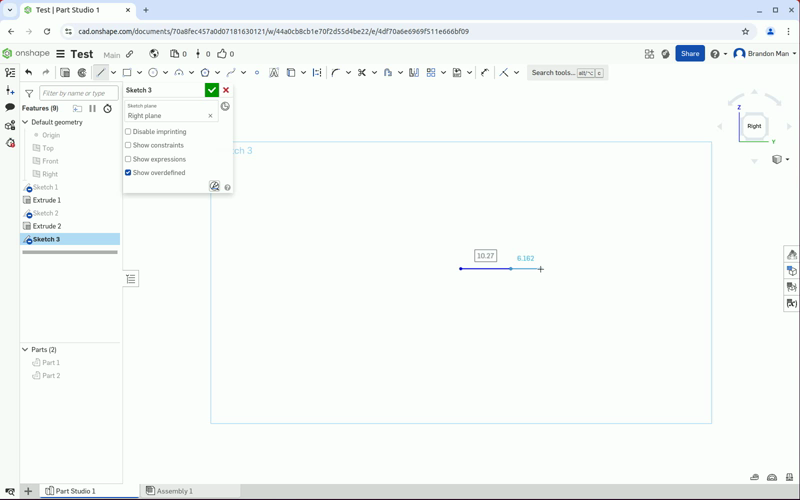
mouse_move(510, 219)
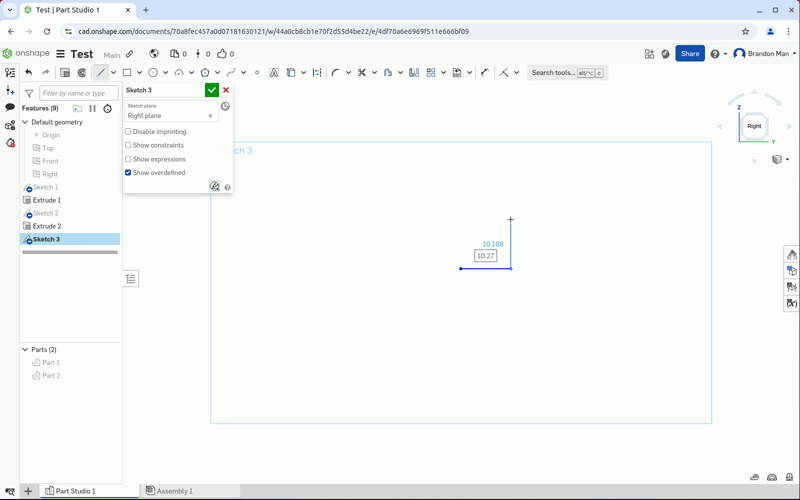
click(510, 219)
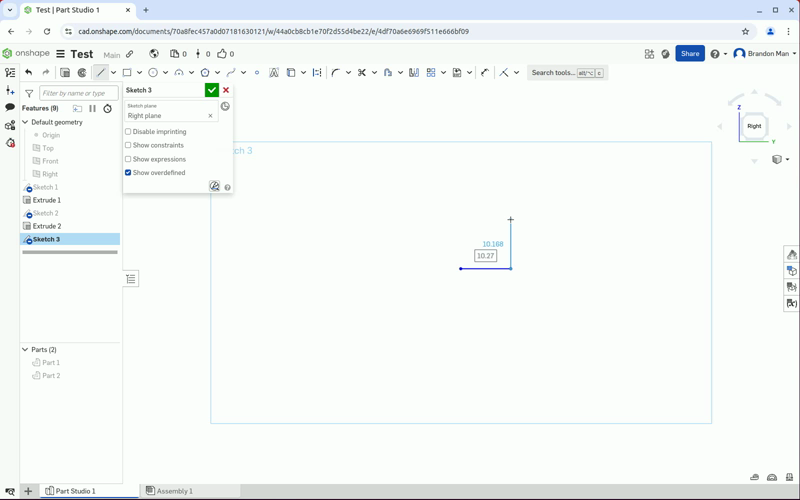
key_up(shift)
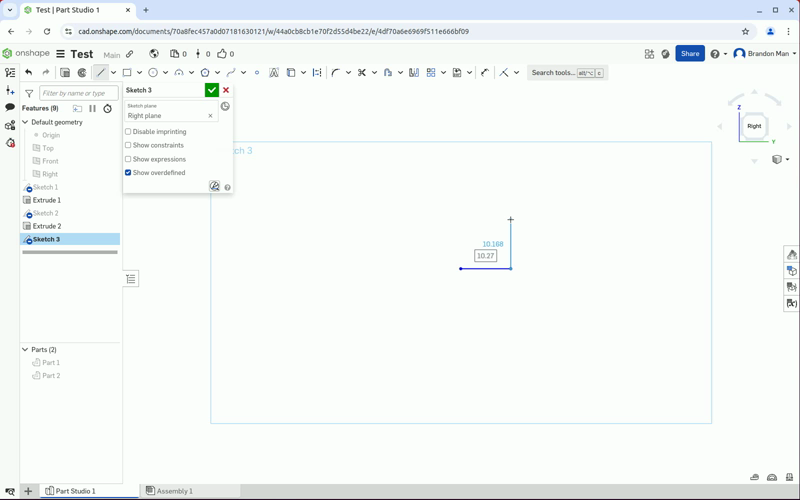
key(esc)
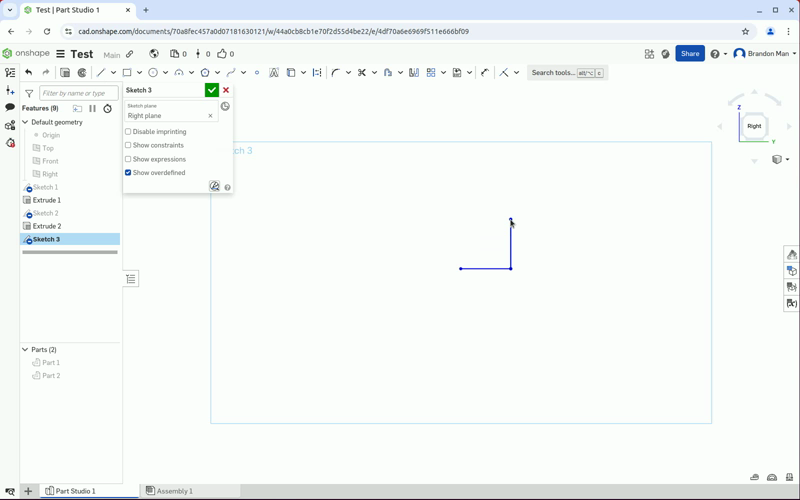
key(a)
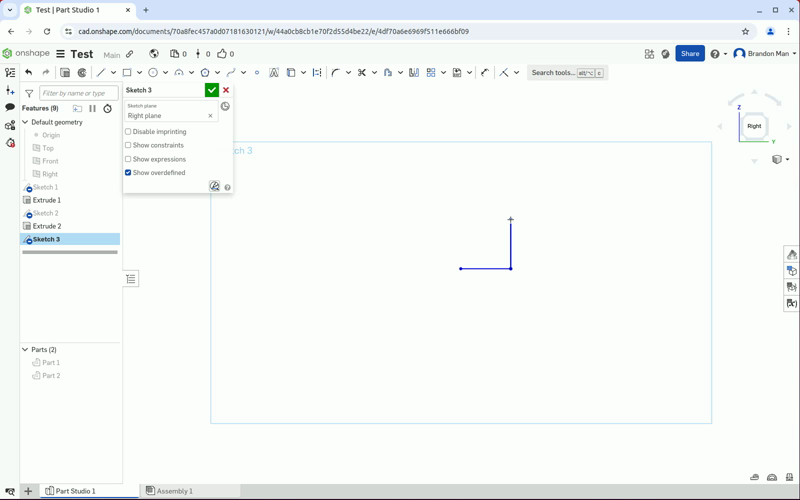
mouse_move(510, 219)
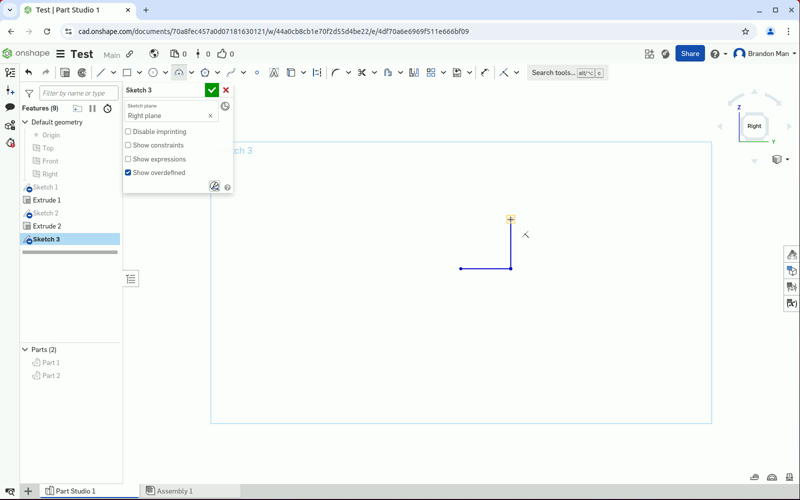
click(510, 219)
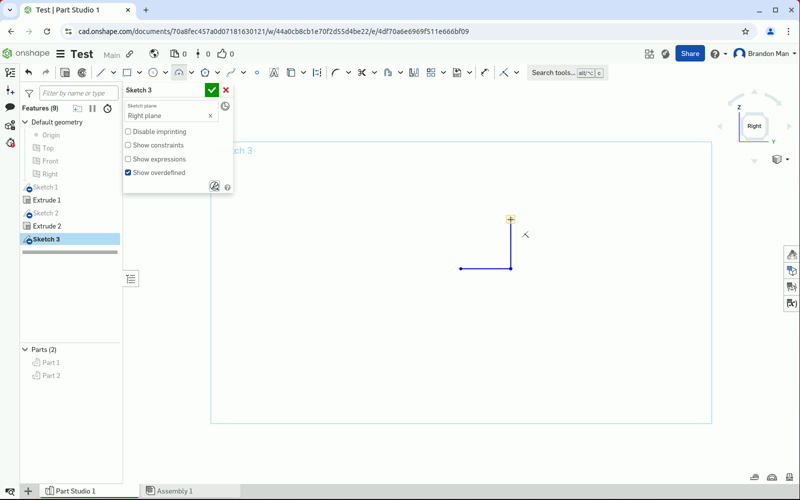
mouse_move(460, 268)
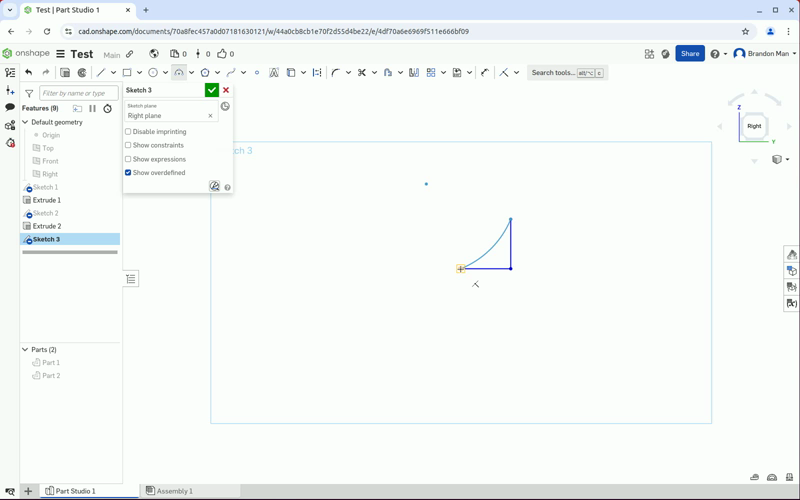
click(460, 268)
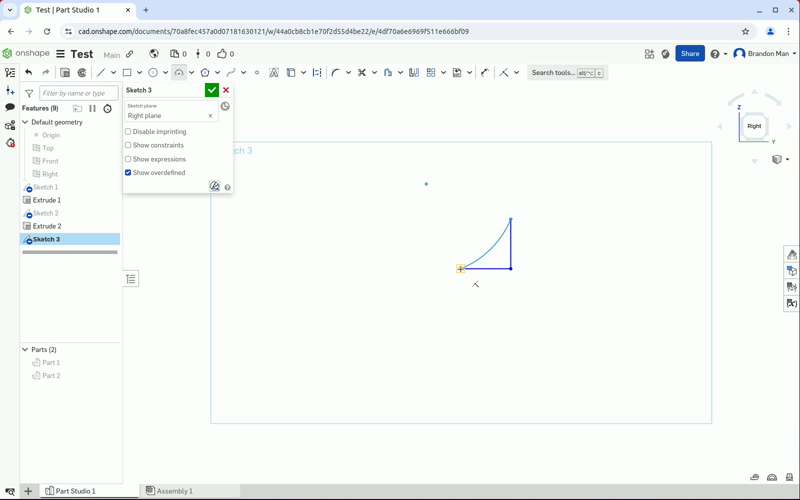
key_down(shift)
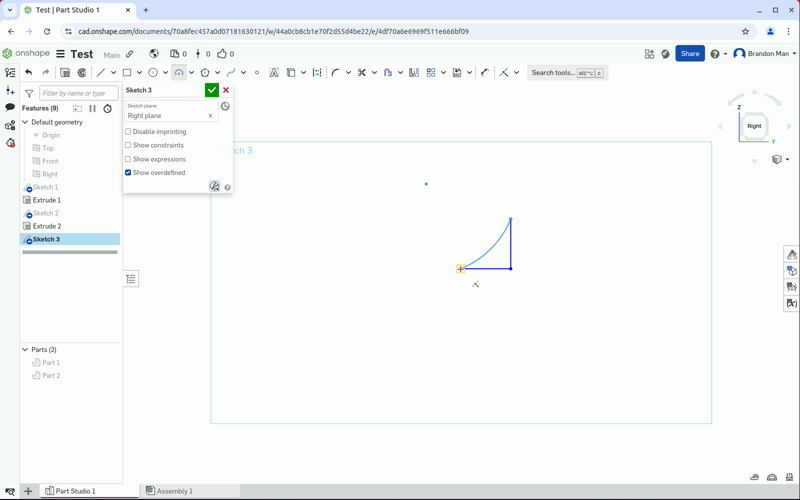
mouse_move(496, 254)
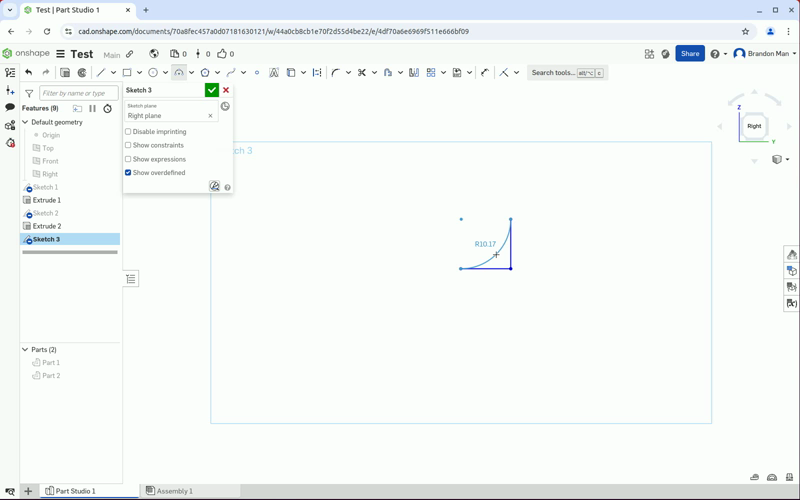
click(496, 254)
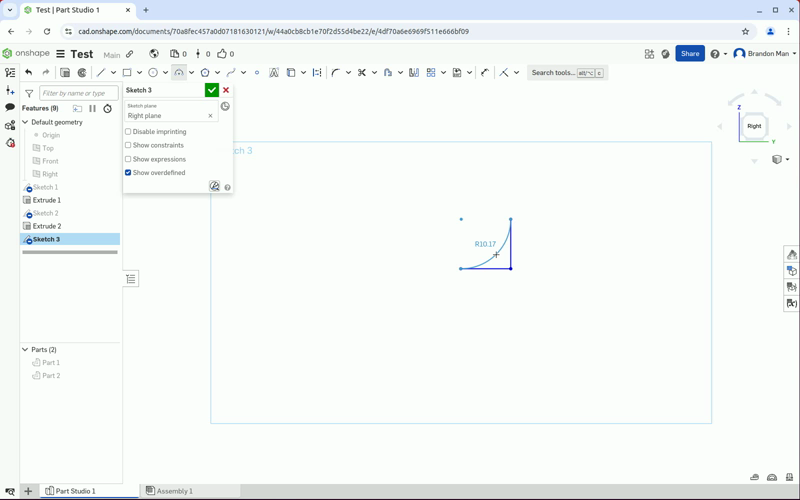
key_up(shift)
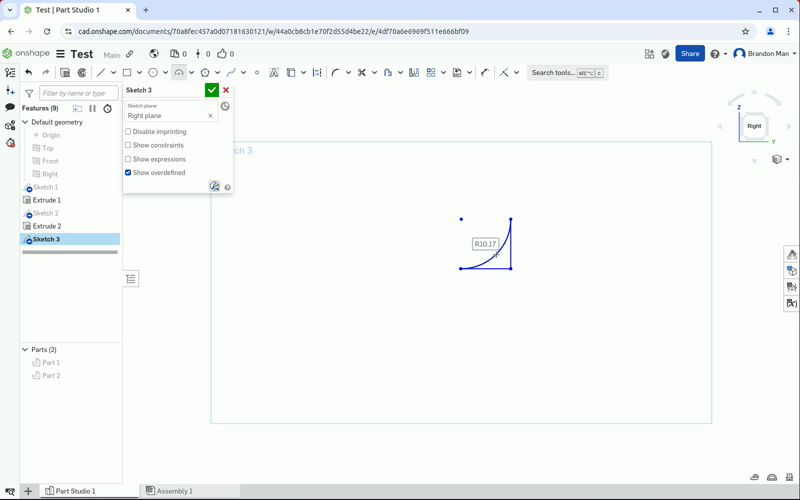
key(esc)
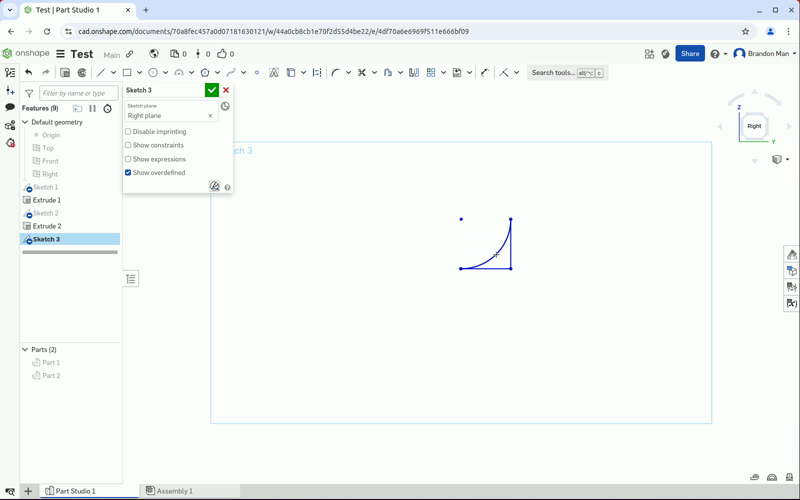
mouse_move(496, 261)
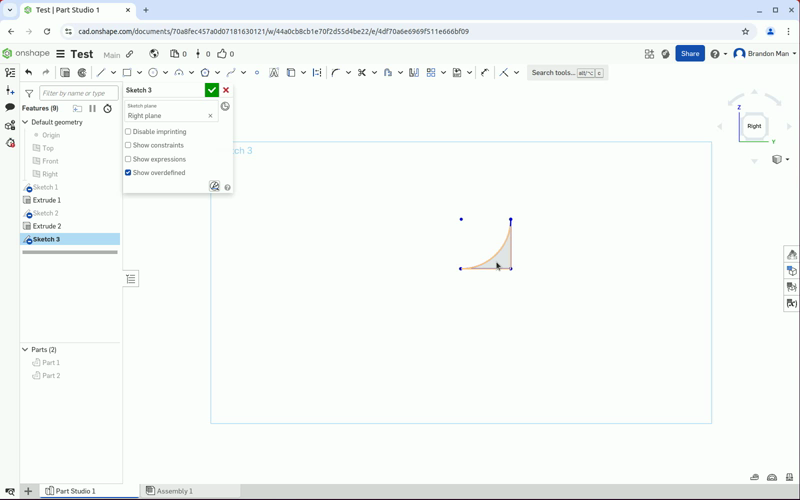
scroll(6)
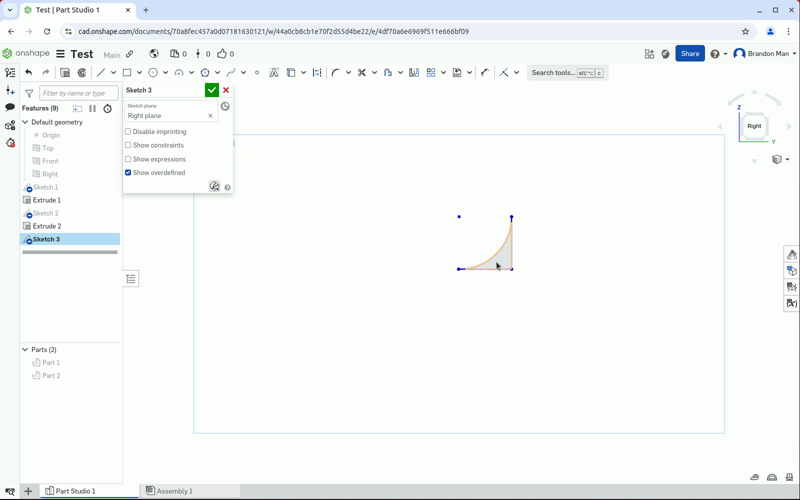
scroll(6)
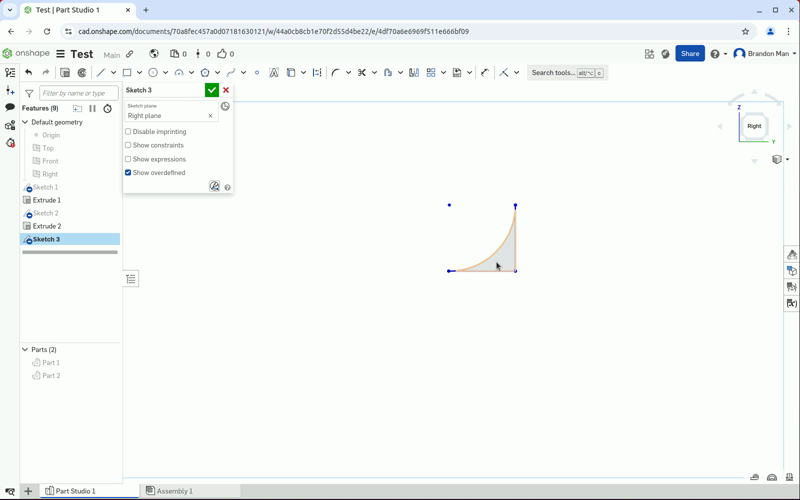
scroll(6)
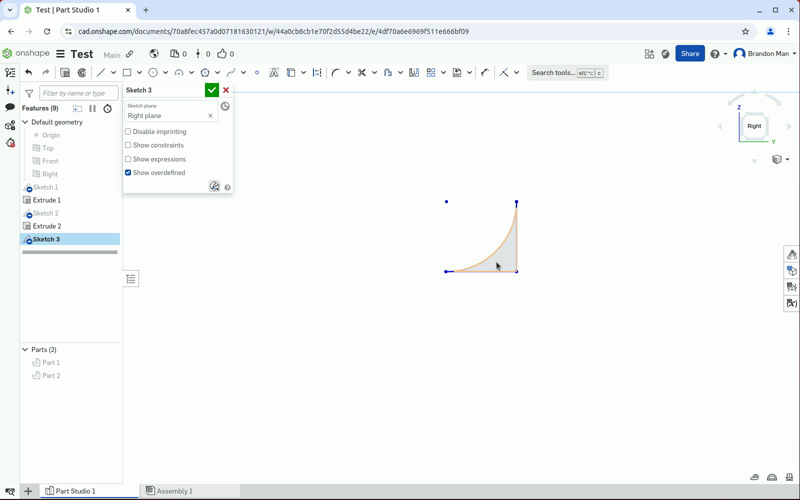
scroll(6)
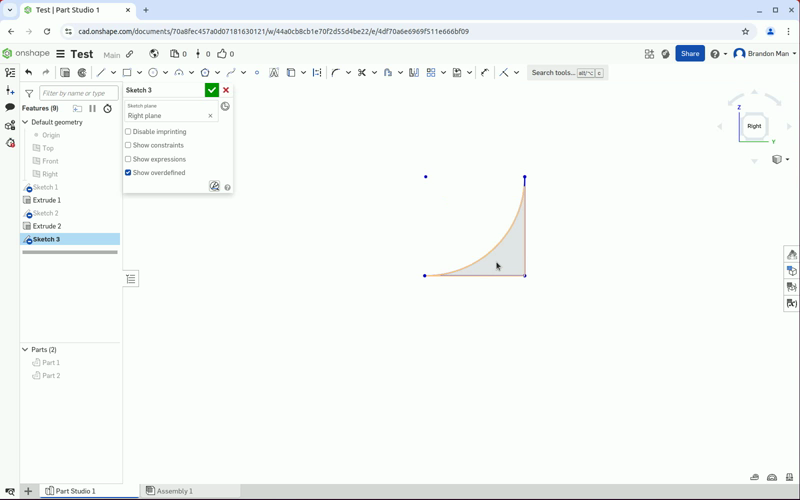
scroll(6)
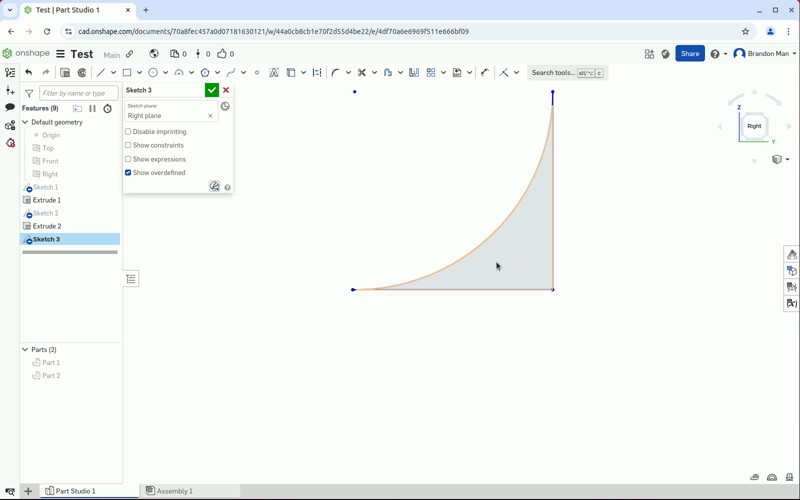
scroll(6)
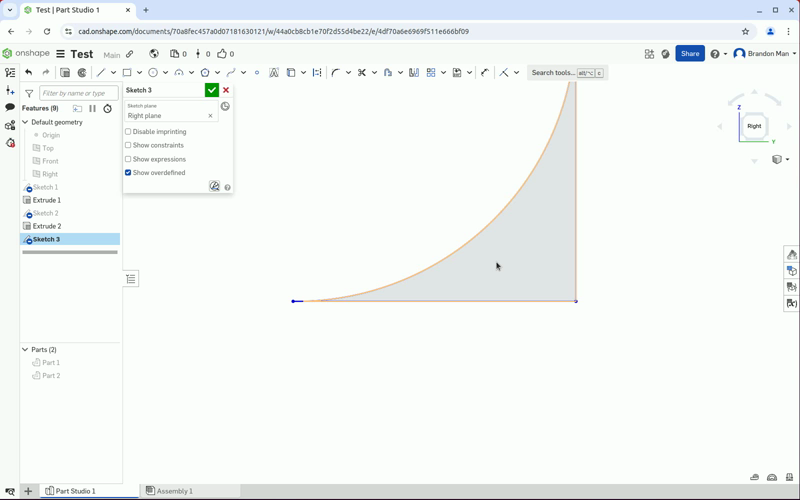
scroll(6)
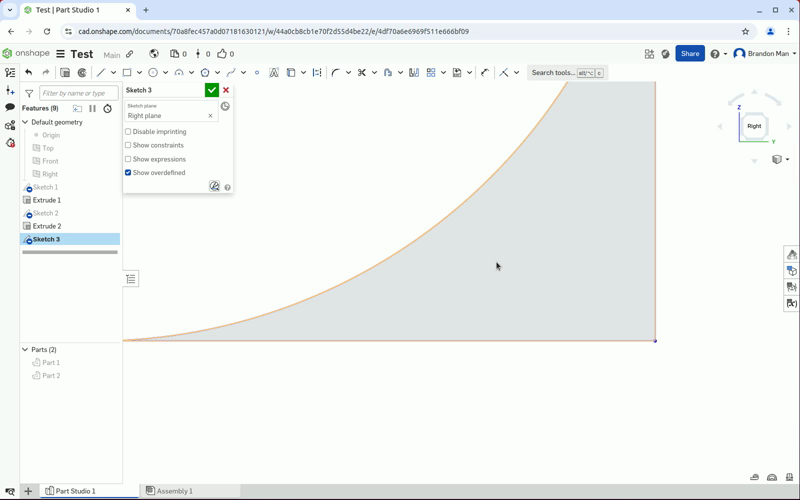
click(496, 261)
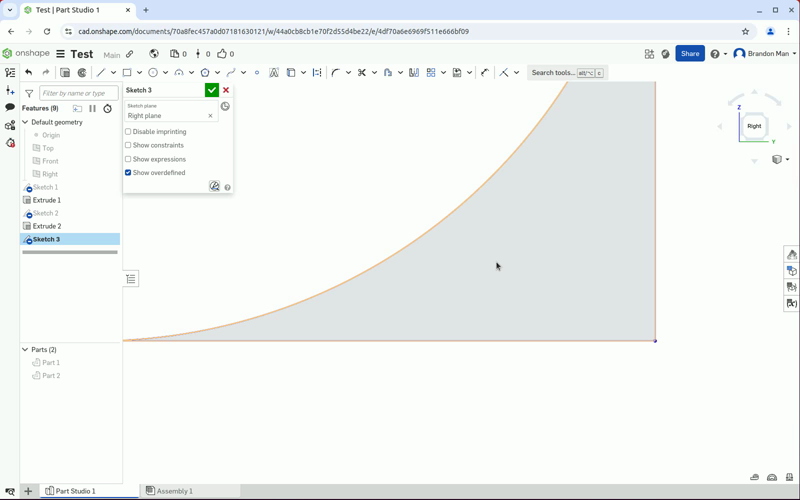
scroll(-6)
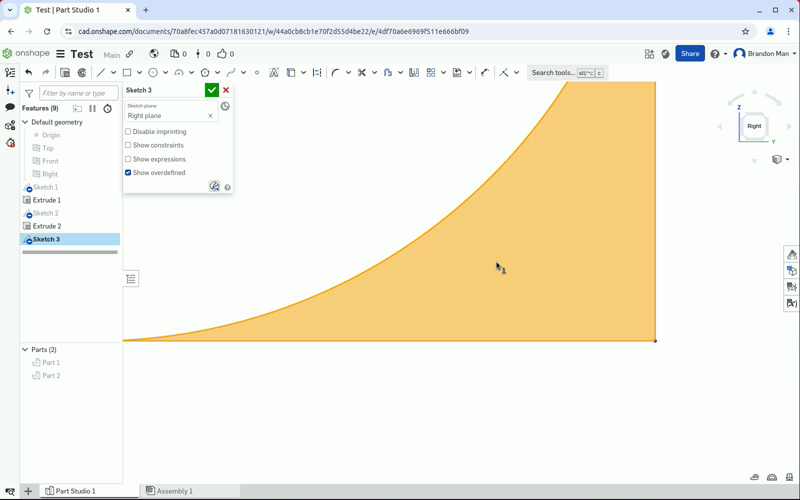
scroll(-6)
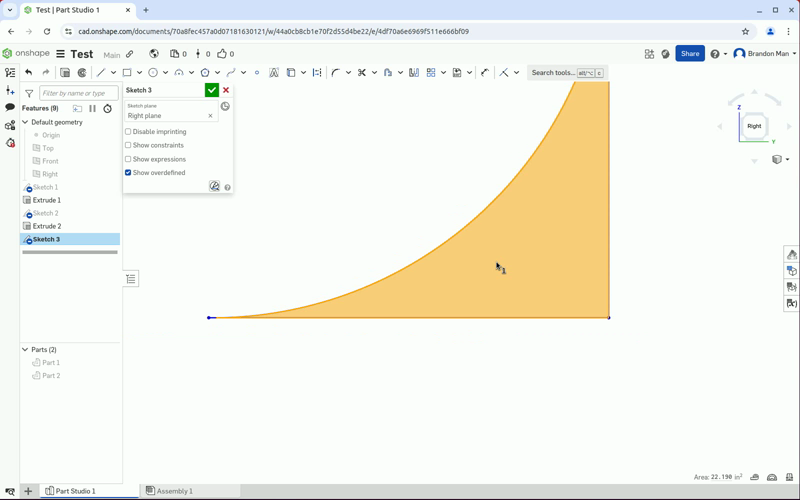
scroll(-6)
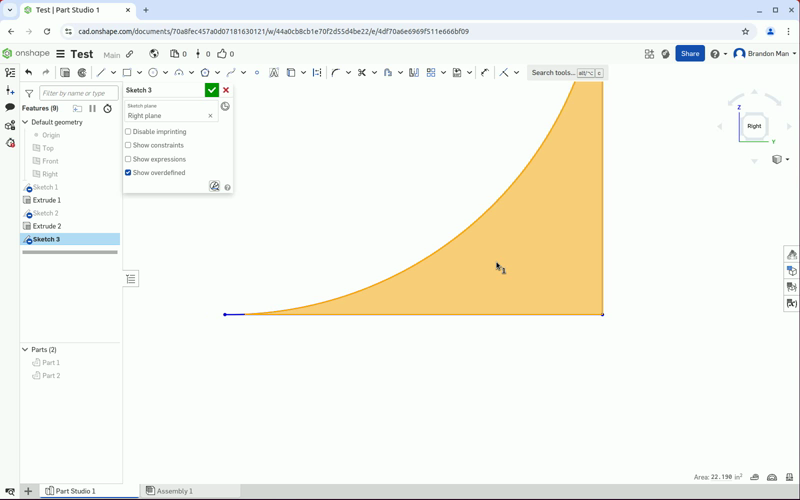
scroll(-6)
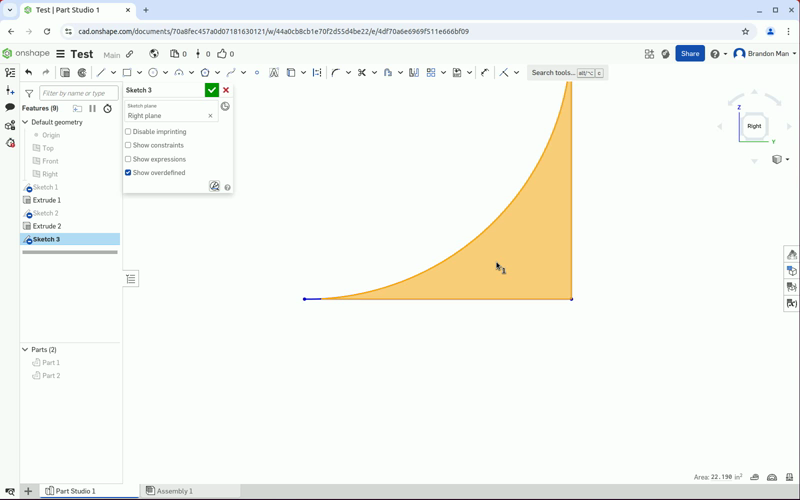
scroll(-6)
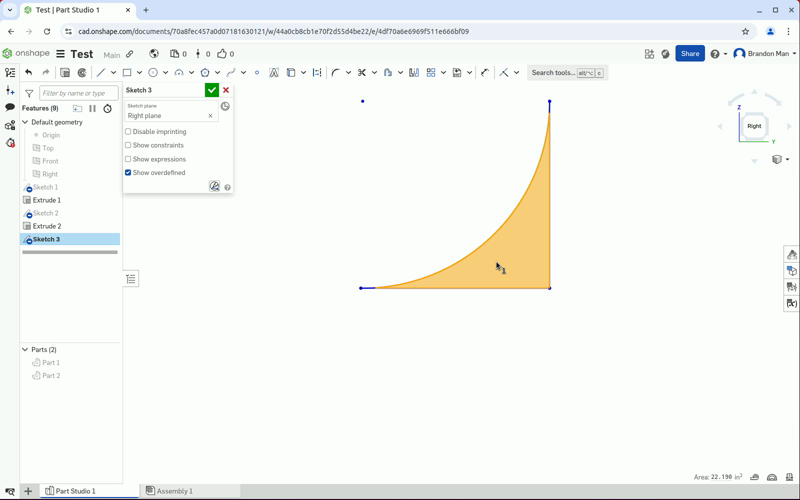
scroll(-6)
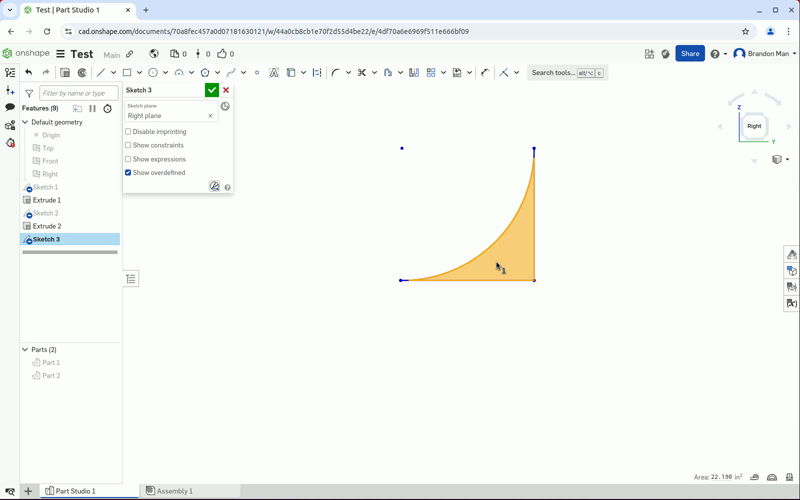
scroll(-6)
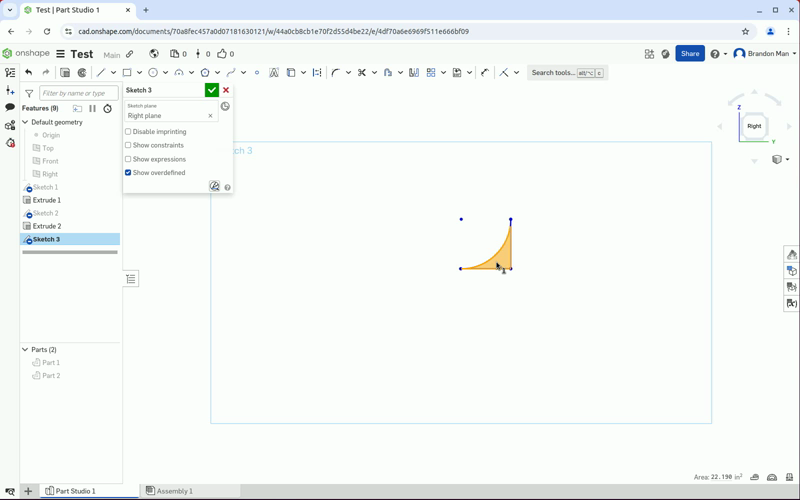
mouse_move(73, 352)
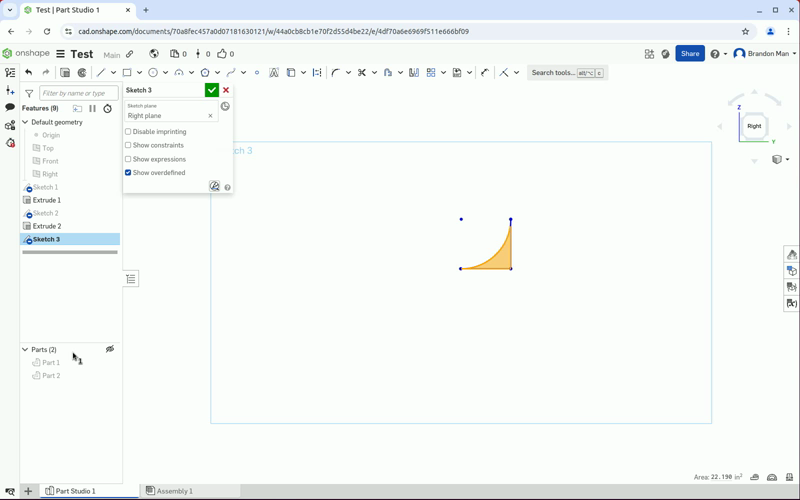
key(shift+y)
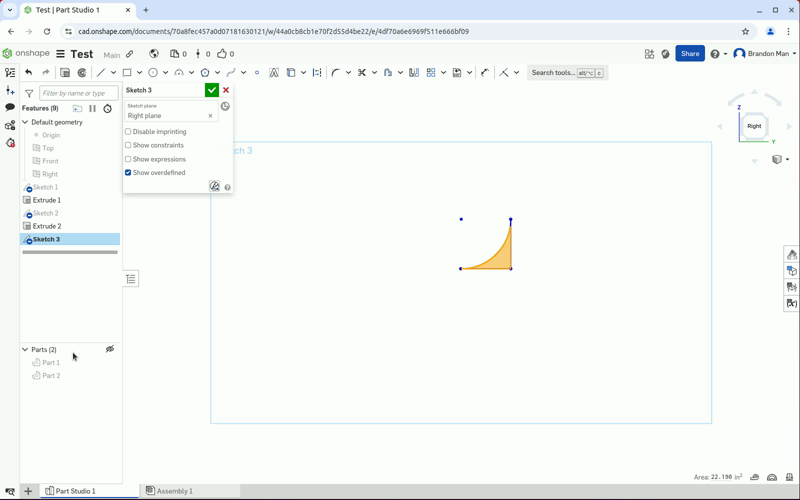
key(shift+e)
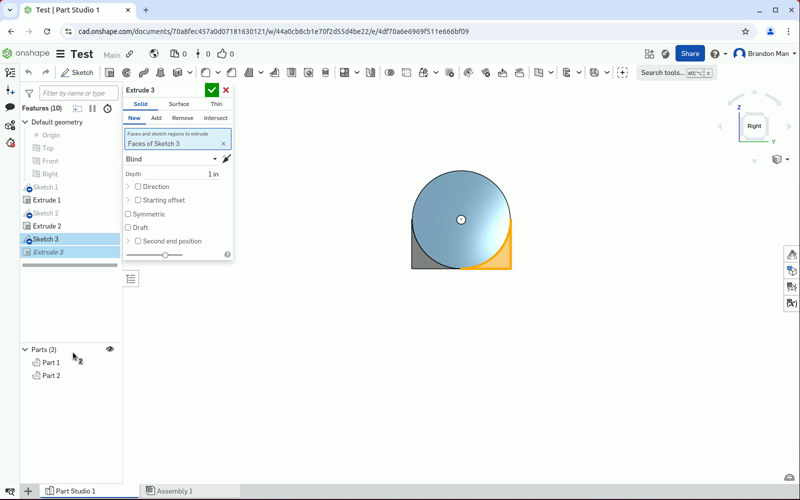
mouse_move(143, 106)
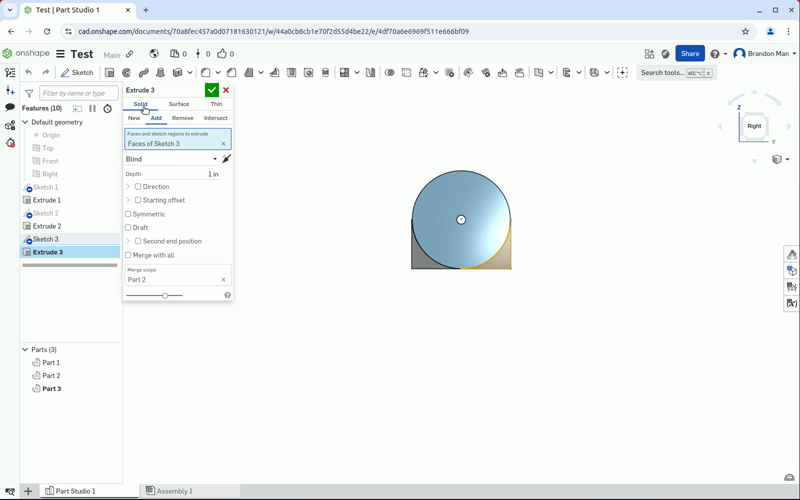
click(143, 106)
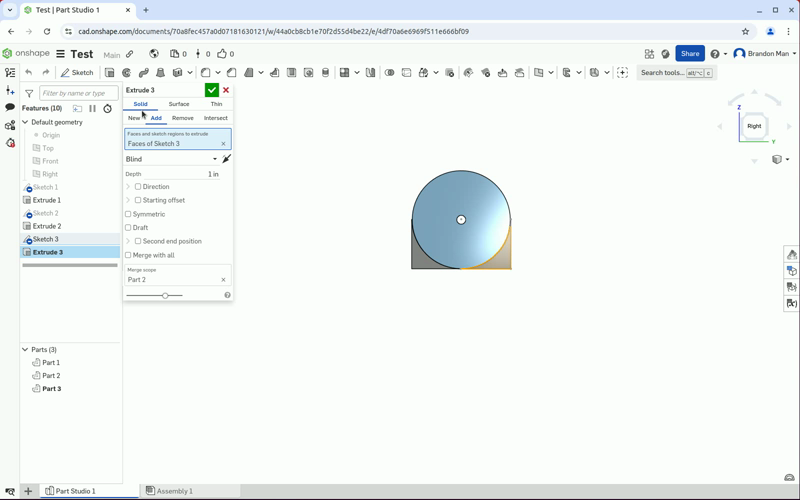
mouse_move(137, 120)
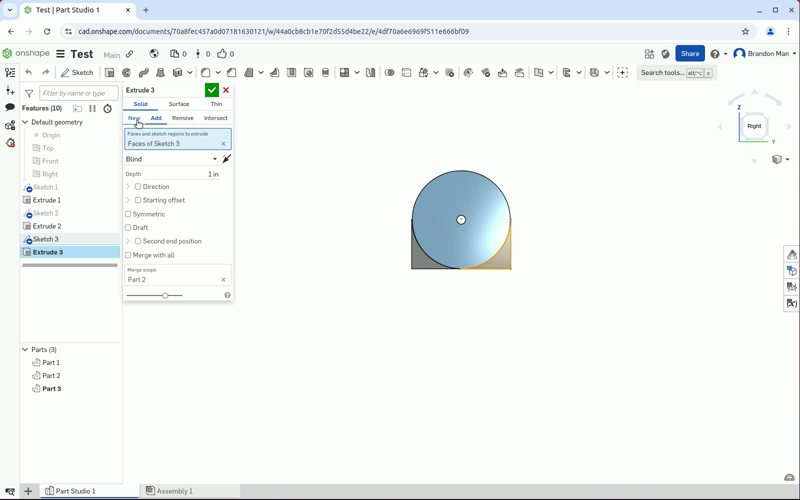
click(137, 120)
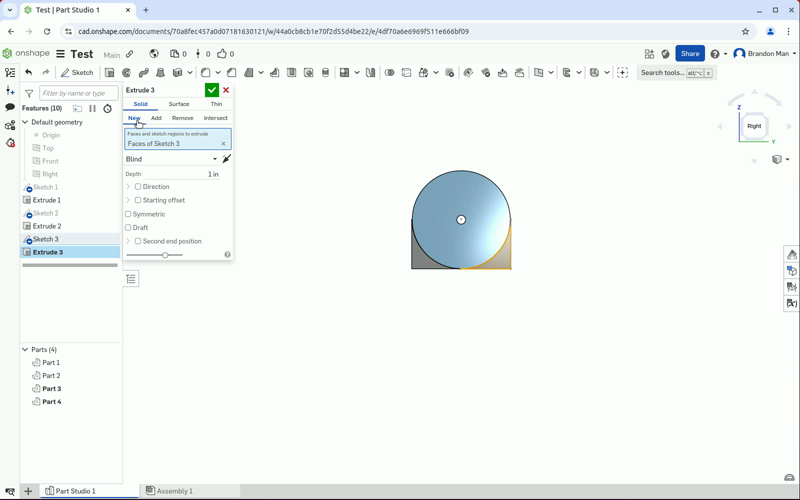
key(tab, 4)
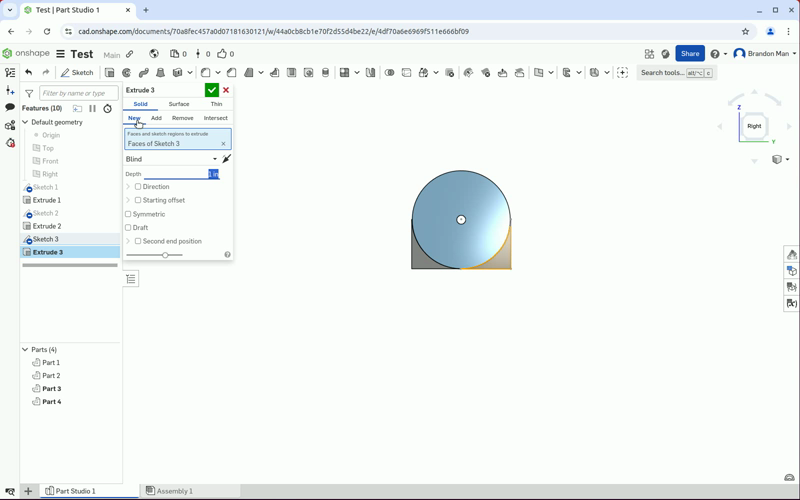
text(4.574)
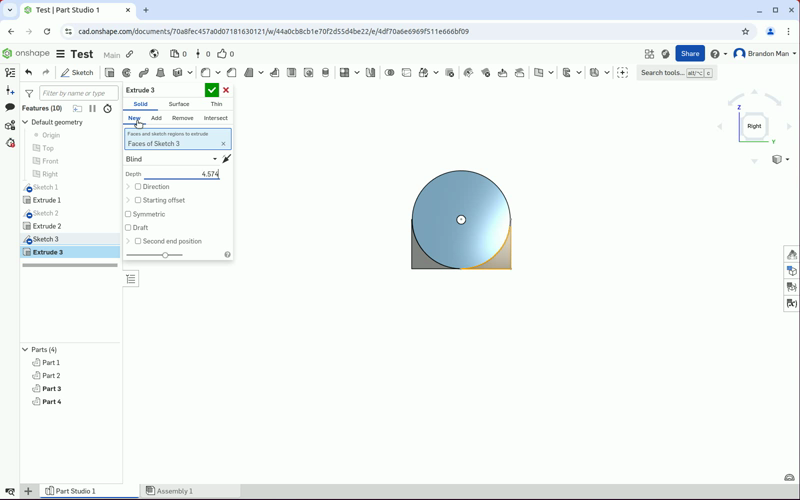
key(tab, 3)
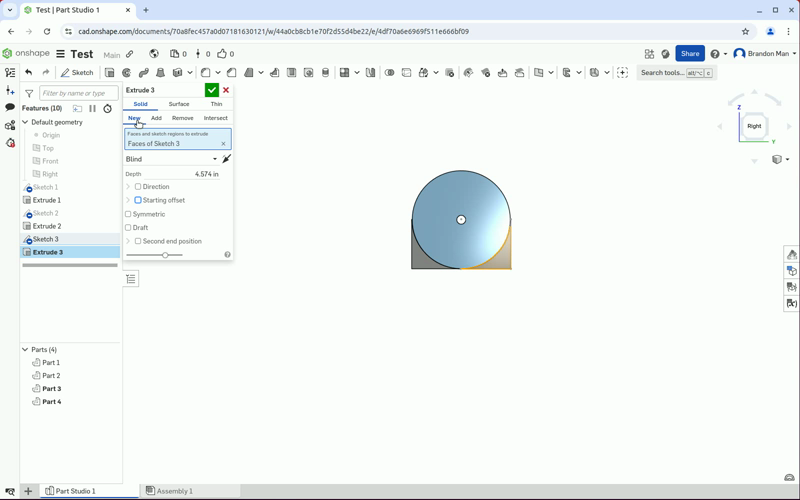
key(tab, 2)
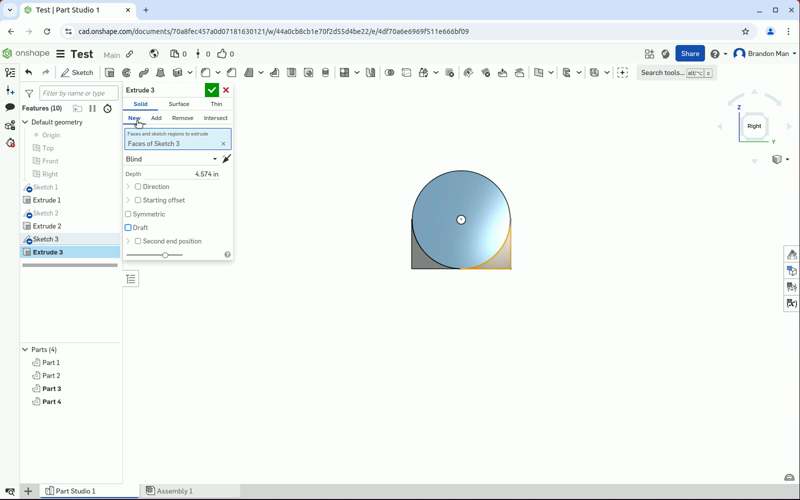
key(space)
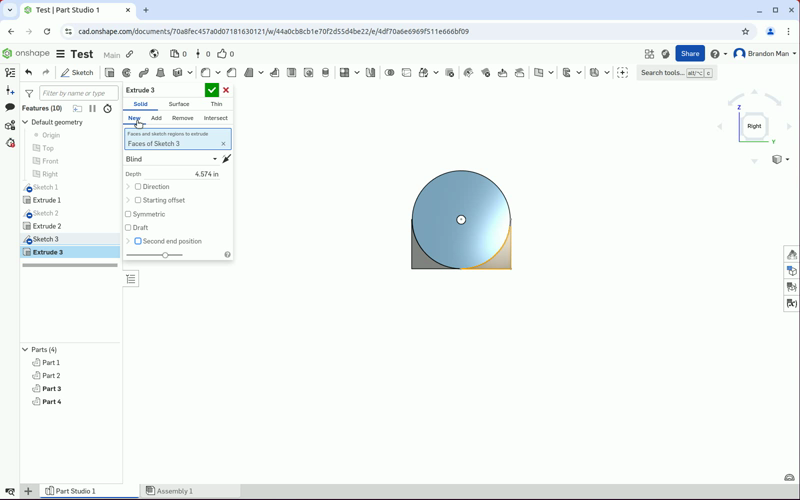
key(tab, 3)
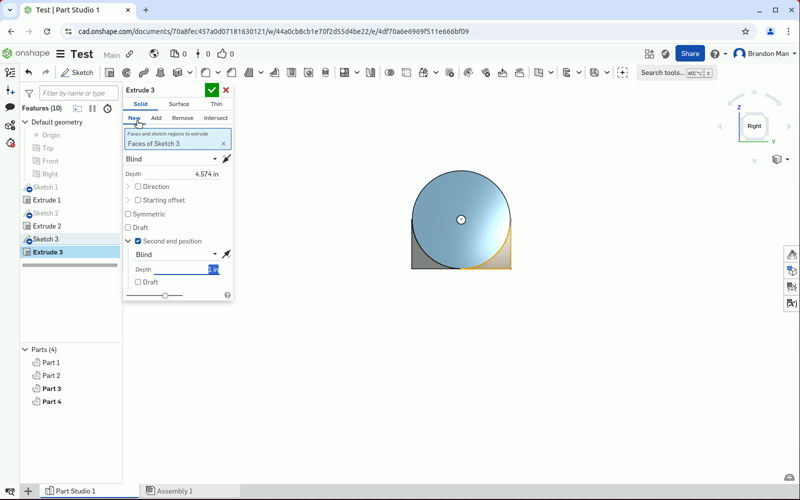
text(4.574)
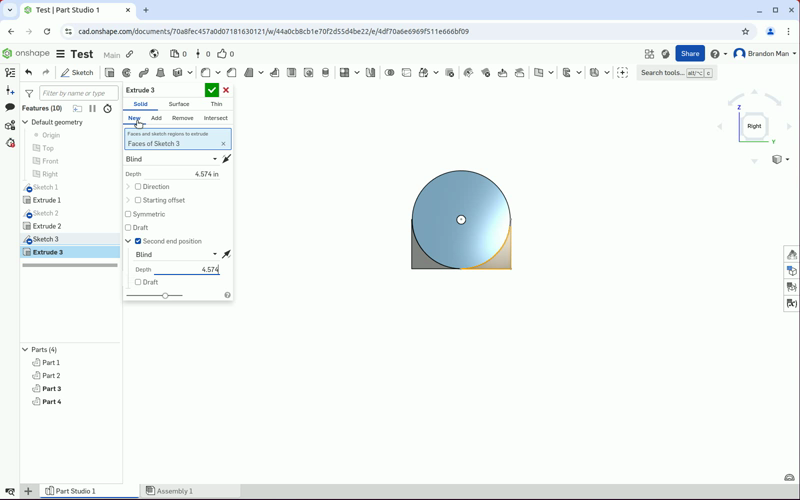
key(enter)
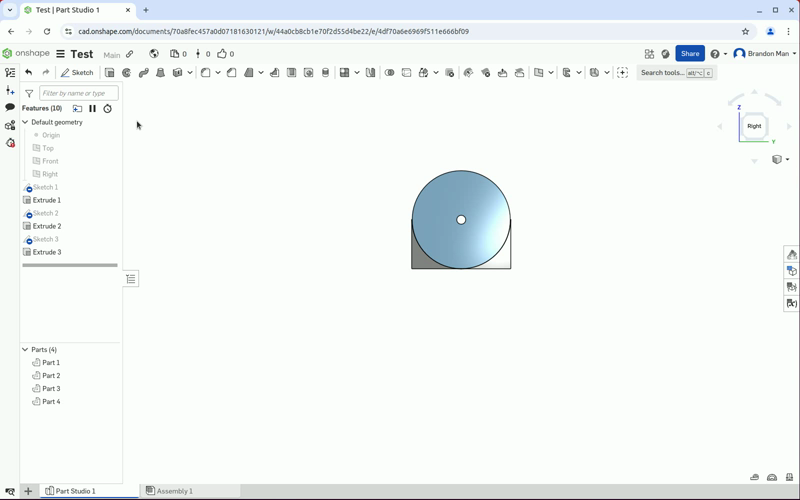
key(shift+h)
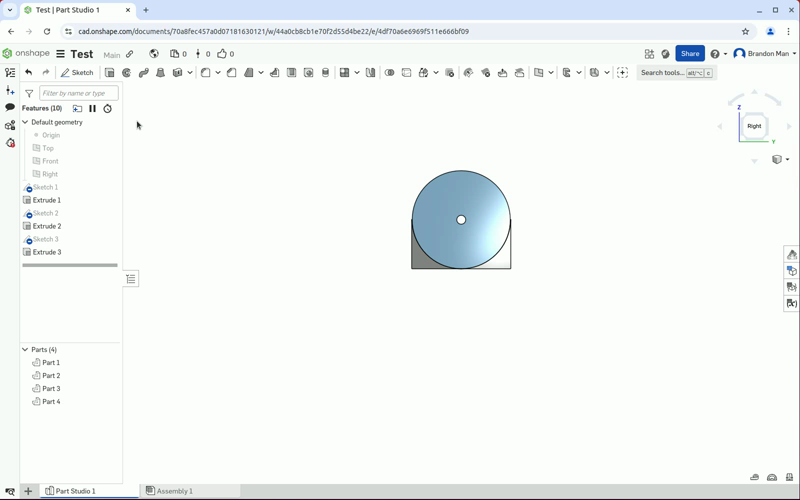
key(shift+h)
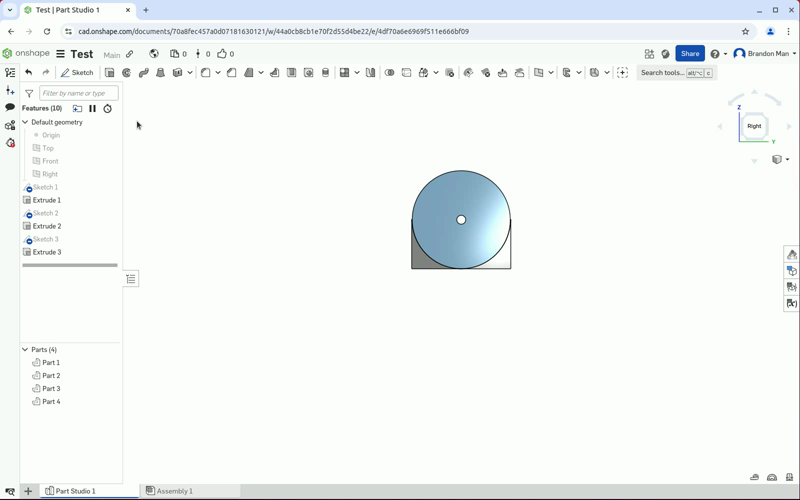
mouse_move(73, 189)
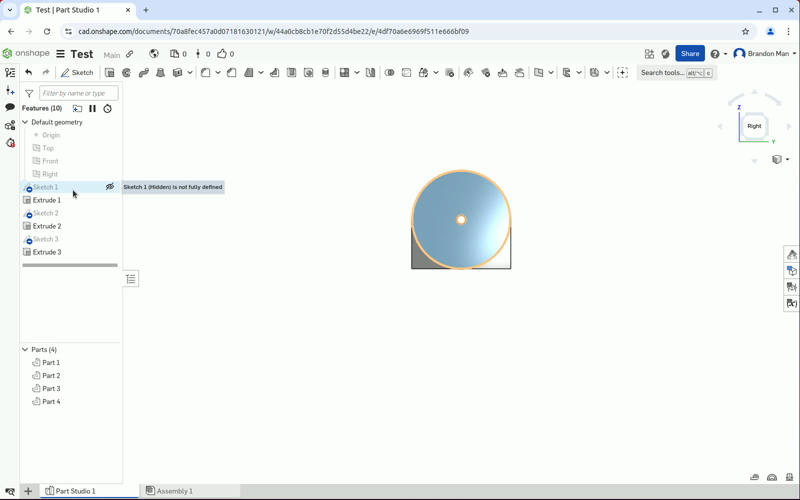
click(73, 189)
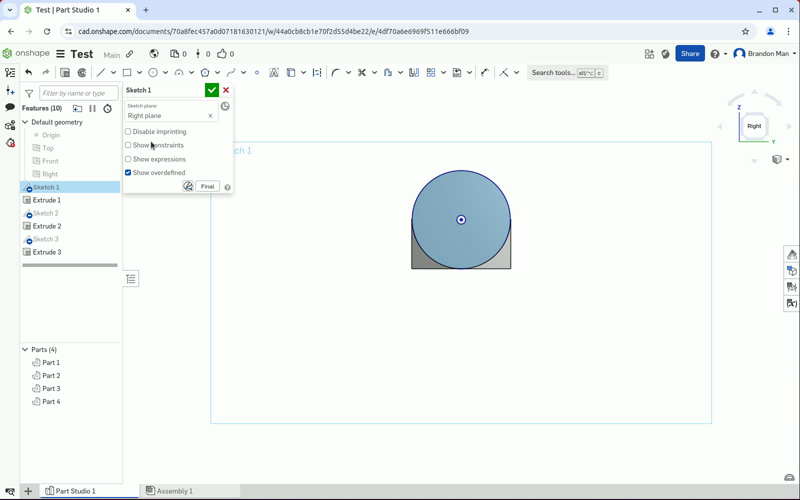
mouse_move(229, 92)
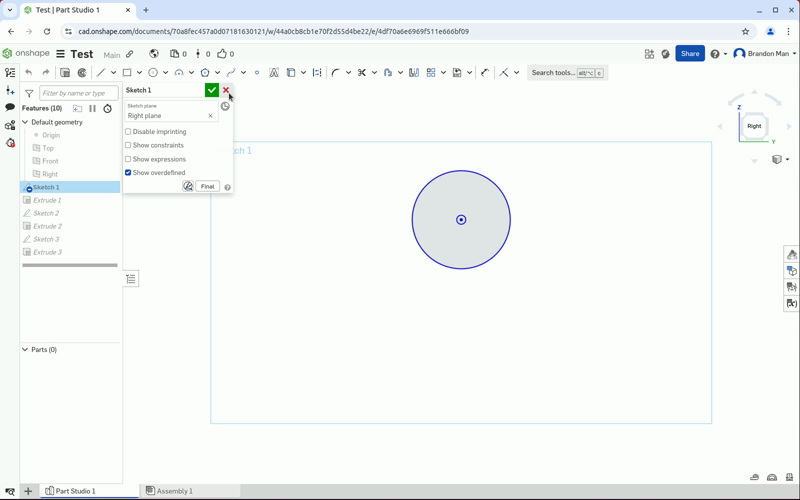
click(229, 92)
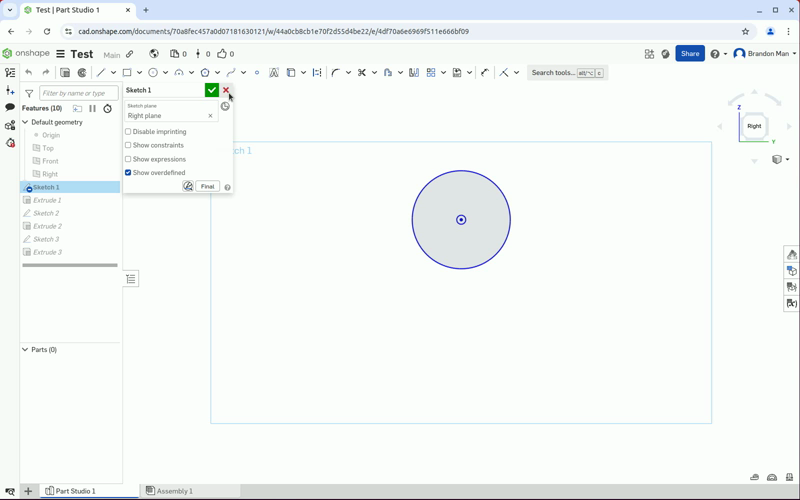
key(shift+s)
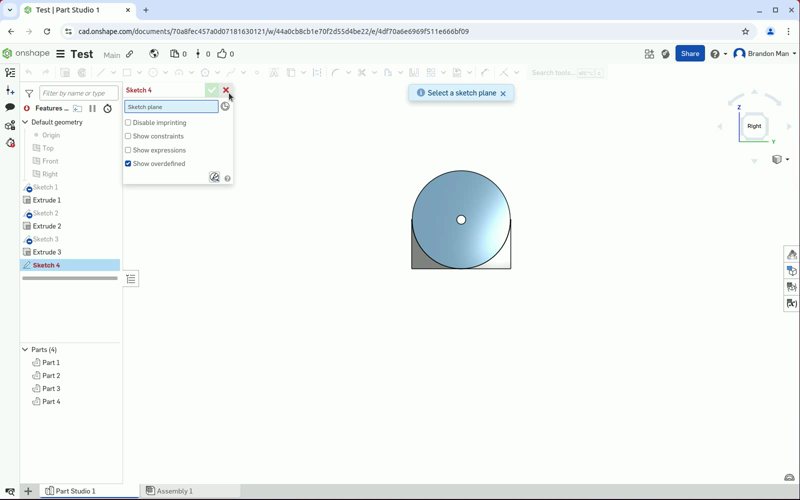
mouse_move(73, 176)
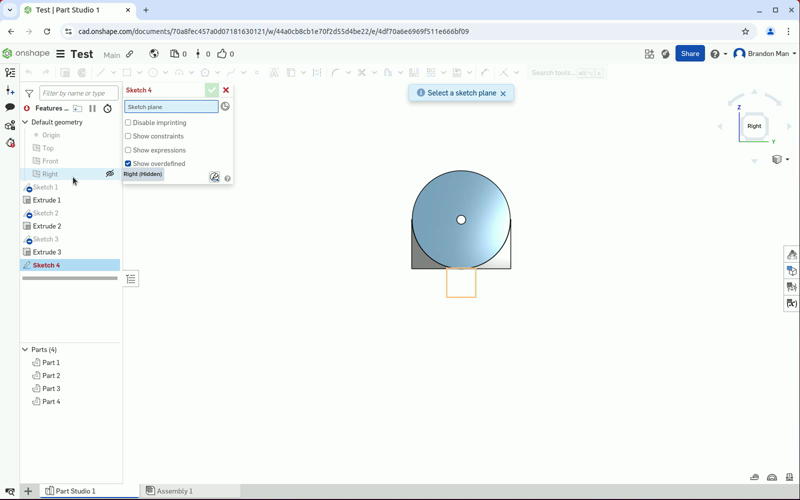
click(73, 176)
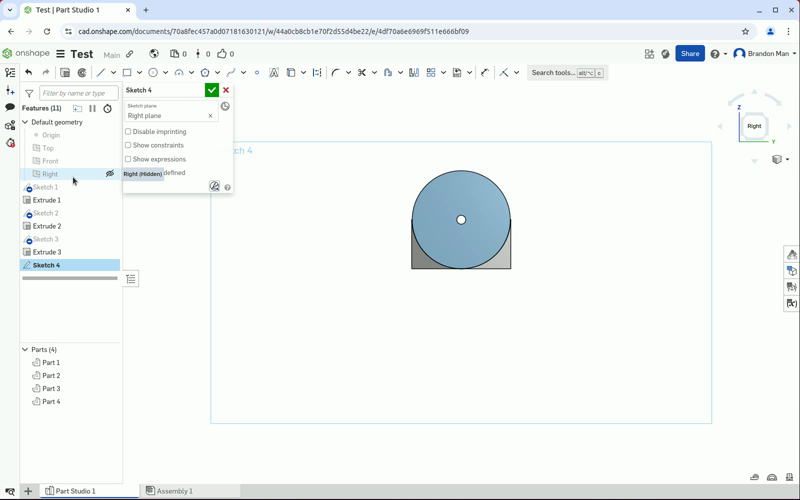
mouse_move(73, 352)
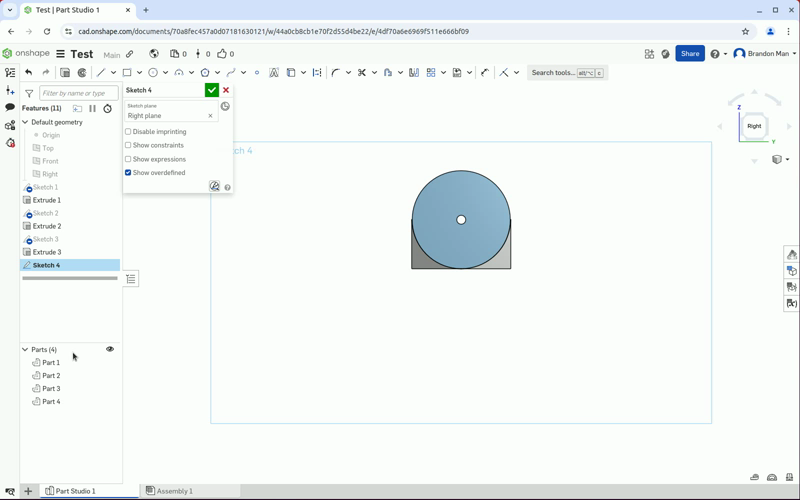
key(y)
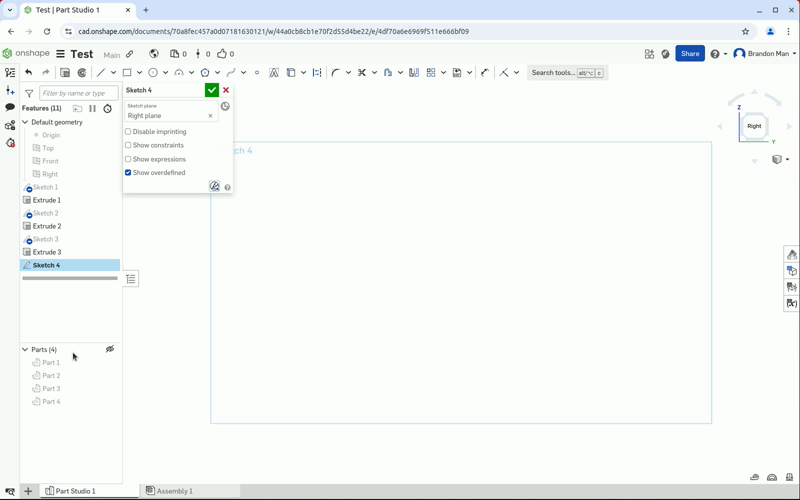
key(l)
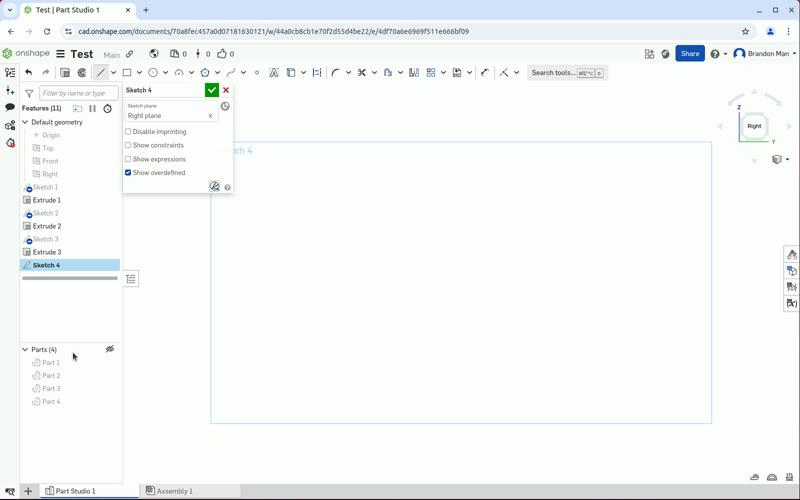
key_down(shift)
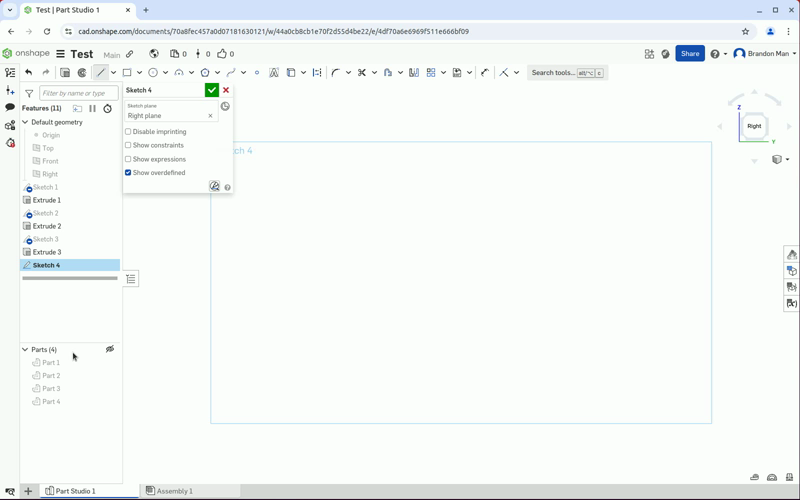
mouse_move(411, 309)
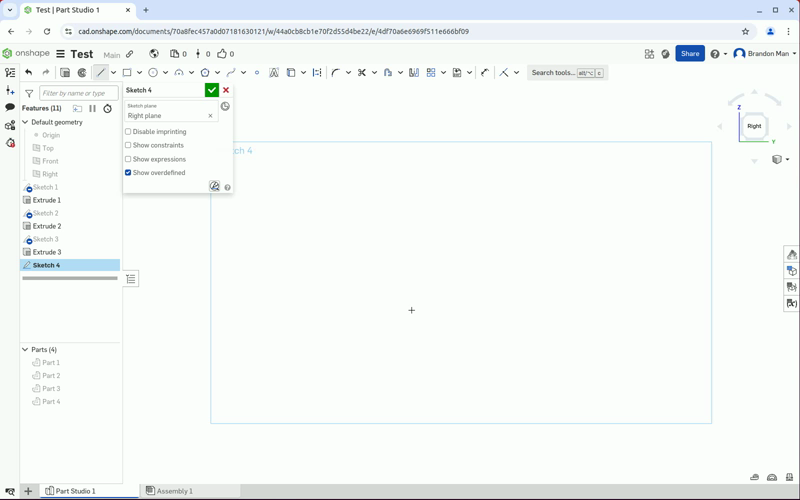
click(411, 309)
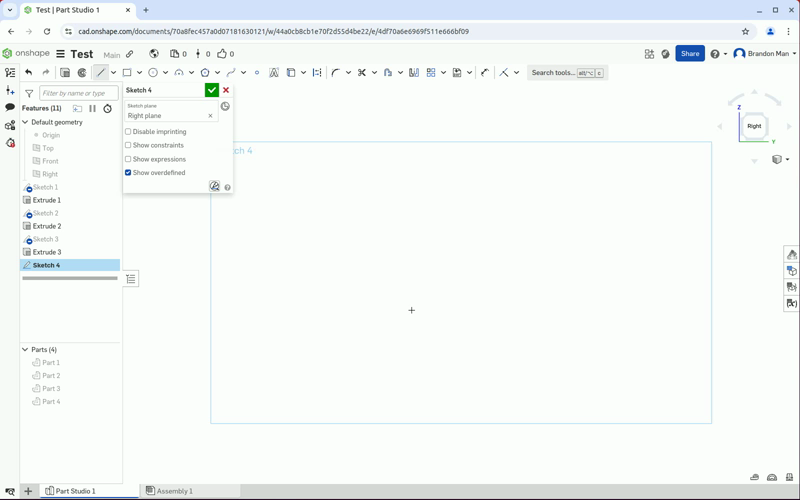
key_up(shift)
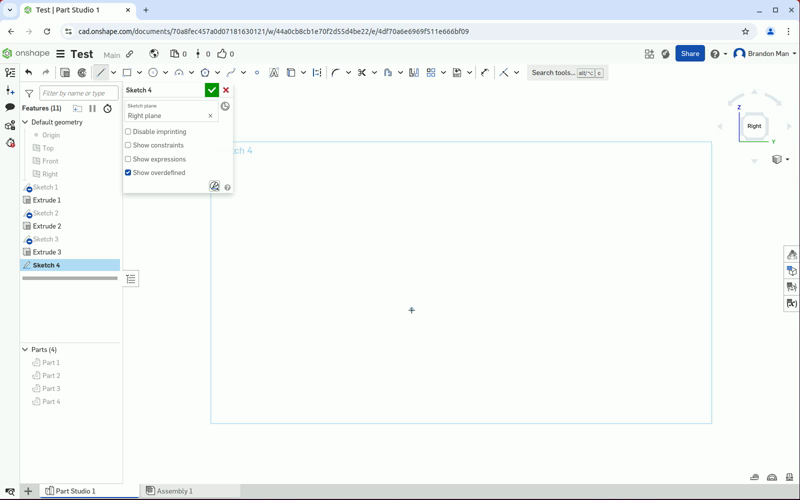
key_down(shift)
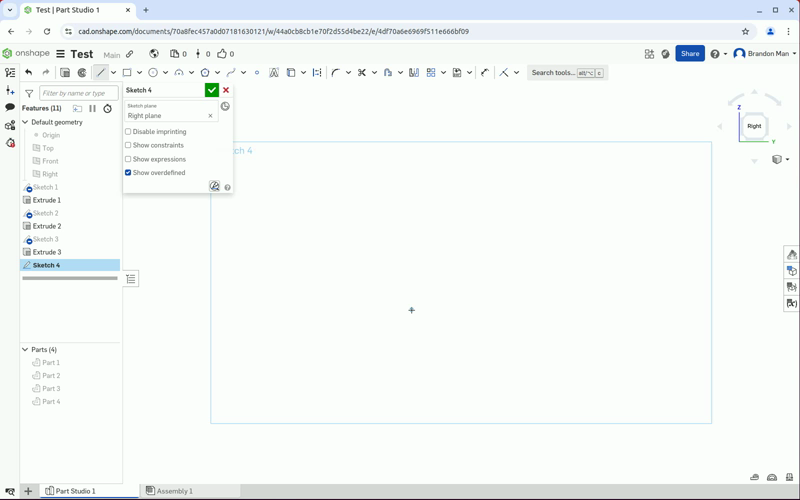
mouse_move(441, 309)
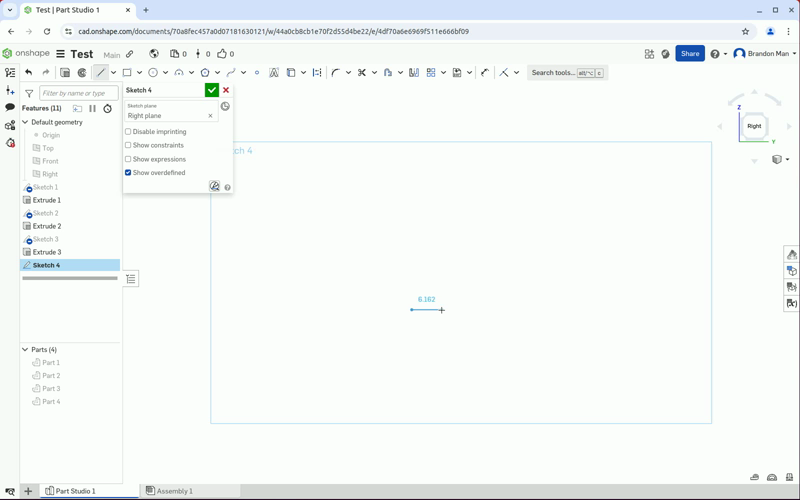
mouse_move(439, 309)
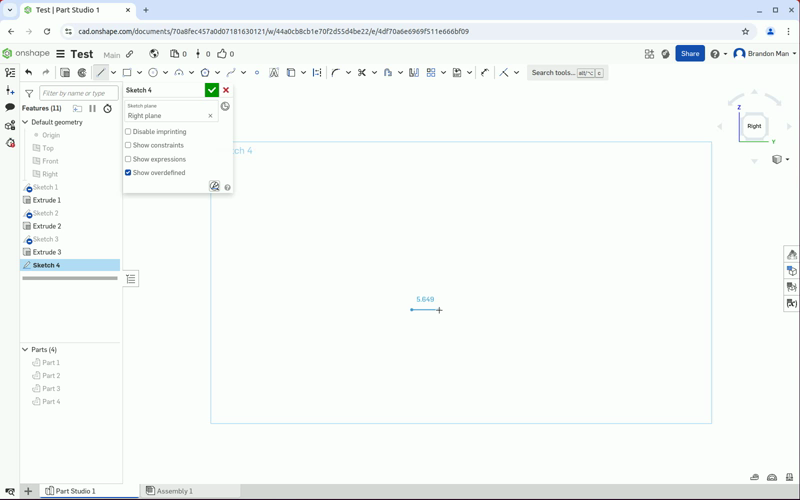
click(439, 309)
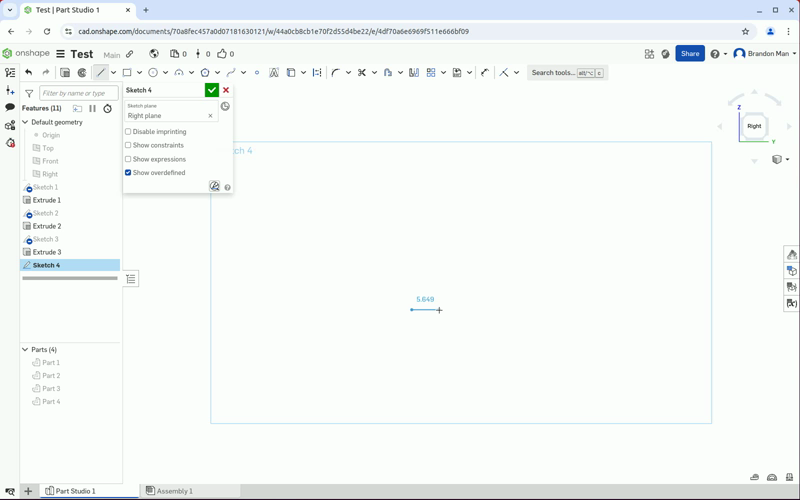
key_up(shift)
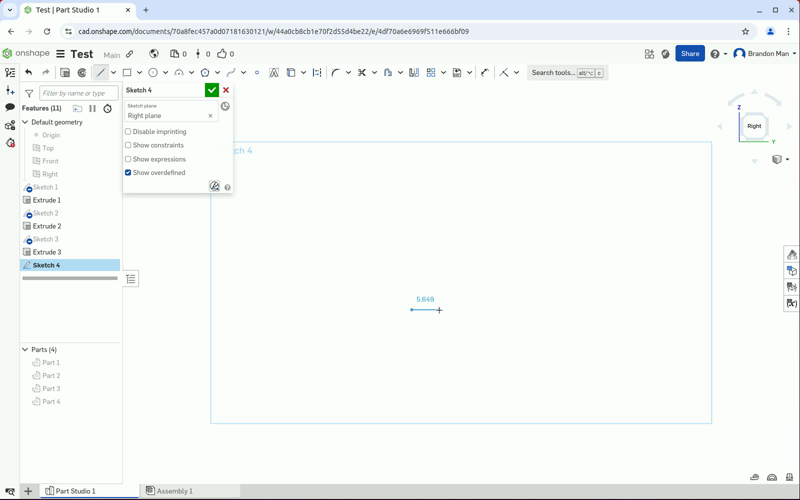
key_down(shift)
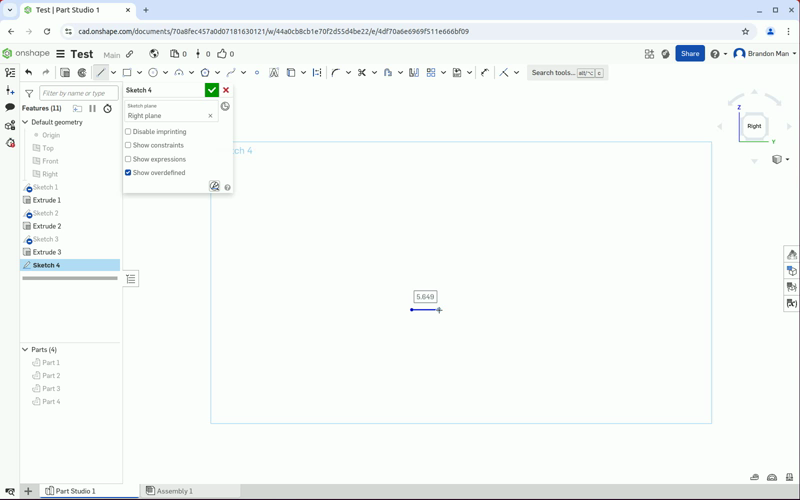
mouse_move(469, 309)
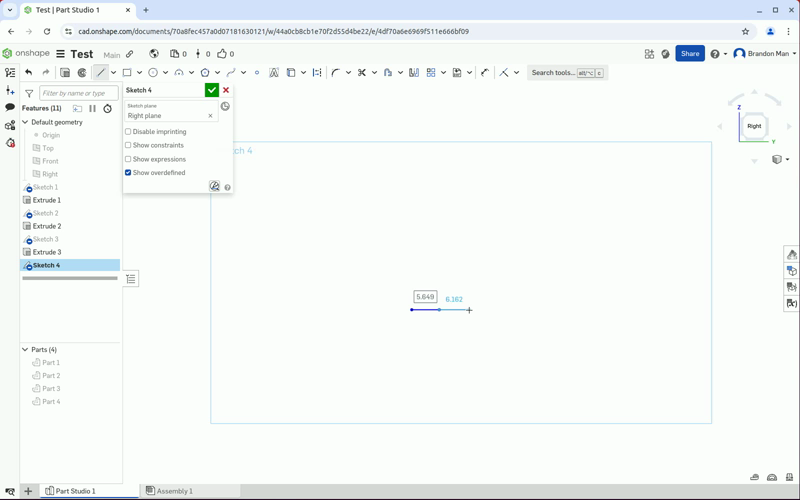
mouse_move(439, 282)
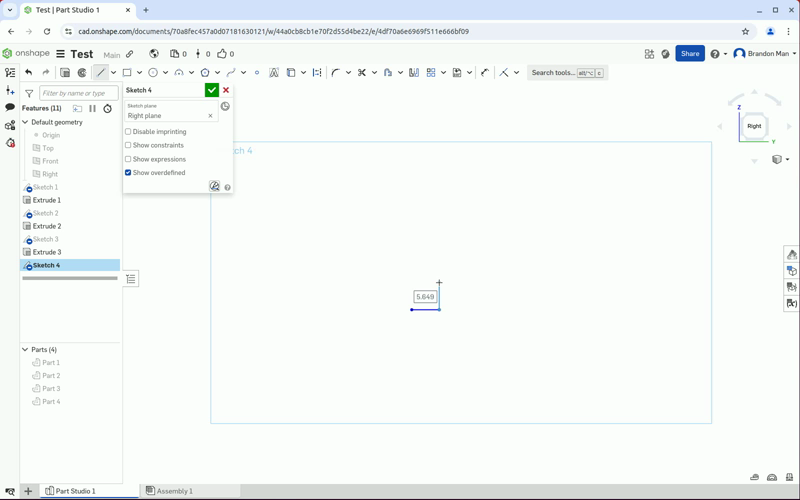
click(439, 282)
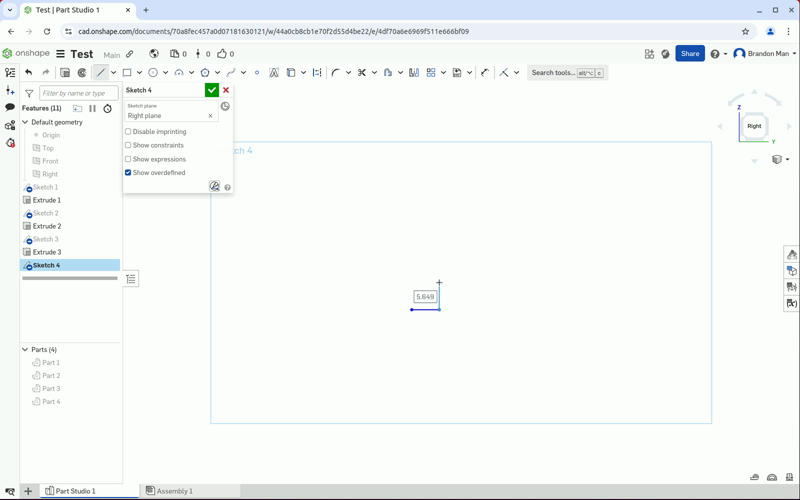
key_up(shift)
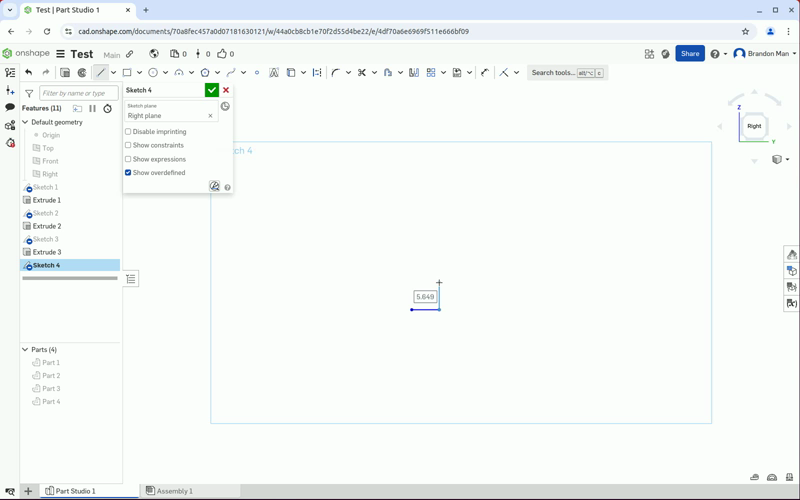
key_down(shift)
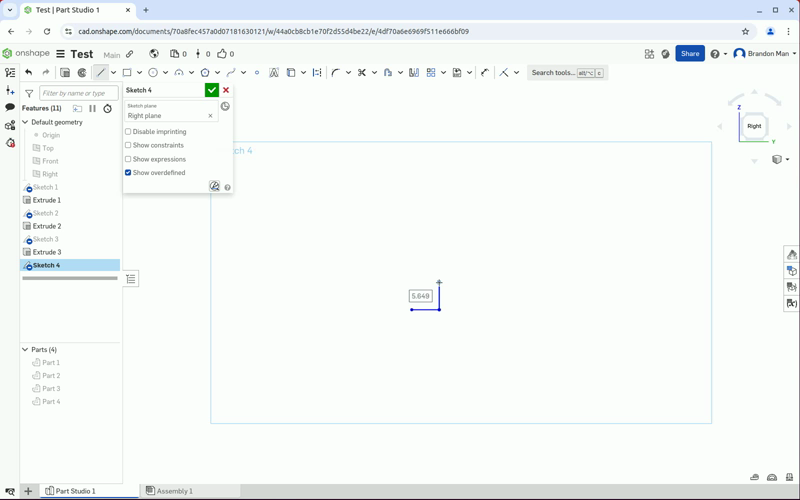
mouse_move(469, 282)
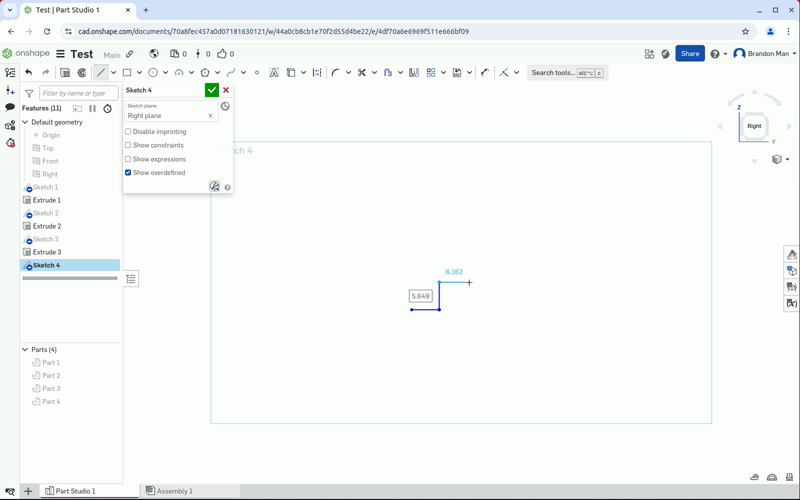
mouse_move(411, 282)
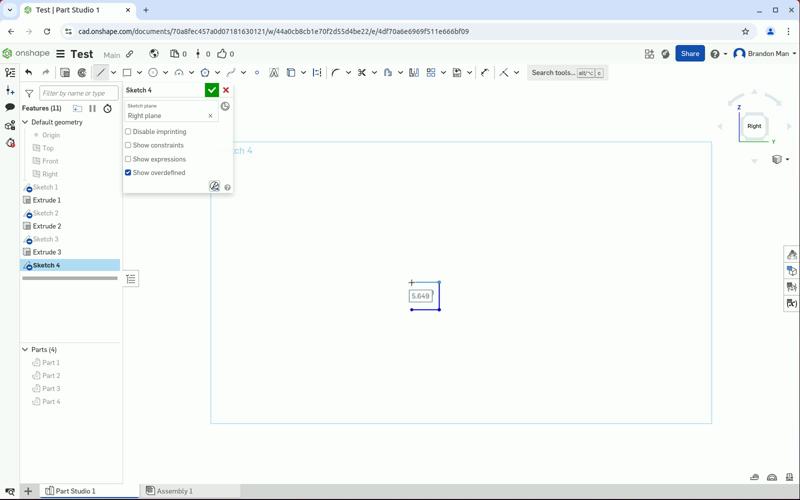
click(411, 282)
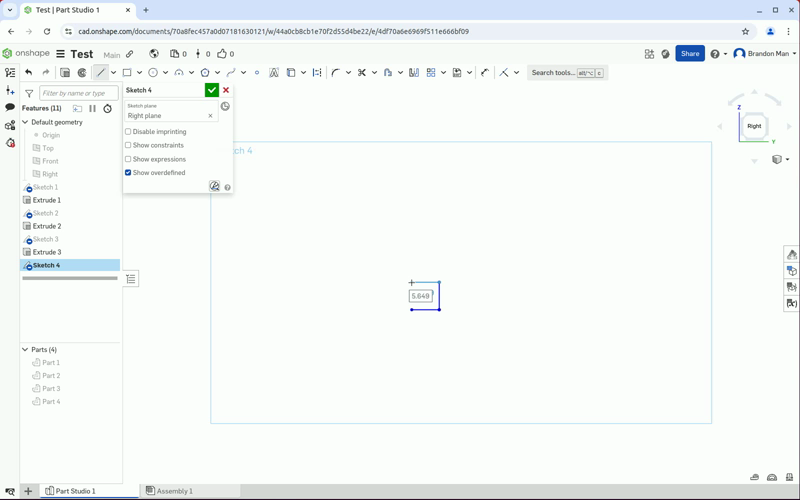
key_up(shift)
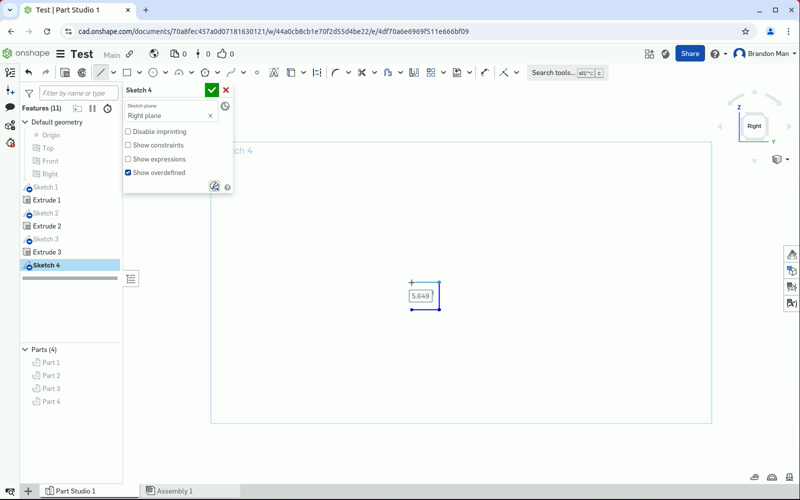
mouse_move(441, 282)
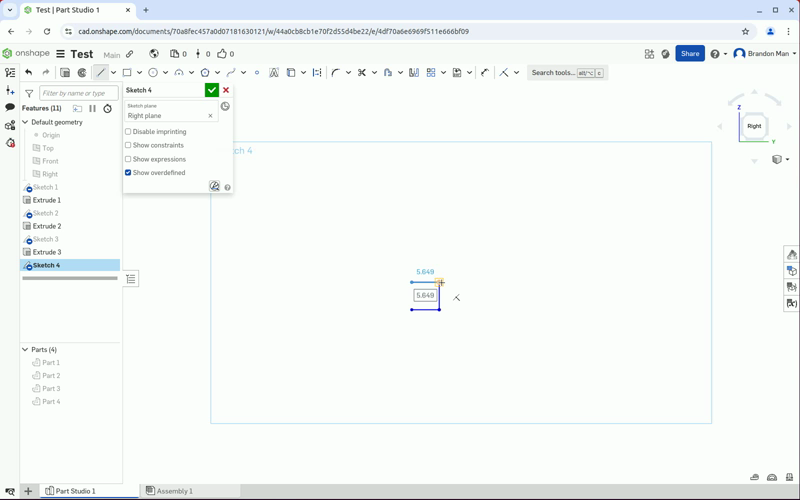
key_down(shift)
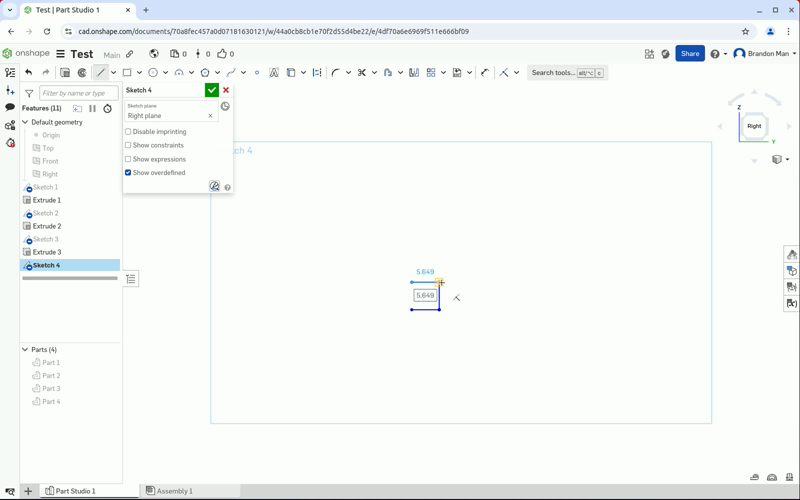
mouse_move(411, 309)
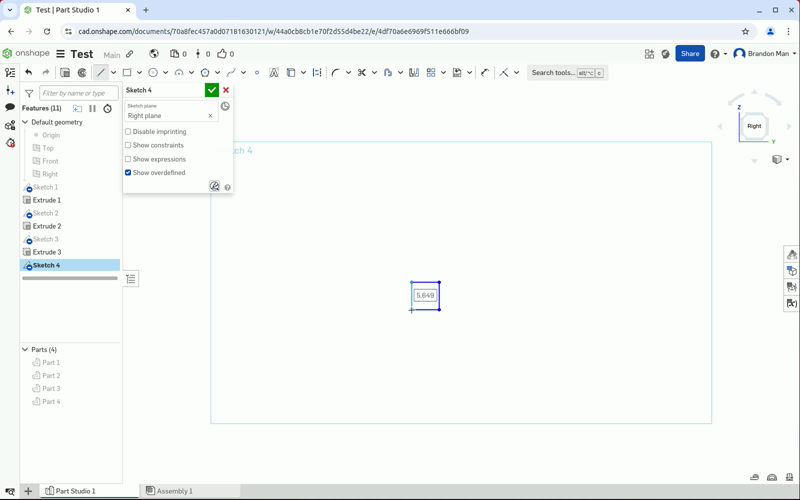
key_up(shift)
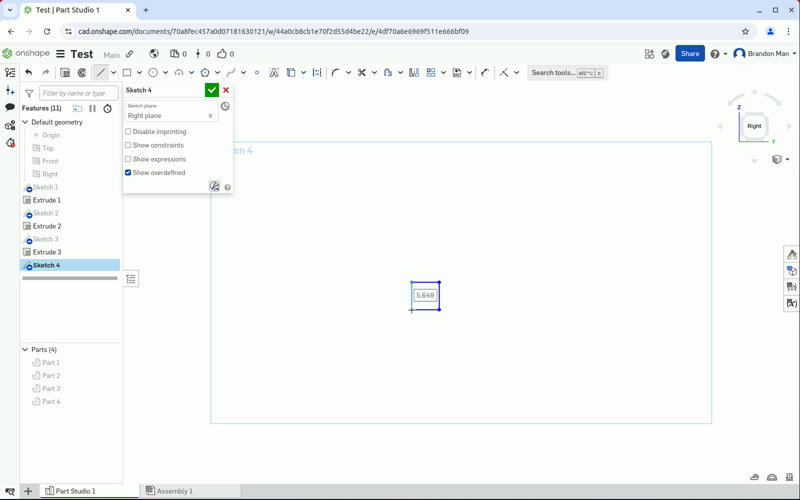
click(411, 309)
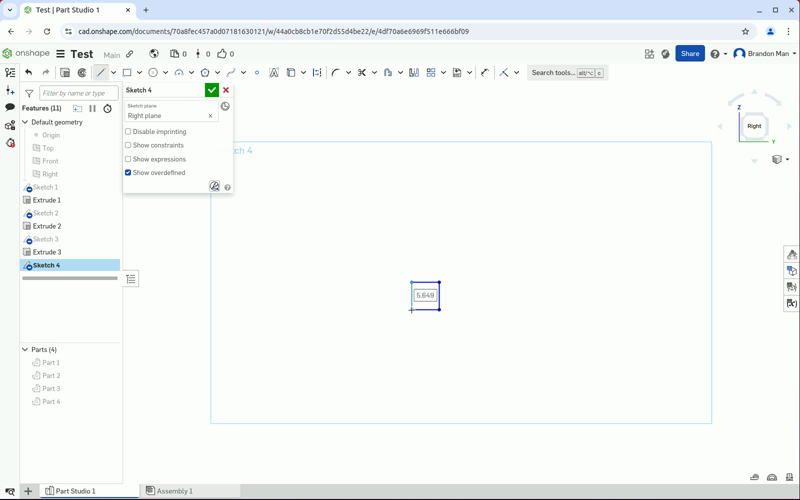
key(esc)
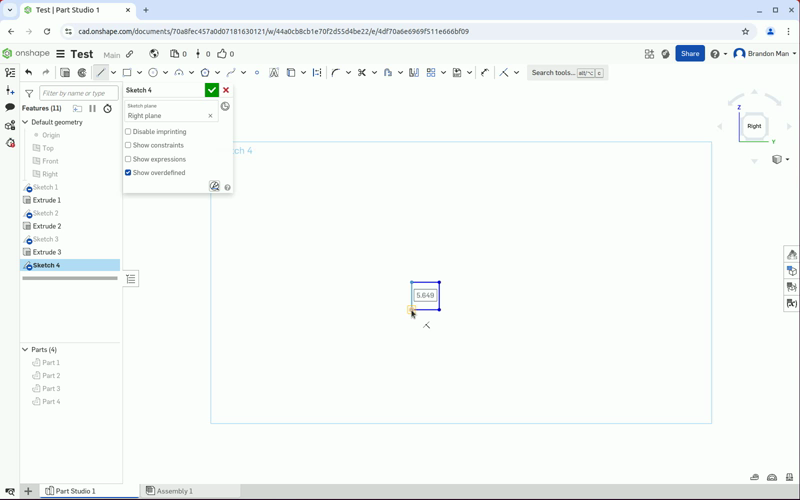
mouse_move(432, 301)
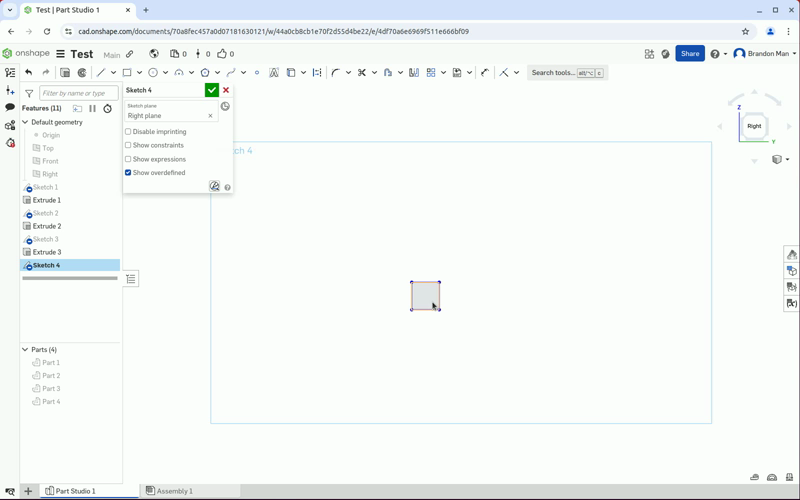
scroll(6)
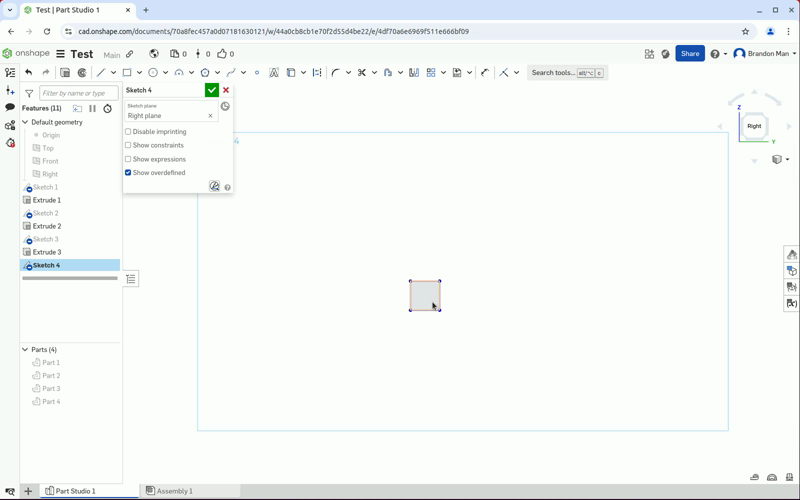
scroll(6)
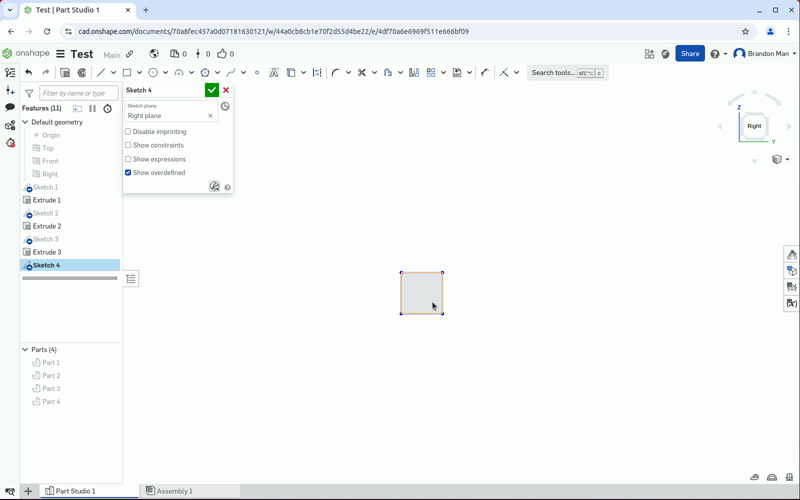
scroll(6)
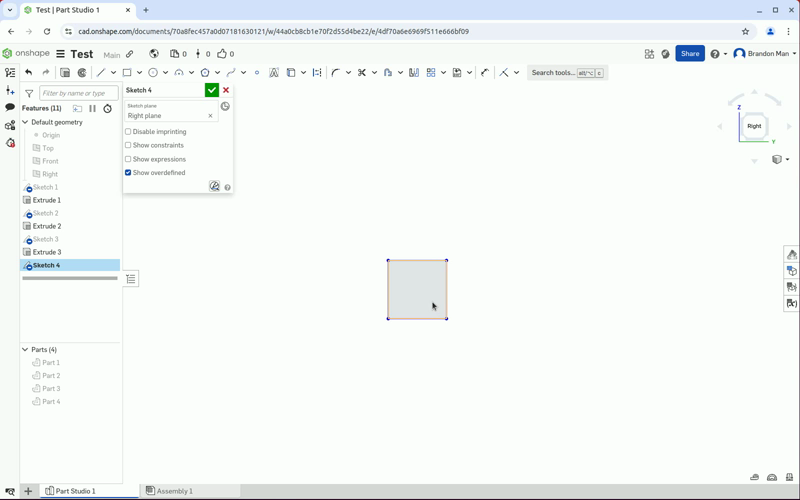
scroll(6)
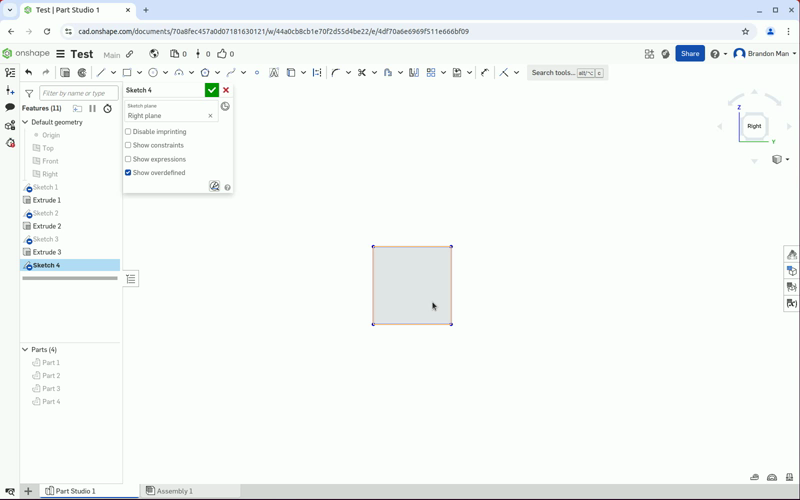
scroll(6)
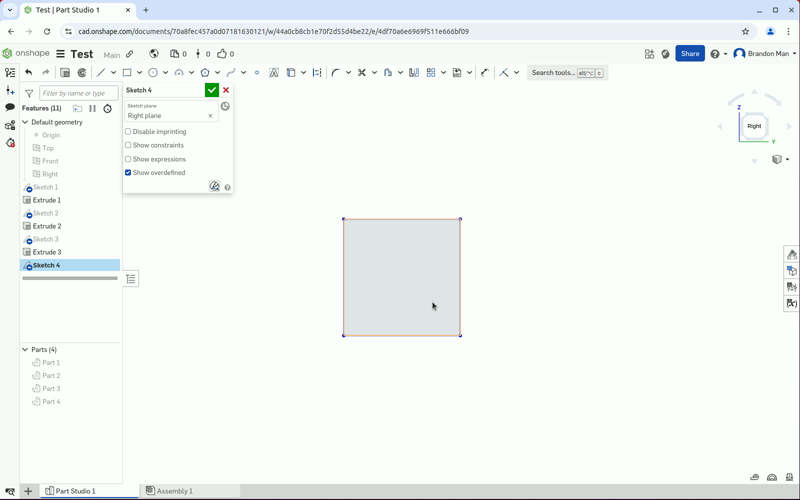
scroll(6)
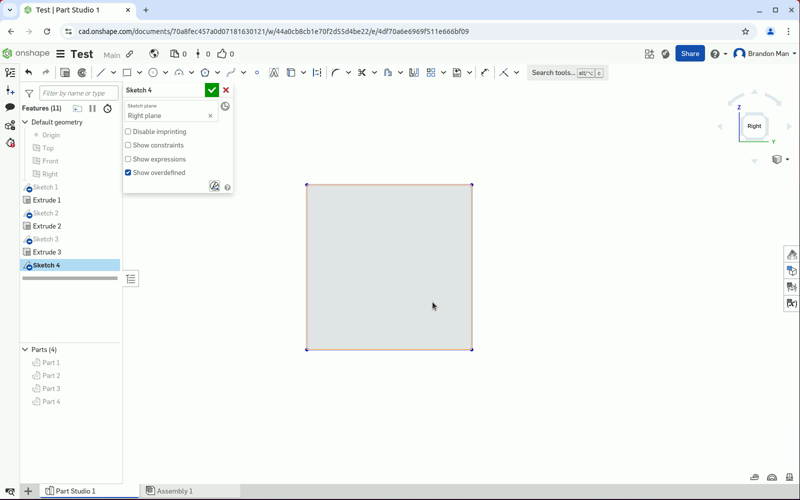
scroll(6)
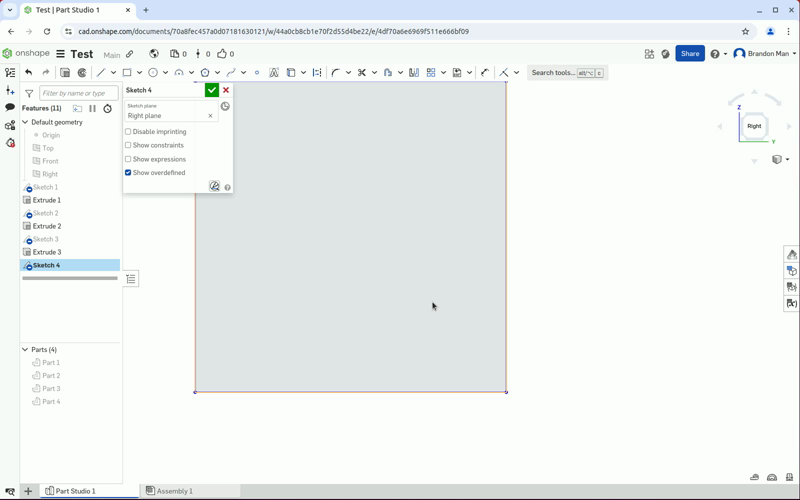
click(432, 301)
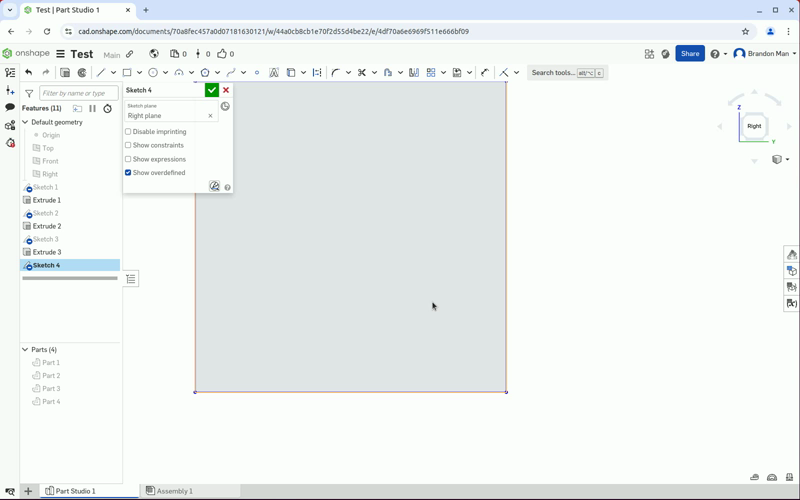
scroll(-6)
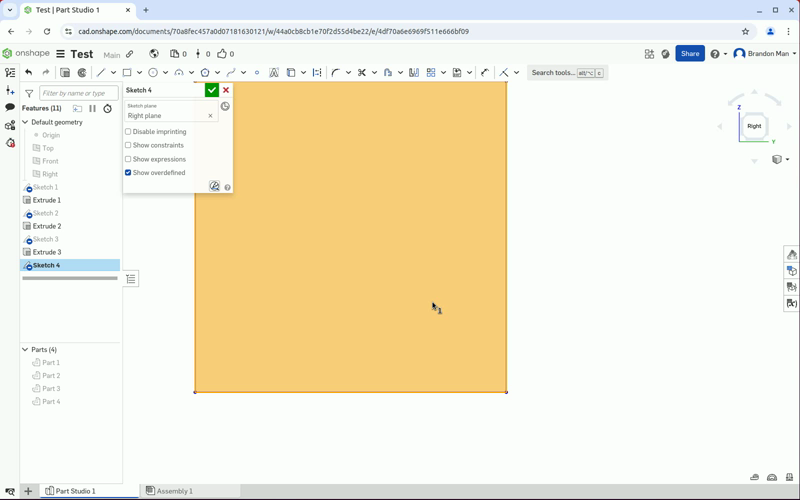
scroll(-6)
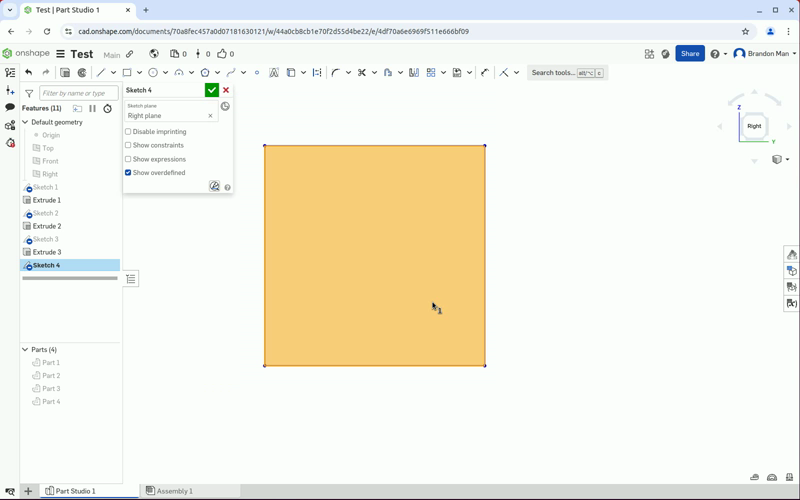
scroll(-6)
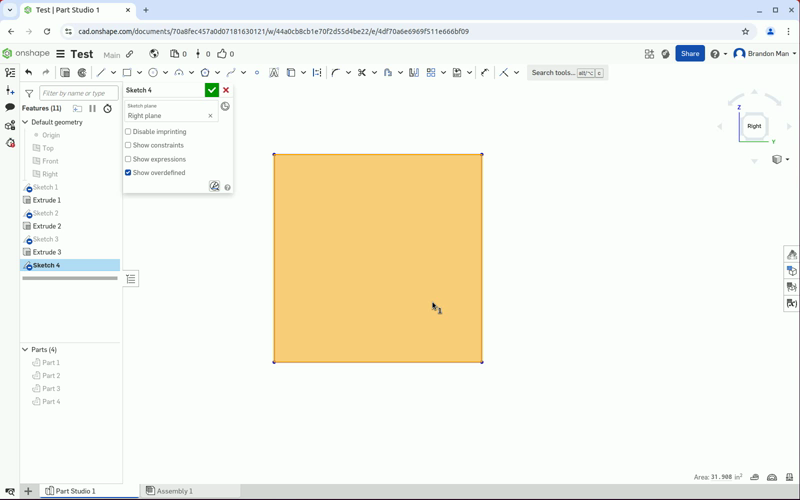
scroll(-6)
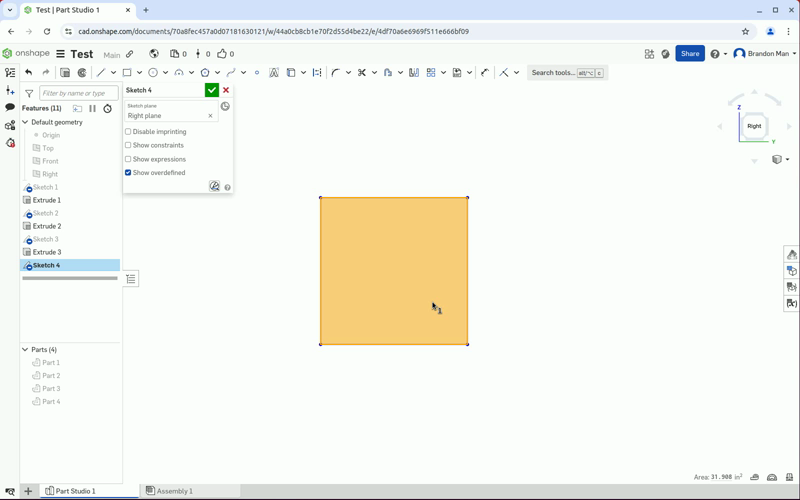
scroll(-6)
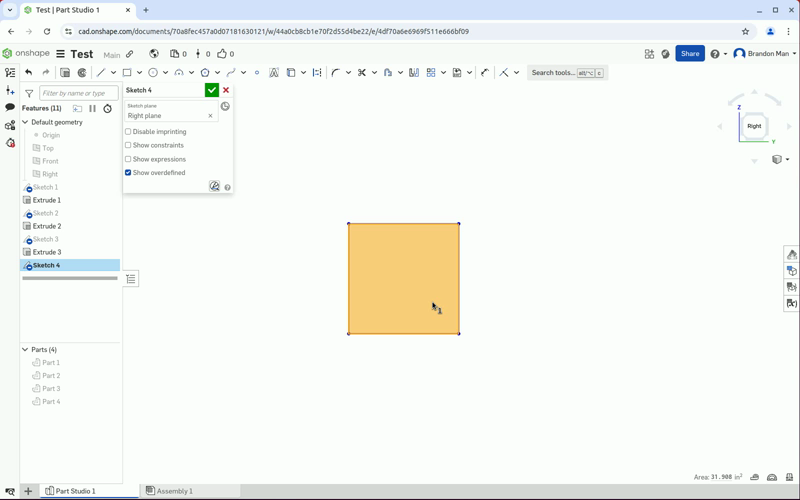
scroll(-6)
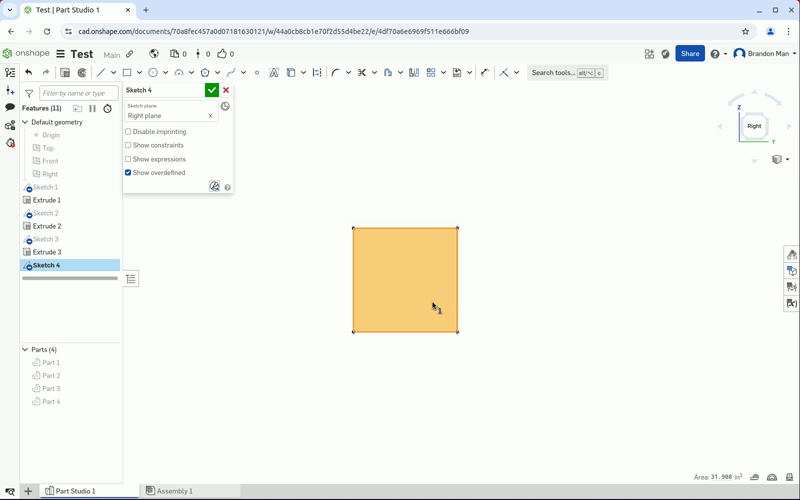
scroll(-6)
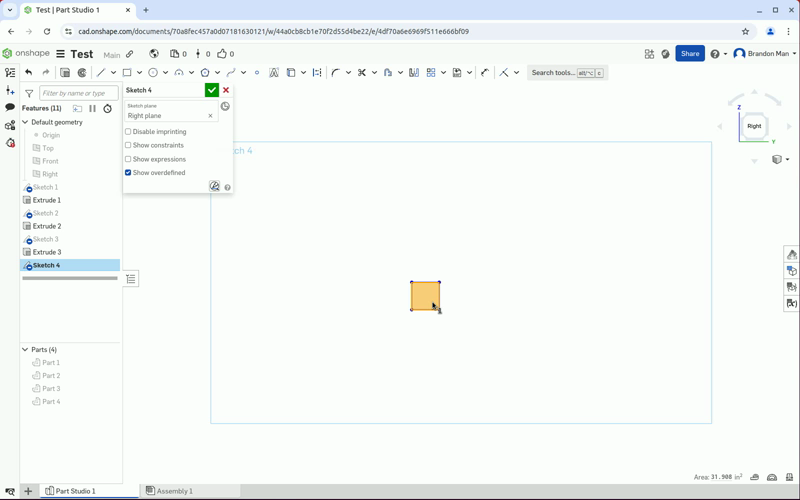
mouse_move(73, 352)
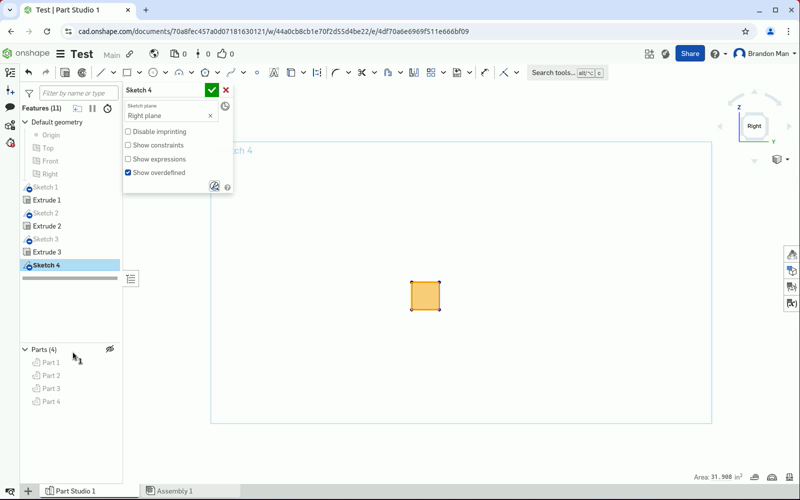
key(shift+y)
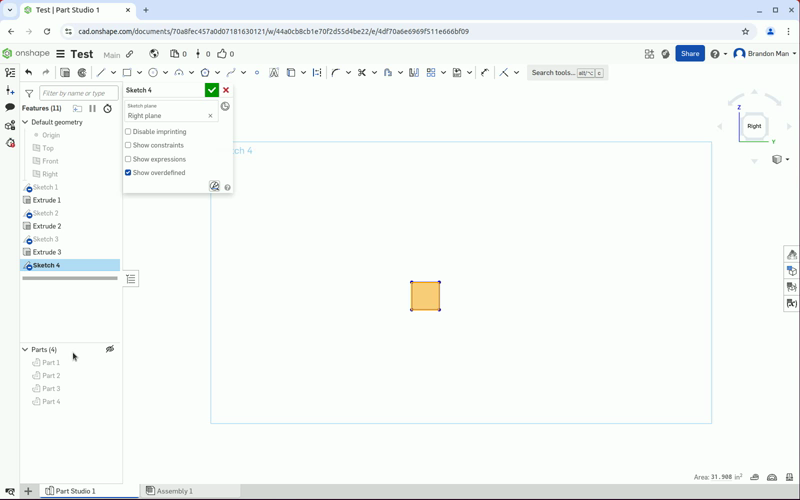
key(shift+e)
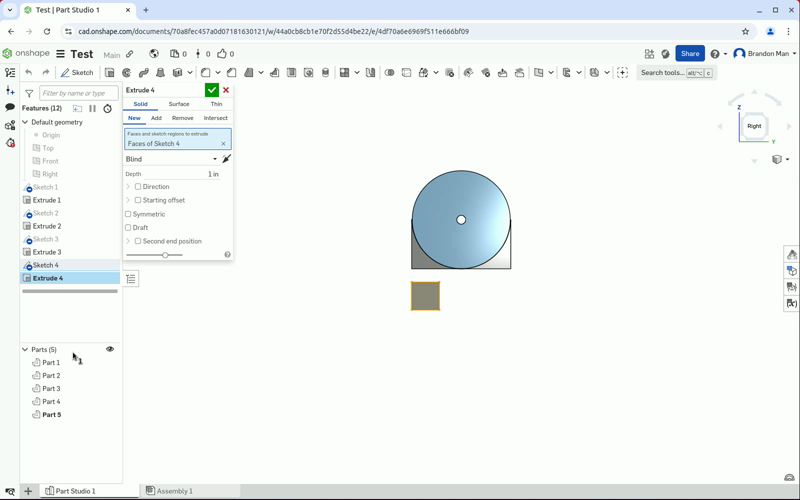
mouse_move(143, 106)
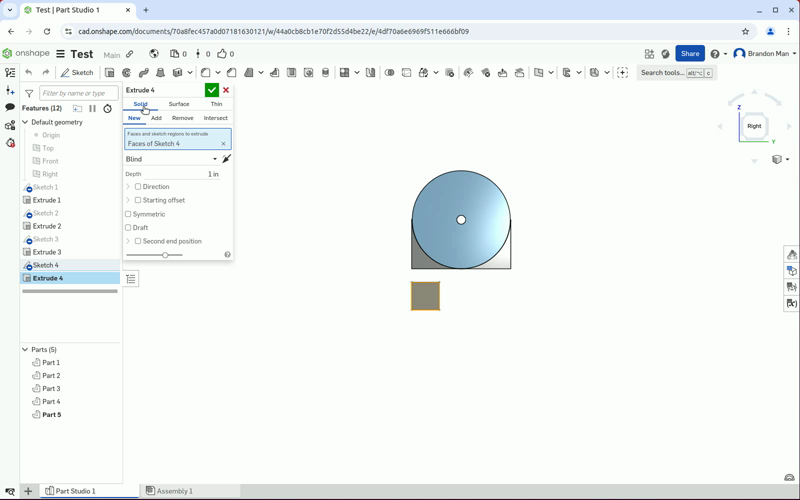
click(143, 106)
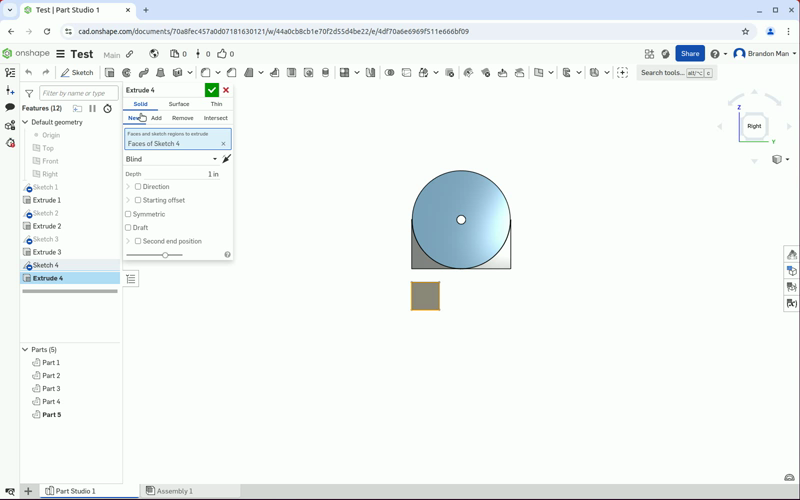
mouse_move(137, 120)
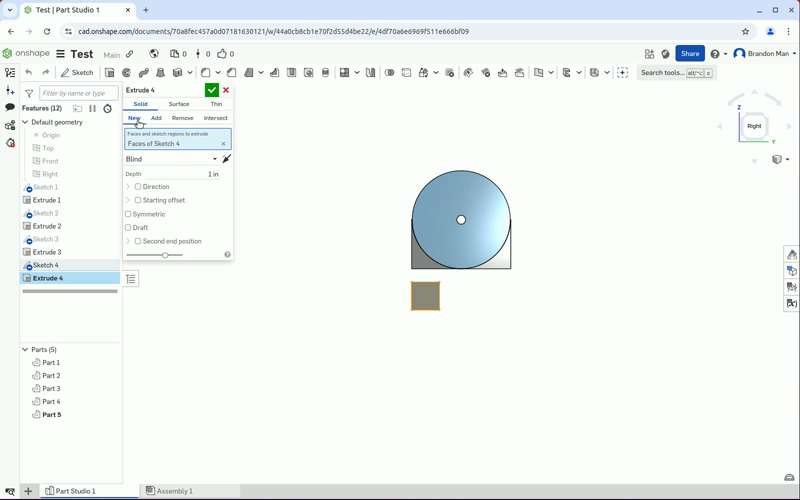
click(137, 120)
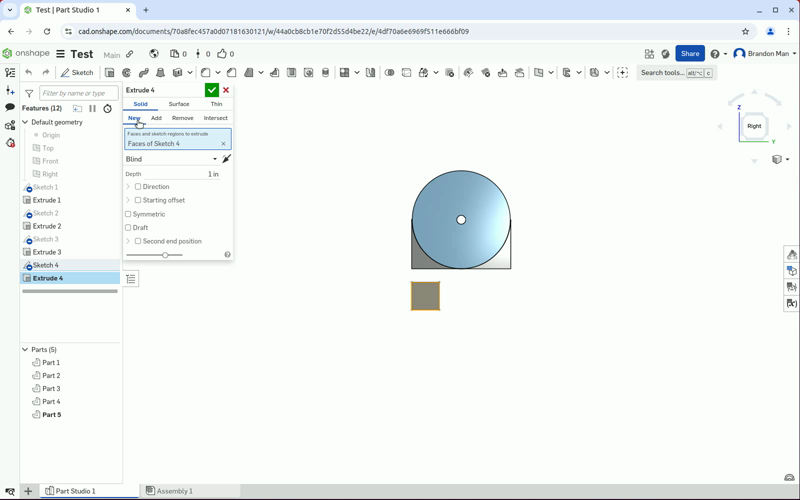
key(tab, 4)
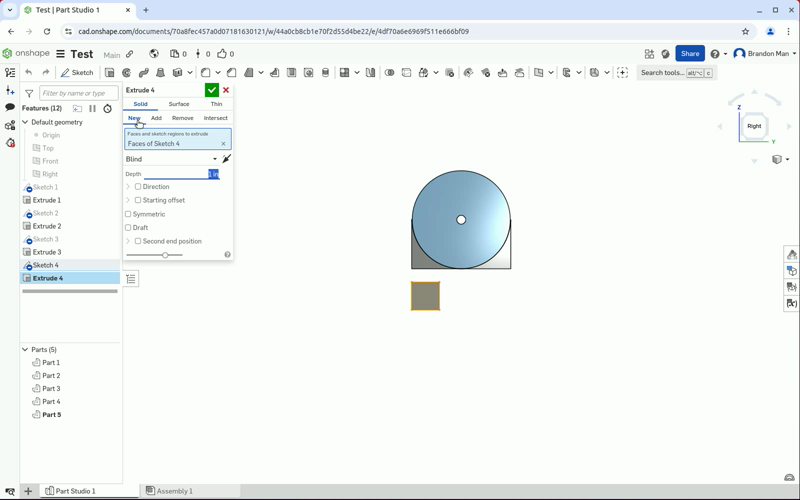
text(4.574)
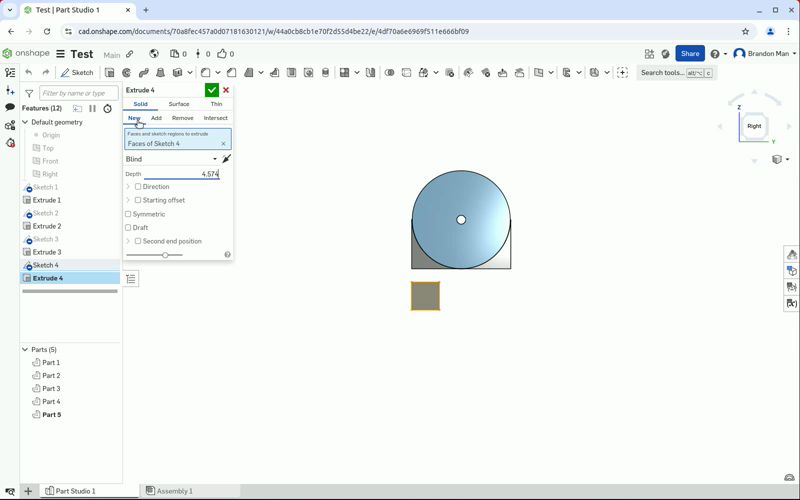
key(tab, 3)
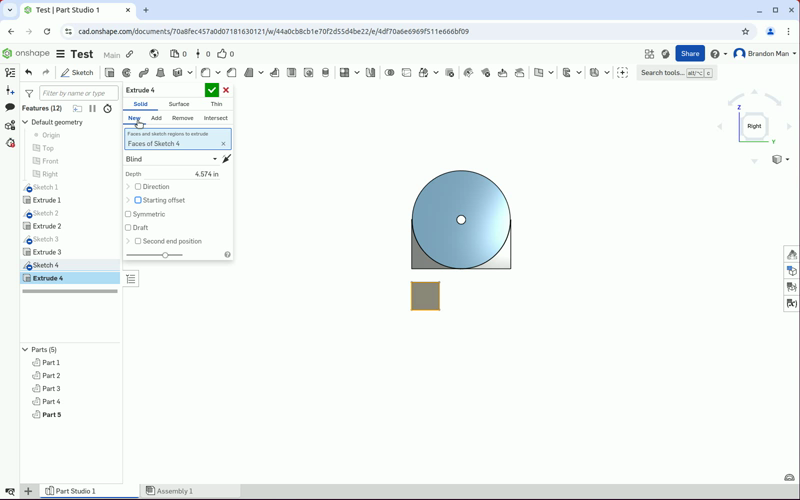
key(tab, 2)
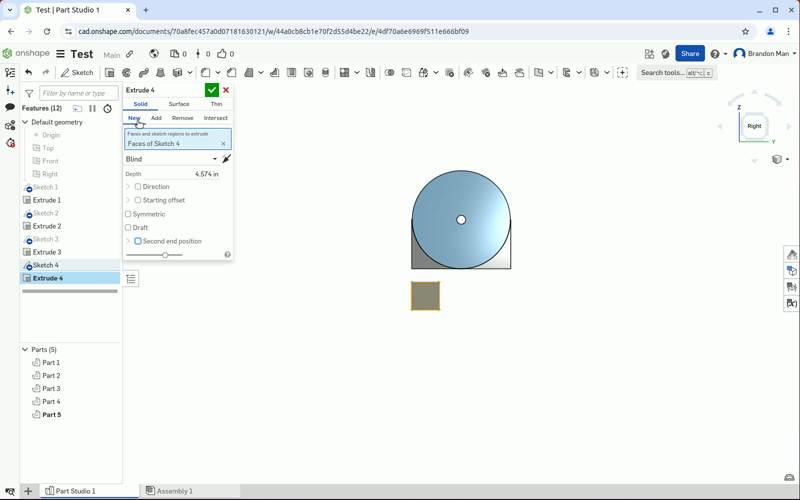
key(space)
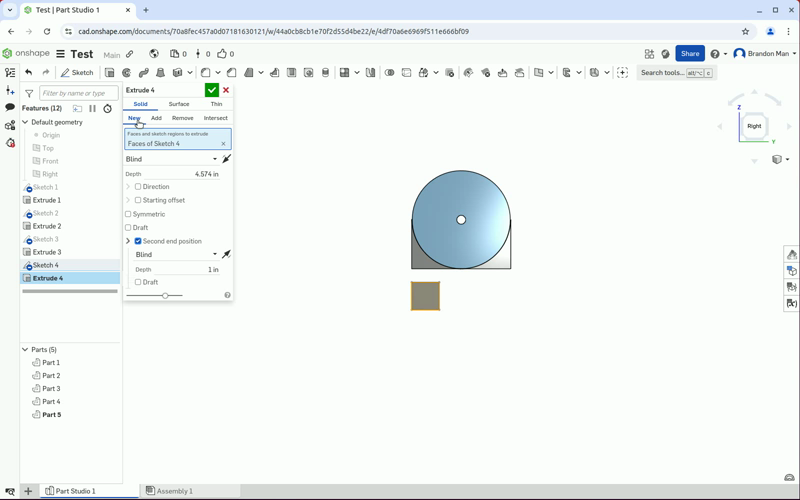
key(tab, 3)
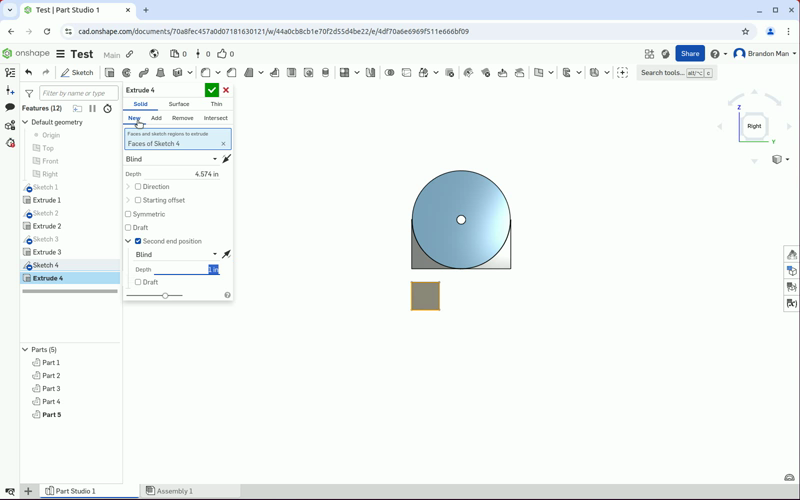
text(4.574)
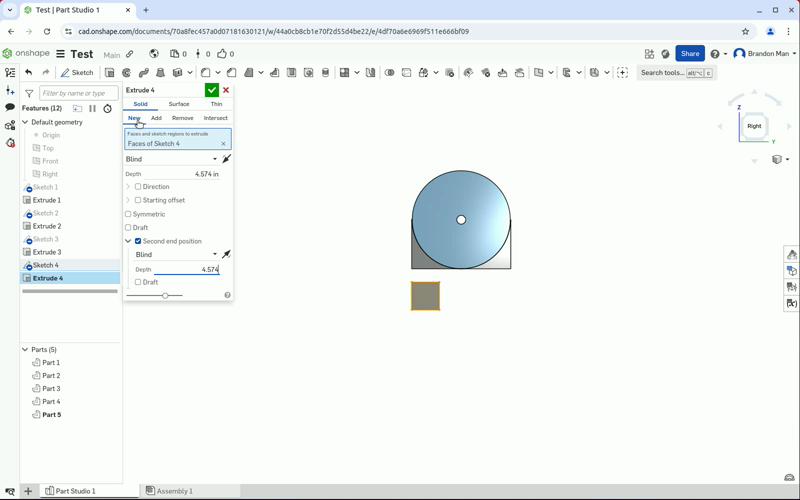
key(enter)
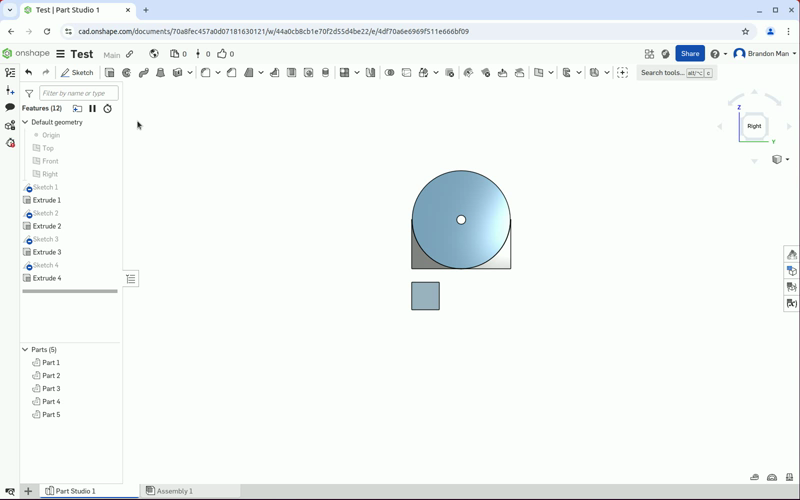
key(shift+h)
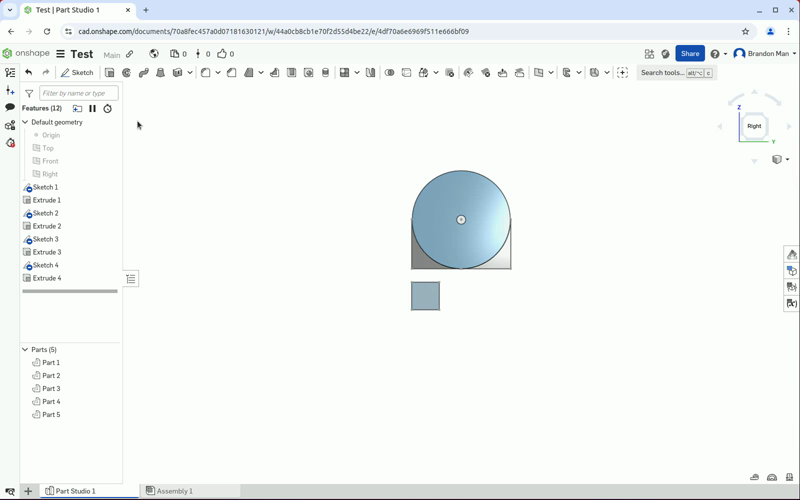
key(shift+h)
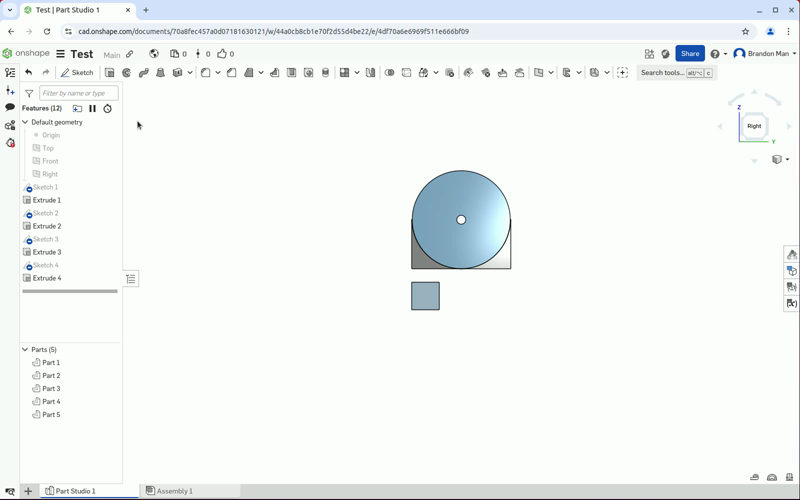
mouse_move(73, 189)
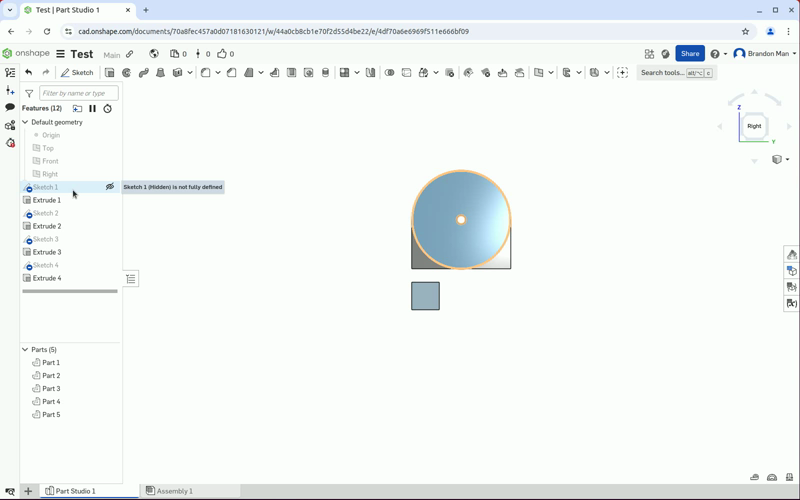
click(73, 189)
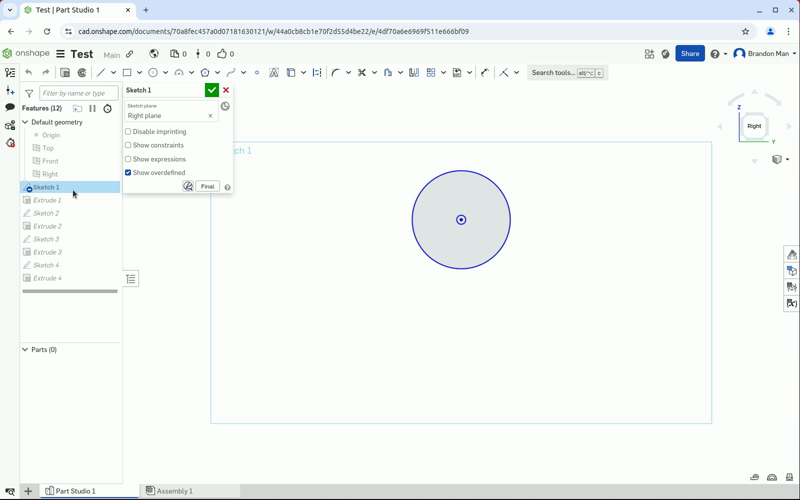
mouse_move(229, 92)
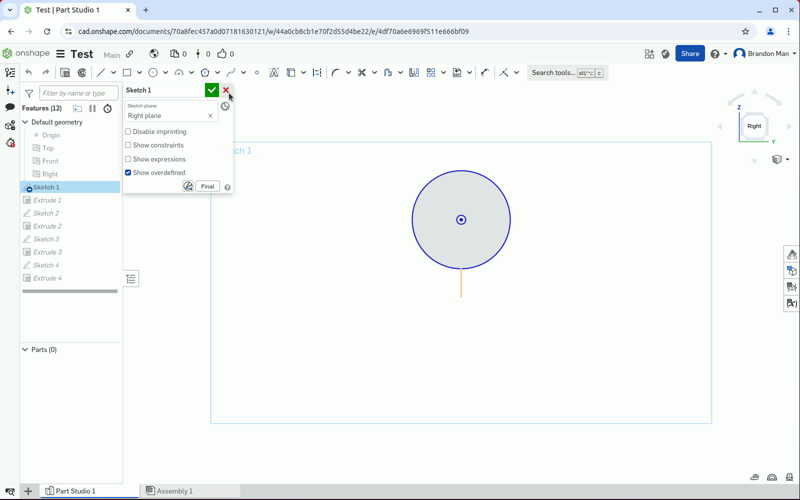
click(229, 92)
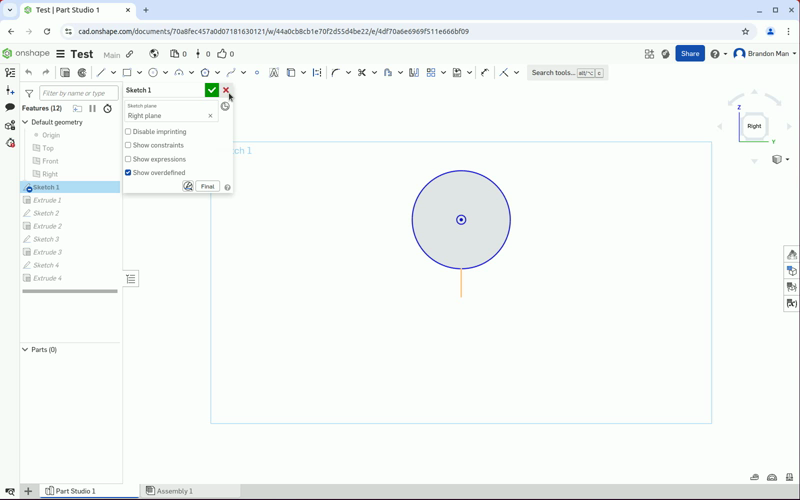
key(shift+s)
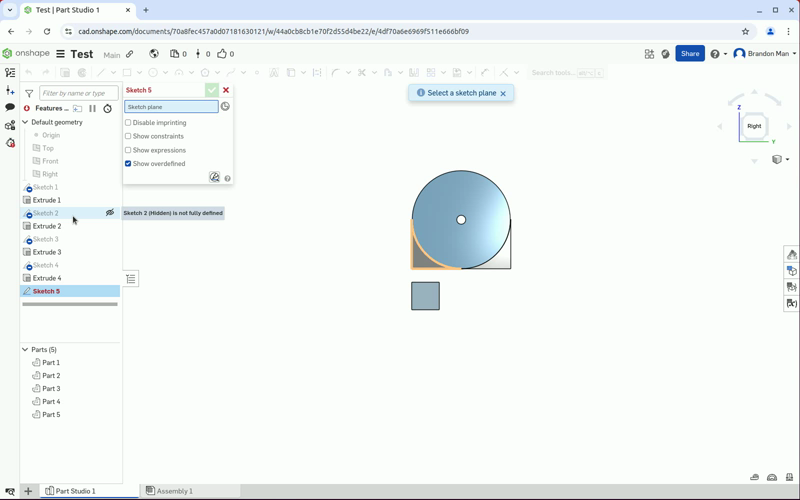
scroll(3)
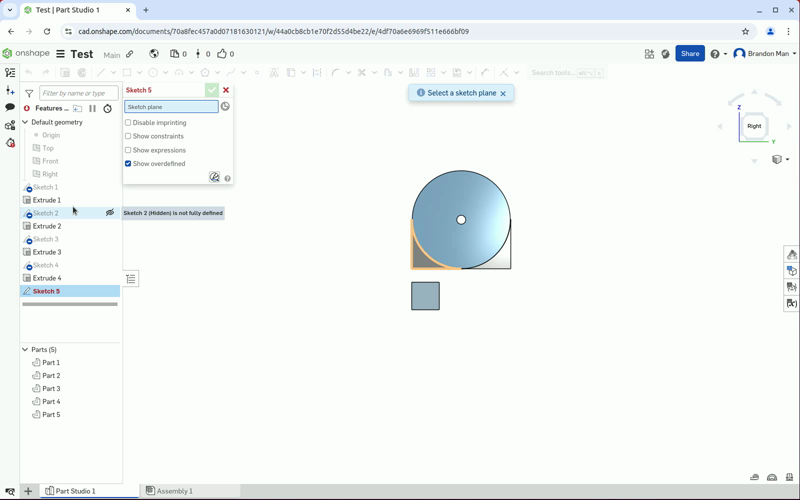
mouse_move(73, 176)
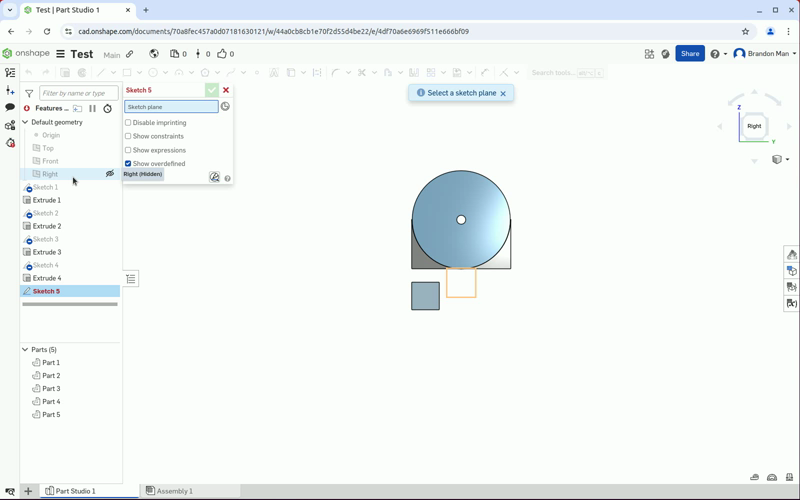
click(73, 176)
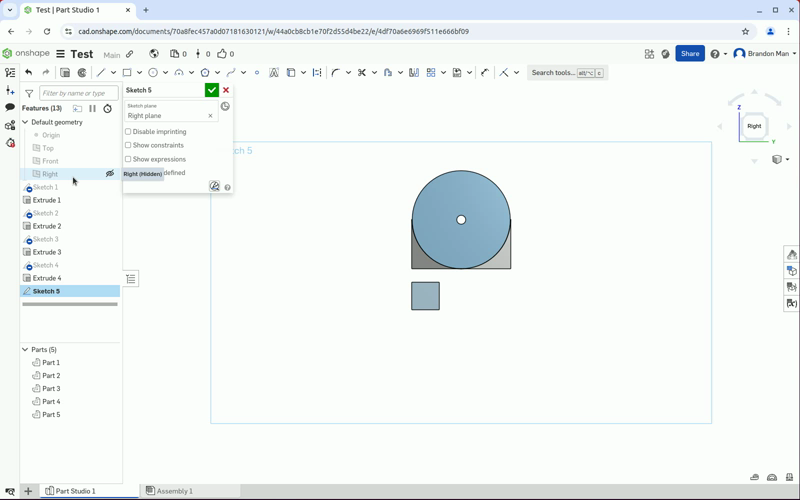
mouse_move(73, 352)
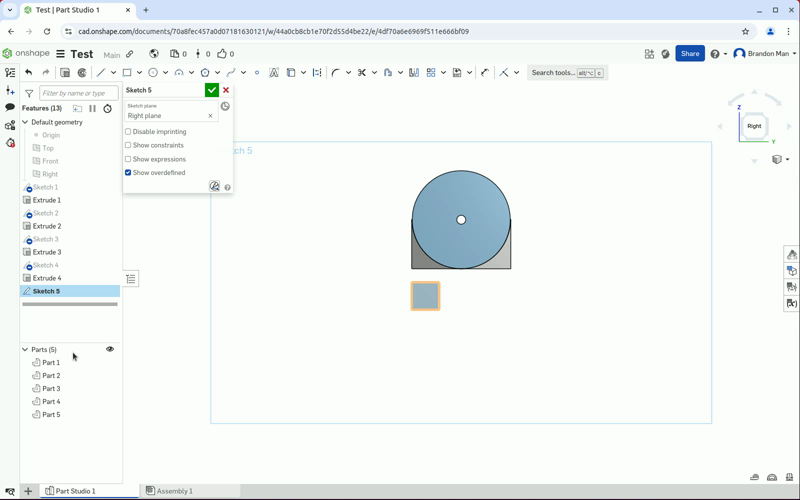
key(y)
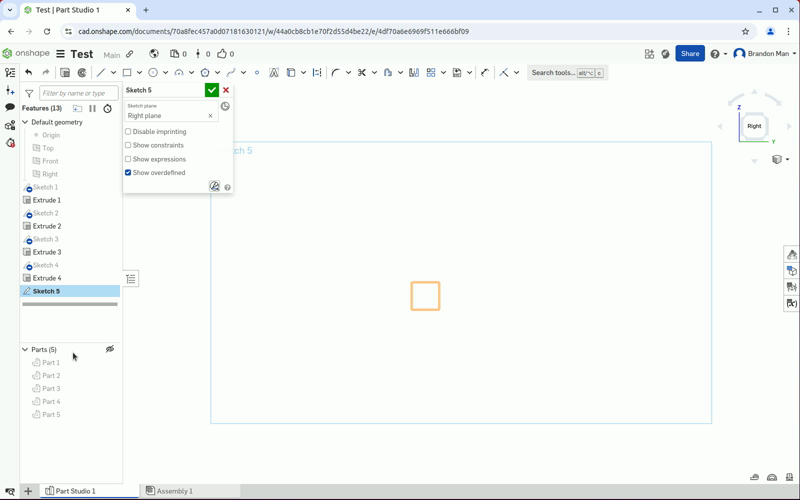
key(l)
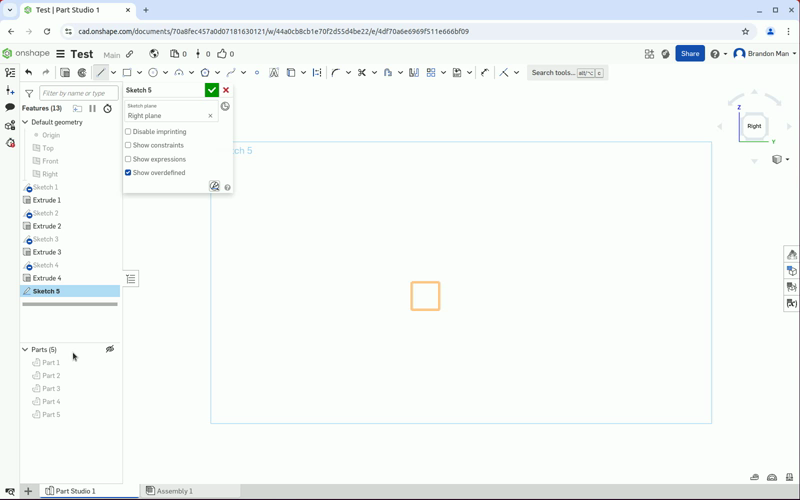
key_down(shift)
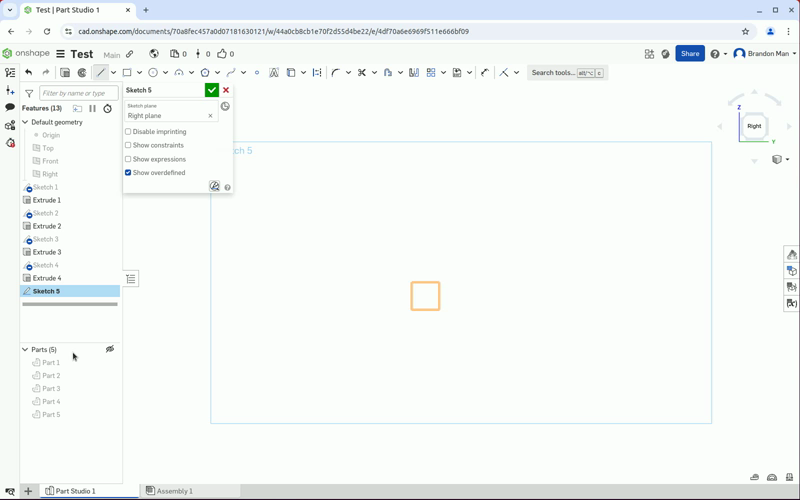
mouse_move(483, 309)
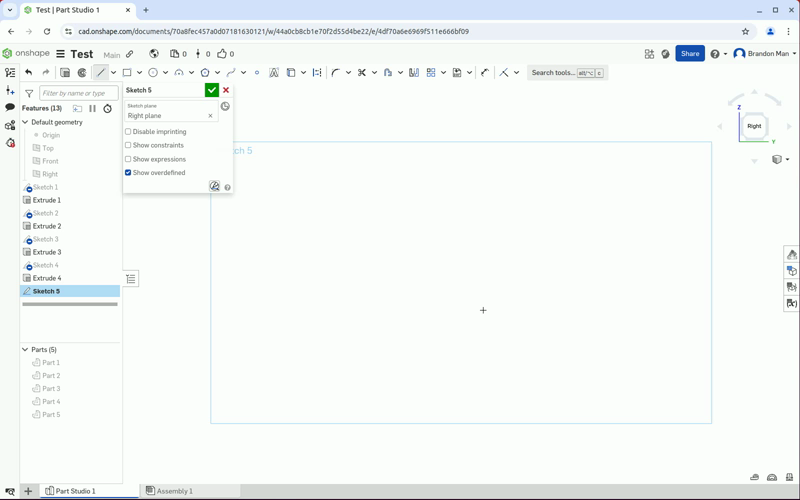
click(483, 309)
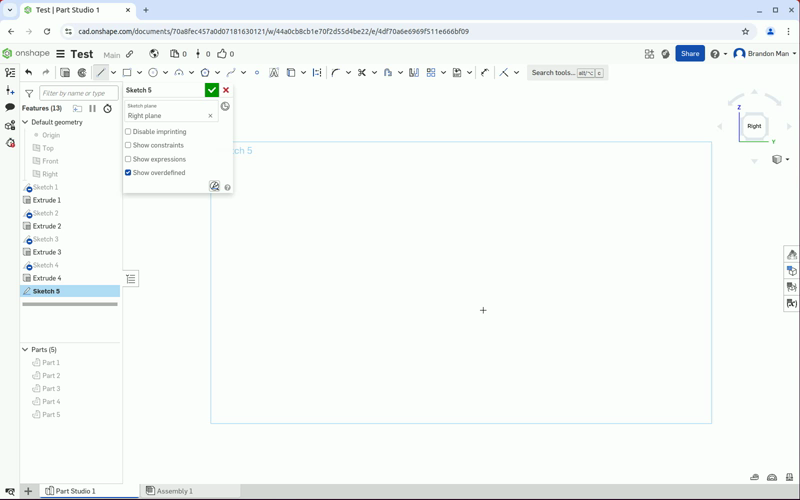
key_up(shift)
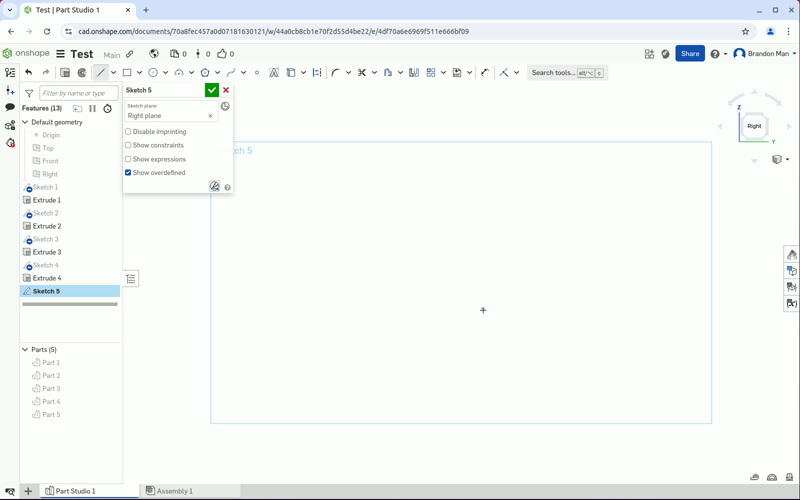
key_down(shift)
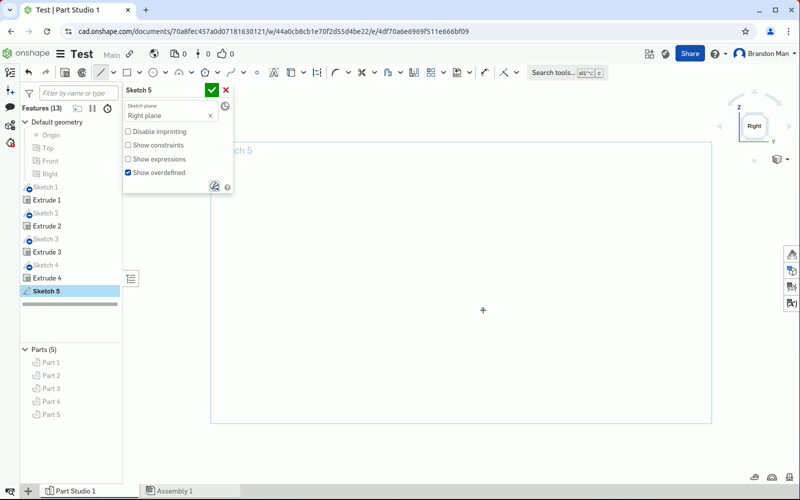
mouse_move(513, 309)
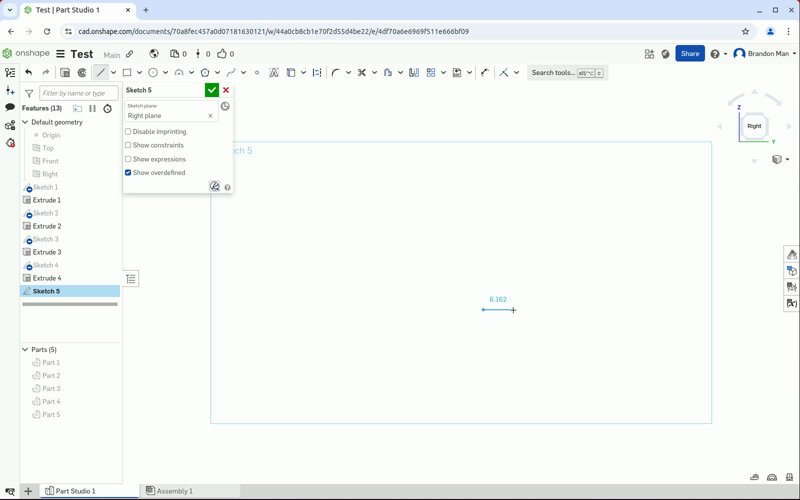
mouse_move(510, 309)
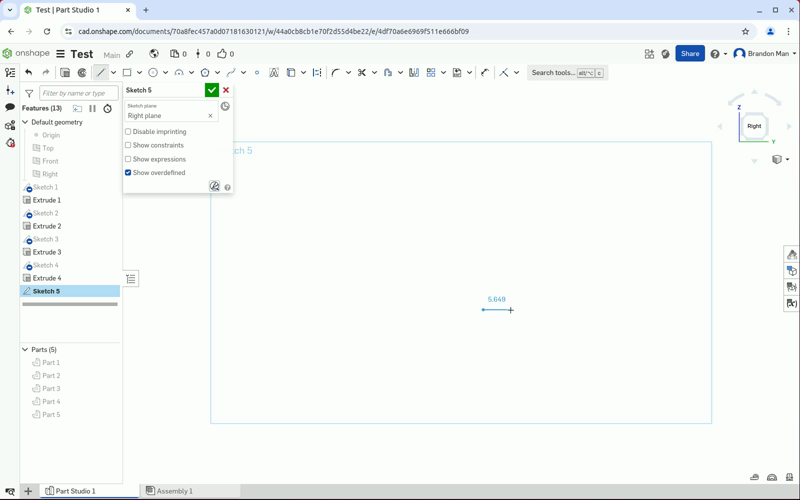
click(510, 309)
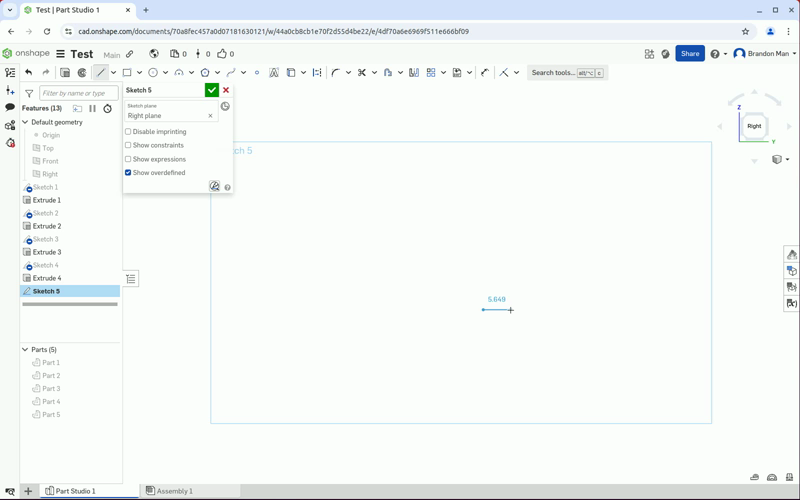
key_up(shift)
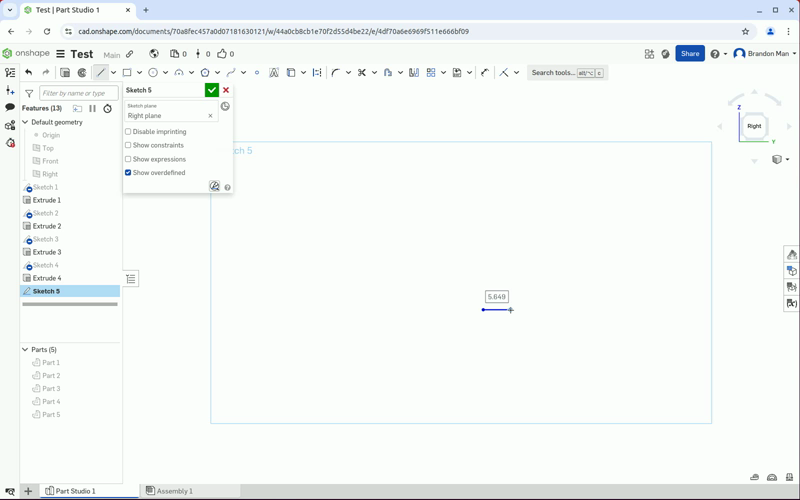
key_down(shift)
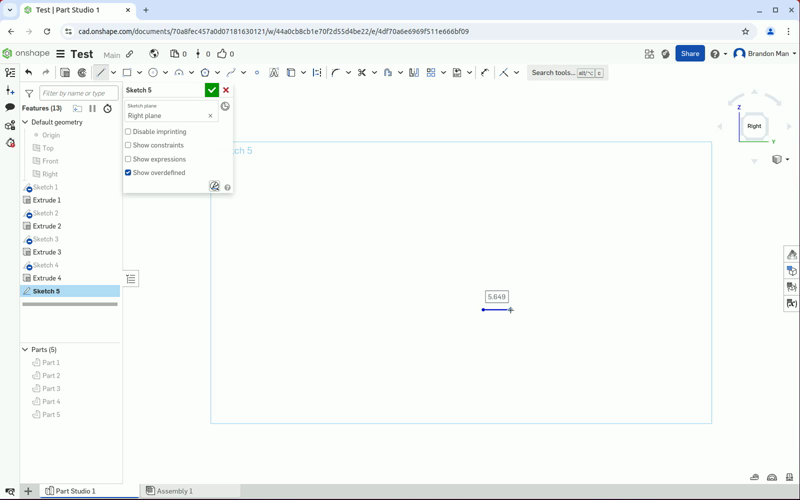
mouse_move(540, 309)
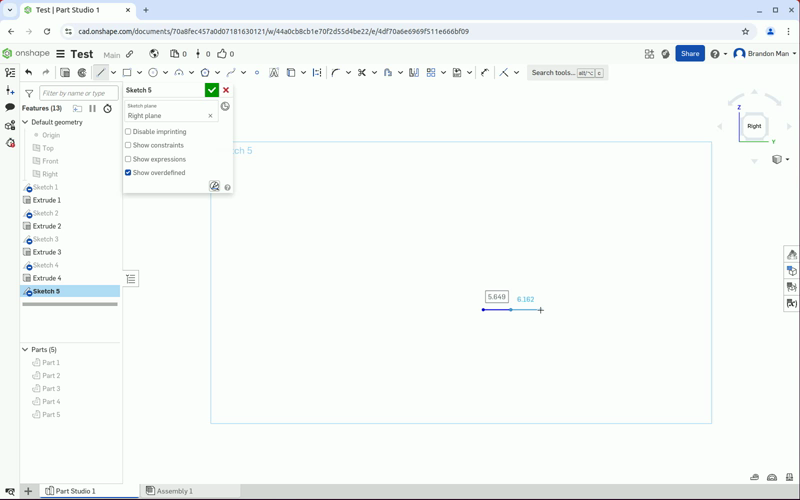
mouse_move(510, 282)
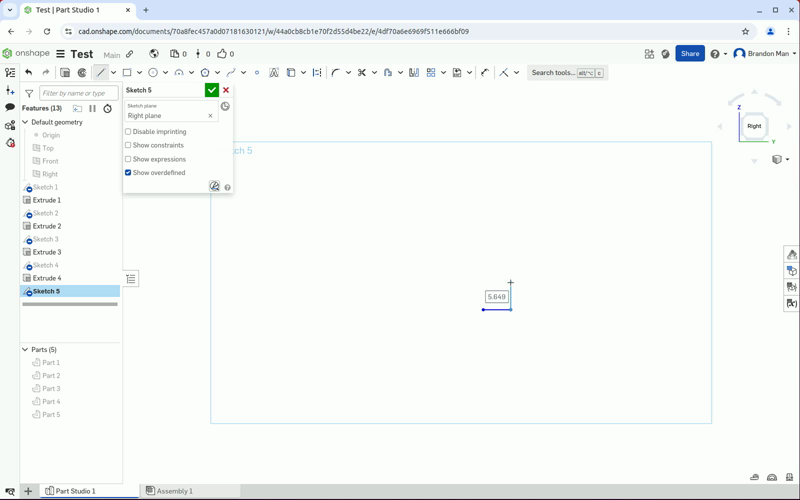
click(510, 282)
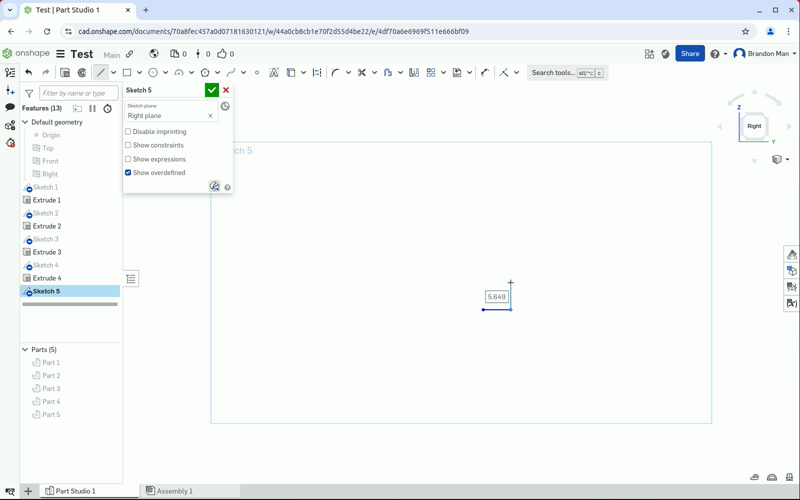
key_up(shift)
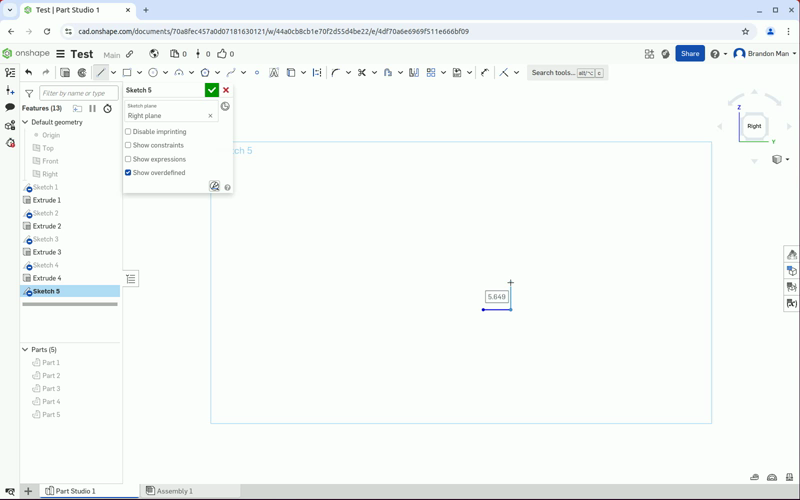
key_down(shift)
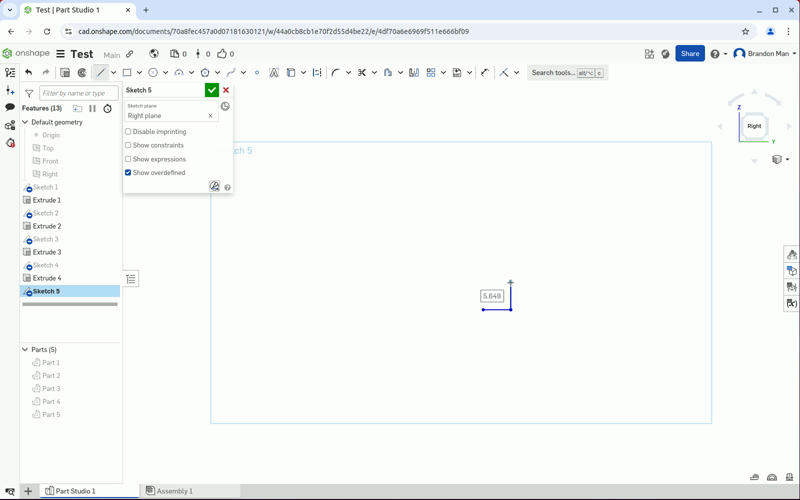
mouse_move(540, 282)
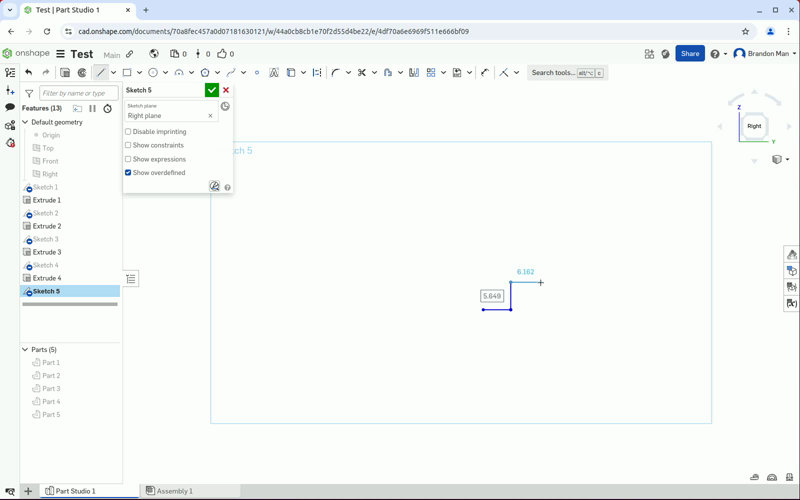
mouse_move(483, 282)
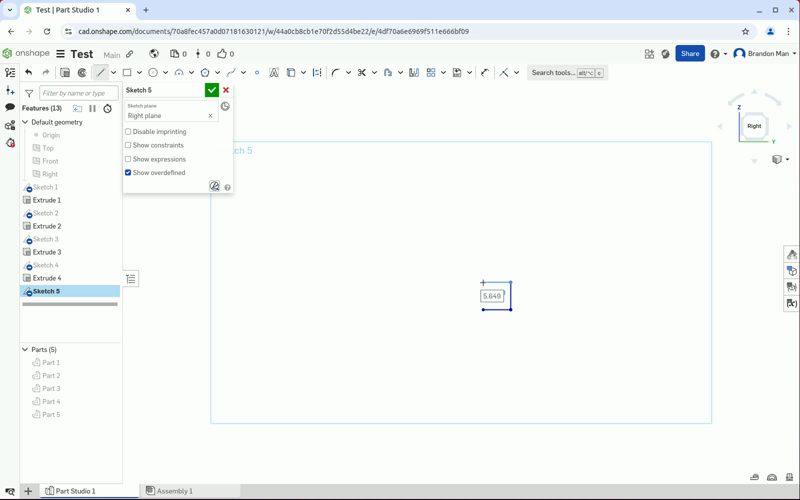
click(483, 282)
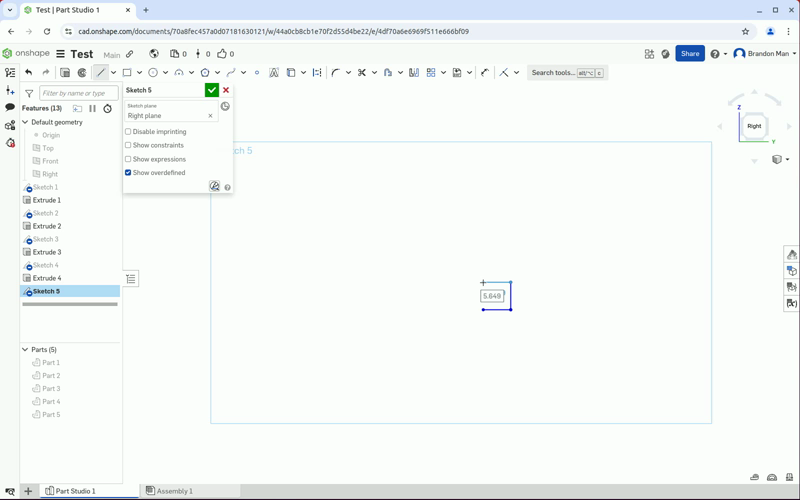
key_up(shift)
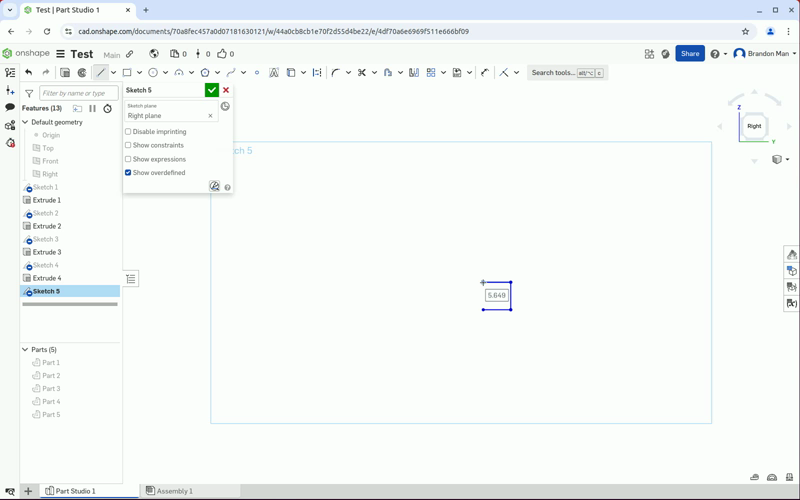
mouse_move(513, 282)
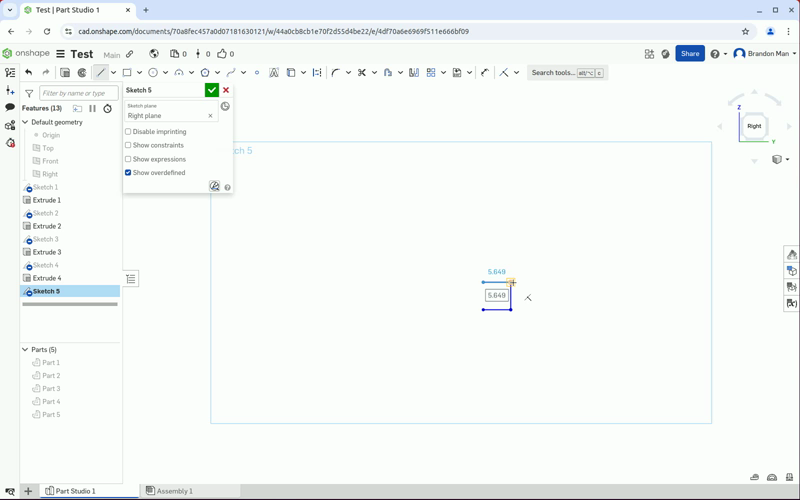
key_down(shift)
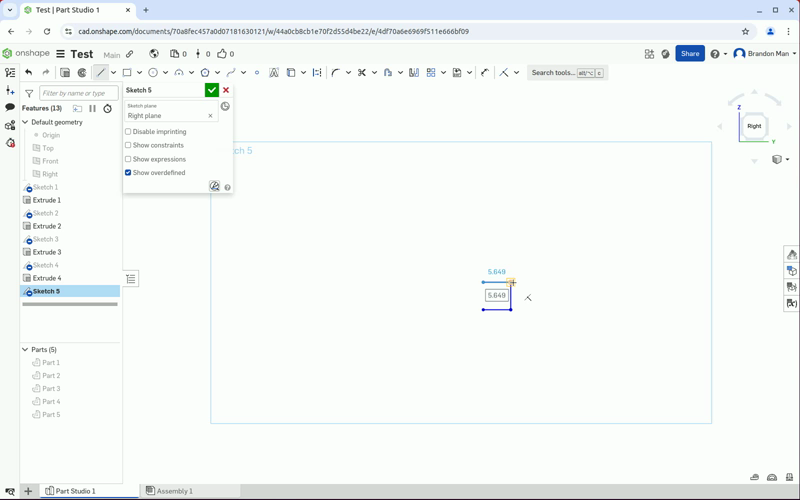
mouse_move(483, 309)
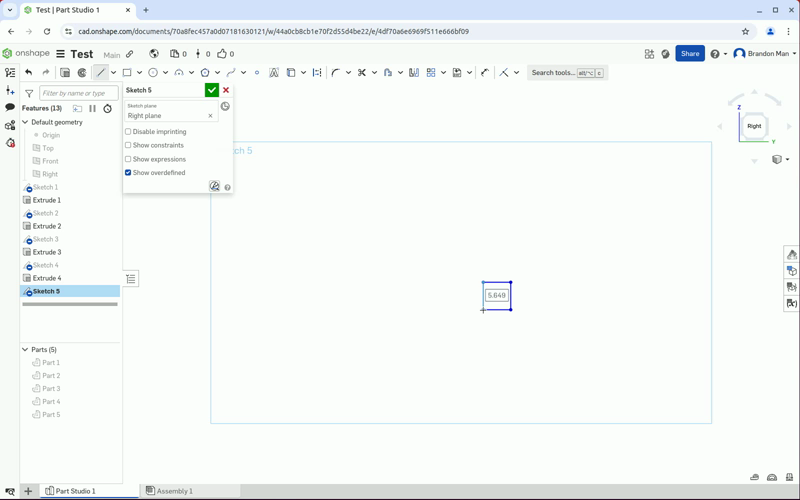
key_up(shift)
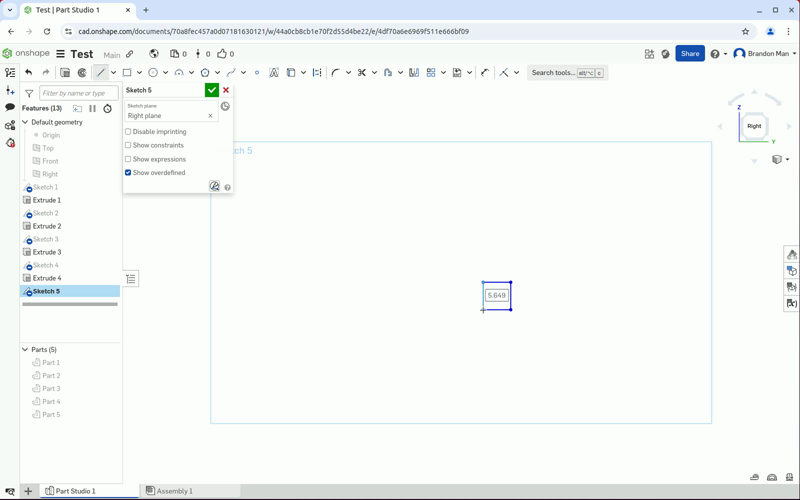
click(483, 309)
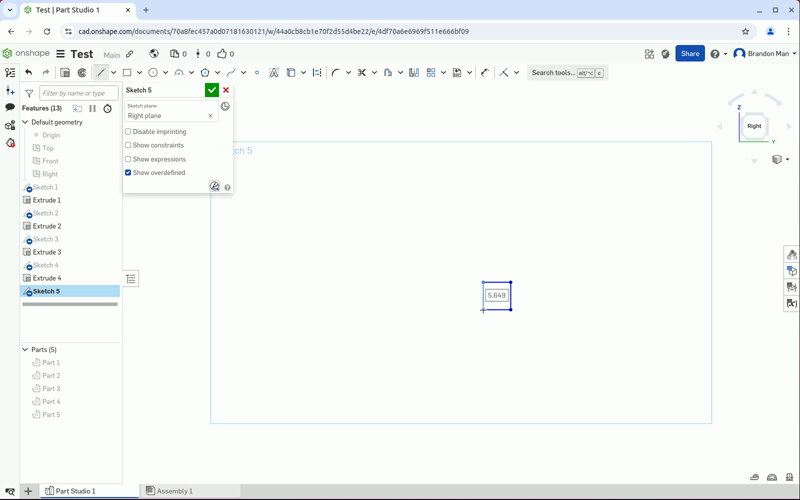
key(esc)
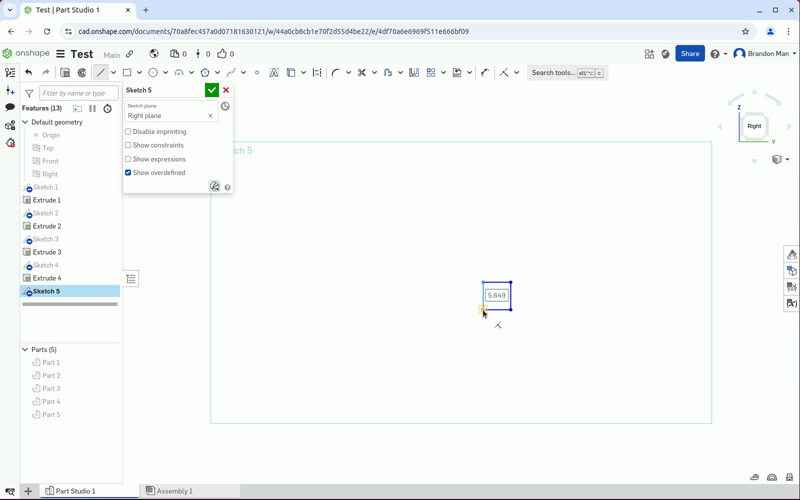
mouse_move(494, 300)
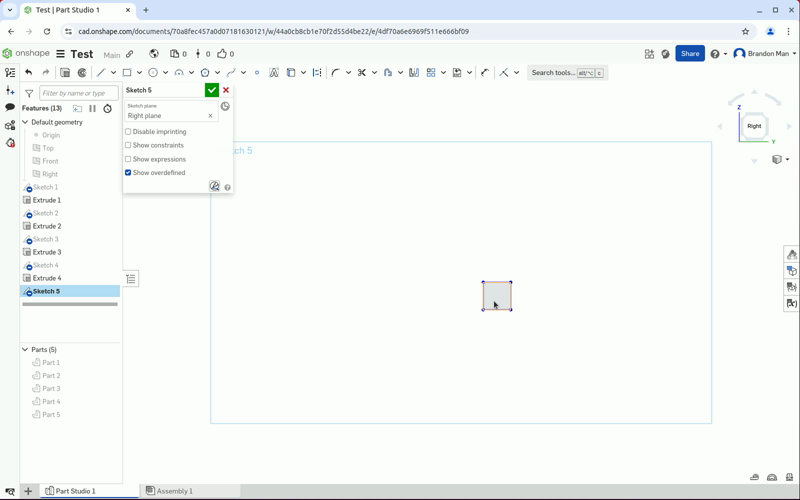
scroll(6)
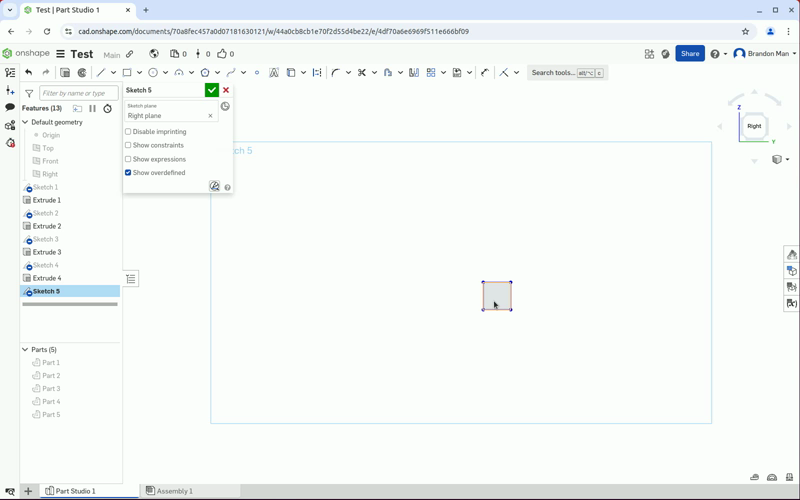
scroll(6)
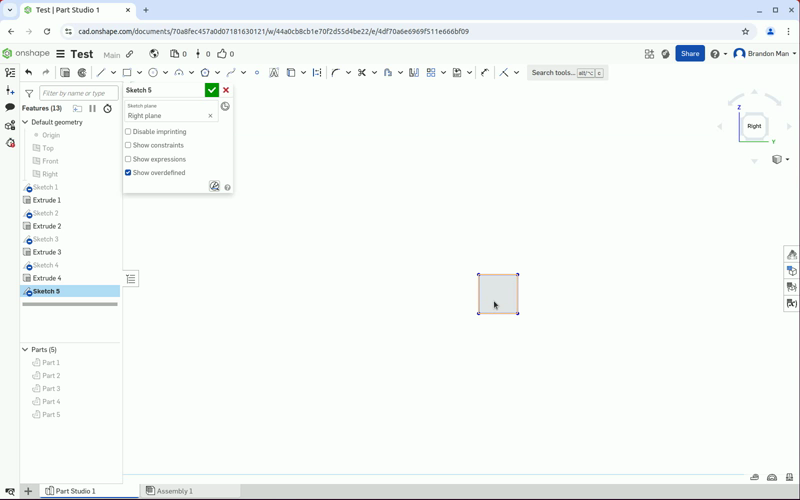
scroll(6)
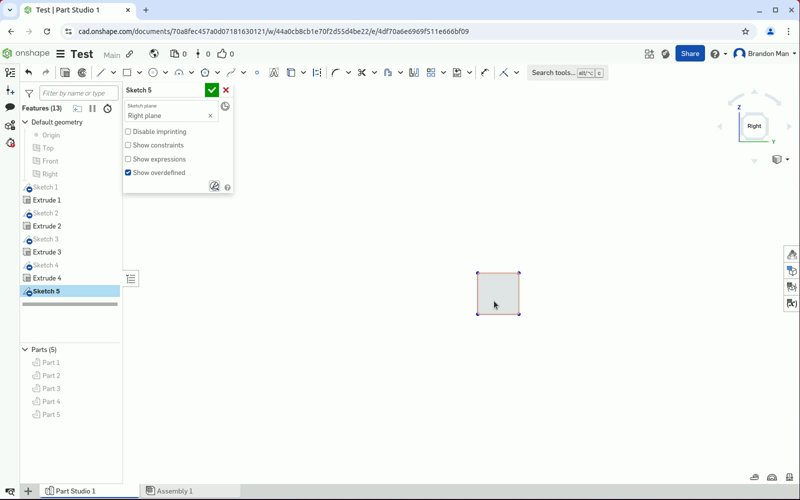
scroll(6)
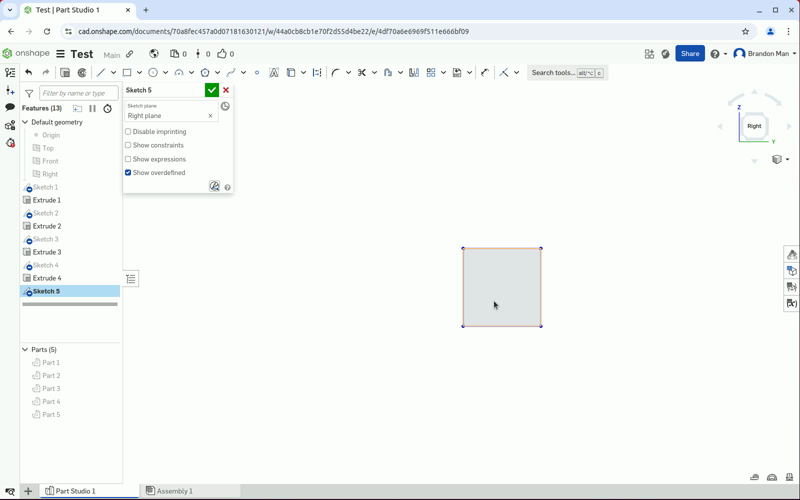
scroll(6)
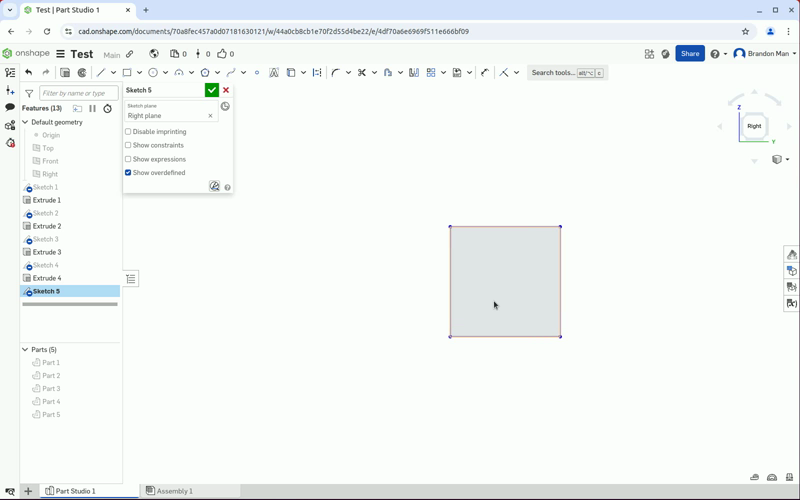
scroll(6)
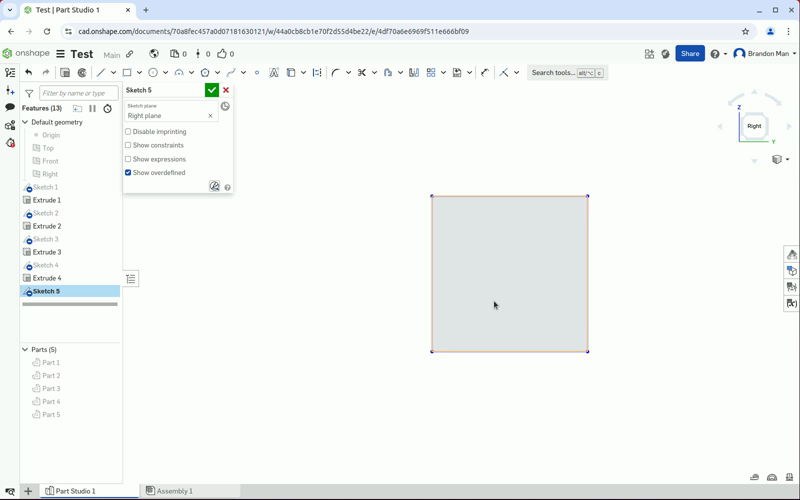
scroll(6)
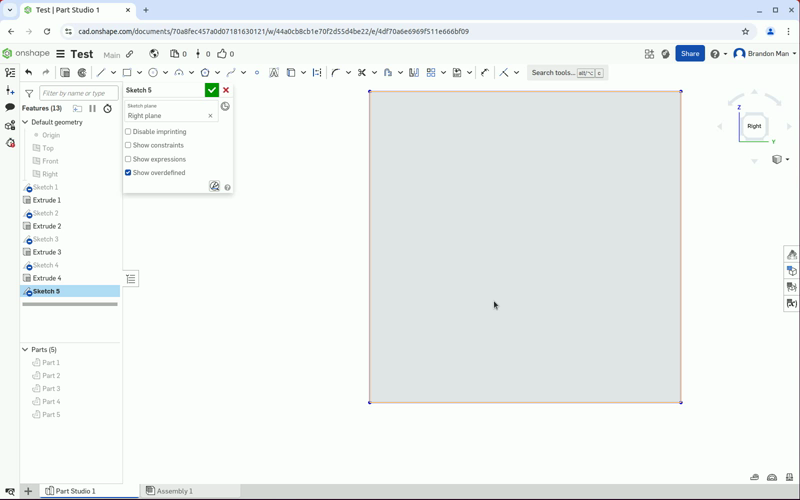
click(494, 300)
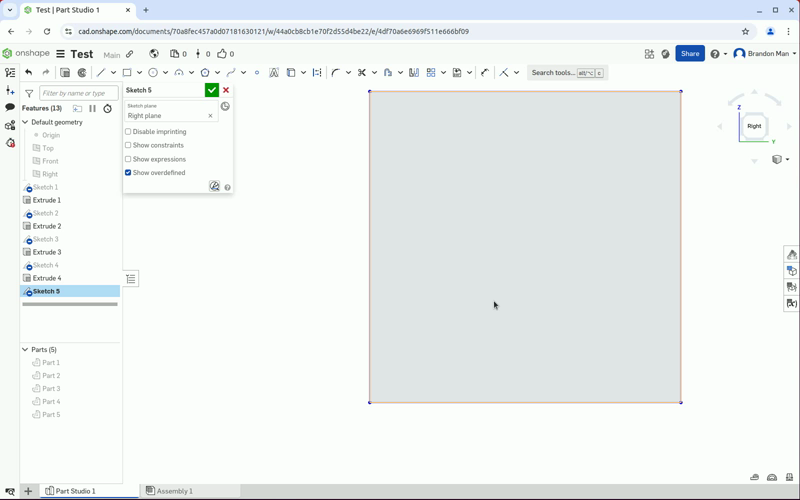
scroll(-6)
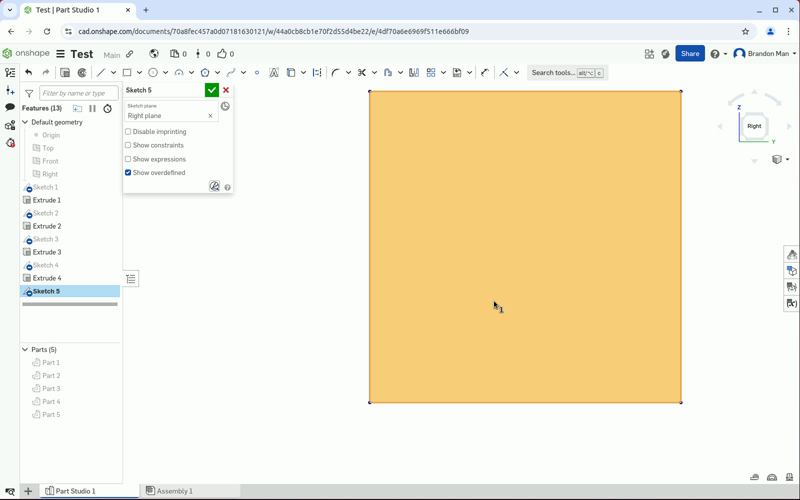
scroll(-6)
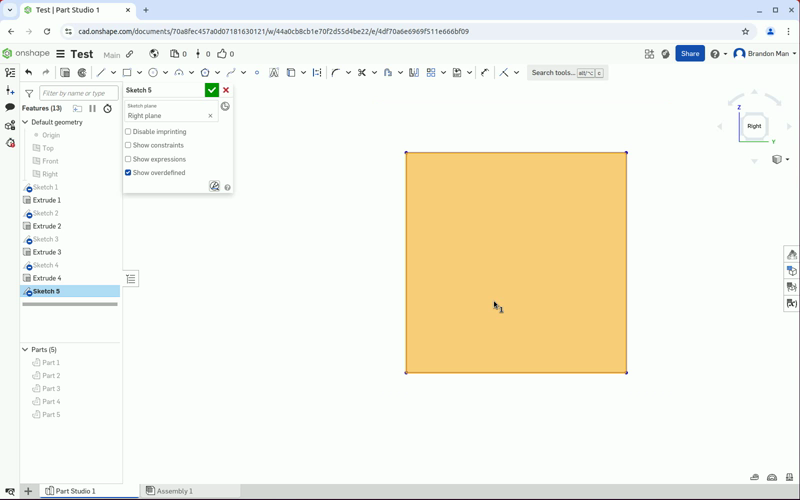
scroll(-6)
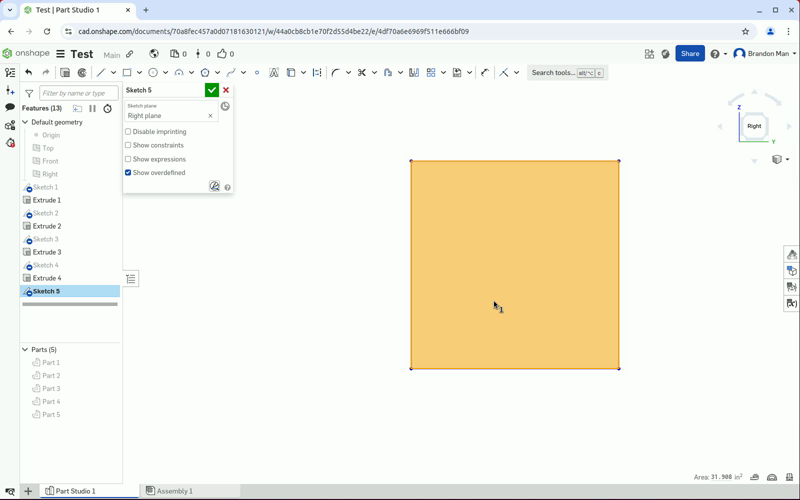
scroll(-6)
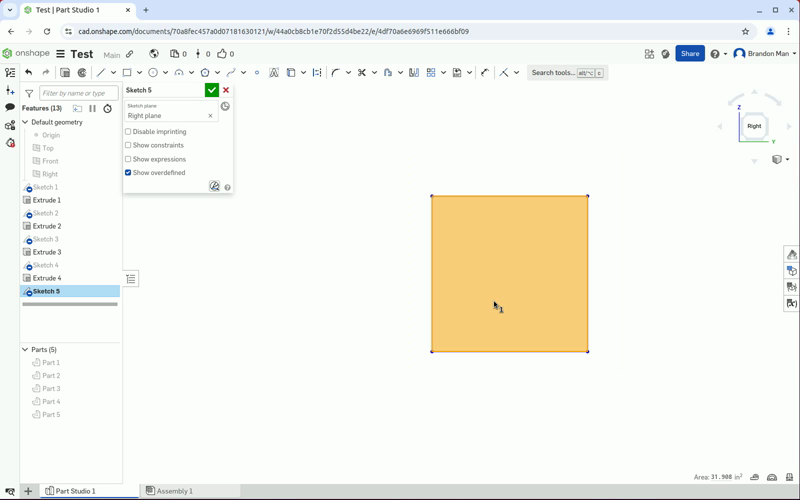
scroll(-6)
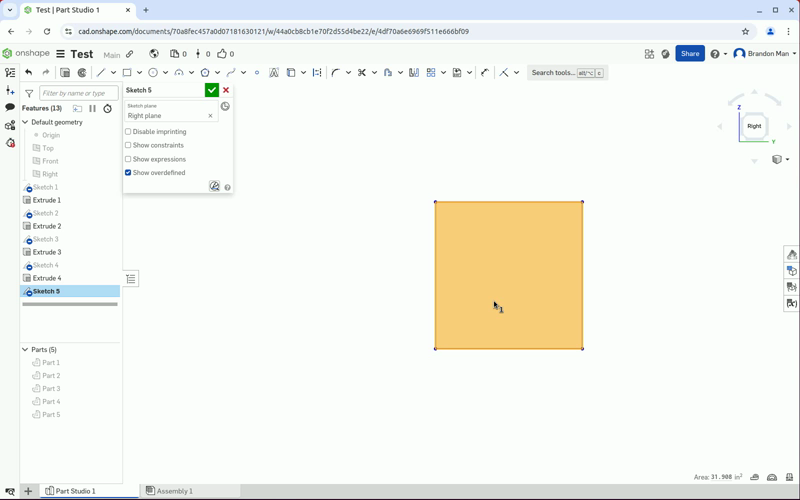
scroll(-6)
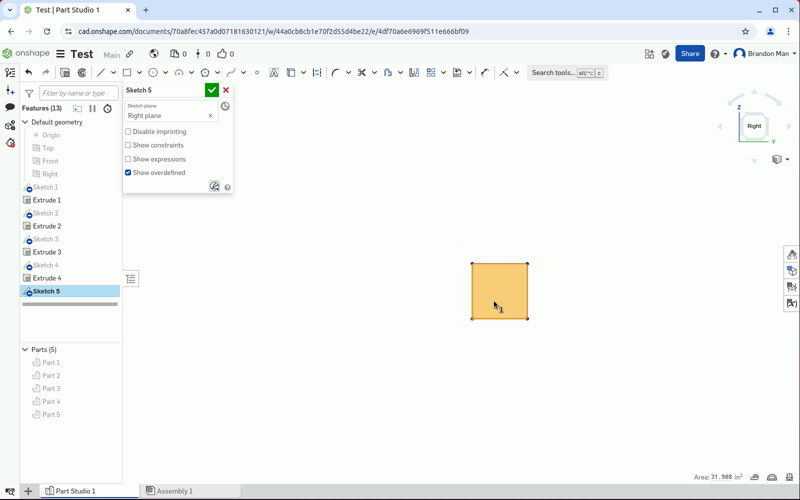
scroll(-6)
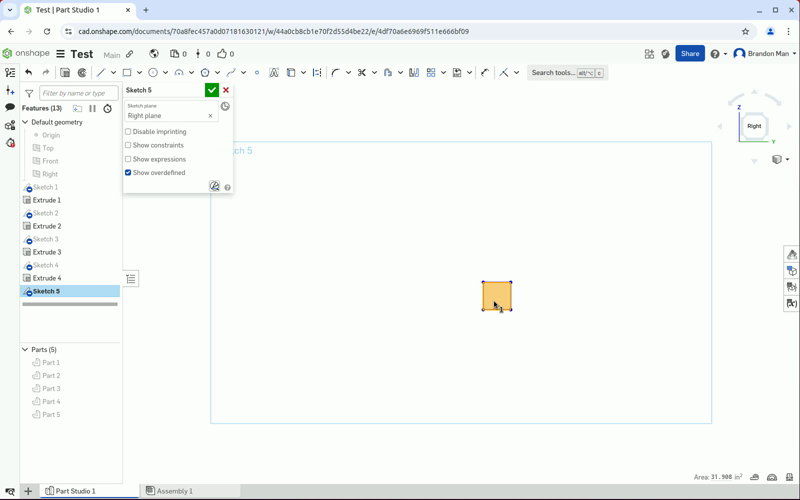
mouse_move(73, 352)
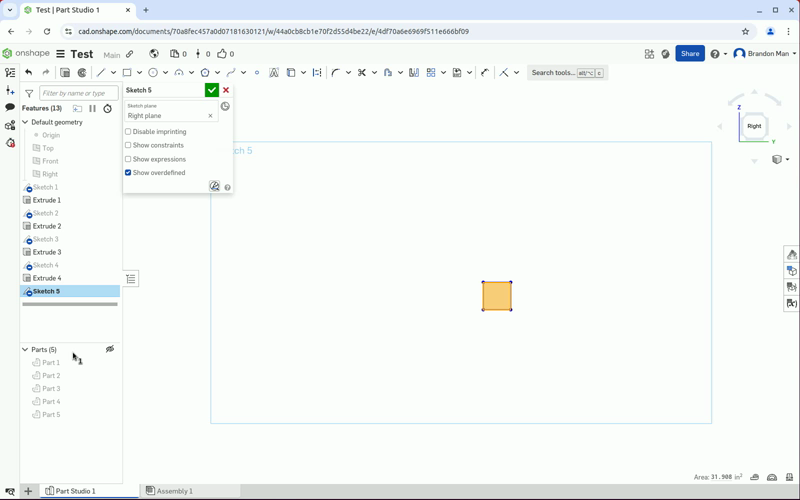
key(shift+y)
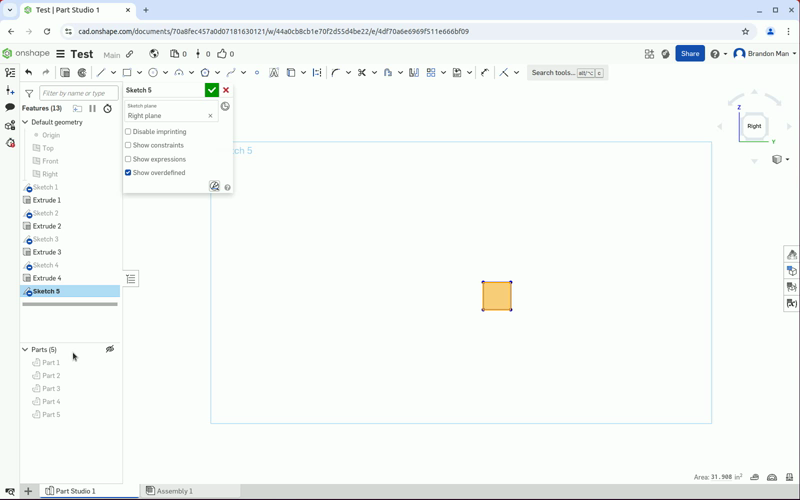
key(shift+e)
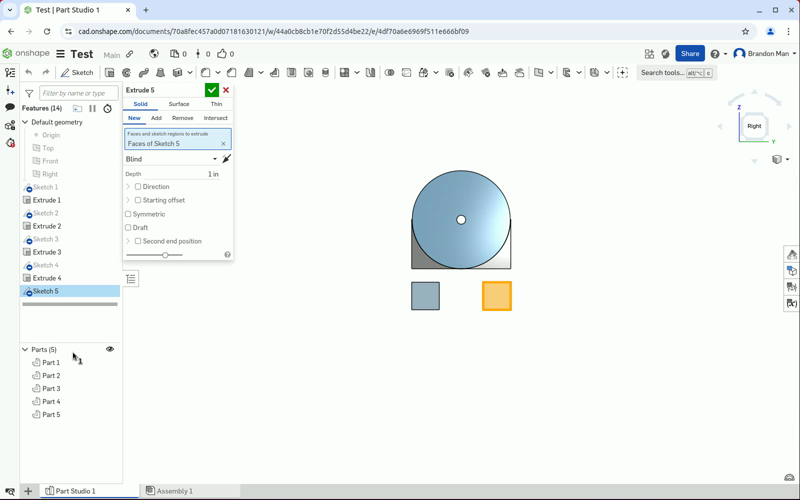
mouse_move(143, 106)
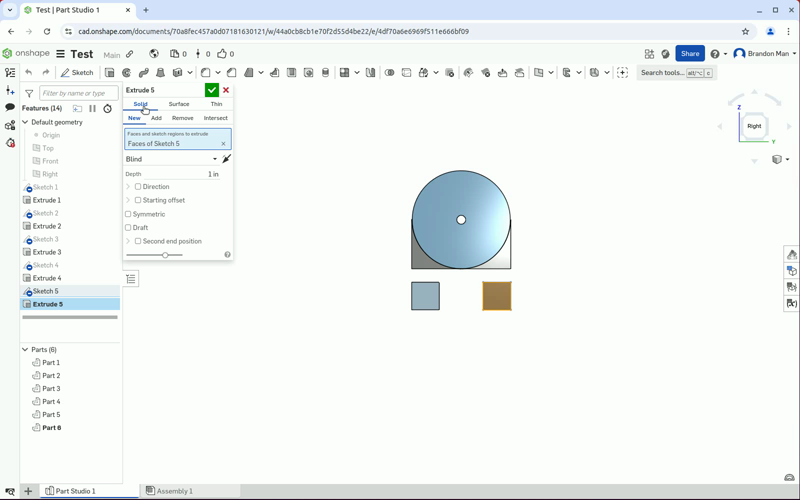
click(143, 106)
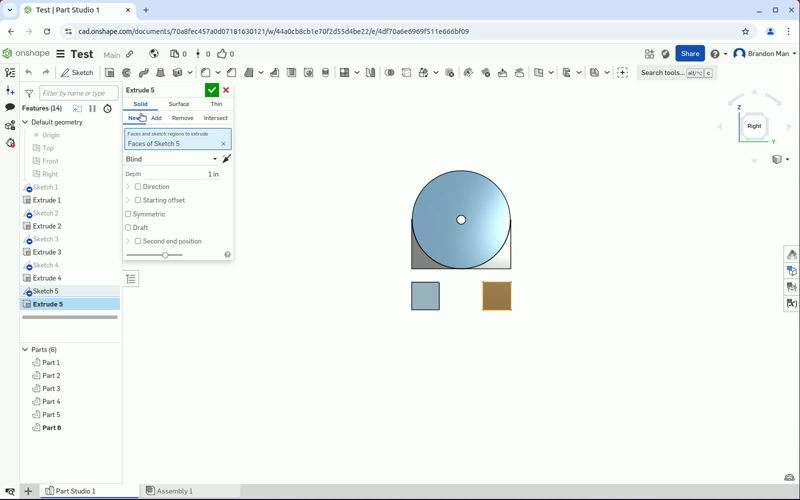
mouse_move(137, 120)
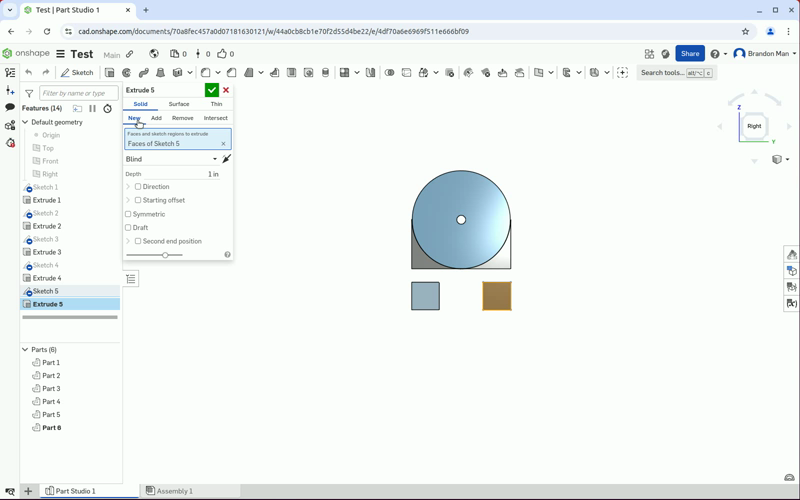
click(137, 120)
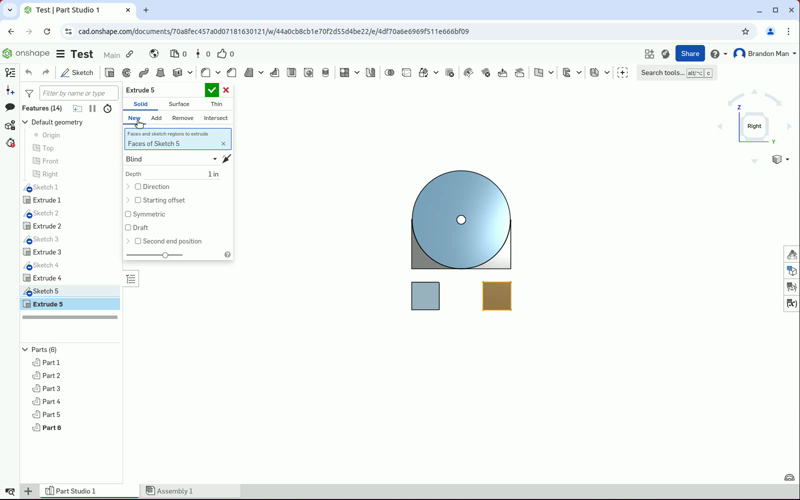
key(tab, 4)
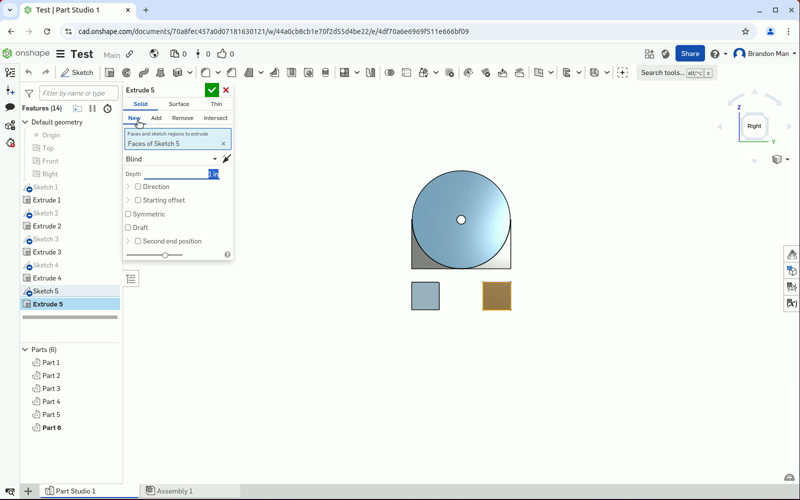
text(4.574)
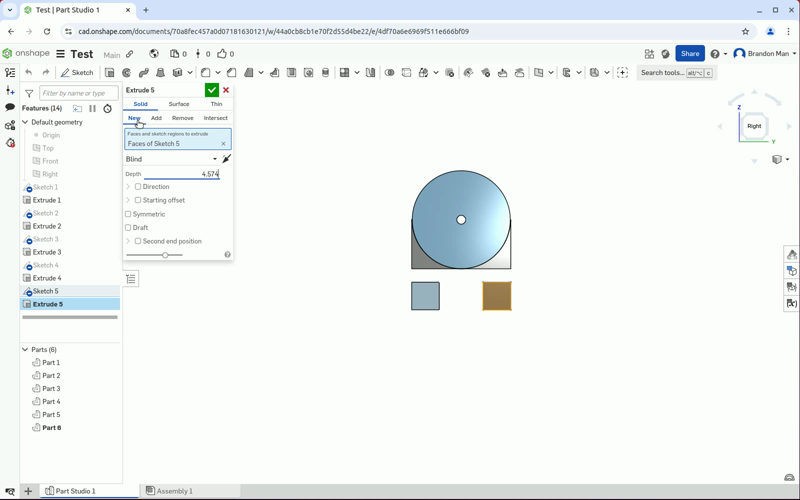
key(tab, 3)
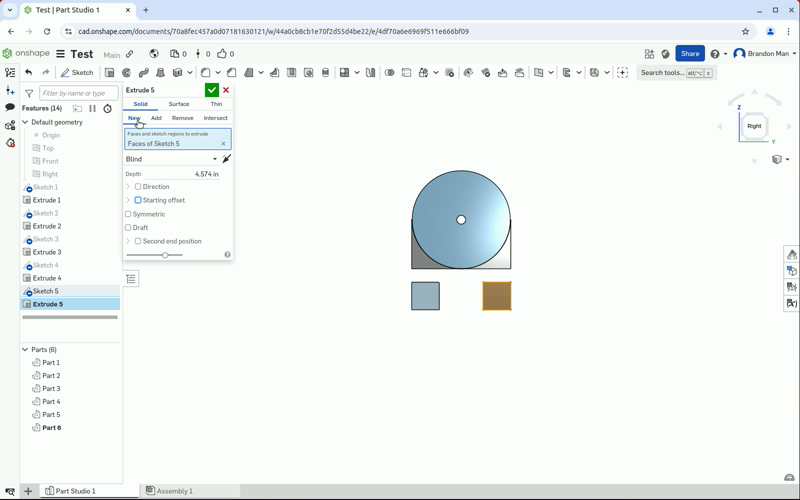
key(tab, 2)
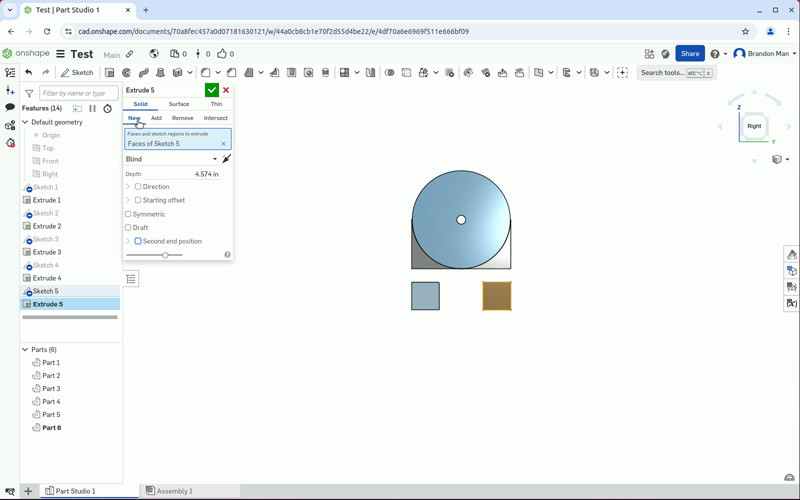
key(space)
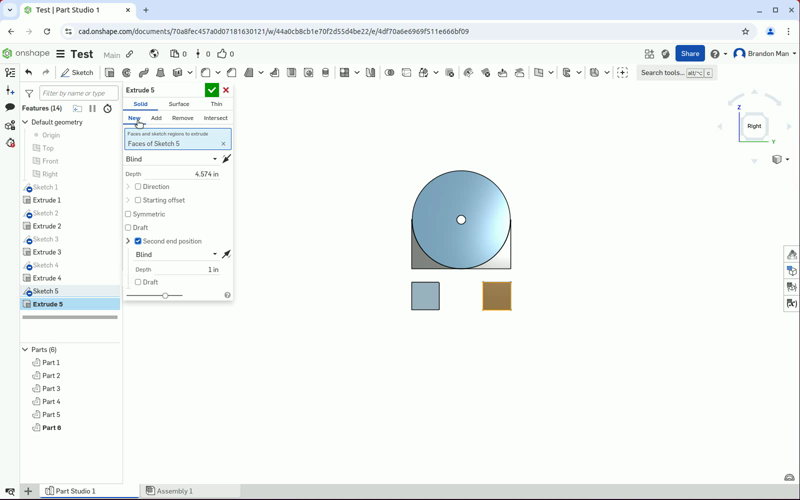
key(tab, 3)
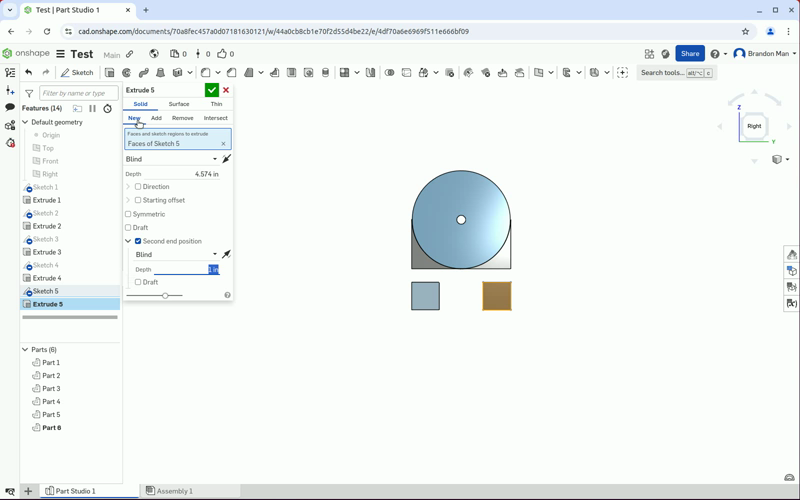
text(4.574)
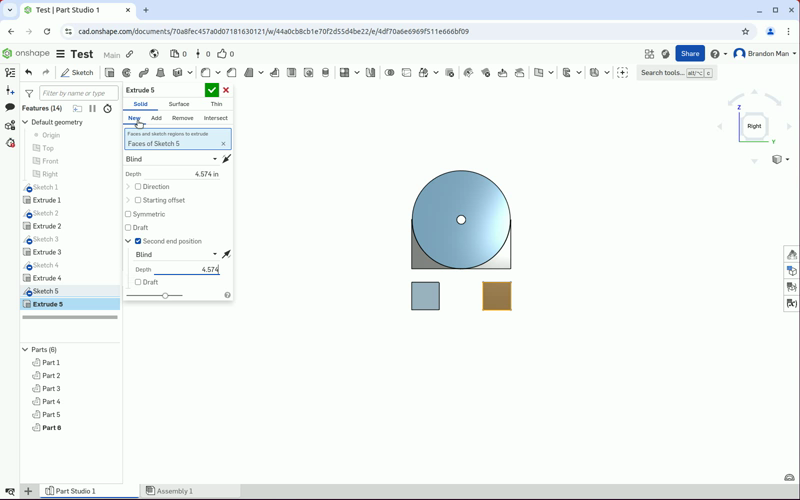
key(enter)
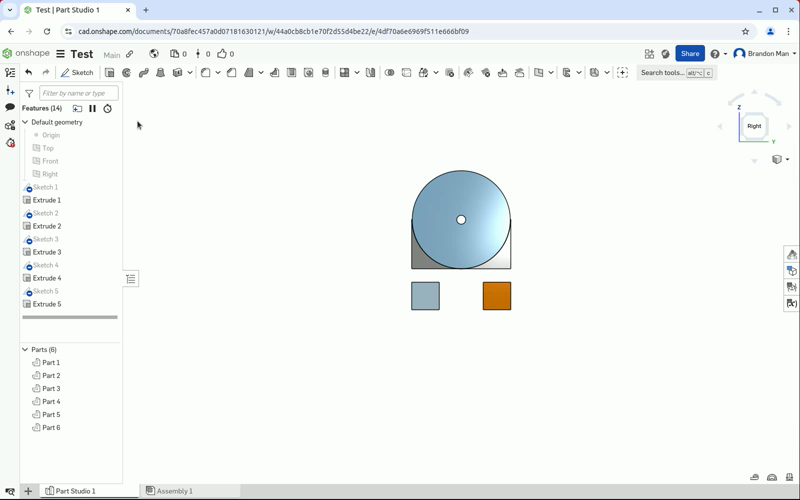
key(shift+h)
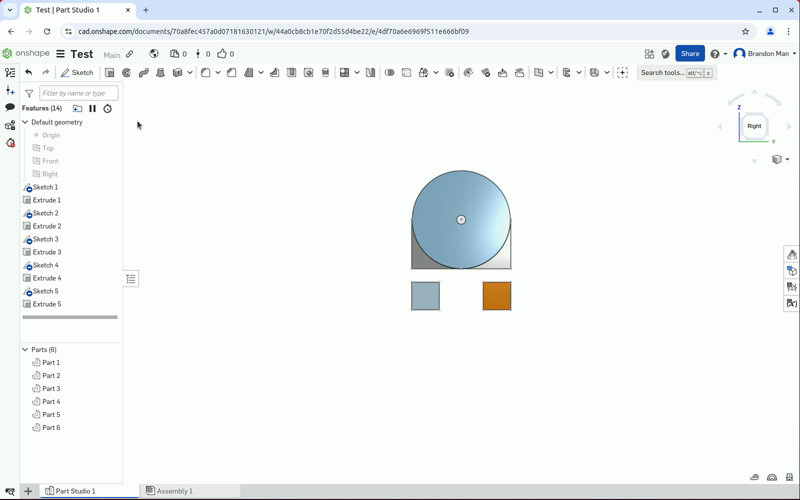
key(shift+h)
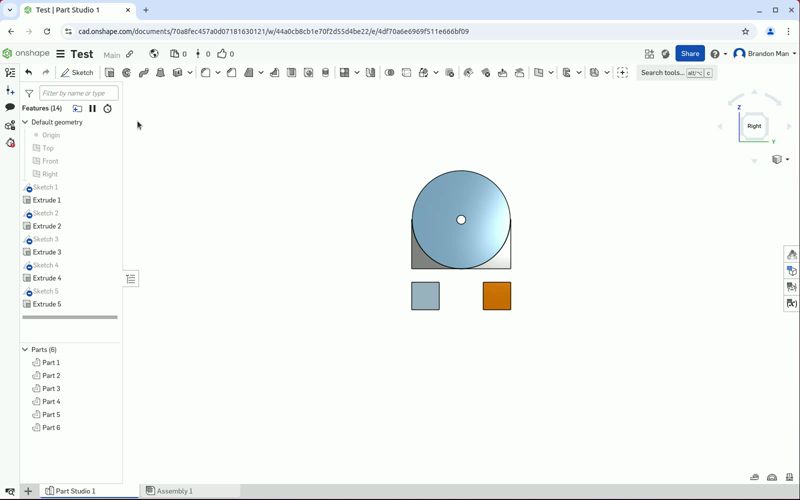
mouse_move(73, 189)
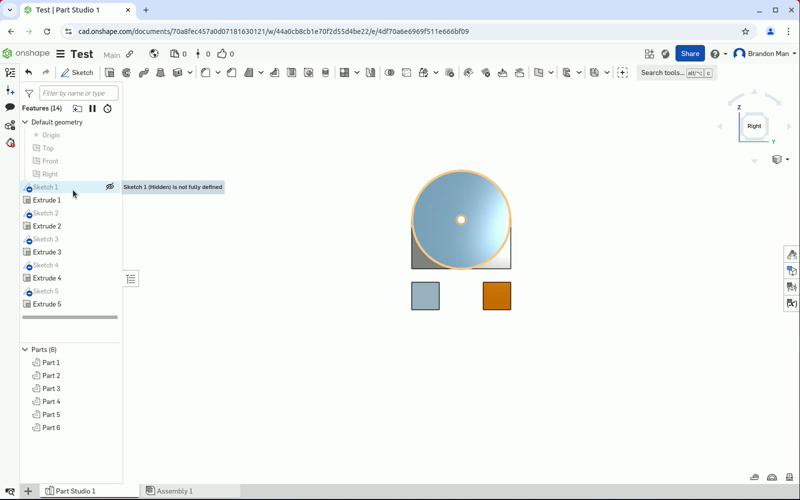
click(73, 189)
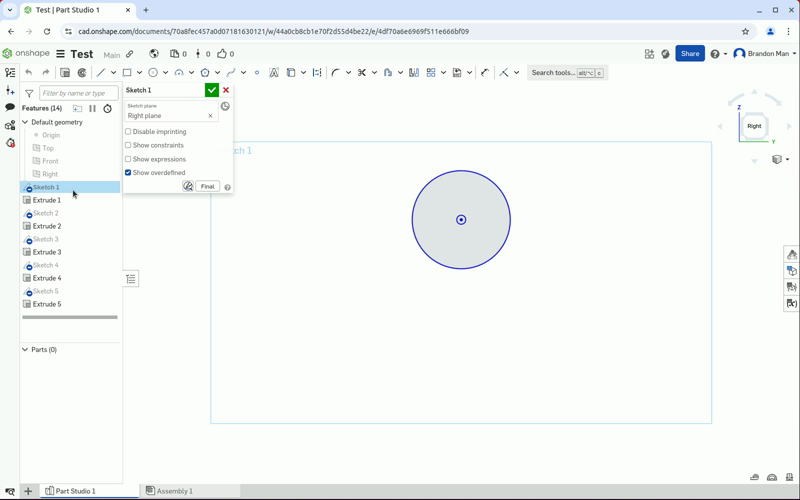
mouse_move(229, 92)
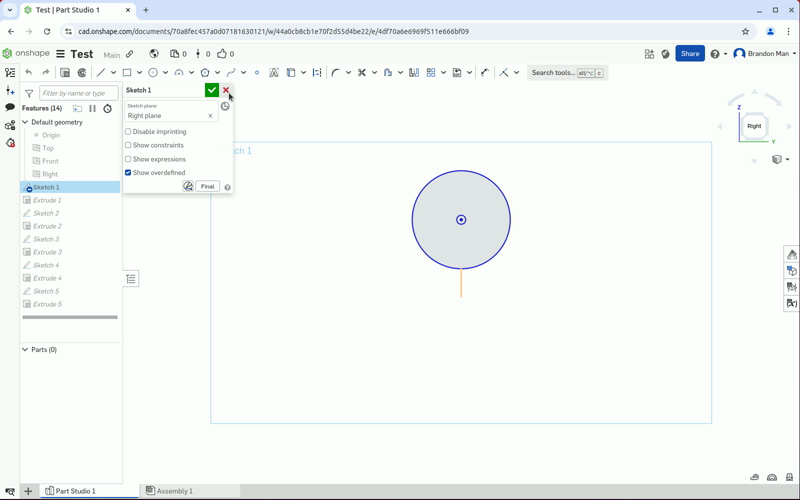
click(229, 92)
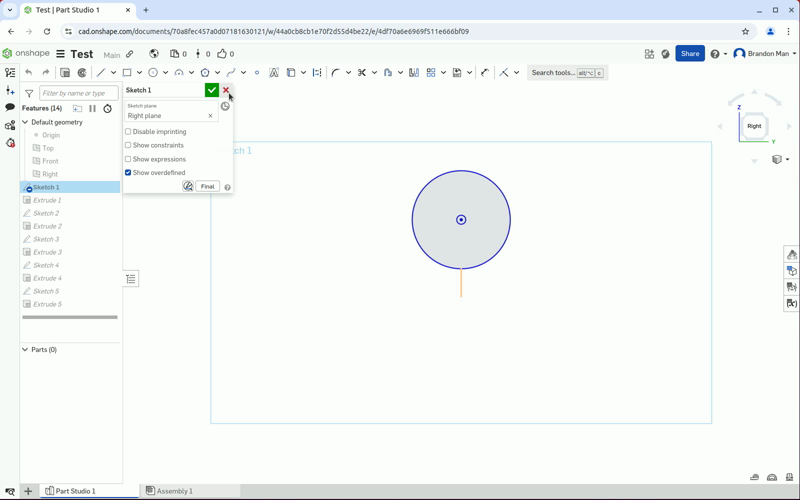
key(shift+s)
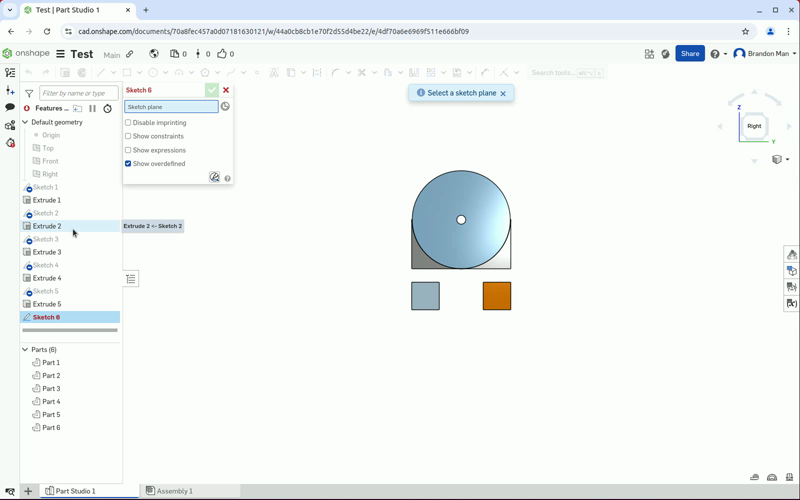
scroll(3)
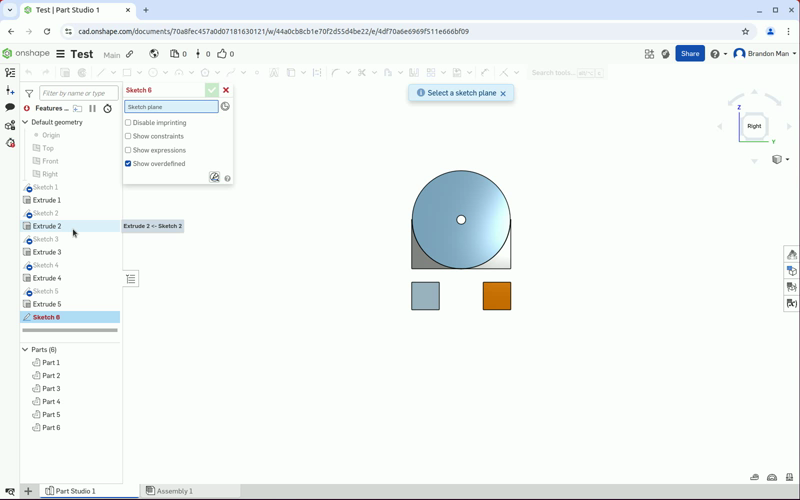
mouse_move(73, 176)
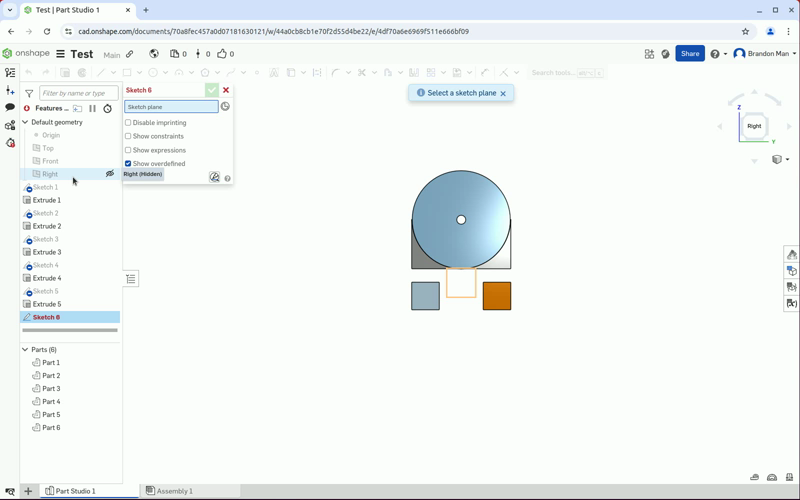
click(73, 176)
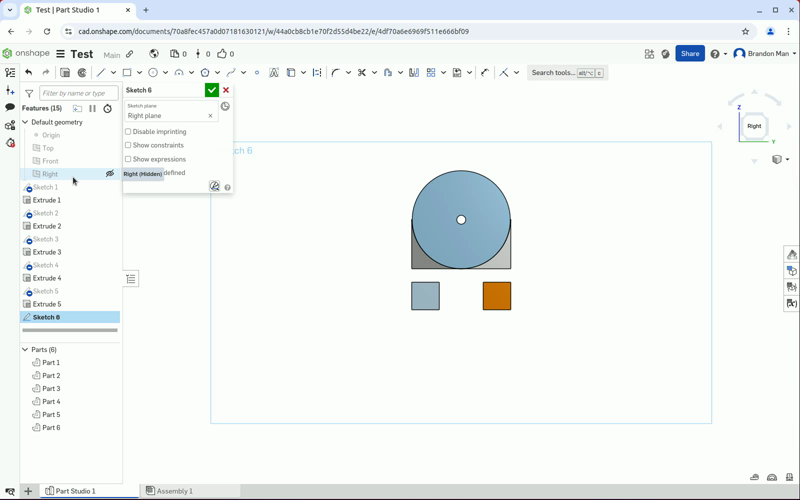
mouse_move(73, 352)
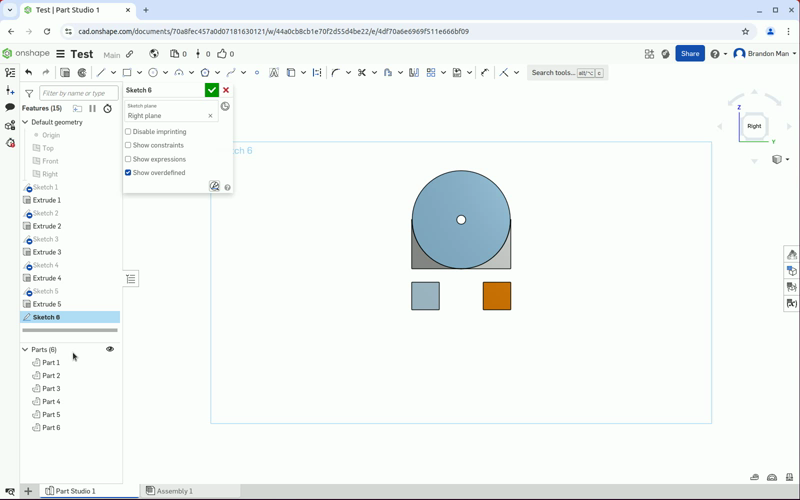
key(y)
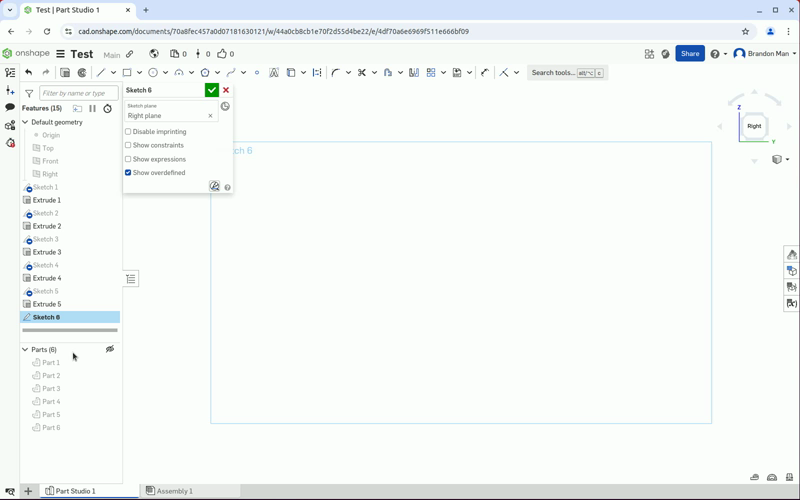
key(l)
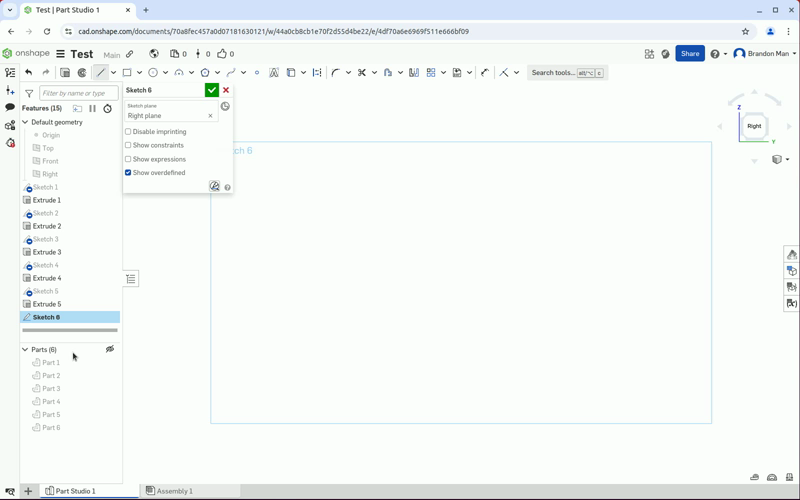
key_down(shift)
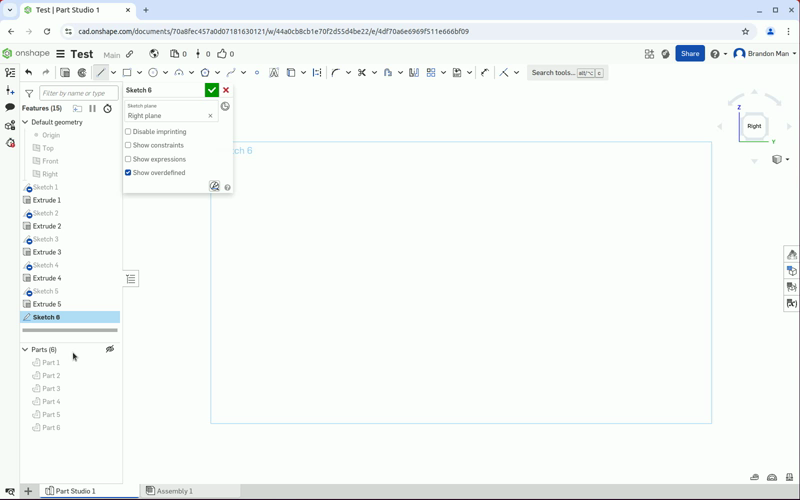
mouse_move(438, 309)
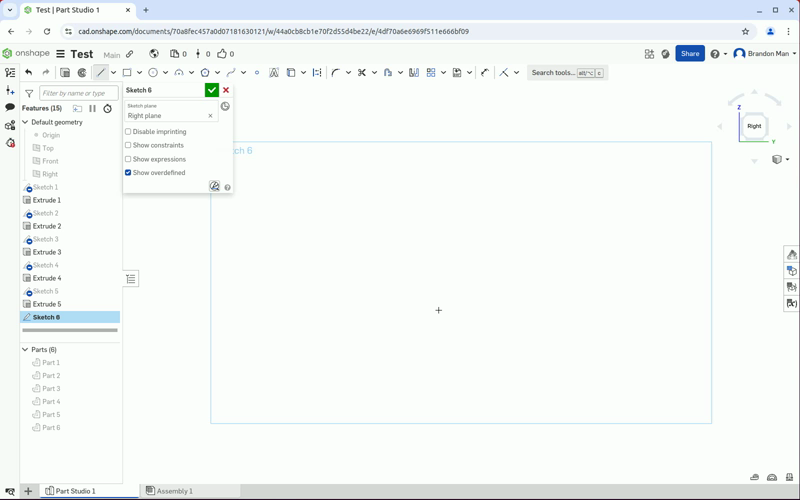
click(438, 309)
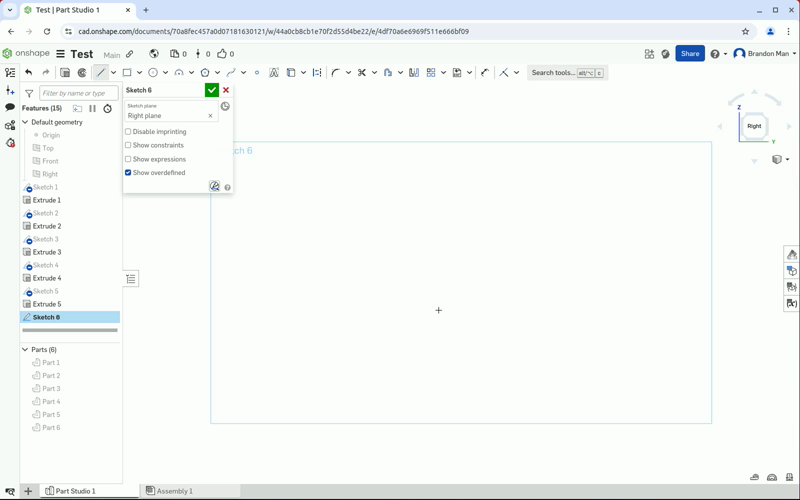
key_up(shift)
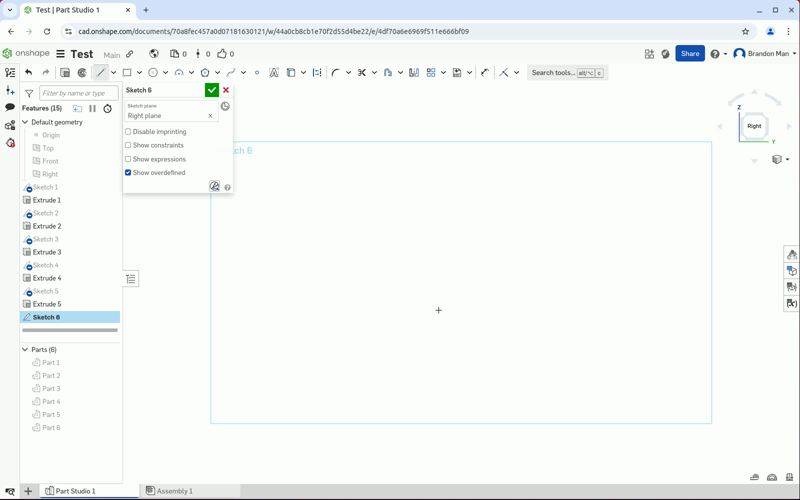
key_down(shift)
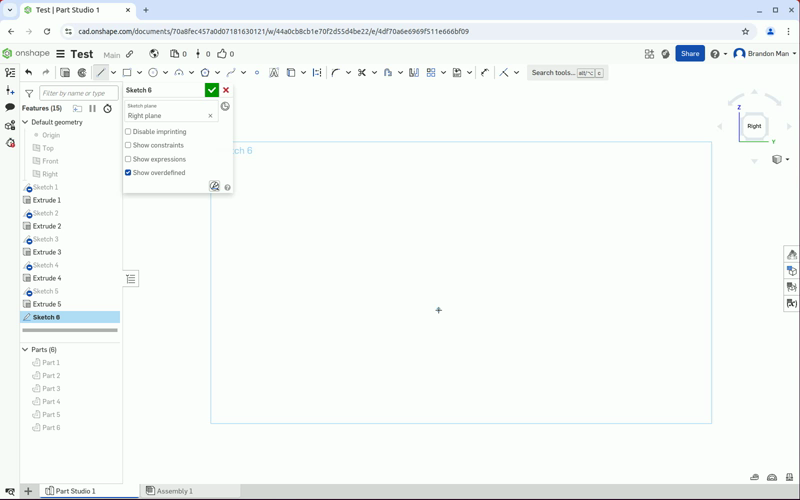
mouse_move(468, 309)
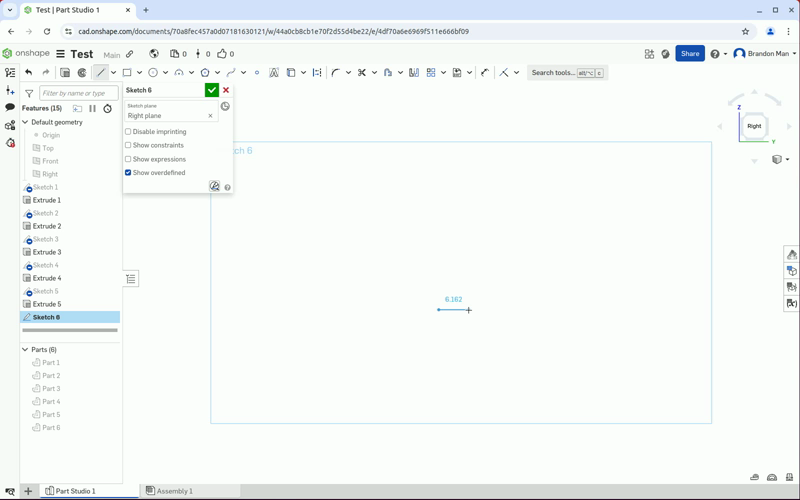
mouse_move(483, 309)
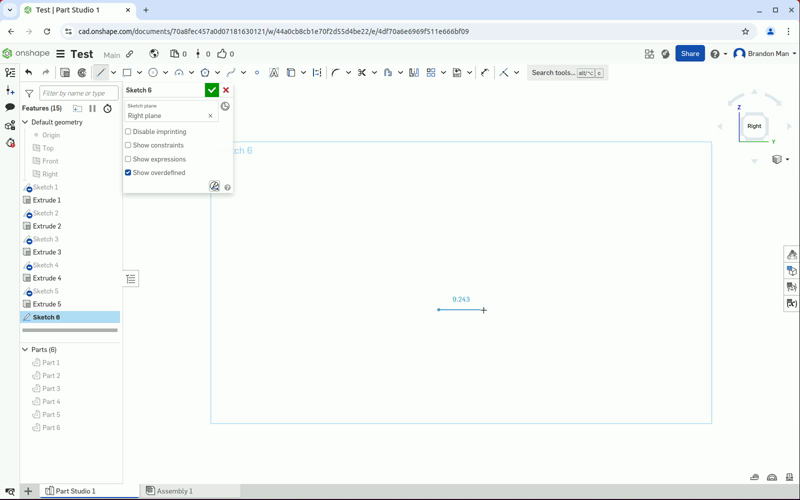
click(483, 309)
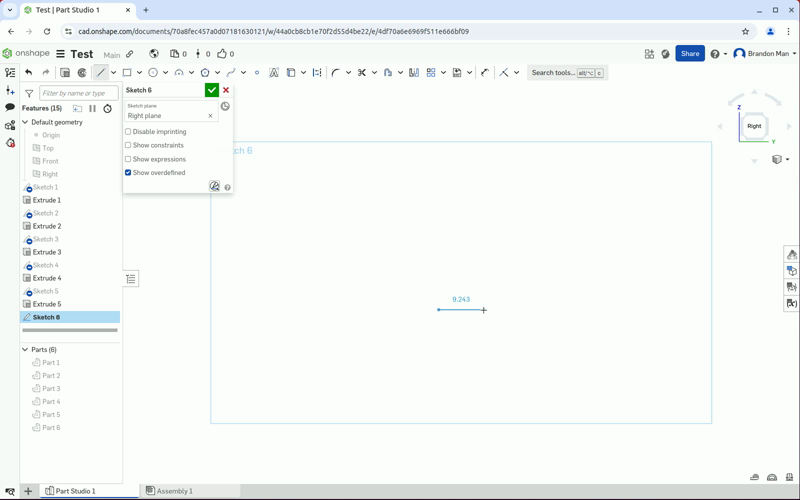
key_up(shift)
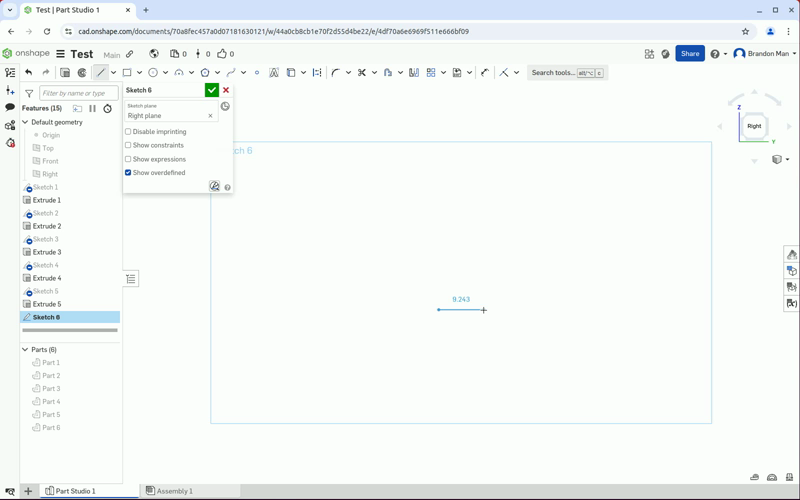
key_down(shift)
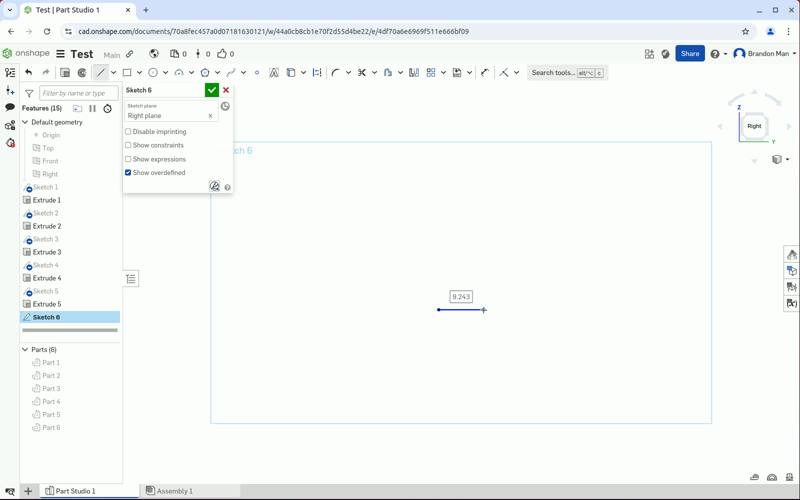
mouse_move(513, 309)
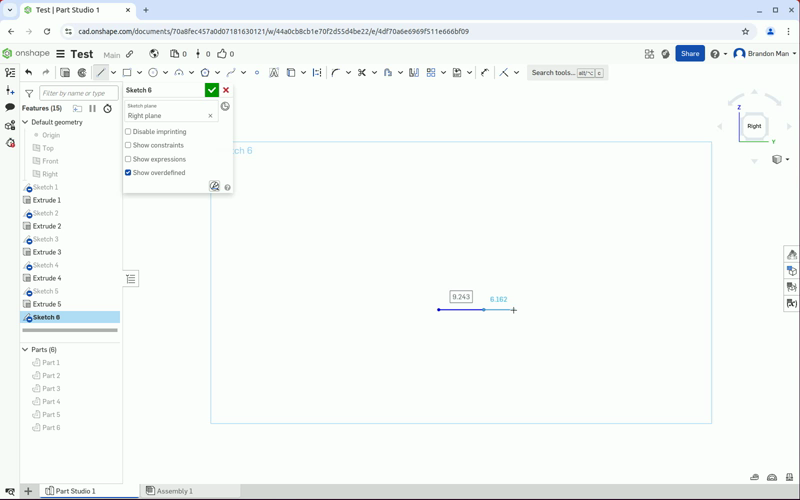
mouse_move(483, 282)
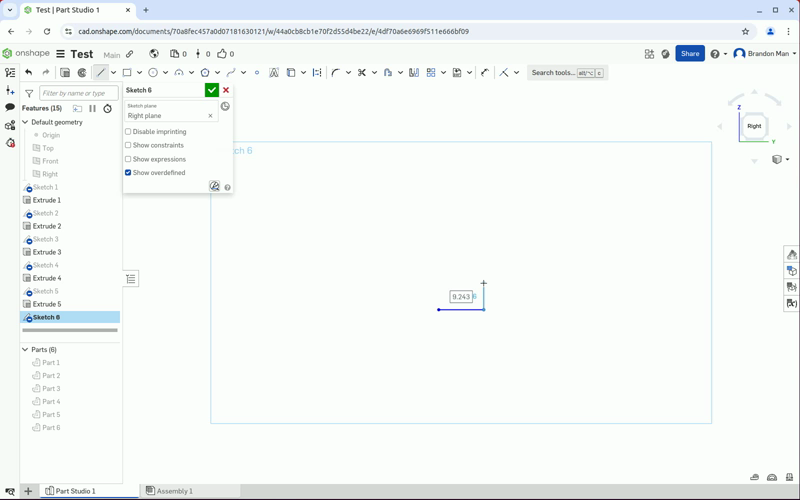
click(483, 282)
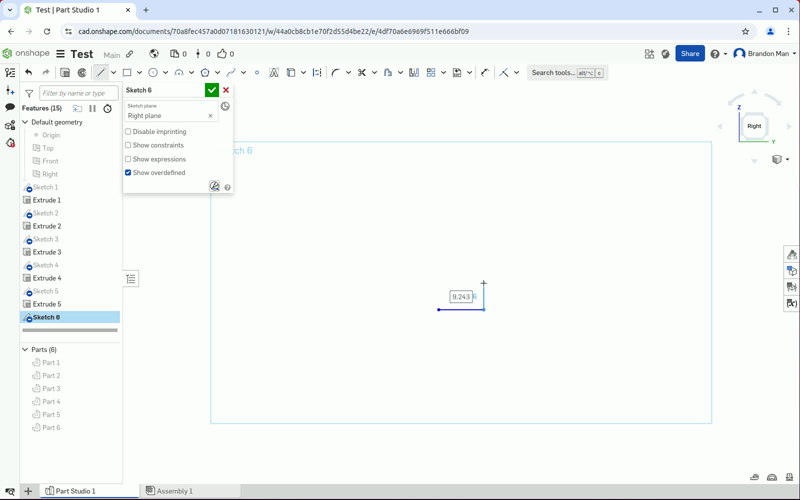
key_up(shift)
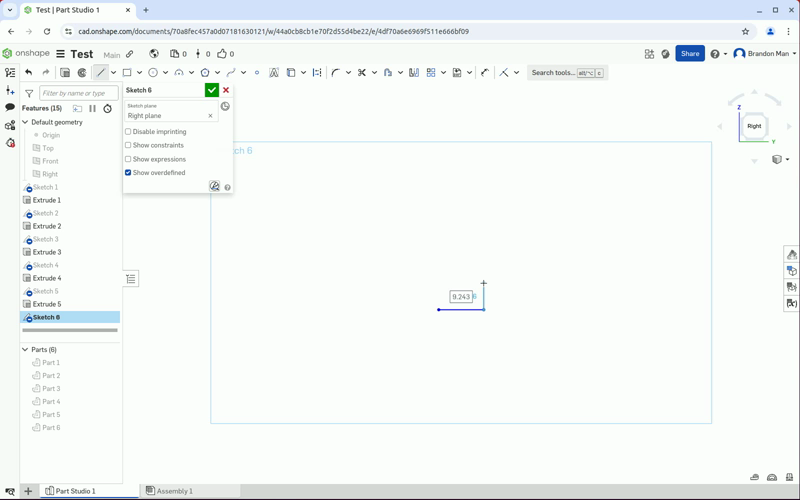
key_down(shift)
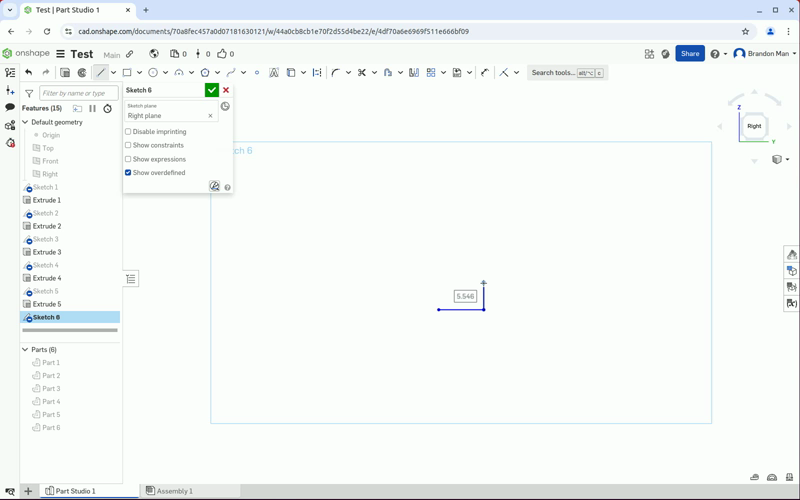
mouse_move(513, 282)
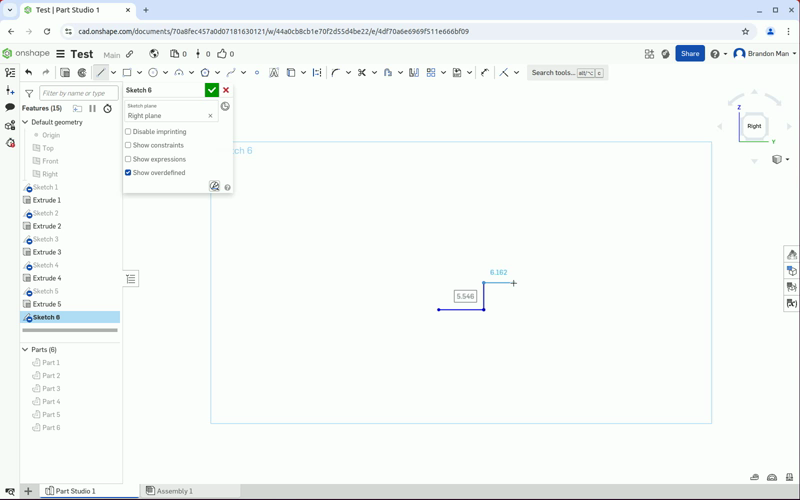
mouse_move(438, 282)
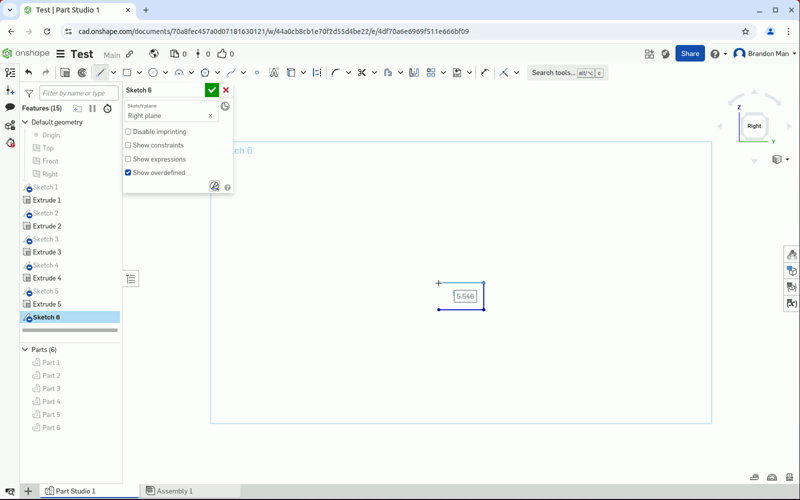
click(438, 282)
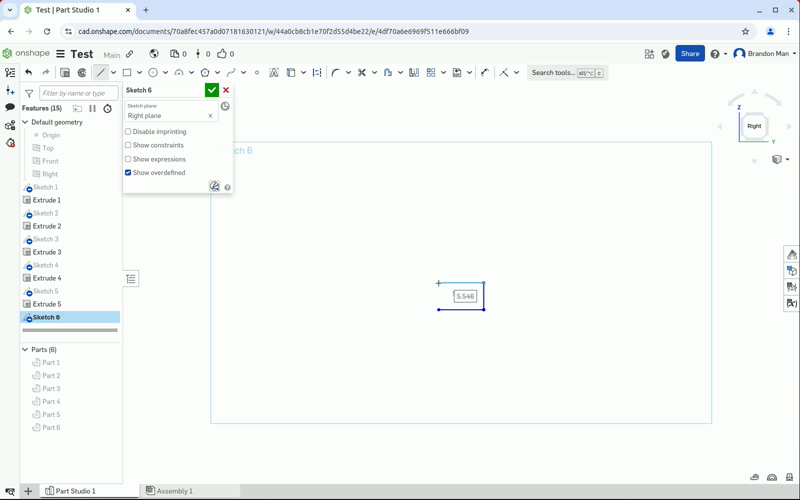
key_up(shift)
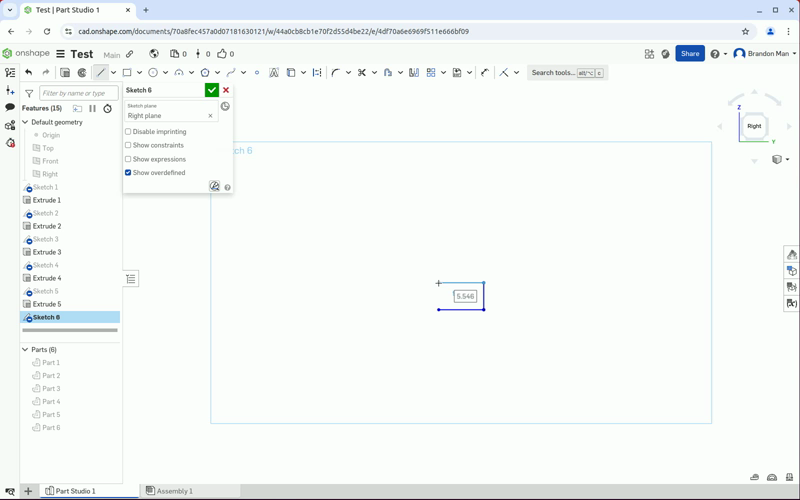
mouse_move(468, 282)
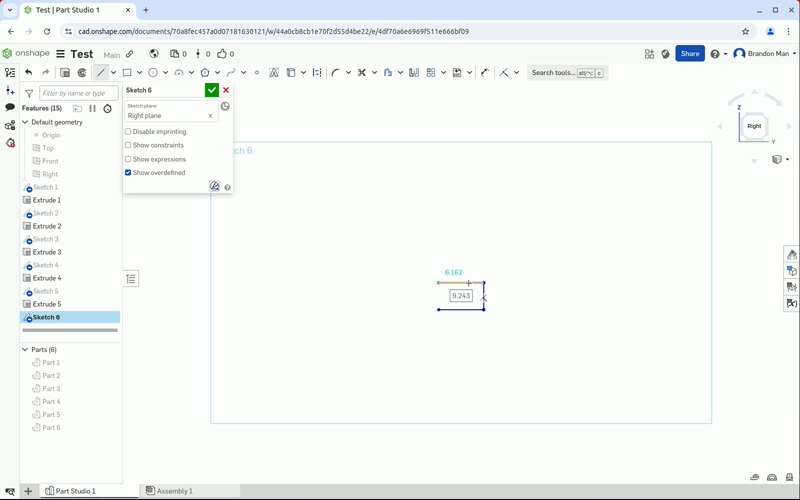
key_down(shift)
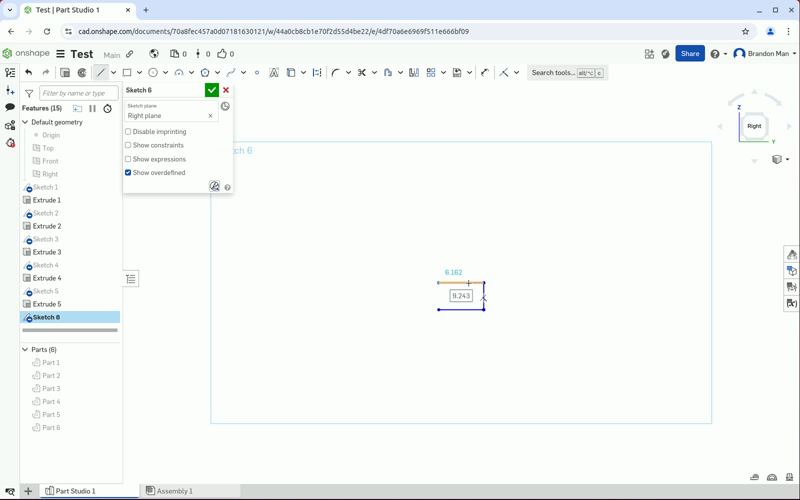
mouse_move(438, 309)
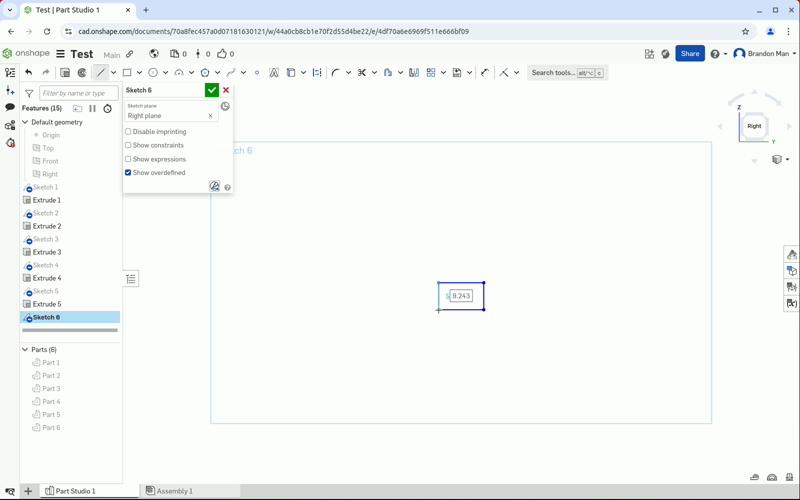
key_up(shift)
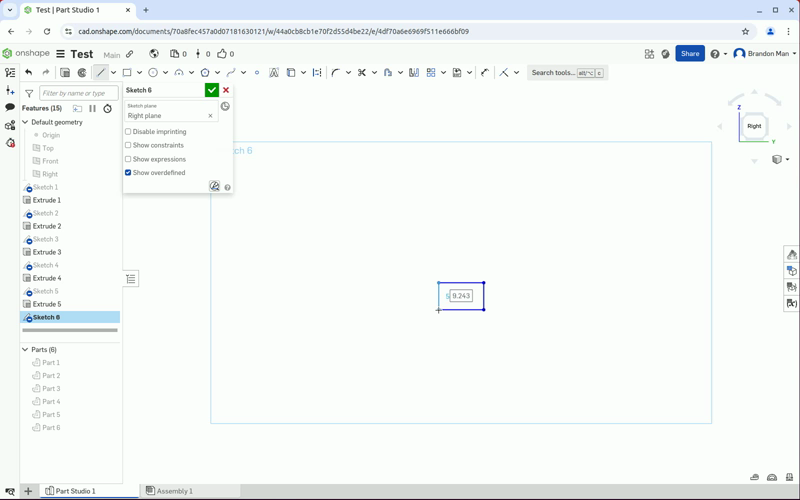
click(438, 309)
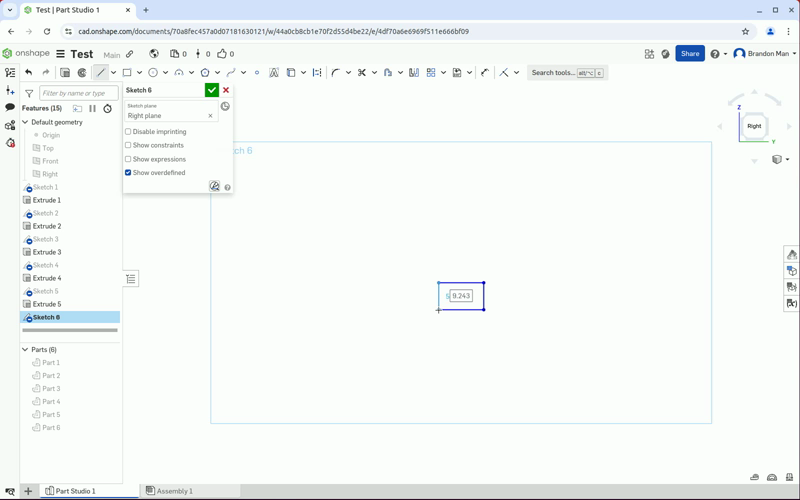
key(esc)
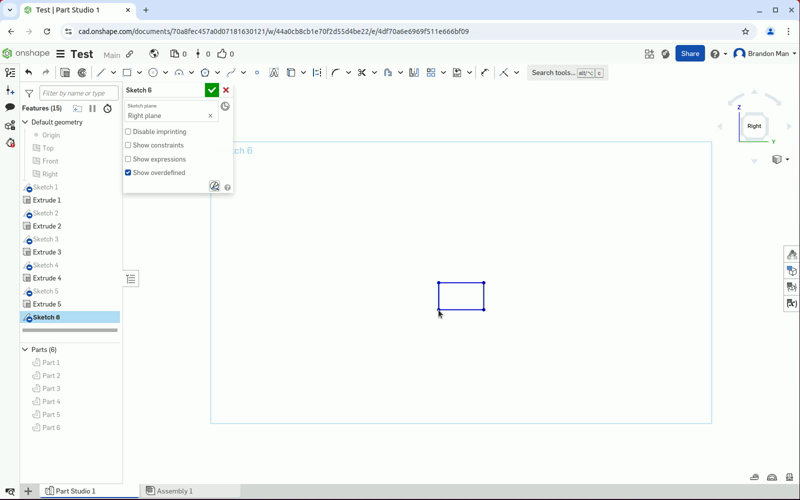
mouse_move(469, 301)
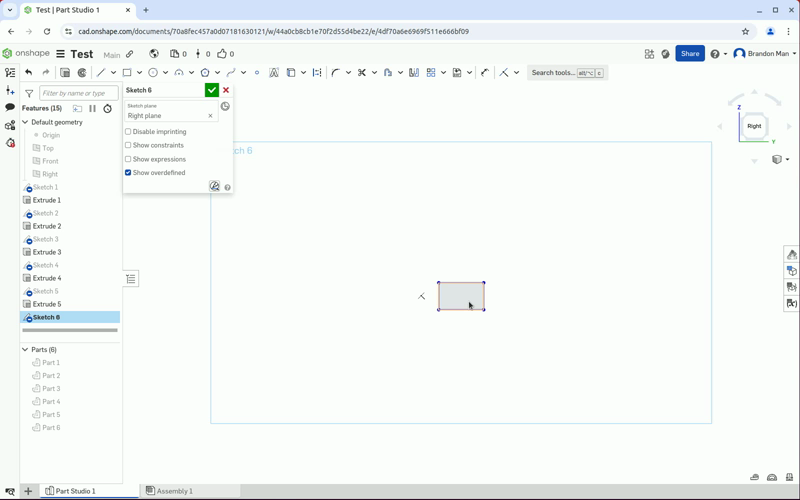
scroll(6)
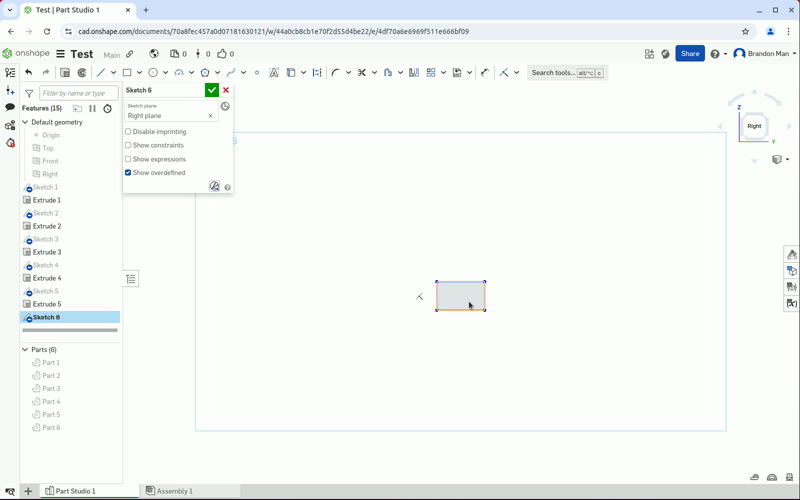
scroll(6)
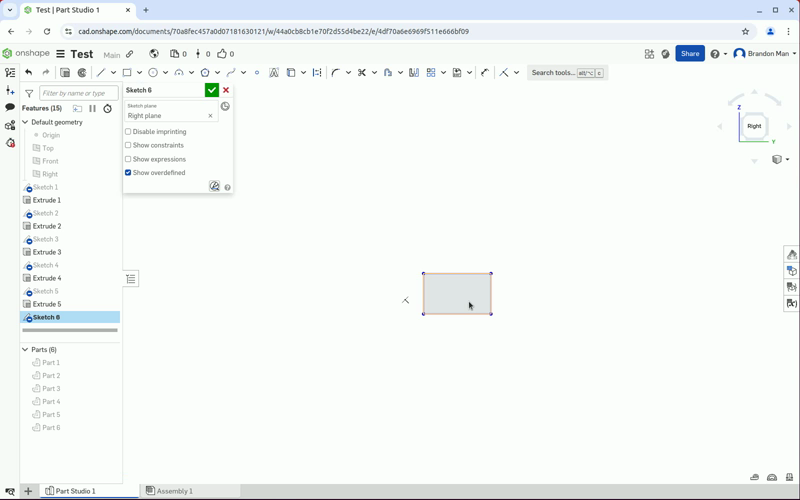
scroll(6)
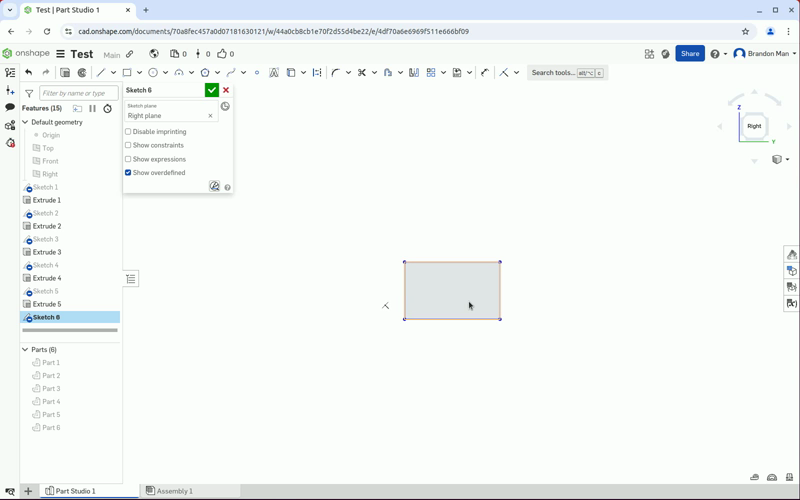
scroll(6)
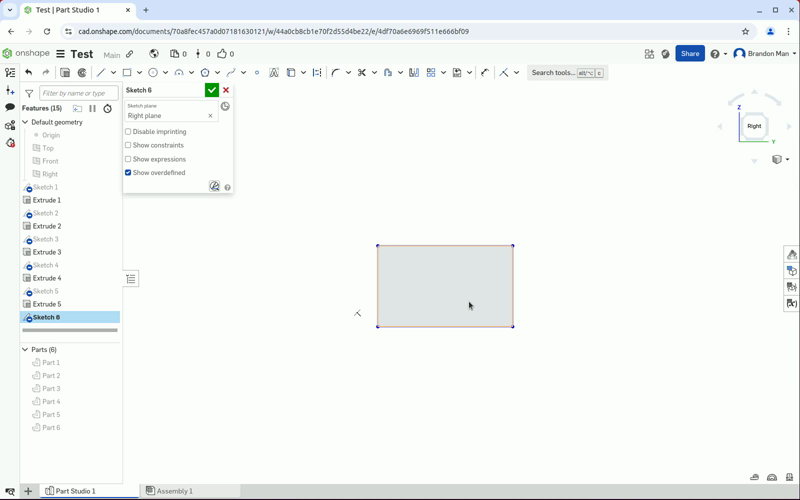
scroll(6)
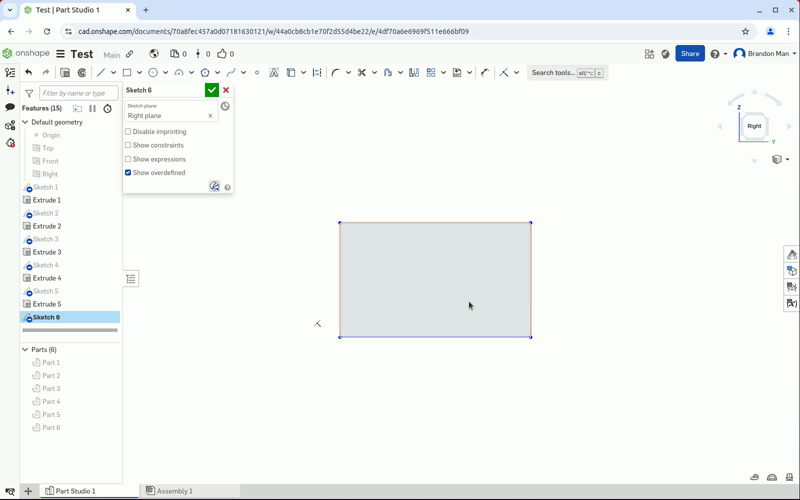
scroll(6)
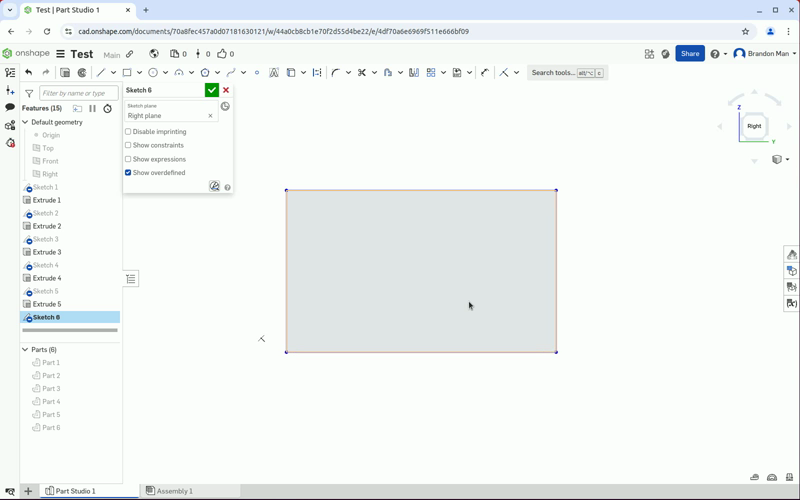
scroll(6)
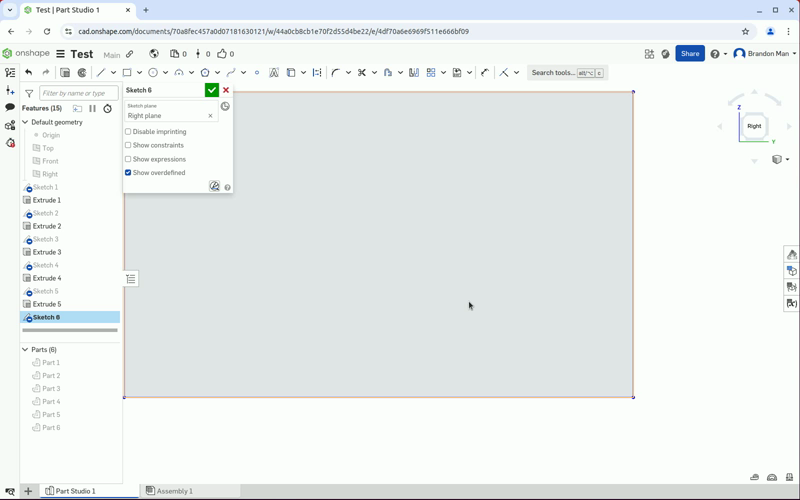
click(469, 301)
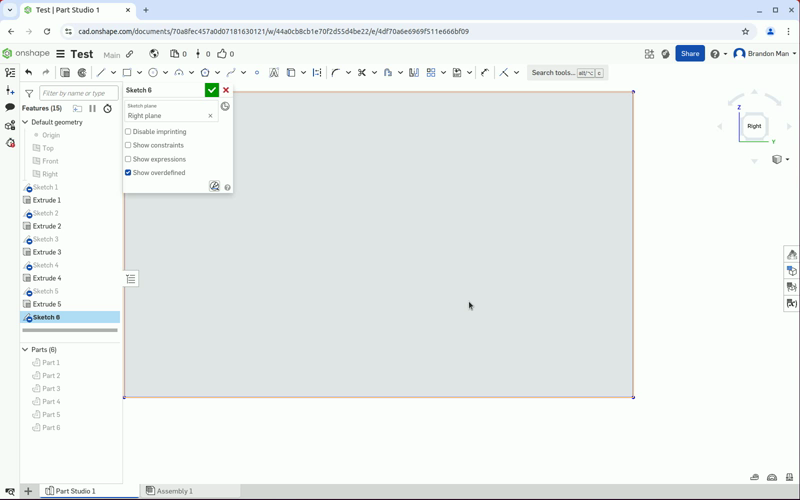
scroll(-6)
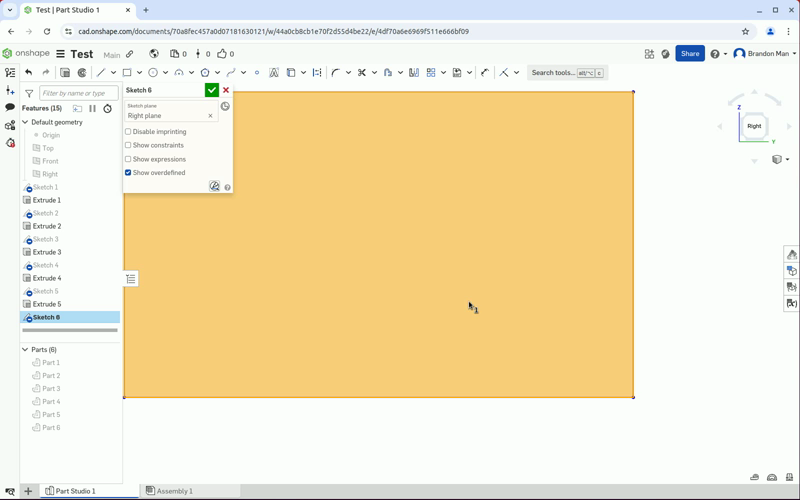
scroll(-6)
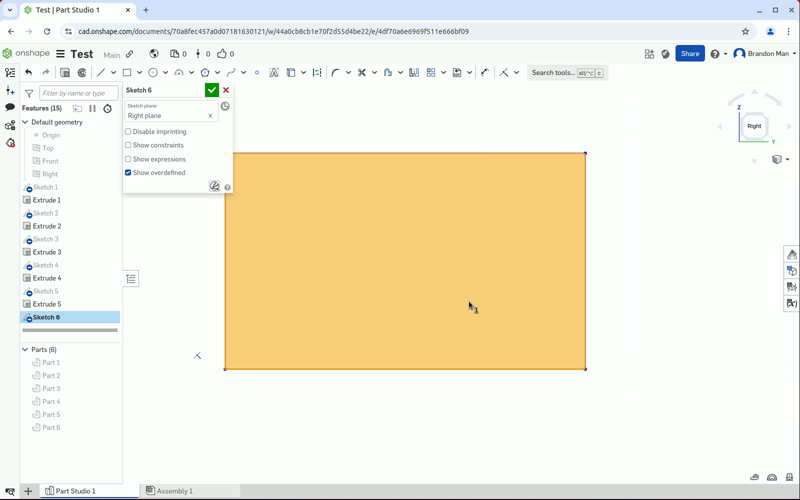
scroll(-6)
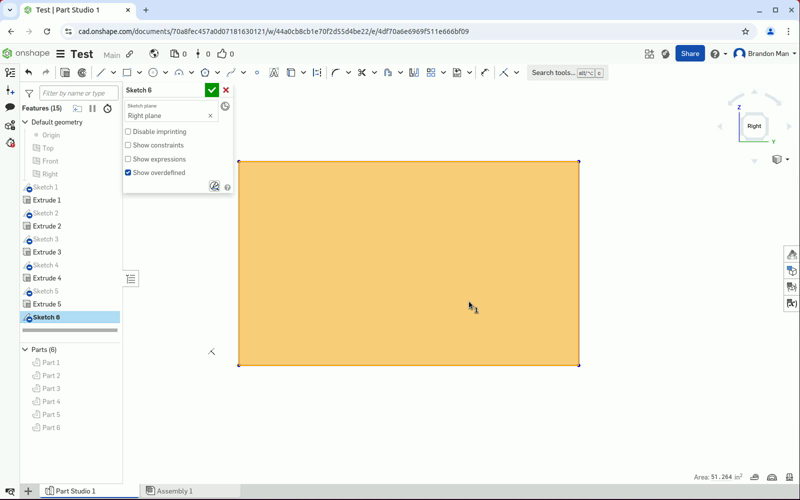
scroll(-6)
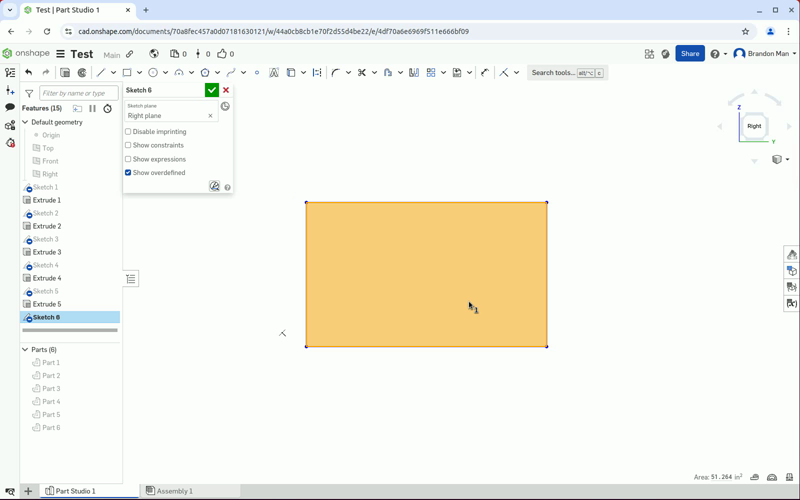
scroll(-6)
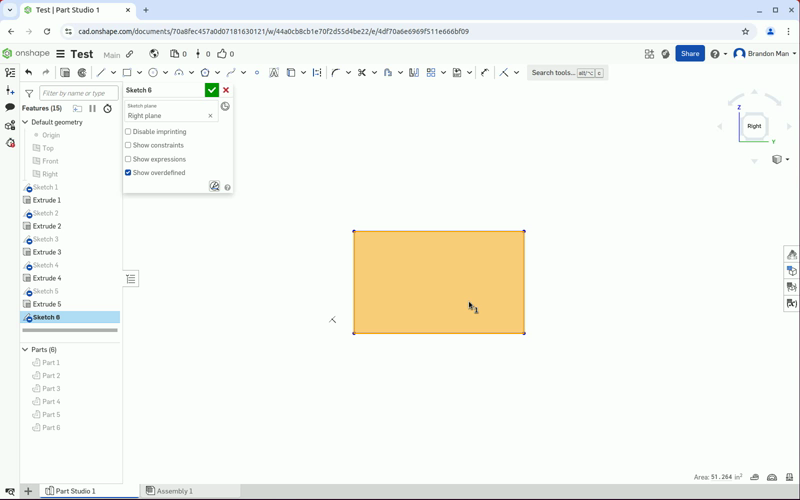
scroll(-6)
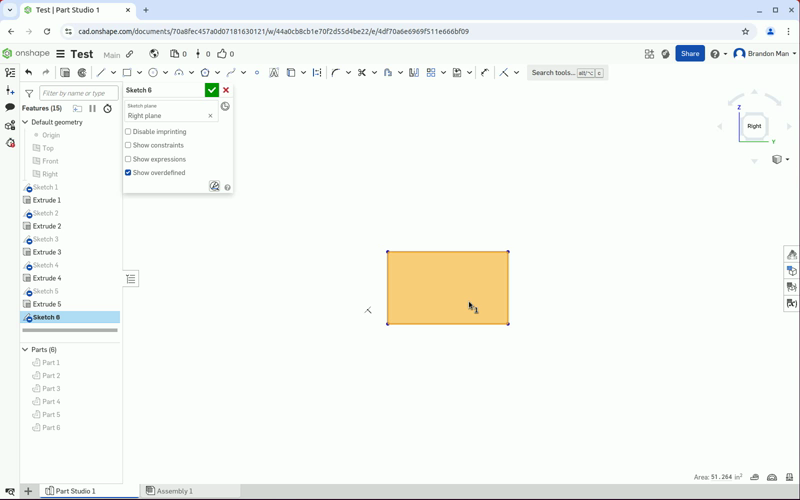
scroll(-6)
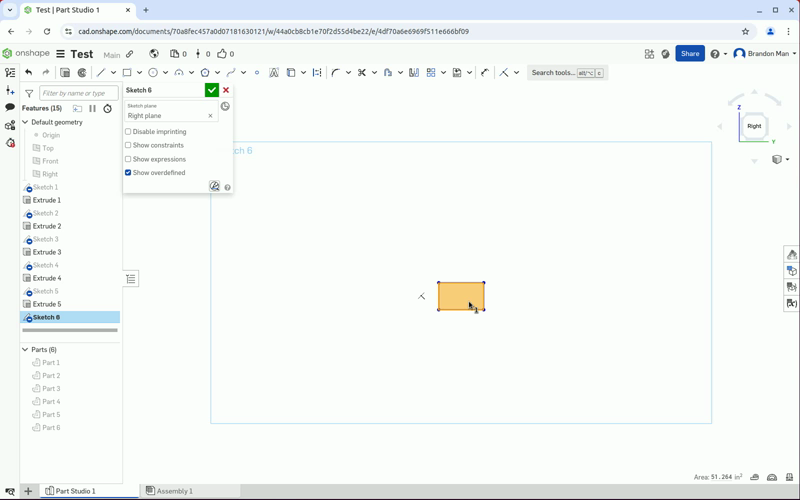
mouse_move(73, 352)
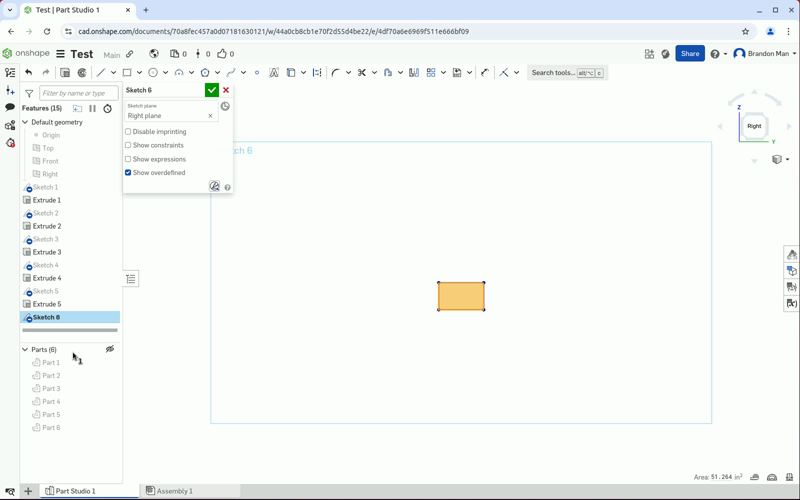
key(shift+y)
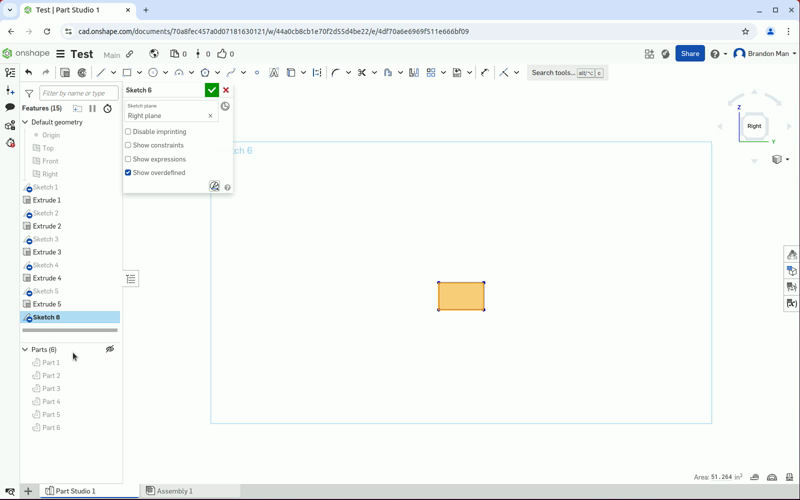
key(shift+e)
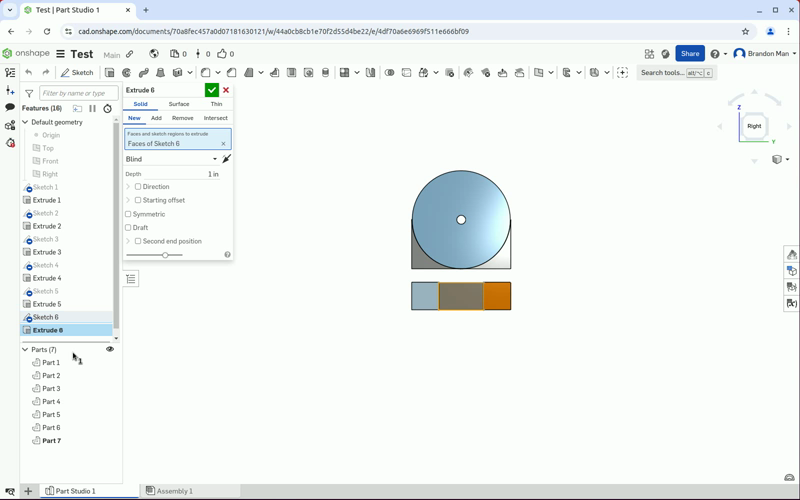
mouse_move(143, 106)
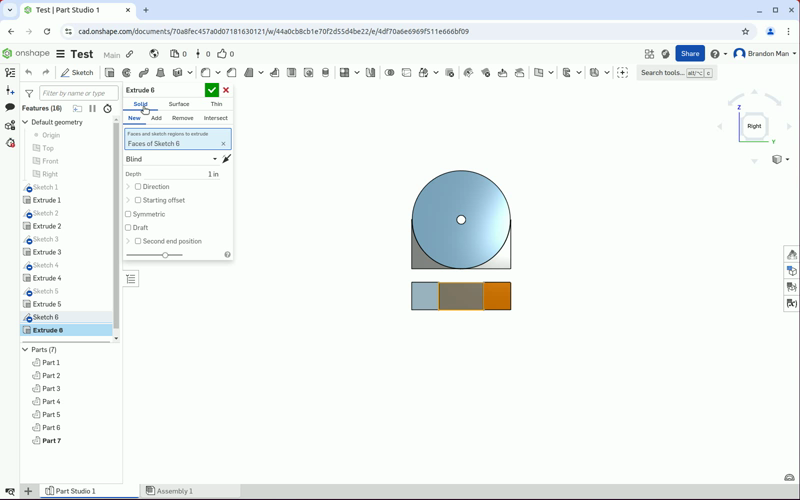
click(143, 106)
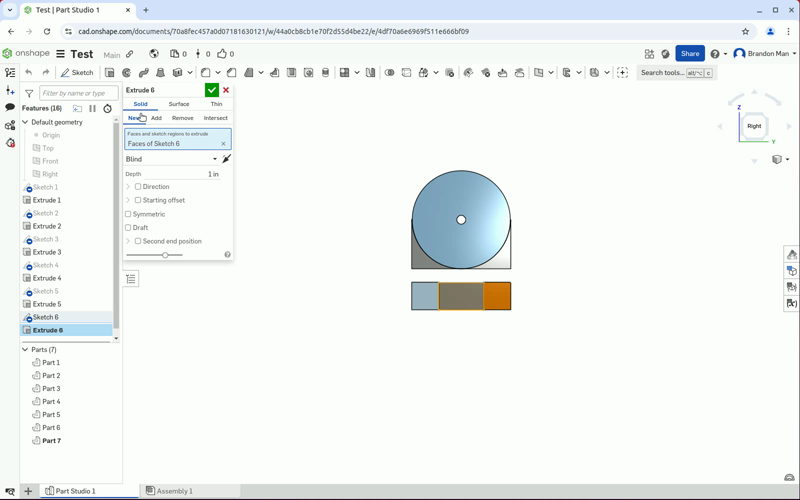
mouse_move(137, 120)
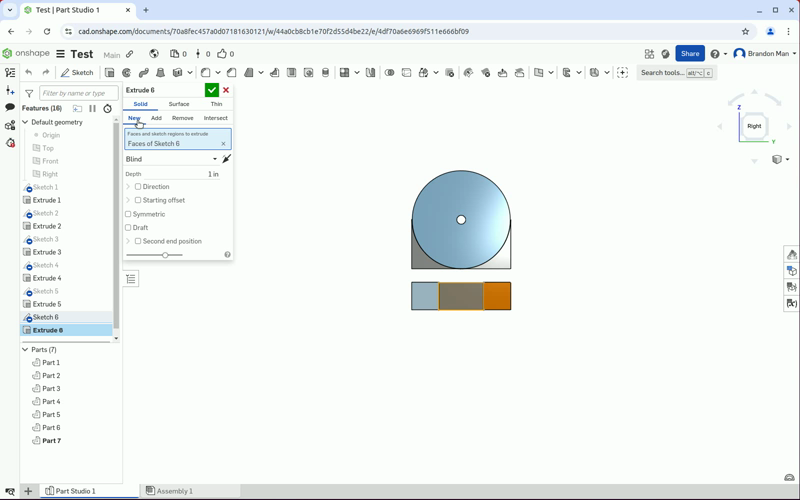
click(137, 120)
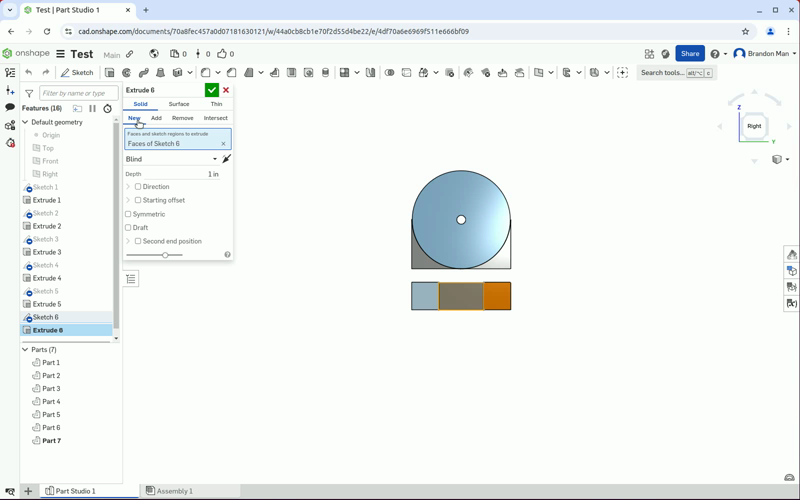
key(tab, 4)
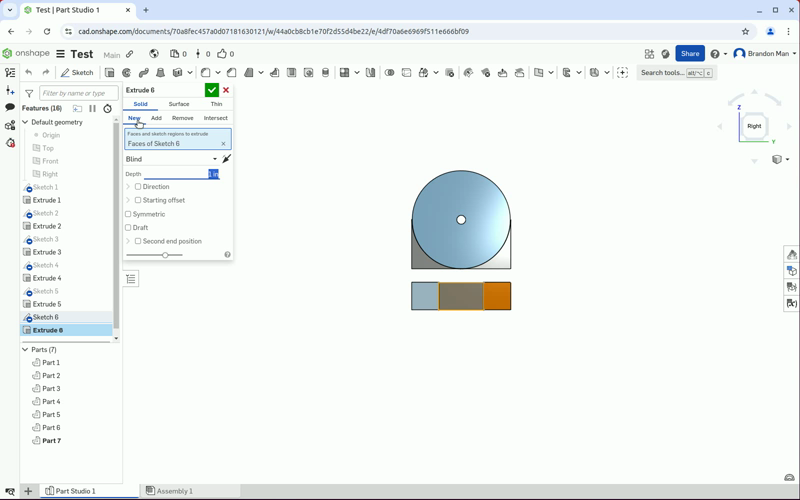
text(4.574)
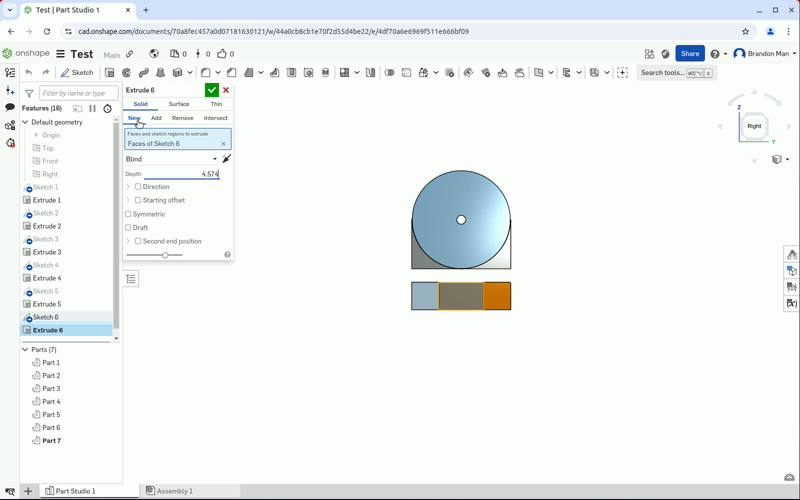
key(tab, 3)
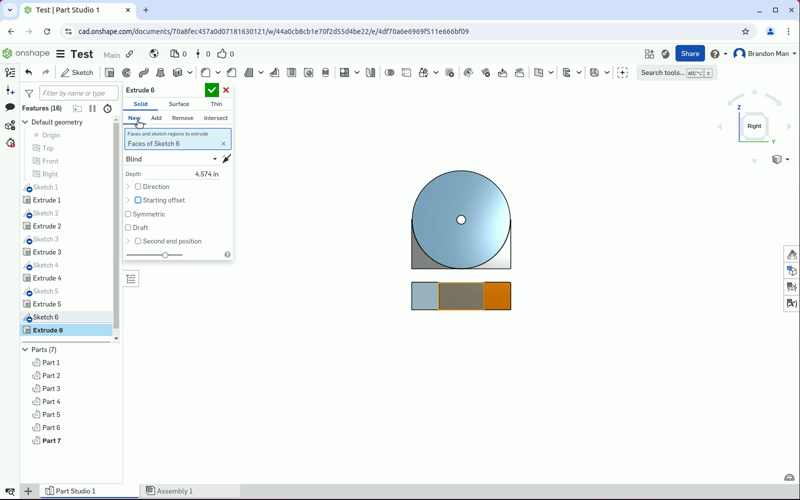
key(tab, 2)
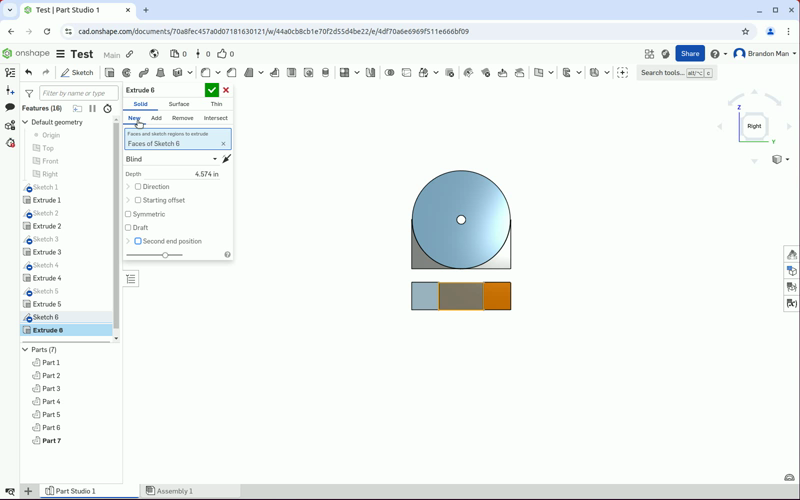
key(space)
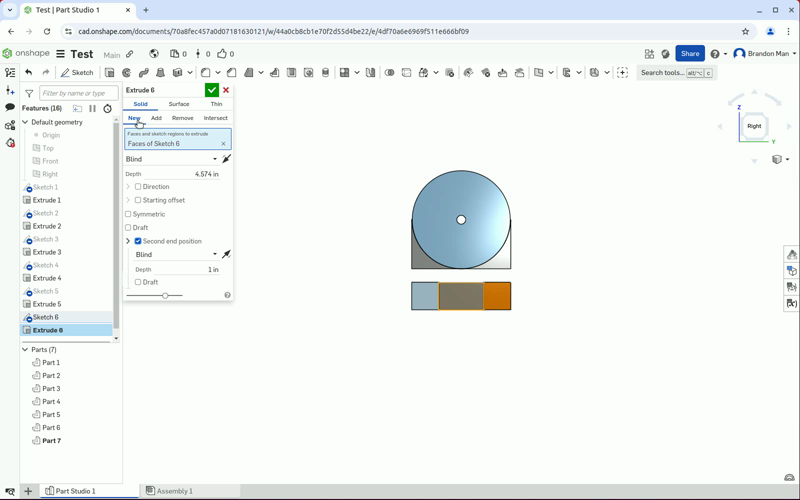
key(tab, 3)
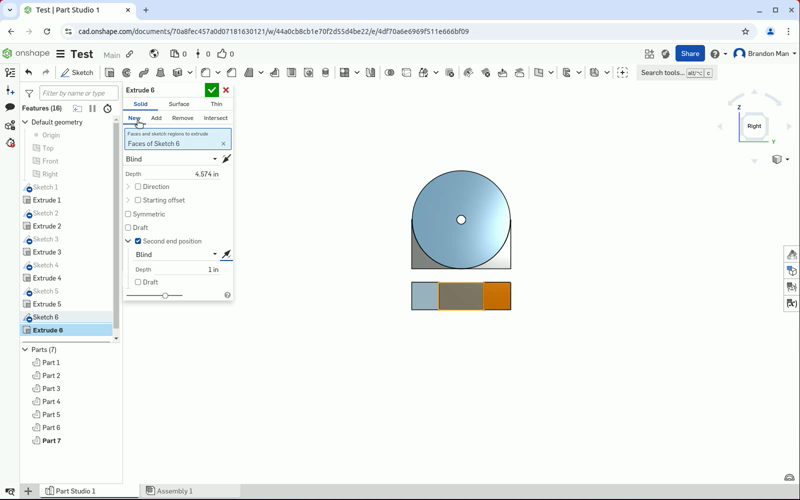
text(4.574)
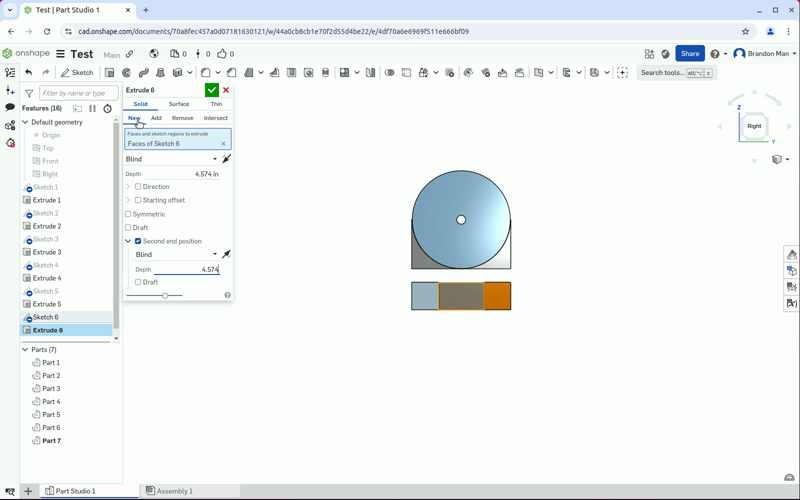
key(enter)
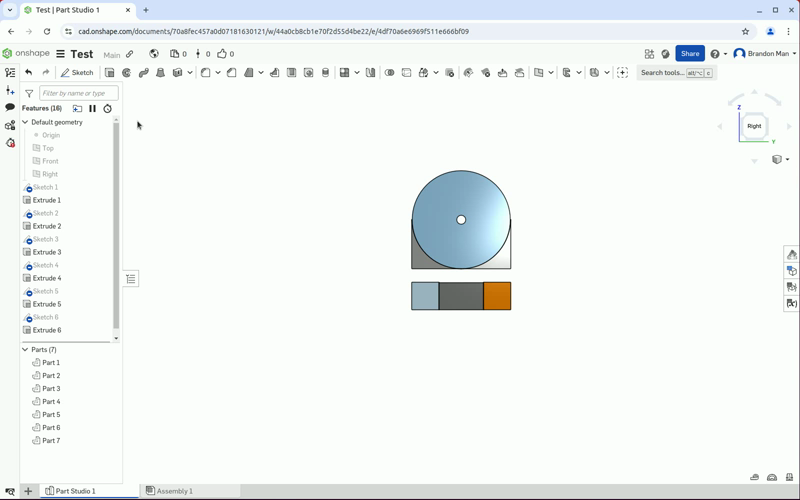
key(shift+h)
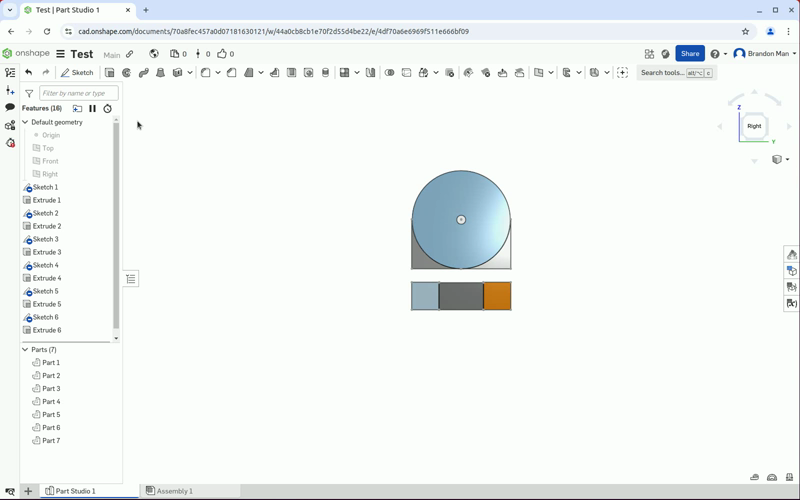
key(shift+h)
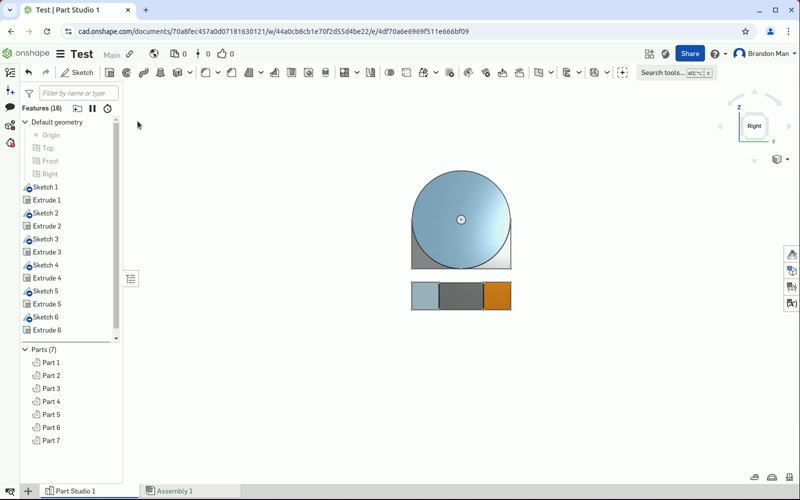
key(shift+7)
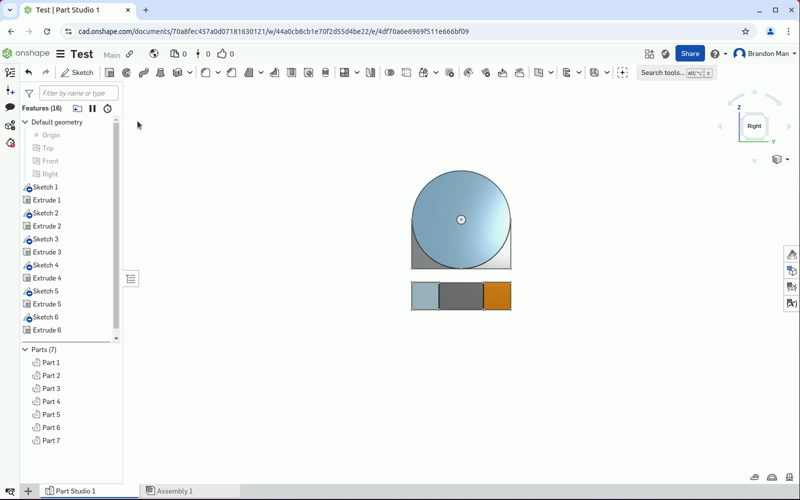
key(right, 2)
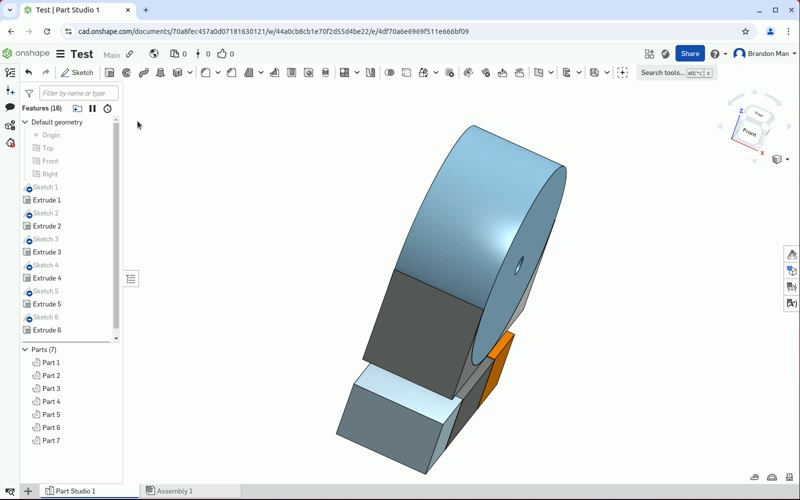
key(down, 2)
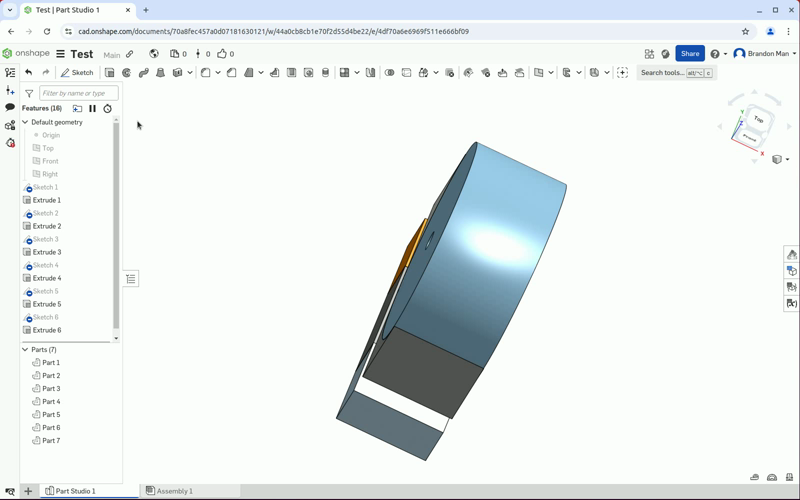
key(up, 2)
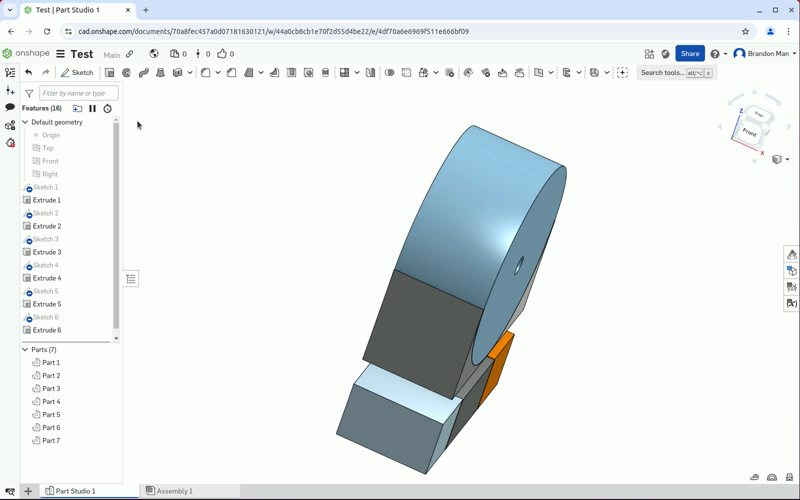
key(left, 2)
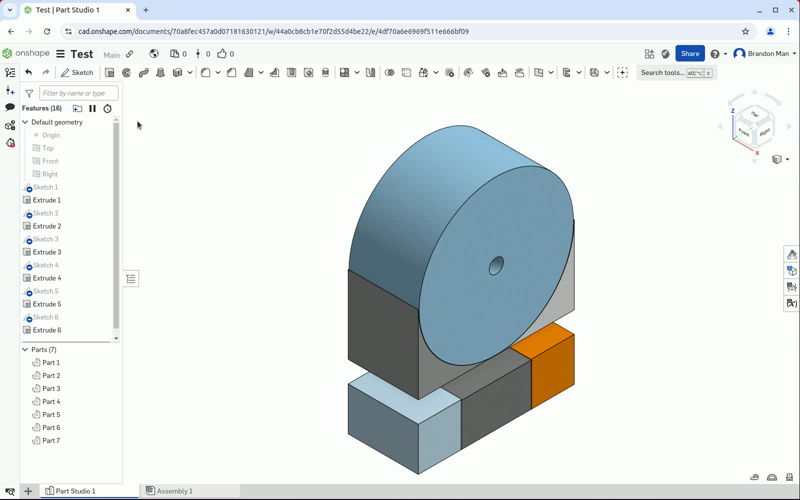
mouse_move(69, 189)
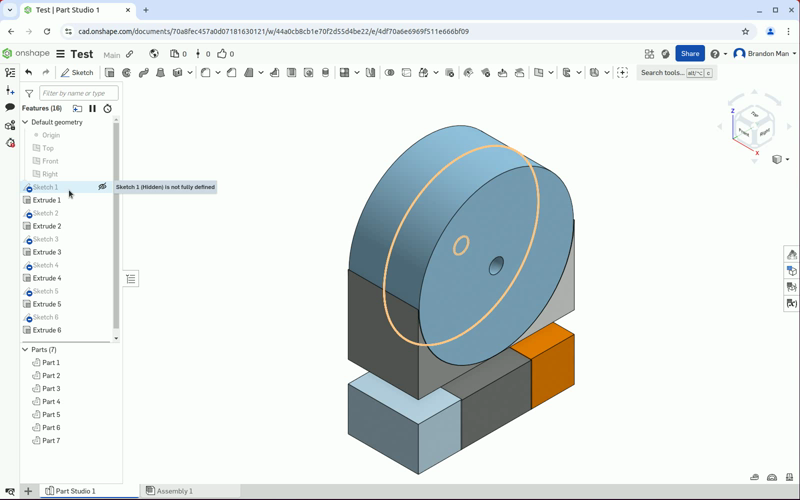
click(69, 189)